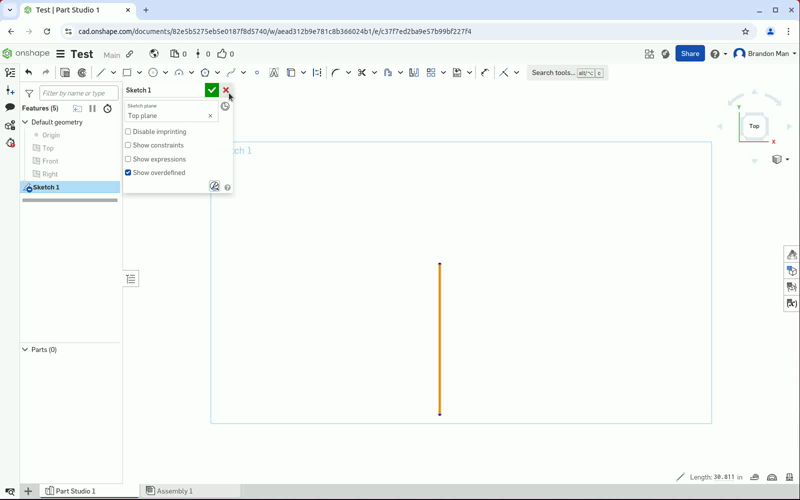
key(shift+h)
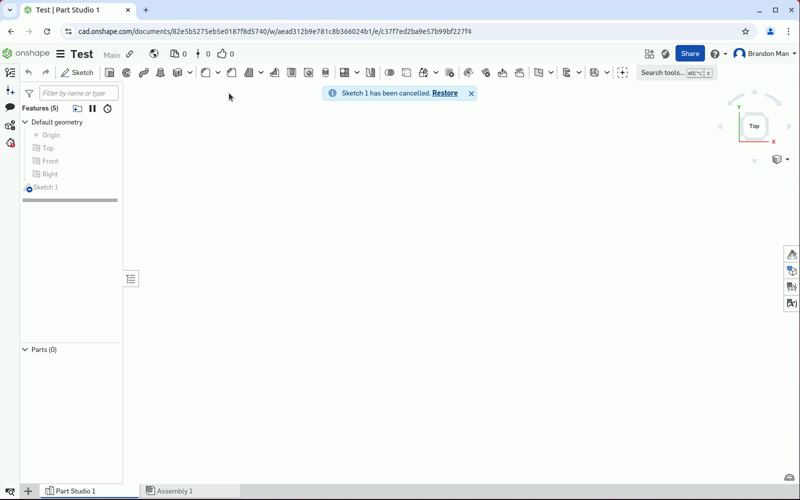
mouse_move(73, 352)
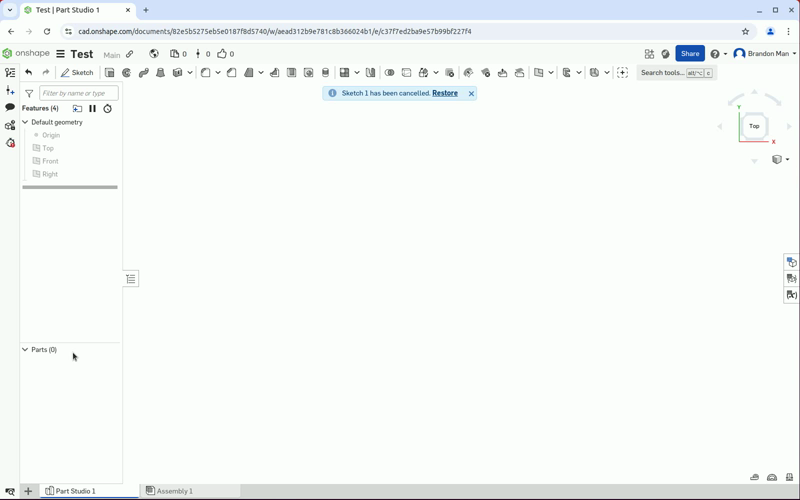
key(y)
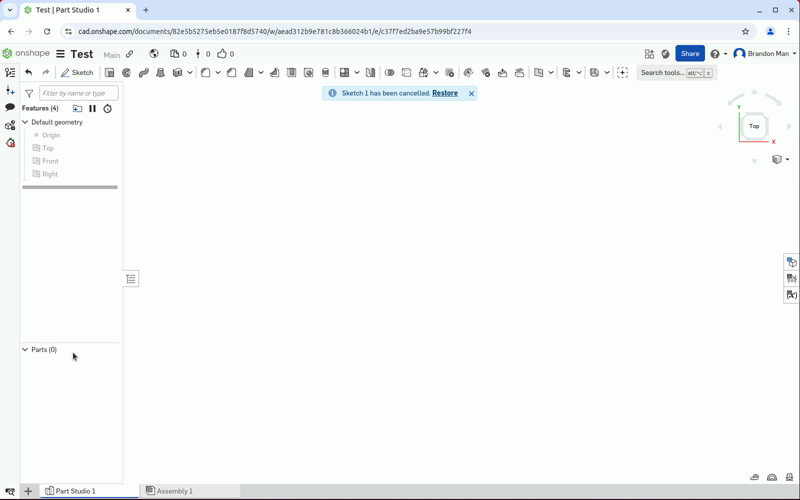
key(shift+p)
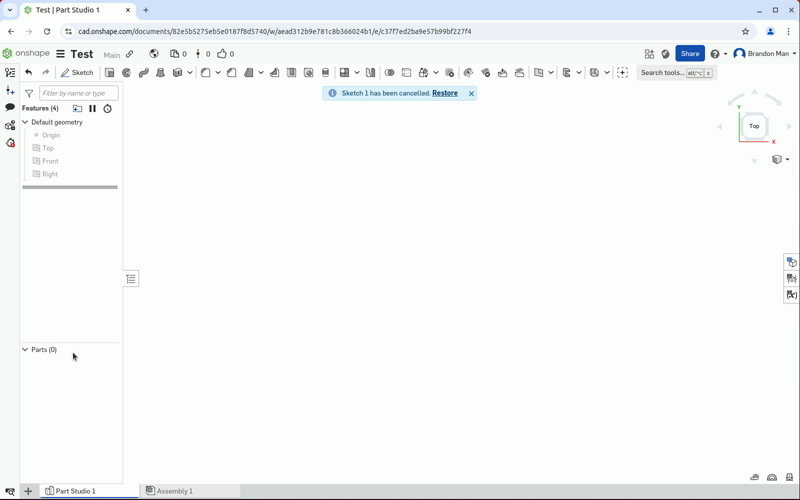
key(space)
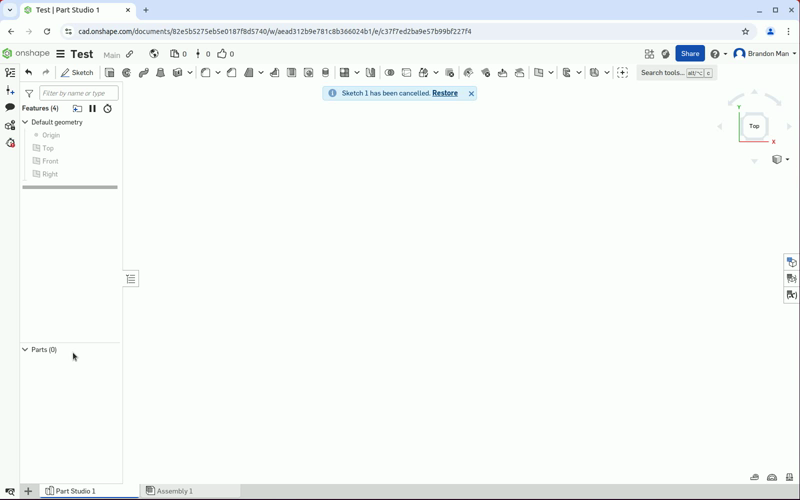
key_down(shift)
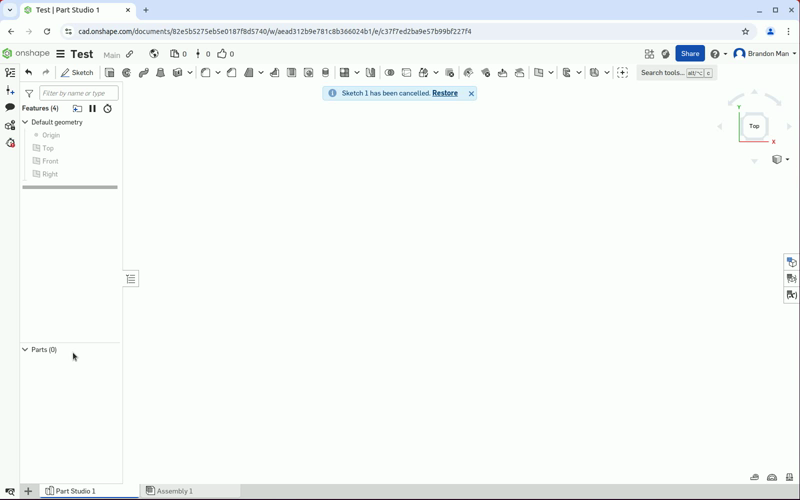
key(up)
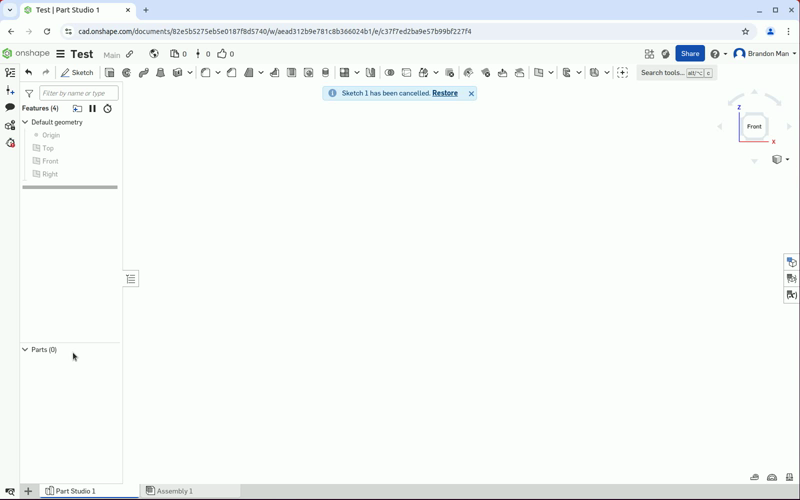
key_up(shift)
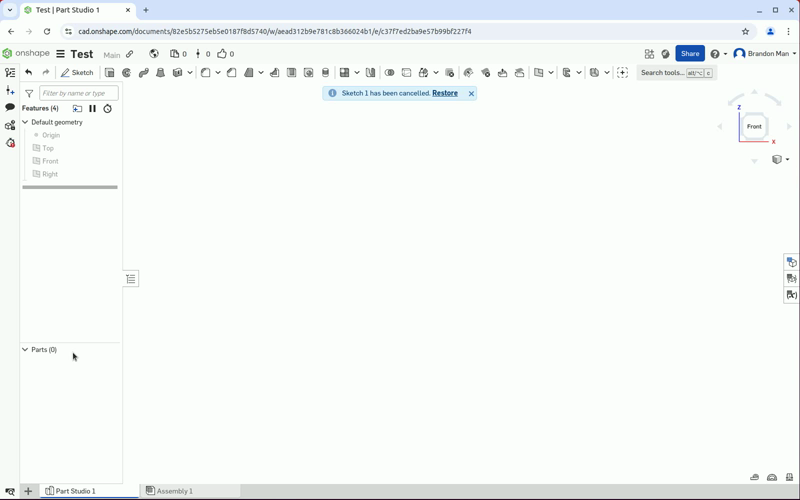
mouse_move(73, 352)
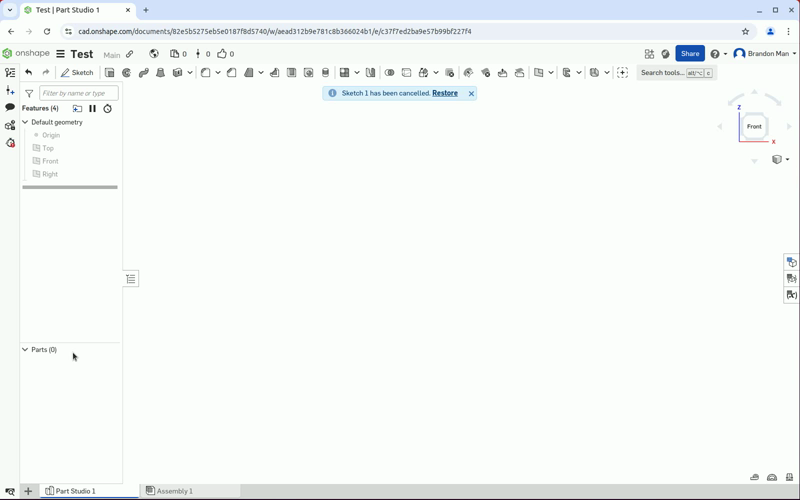
key(shift+y)
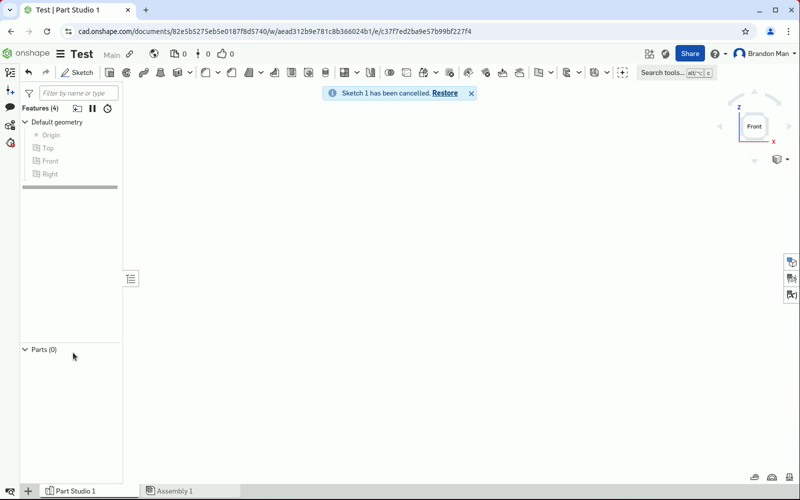
key(shift+s)
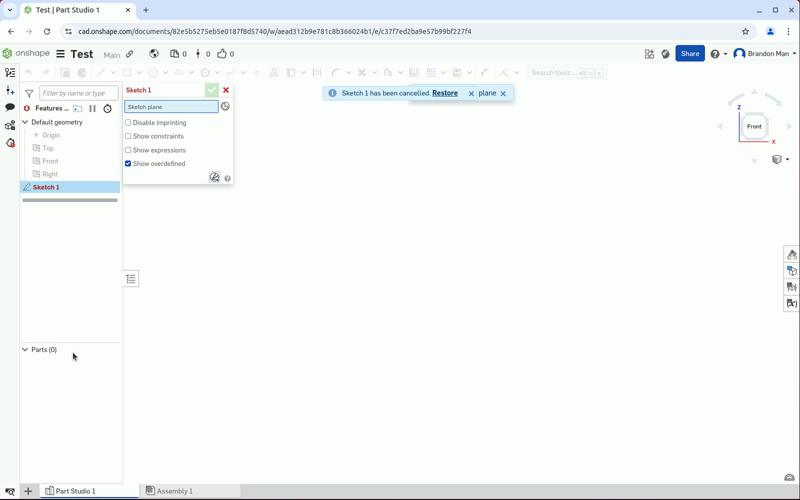
mouse_move(73, 163)
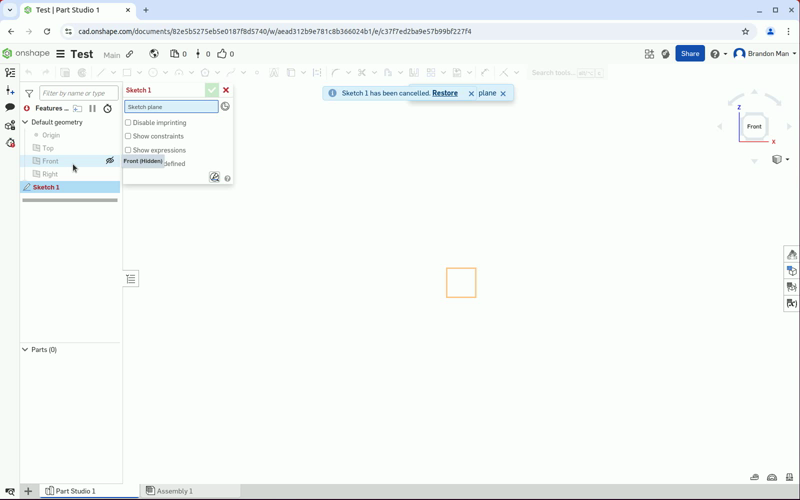
click(73, 163)
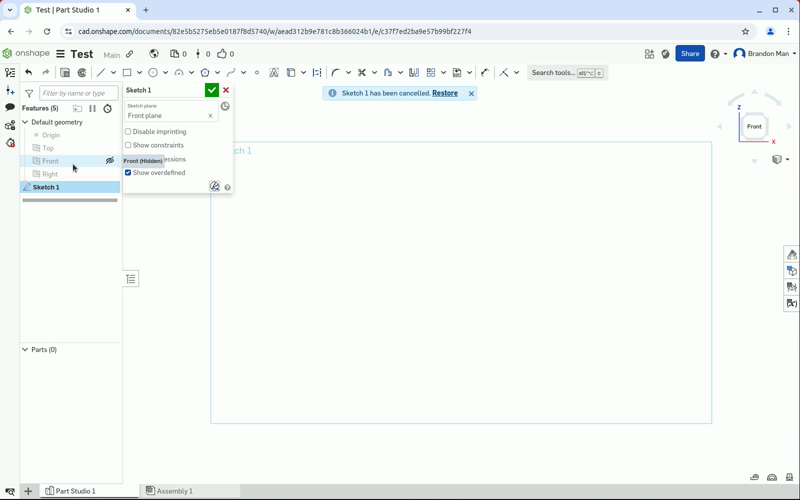
mouse_move(73, 352)
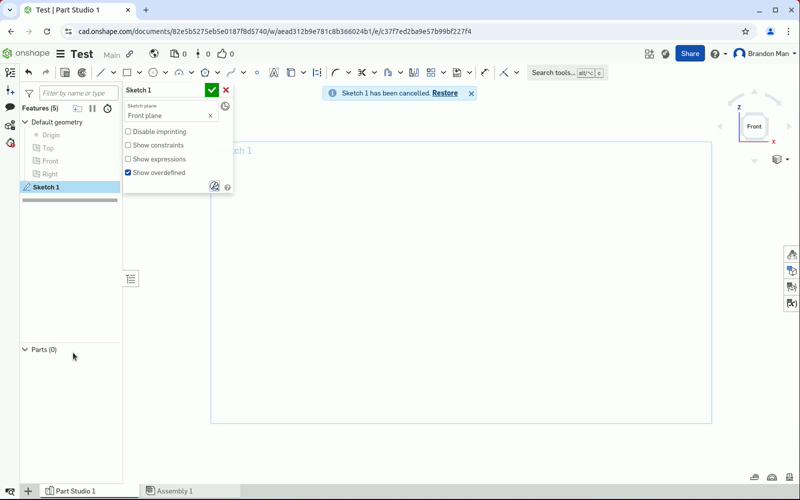
key(y)
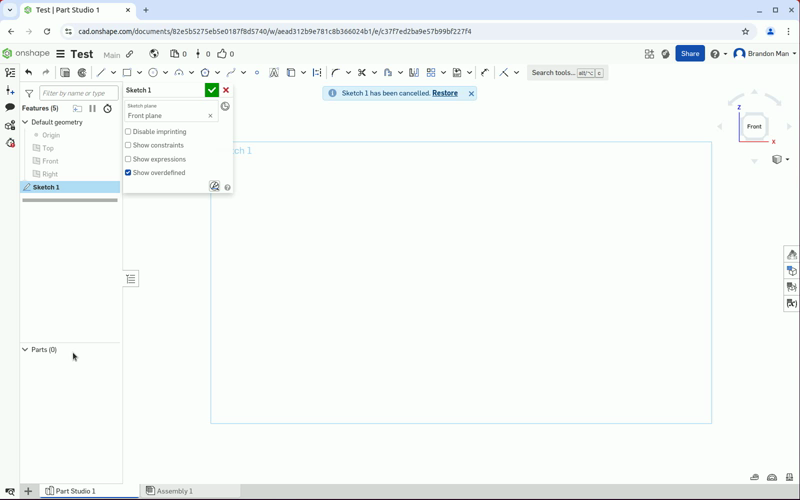
key(l)
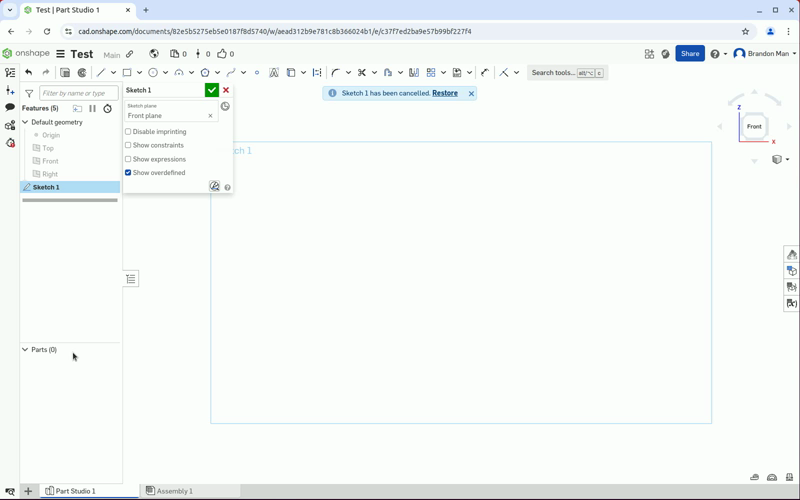
key_down(shift)
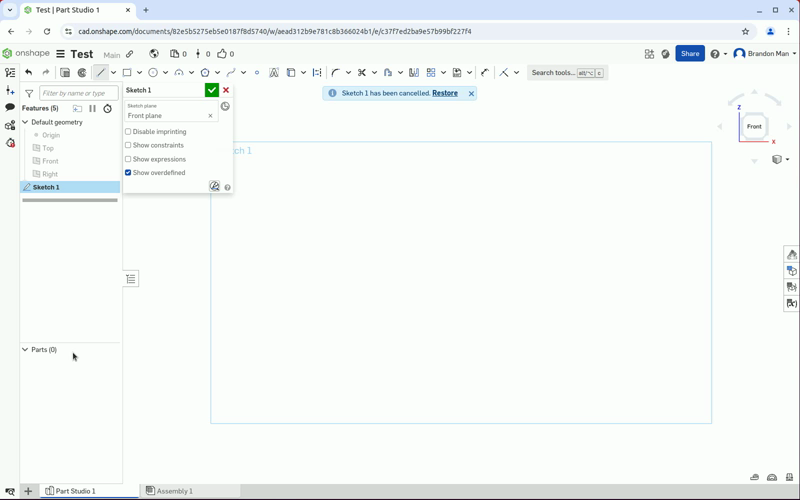
mouse_move(383, 245)
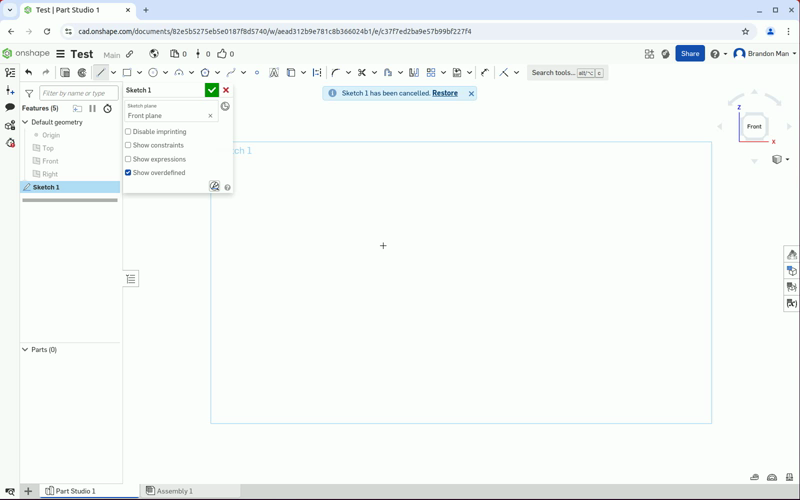
click(383, 245)
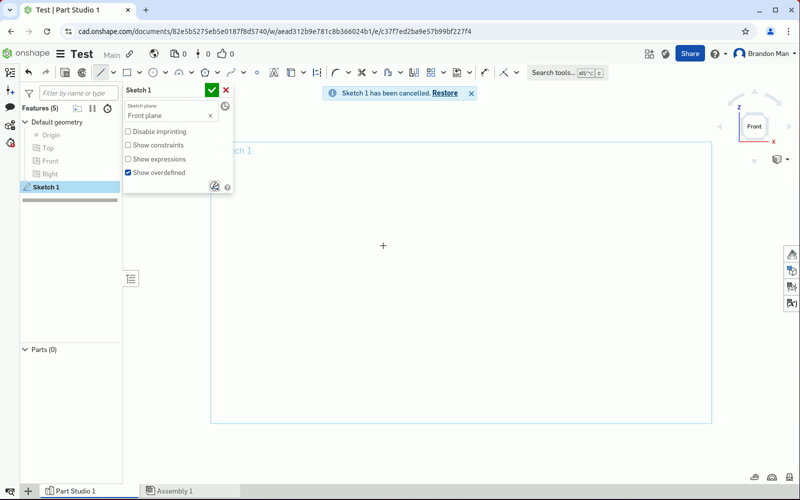
key_up(shift)
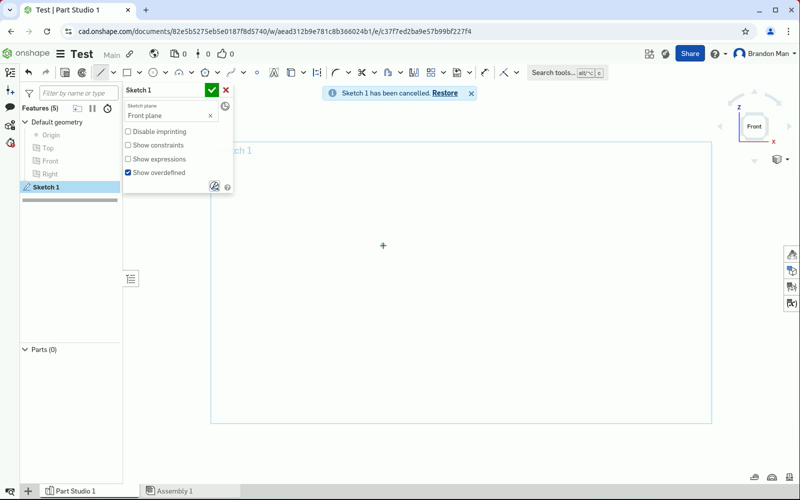
key_down(shift)
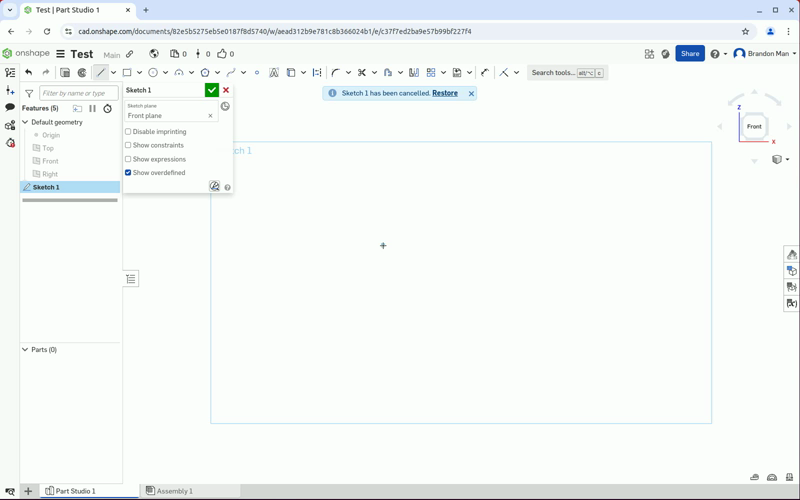
mouse_move(413, 245)
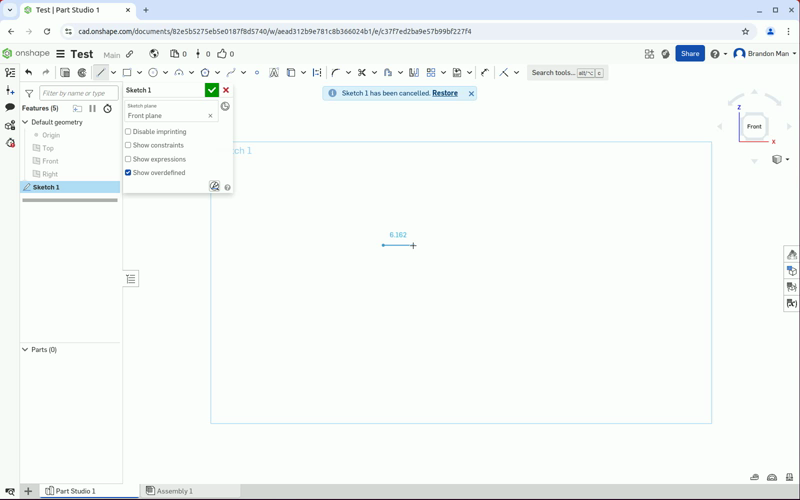
mouse_move(421, 245)
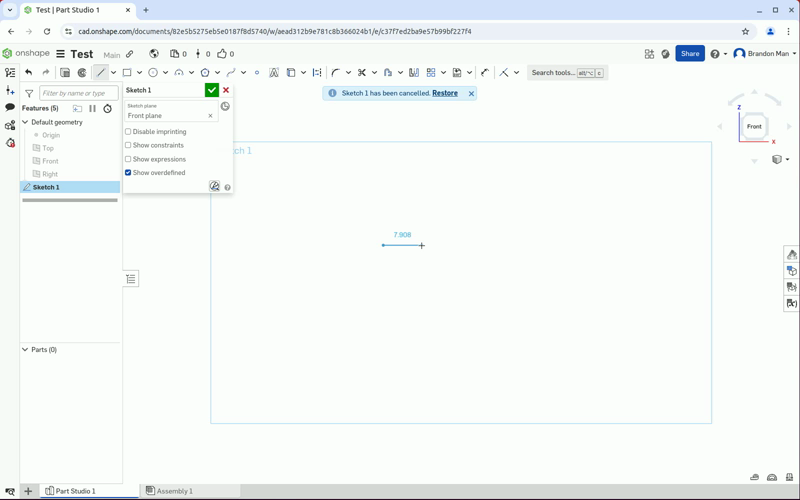
click(421, 245)
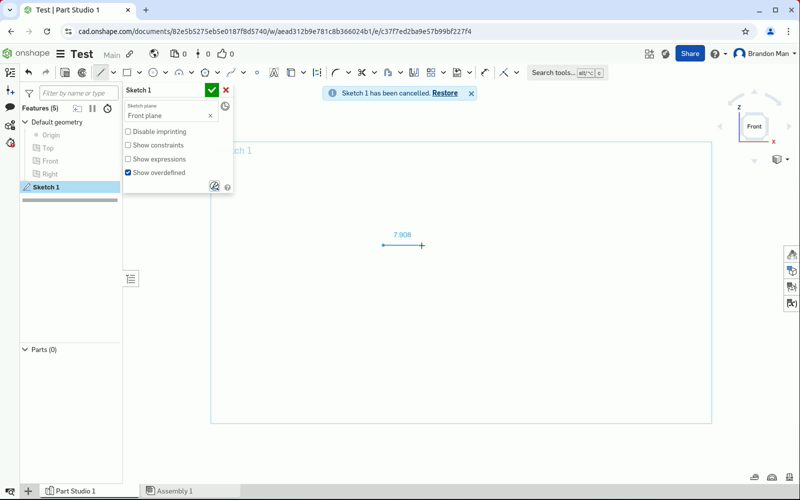
key_up(shift)
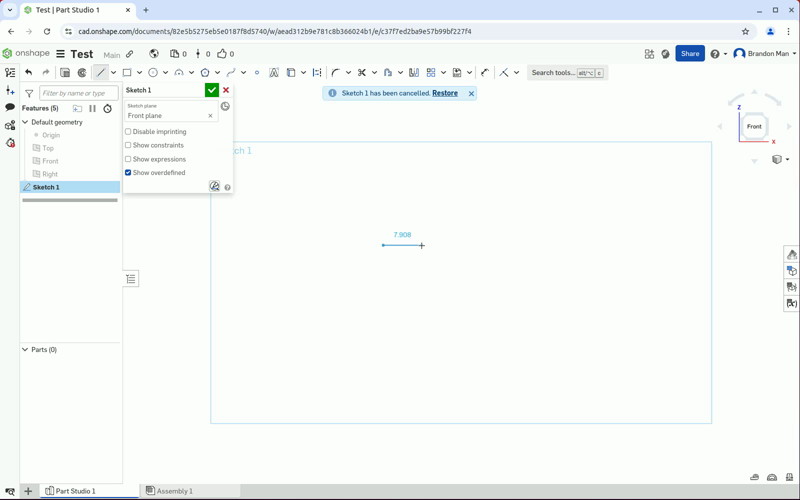
key_down(shift)
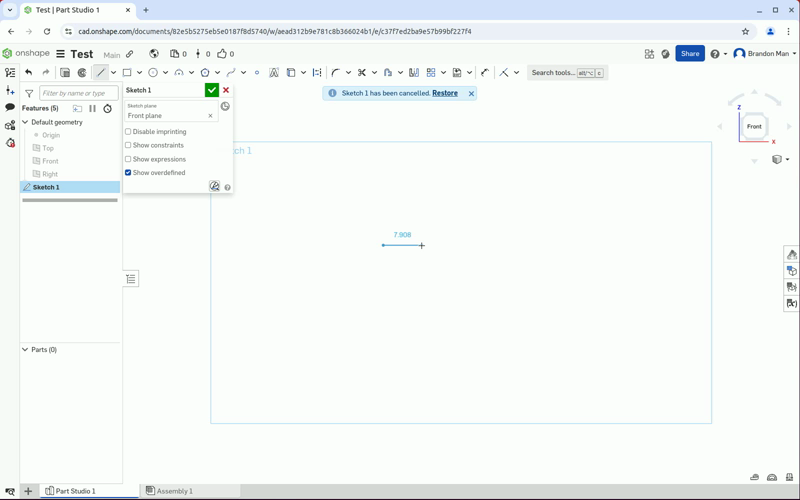
mouse_move(451, 245)
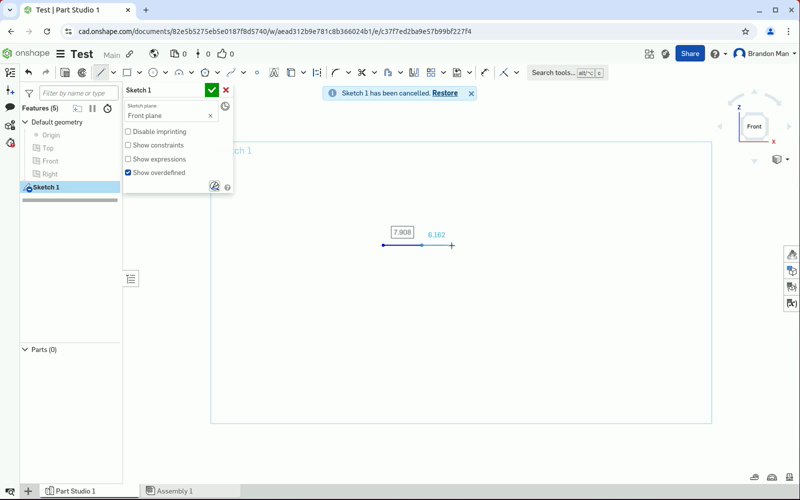
mouse_move(421, 207)
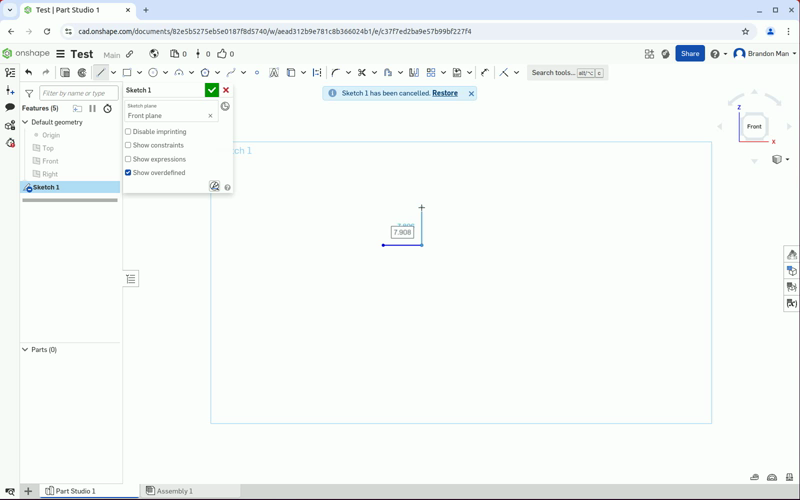
click(421, 207)
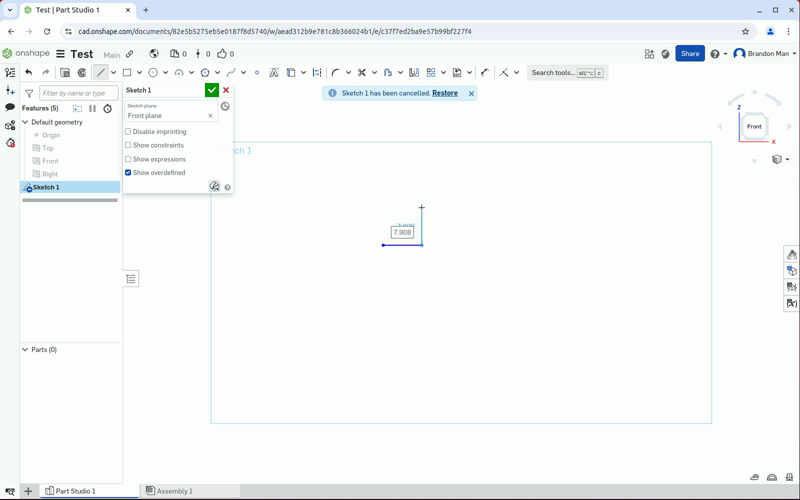
key_up(shift)
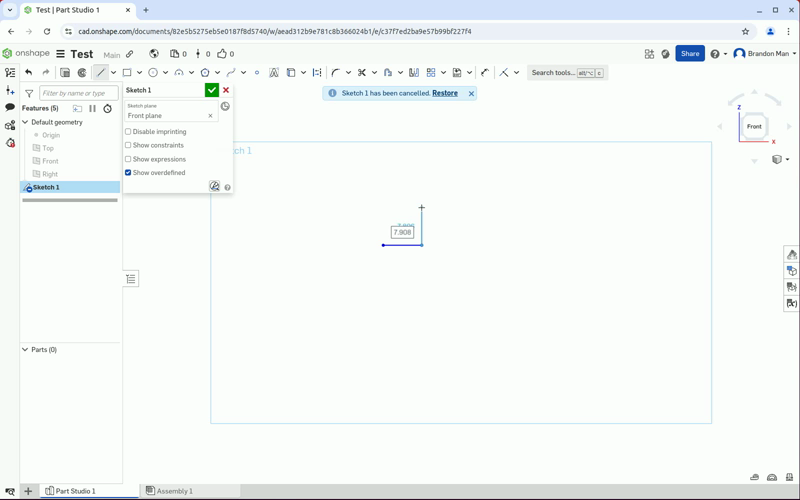
key_down(shift)
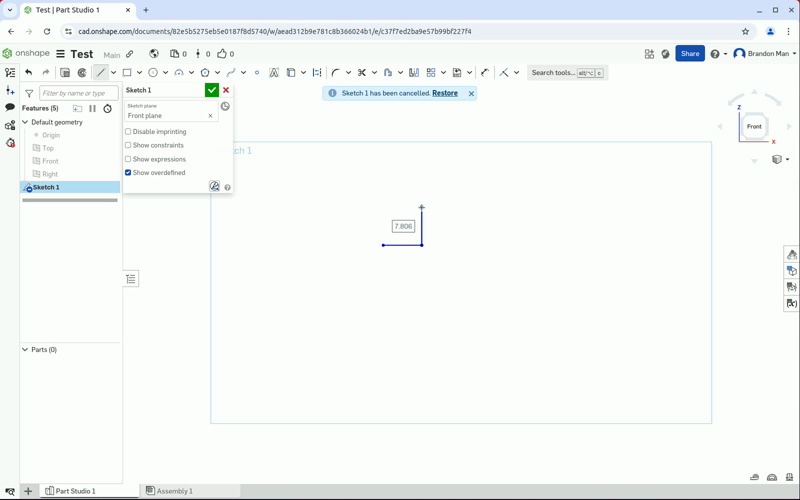
mouse_move(451, 207)
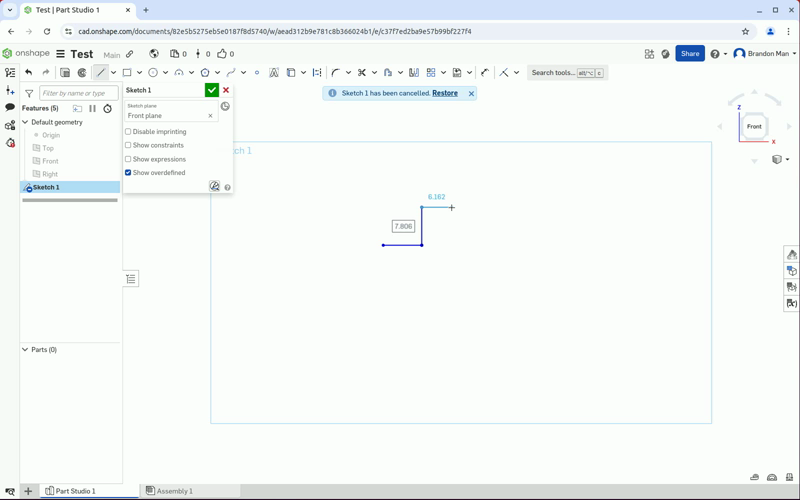
mouse_move(383, 207)
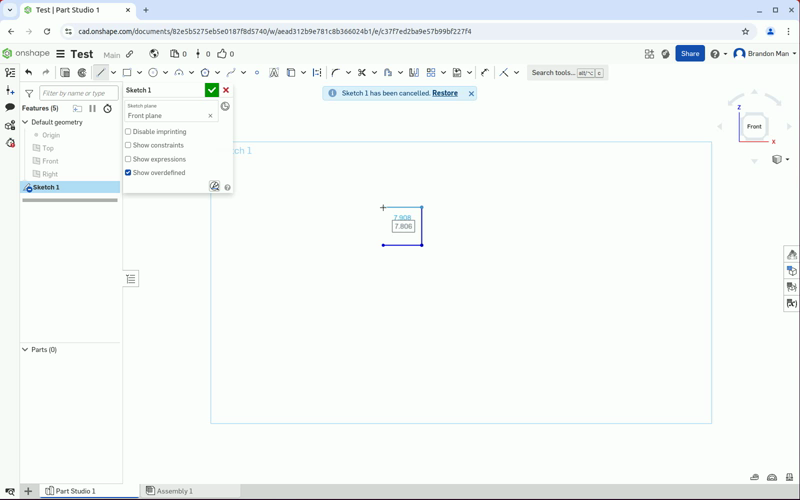
click(383, 207)
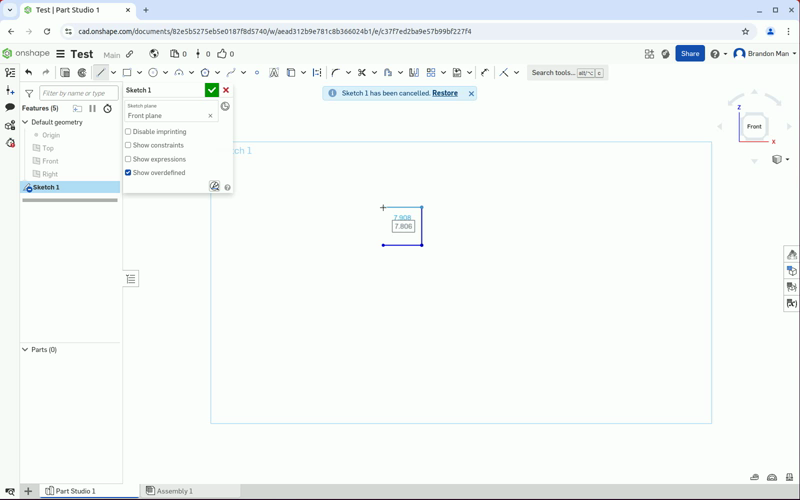
key_up(shift)
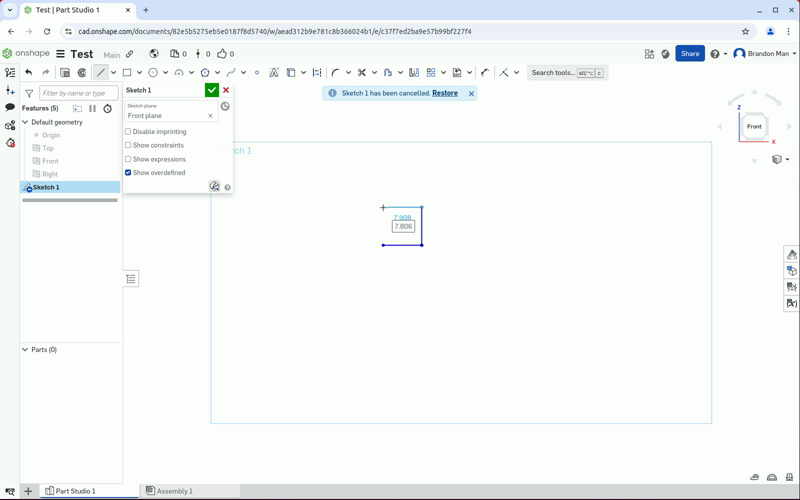
mouse_move(413, 207)
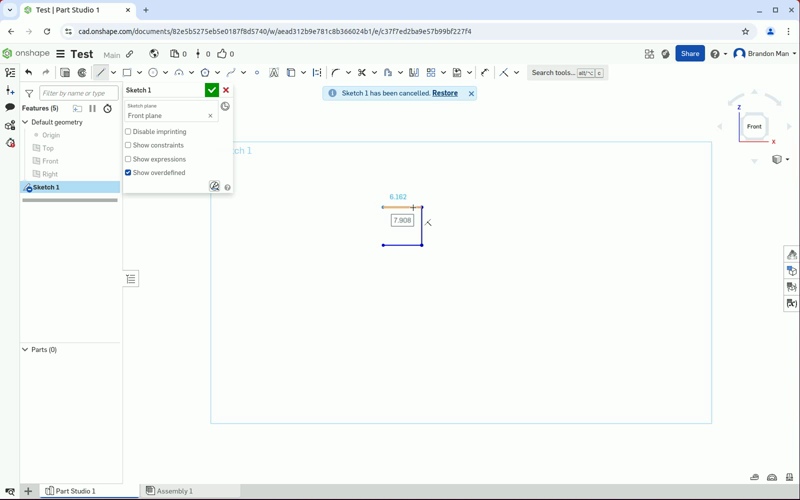
key_down(shift)
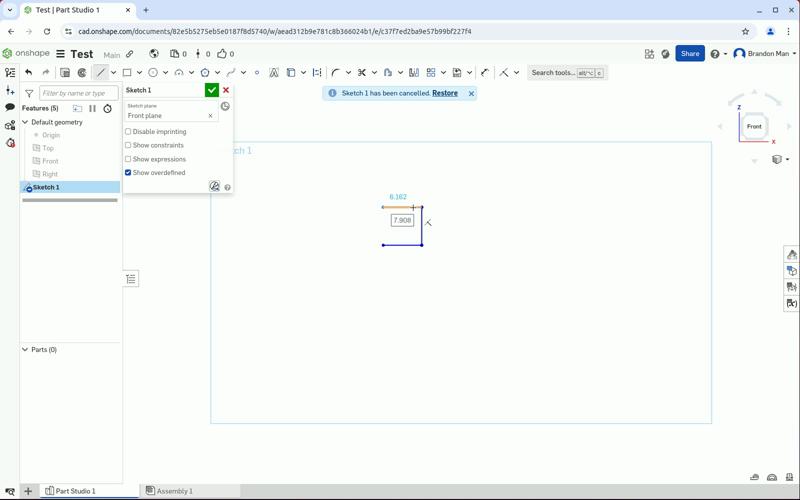
mouse_move(383, 245)
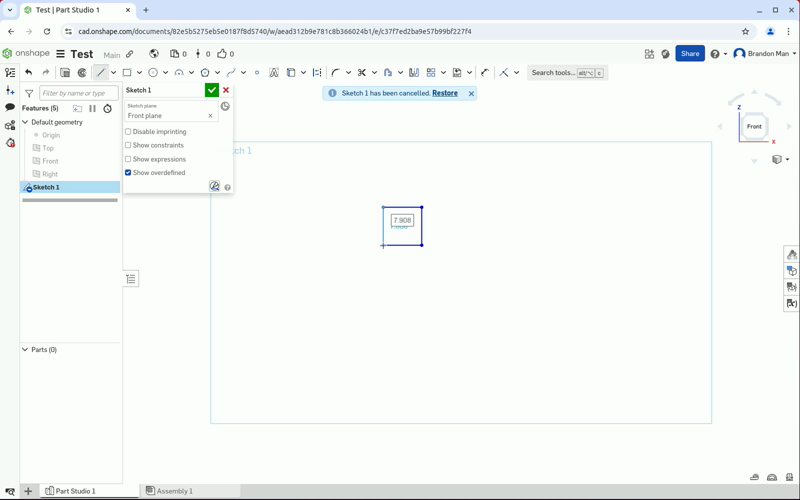
key_up(shift)
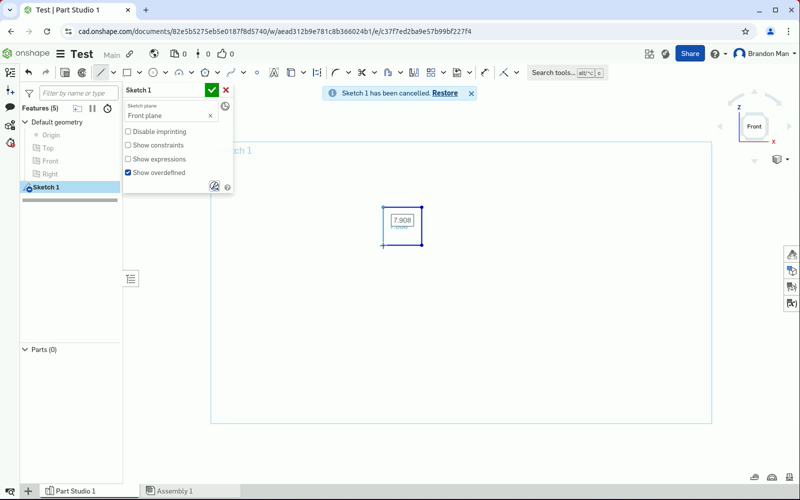
click(383, 245)
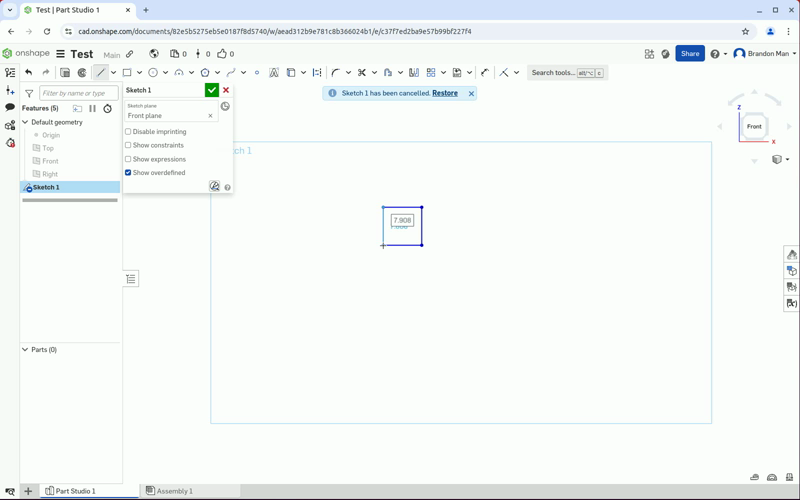
key(esc)
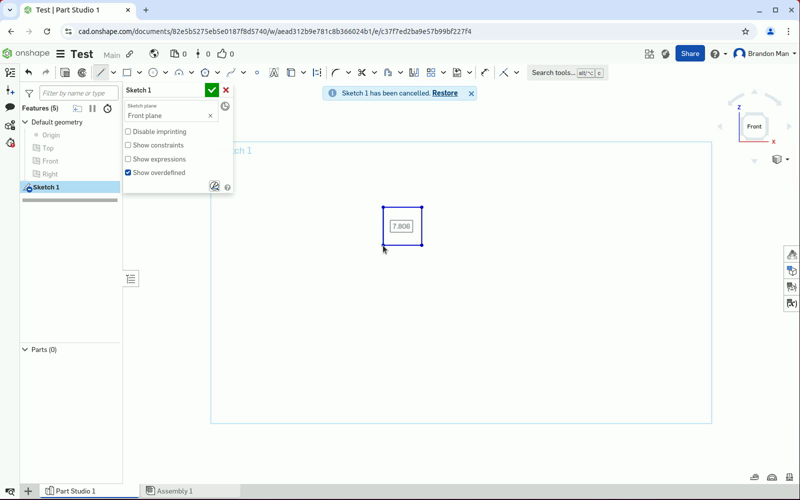
mouse_move(403, 233)
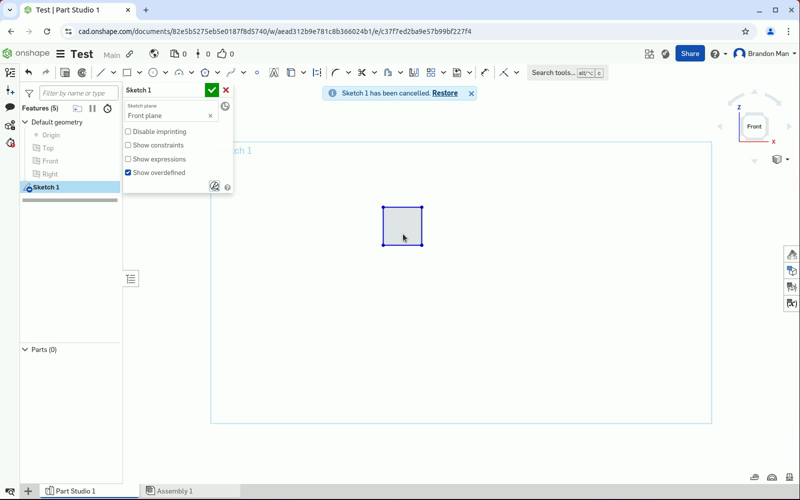
scroll(6)
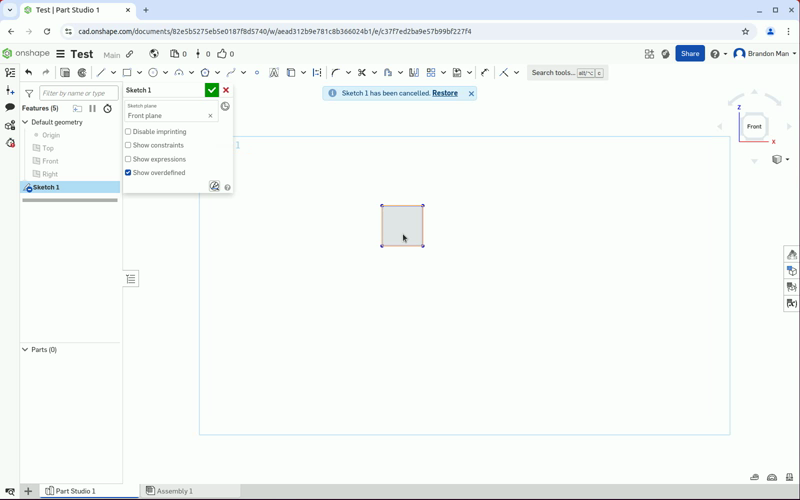
scroll(6)
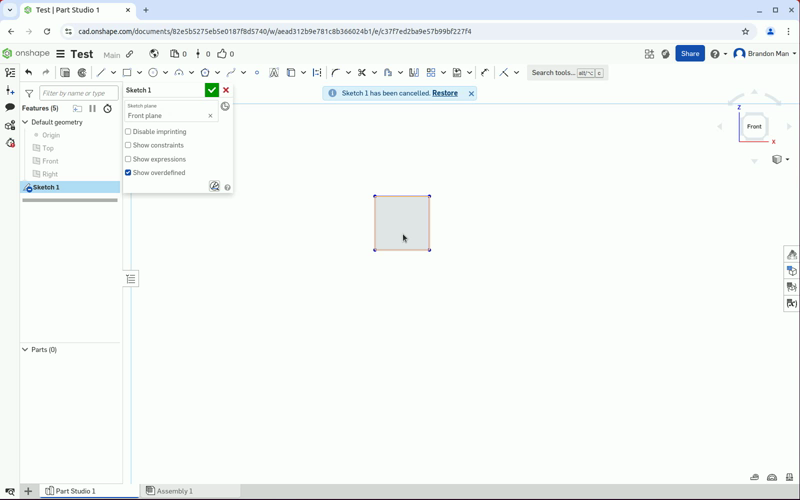
scroll(6)
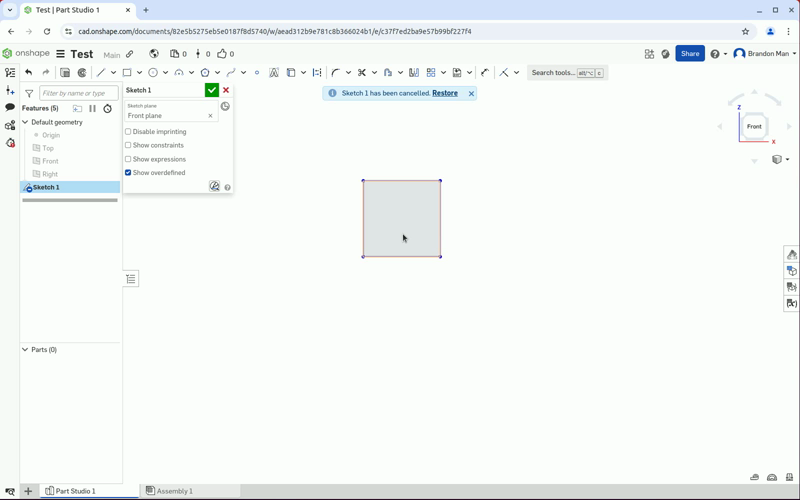
scroll(6)
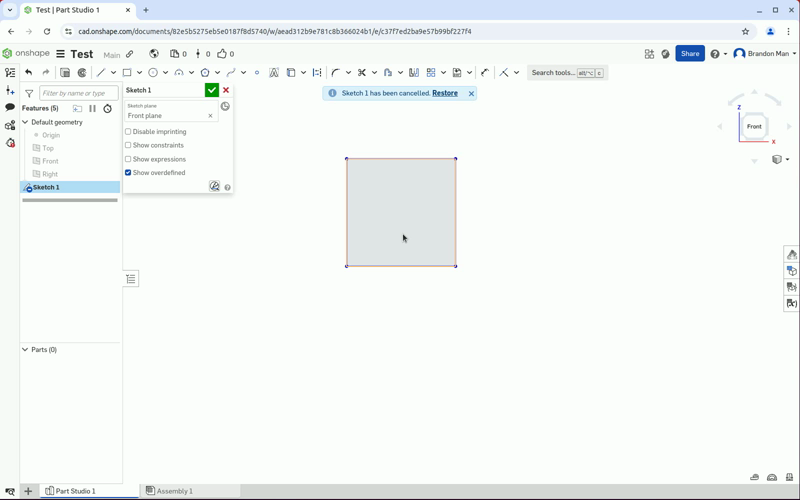
scroll(6)
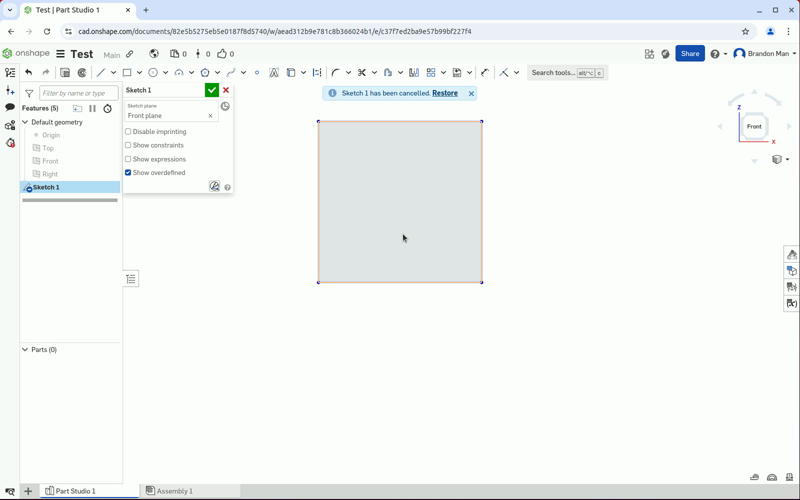
scroll(6)
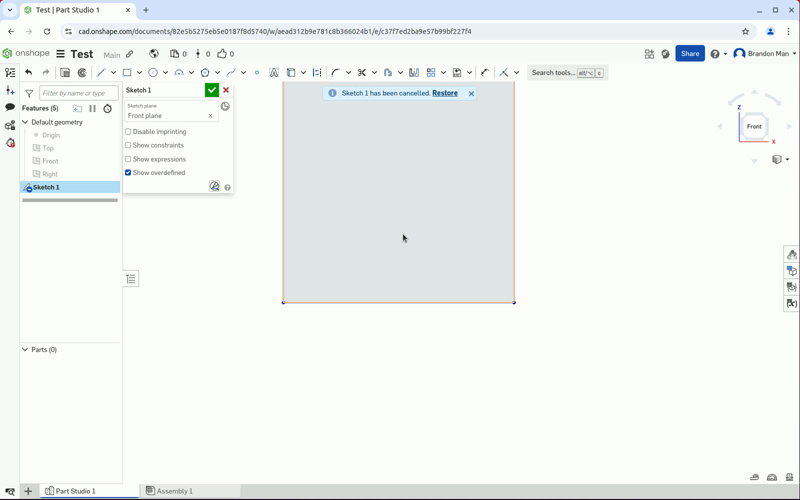
scroll(6)
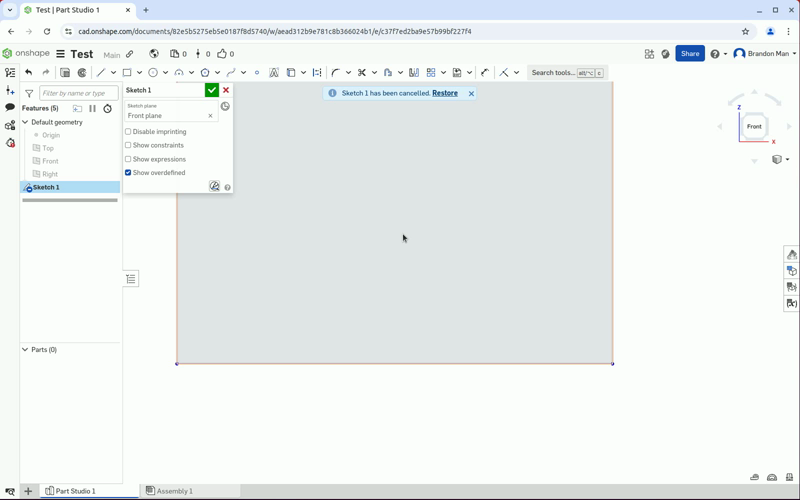
click(403, 233)
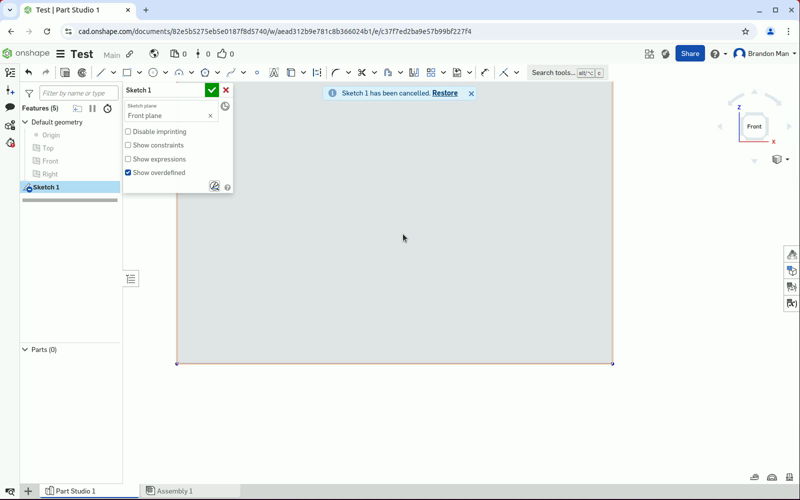
scroll(-6)
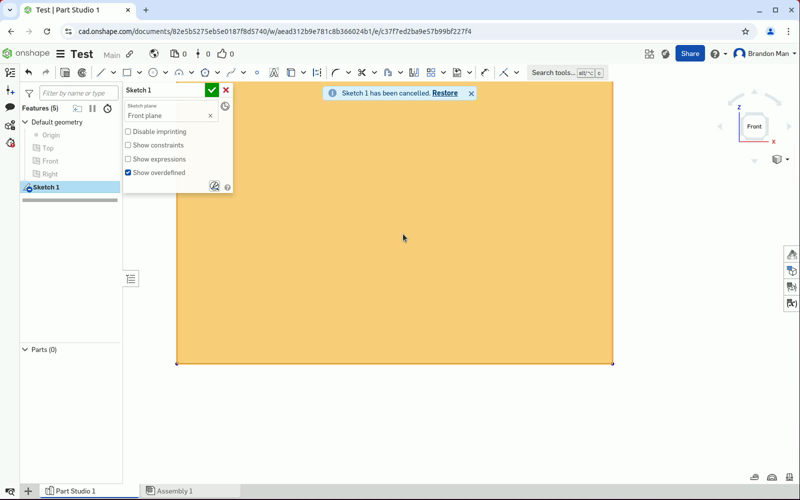
scroll(-6)
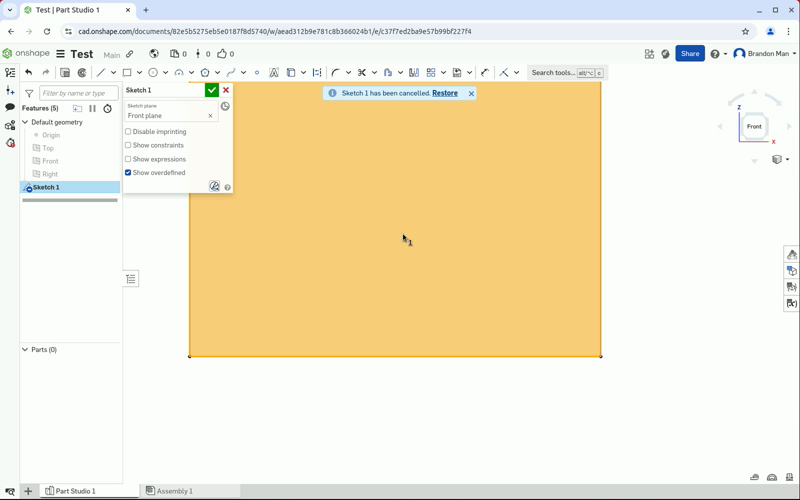
scroll(-6)
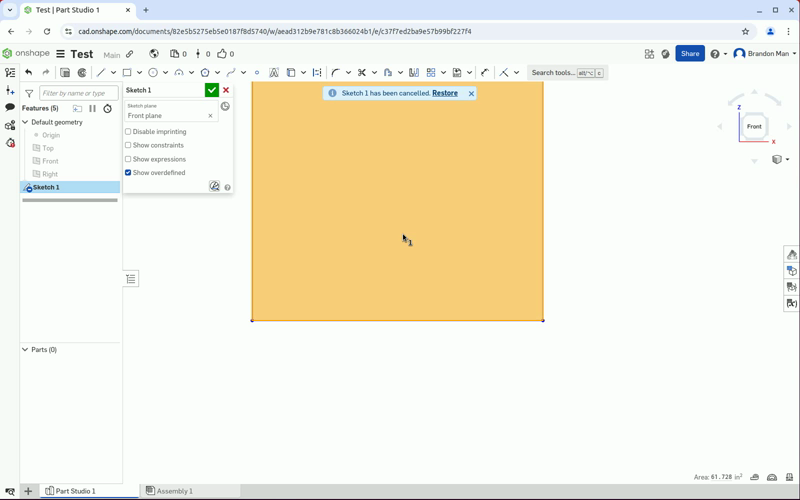
scroll(-6)
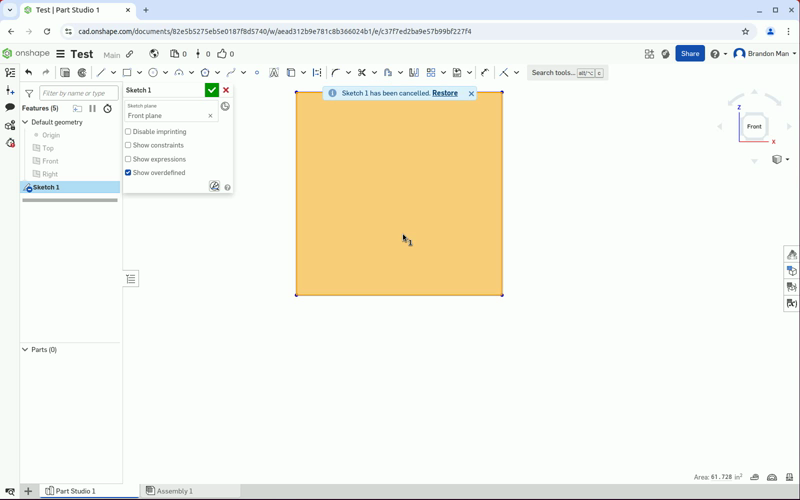
scroll(-6)
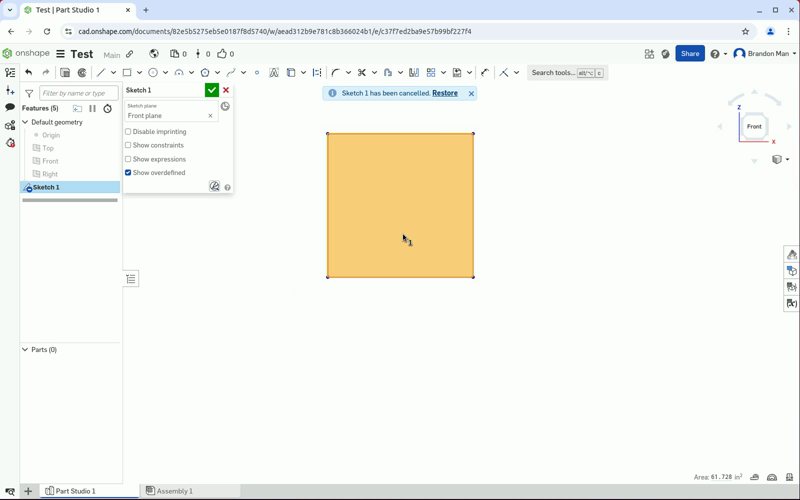
scroll(-6)
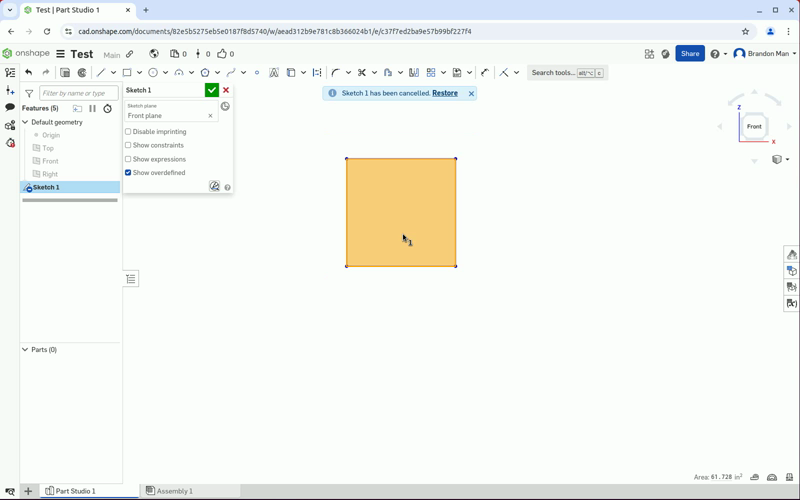
scroll(-6)
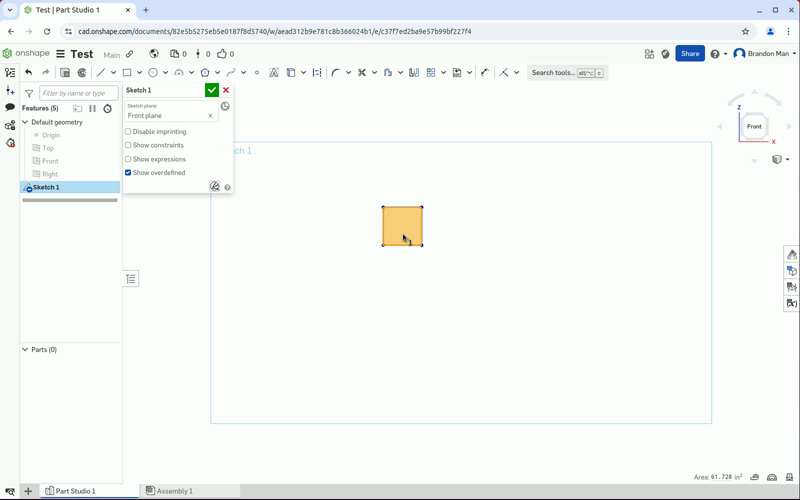
mouse_move(73, 352)
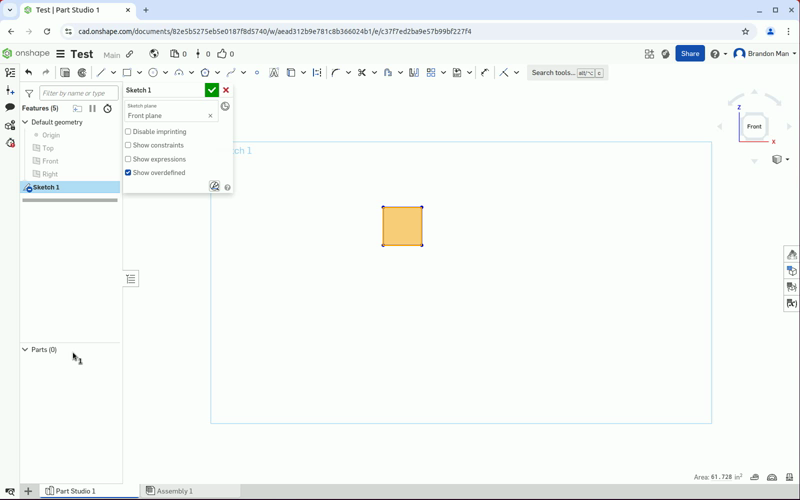
key(shift+y)
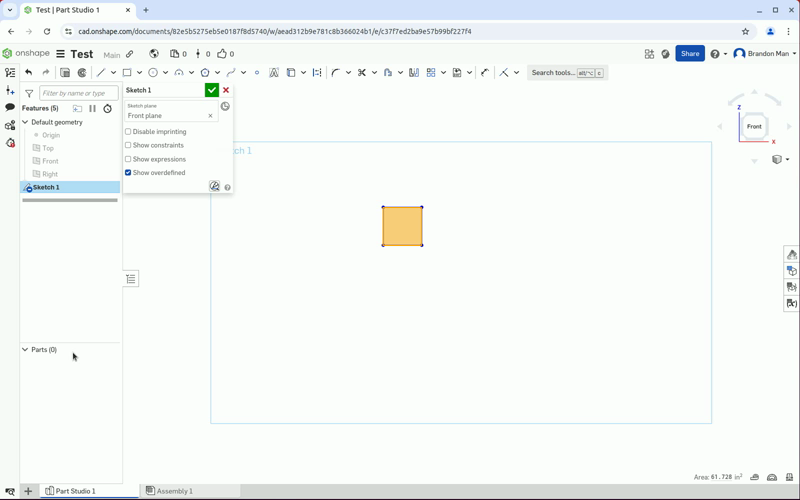
key(shift+e)
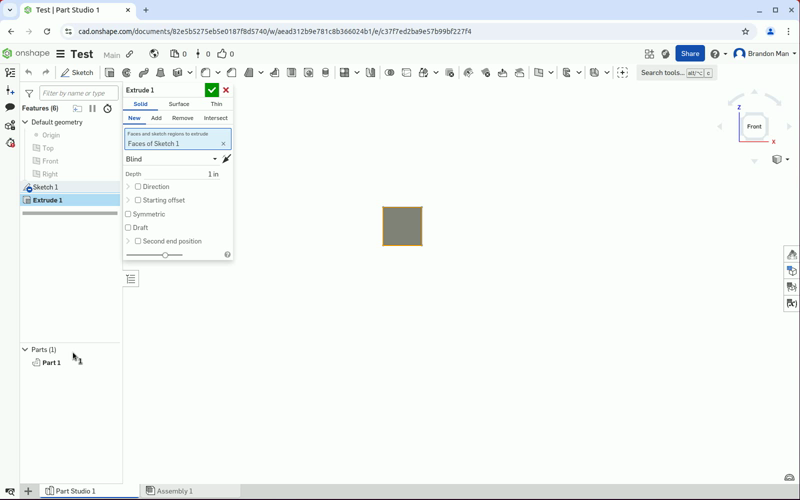
mouse_move(143, 106)
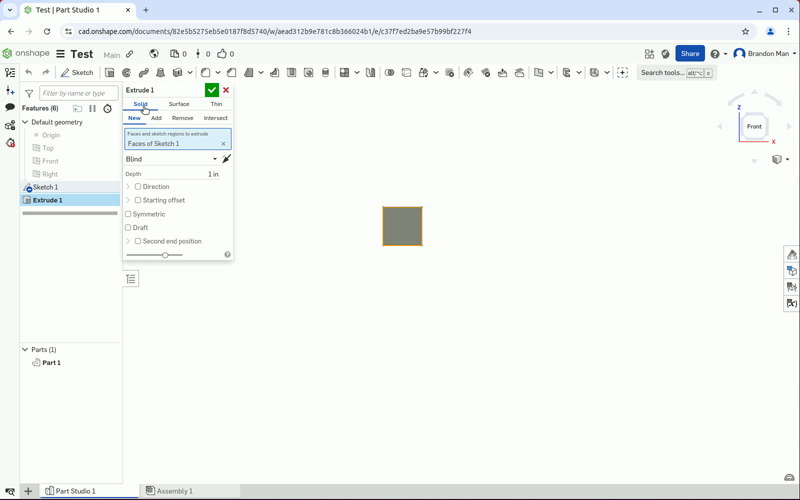
click(143, 106)
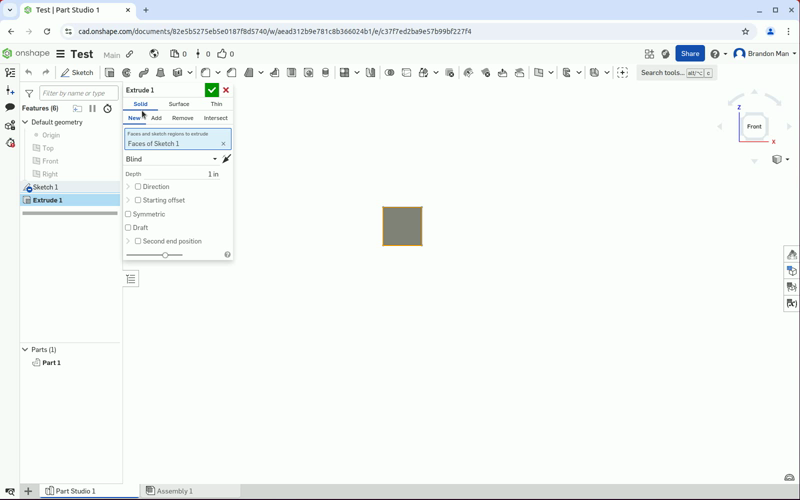
mouse_move(137, 120)
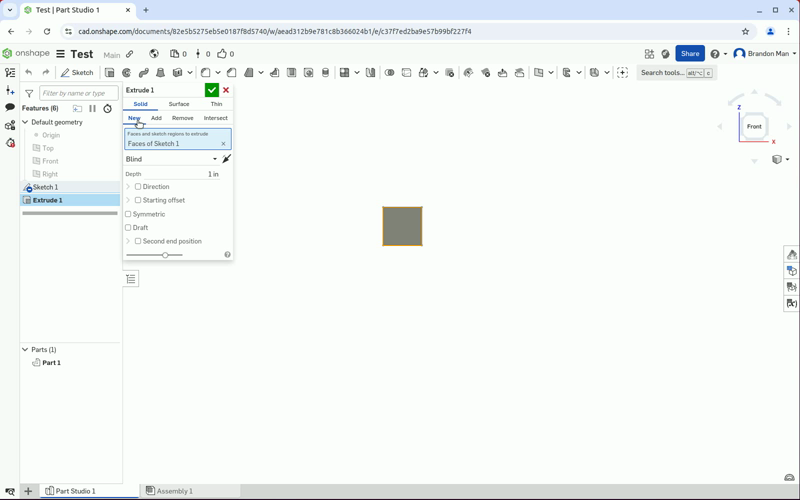
click(137, 120)
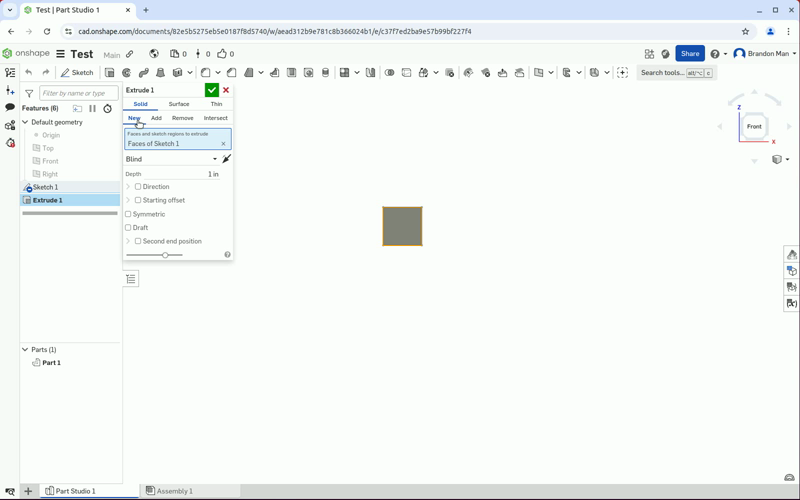
key(tab, 4)
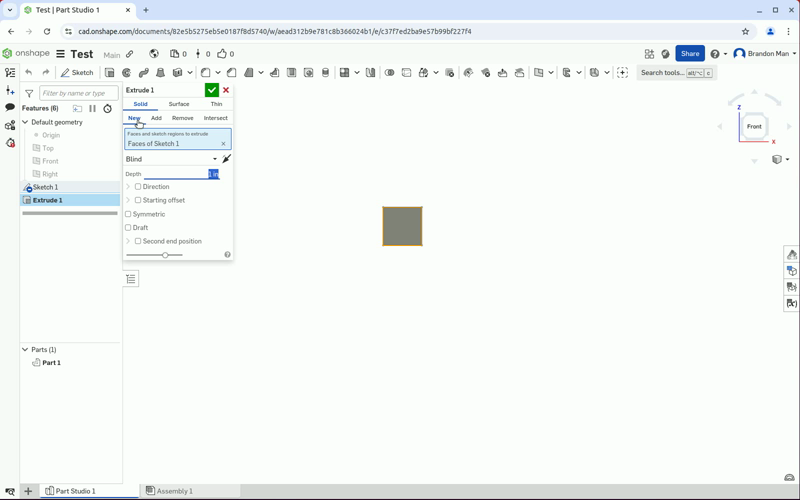
text(7.703)
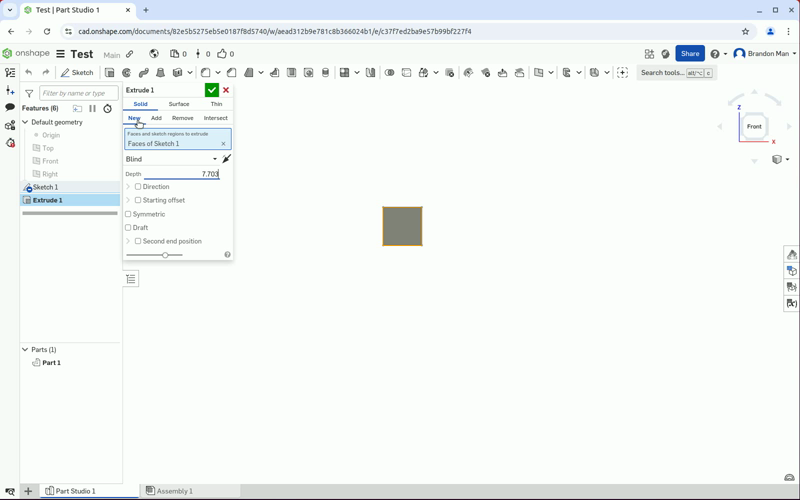
key(enter)
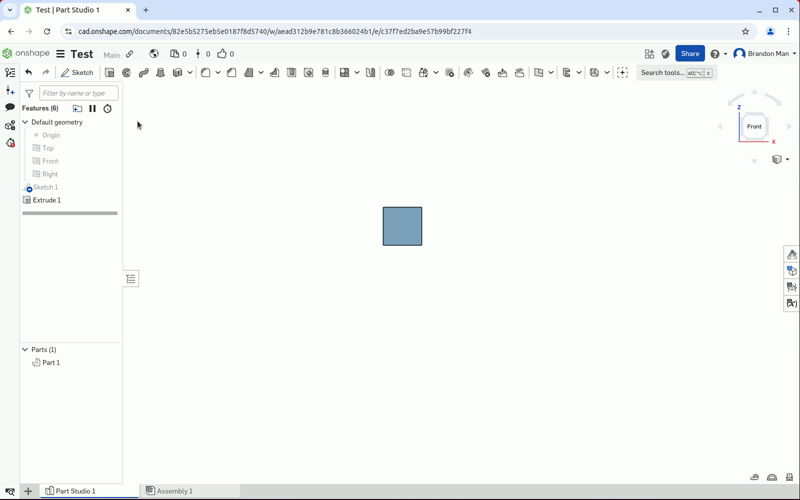
key(shift+h)
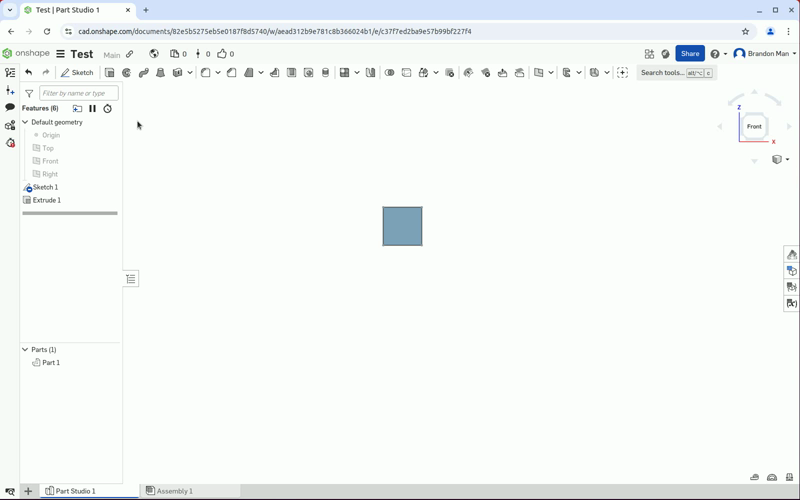
key(shift+h)
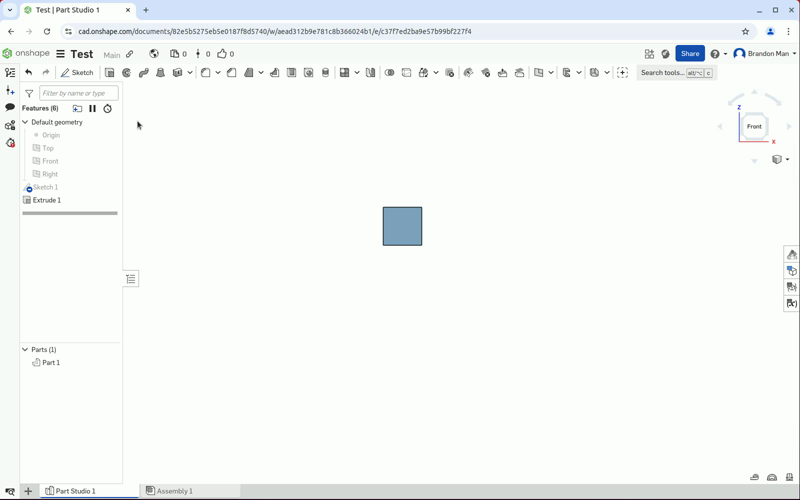
mouse_move(73, 189)
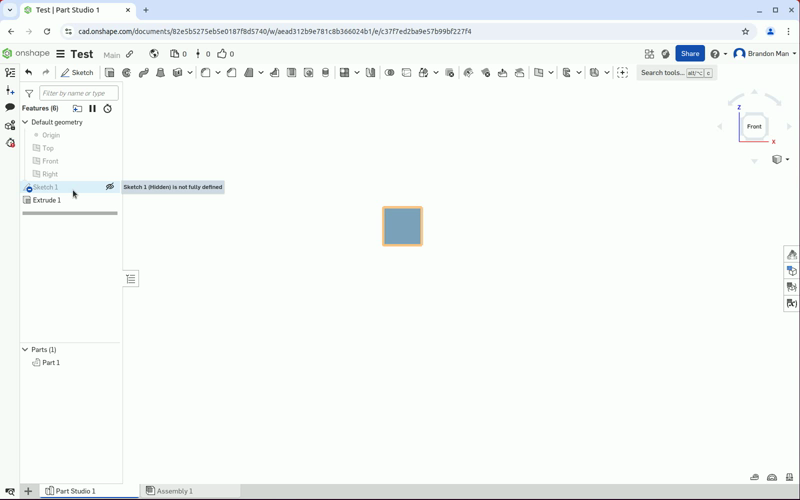
click(73, 189)
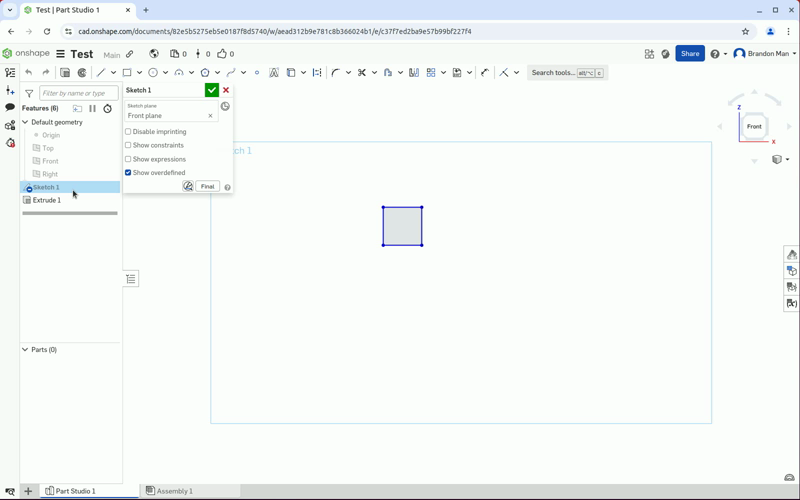
mouse_move(229, 92)
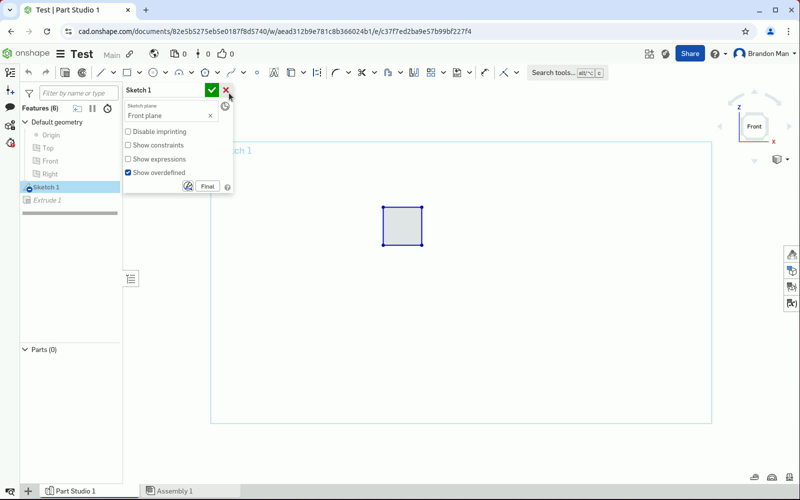
click(229, 92)
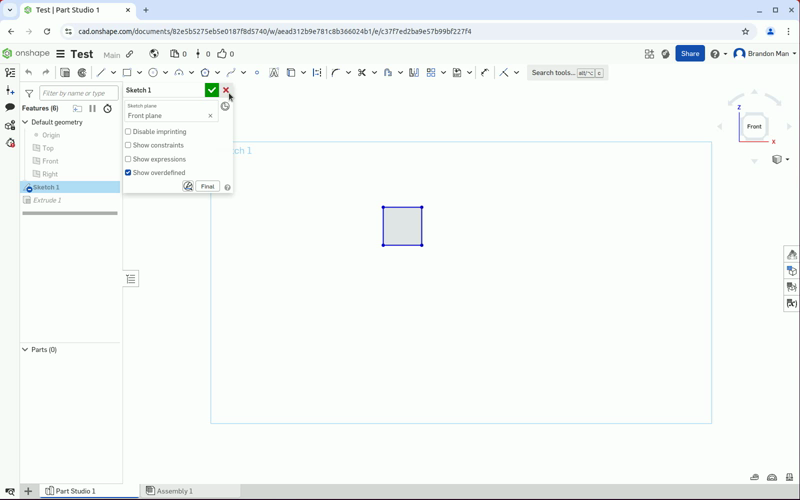
key(shift+s)
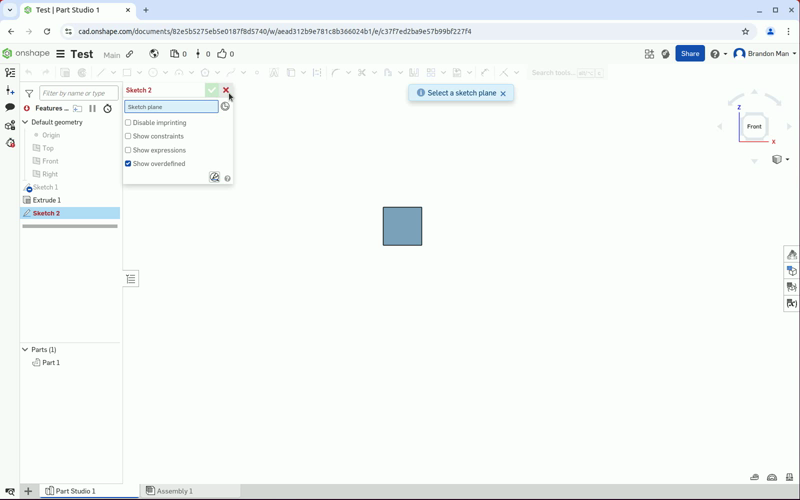
mouse_move(73, 163)
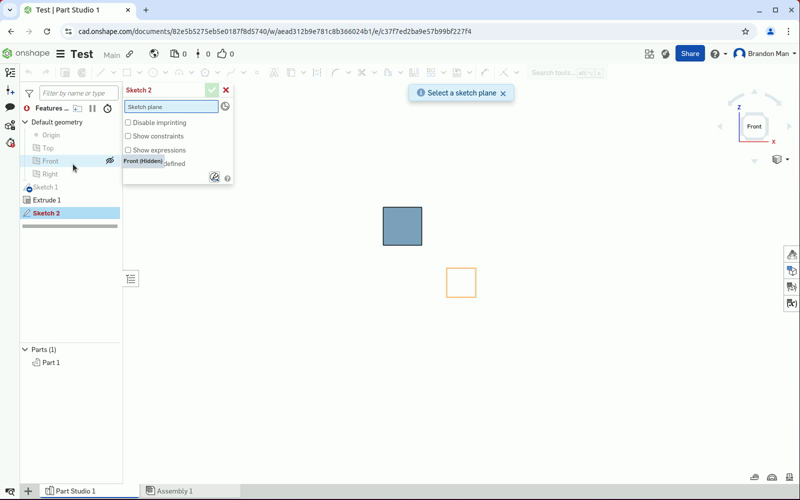
click(73, 163)
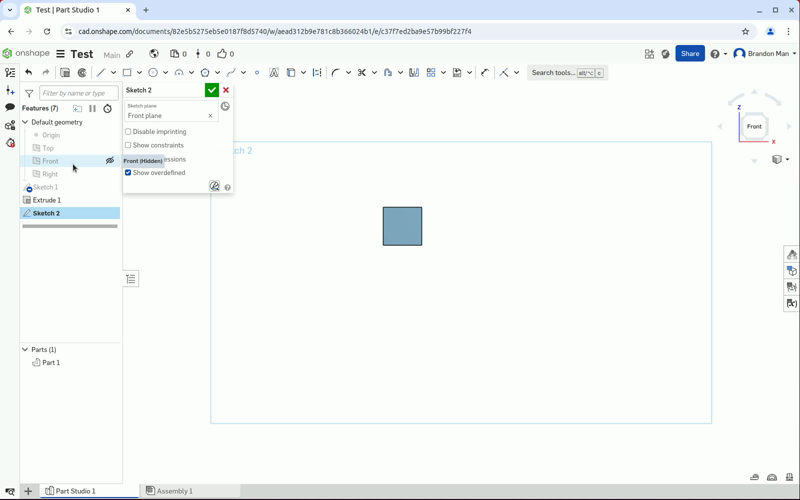
mouse_move(73, 352)
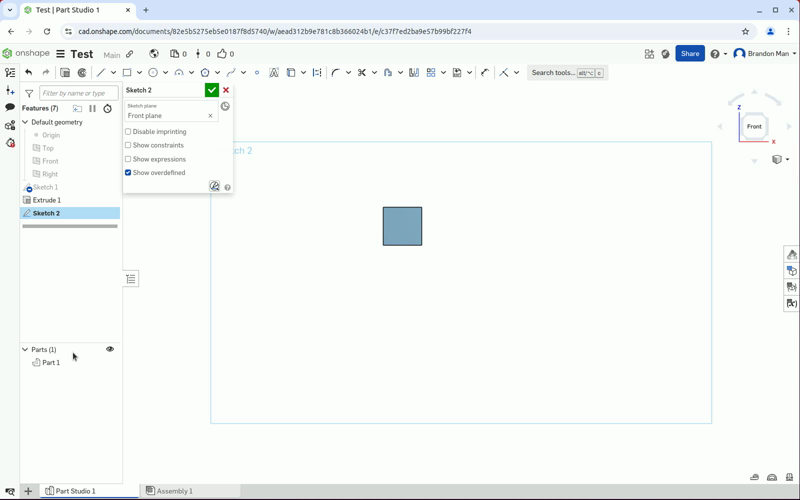
key(y)
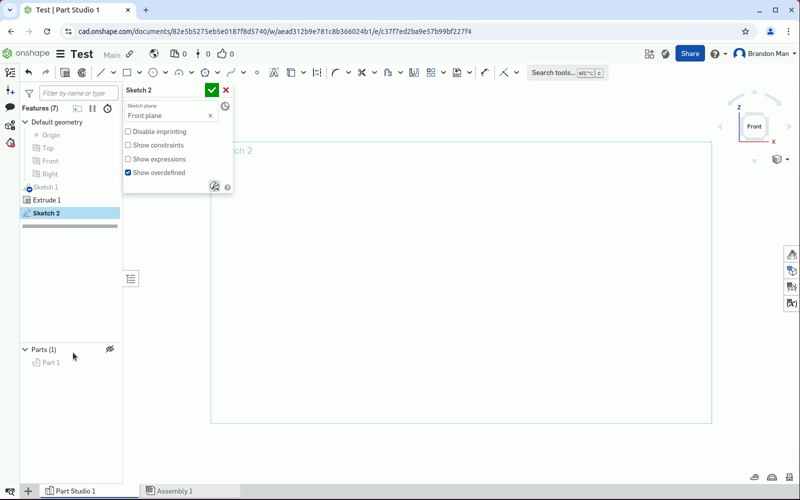
key(l)
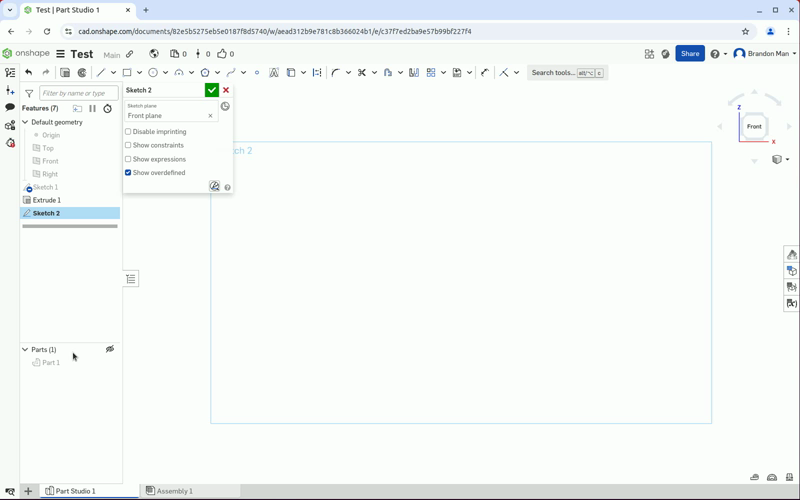
key_down(shift)
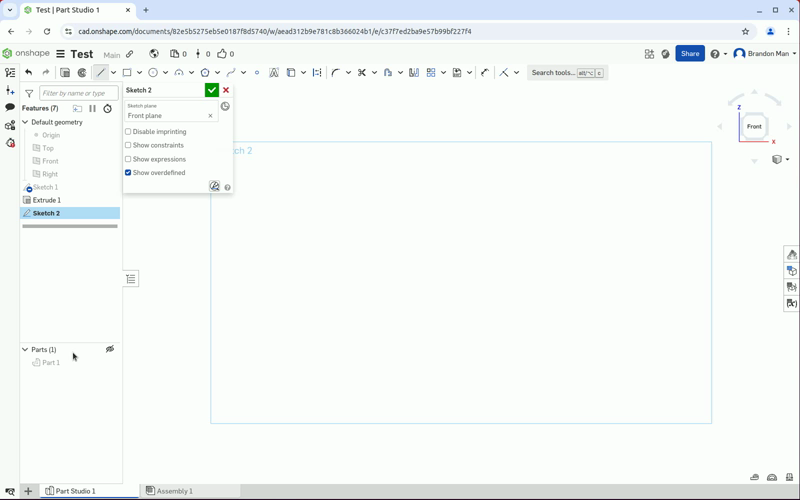
mouse_move(383, 282)
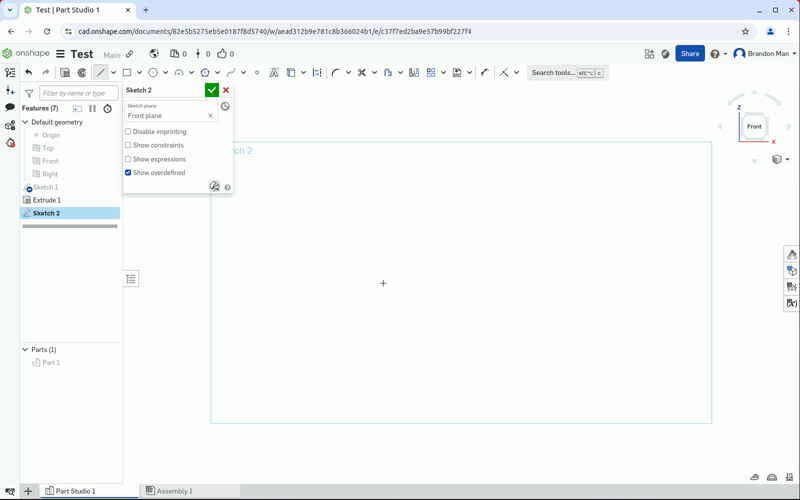
click(383, 282)
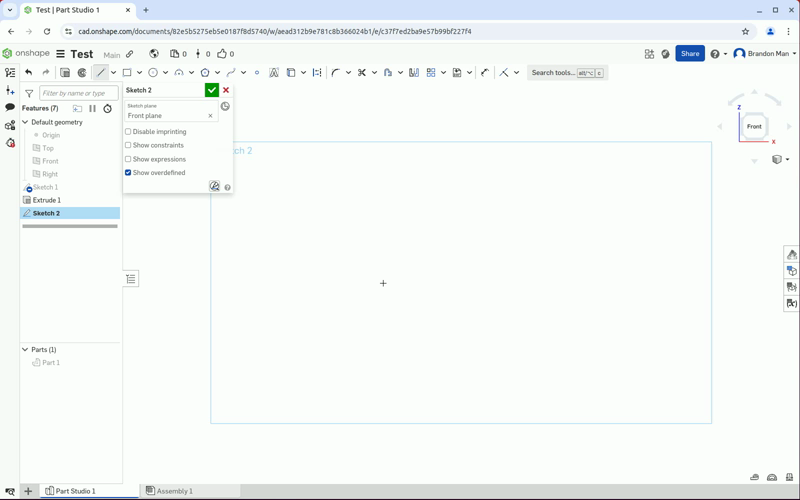
key_up(shift)
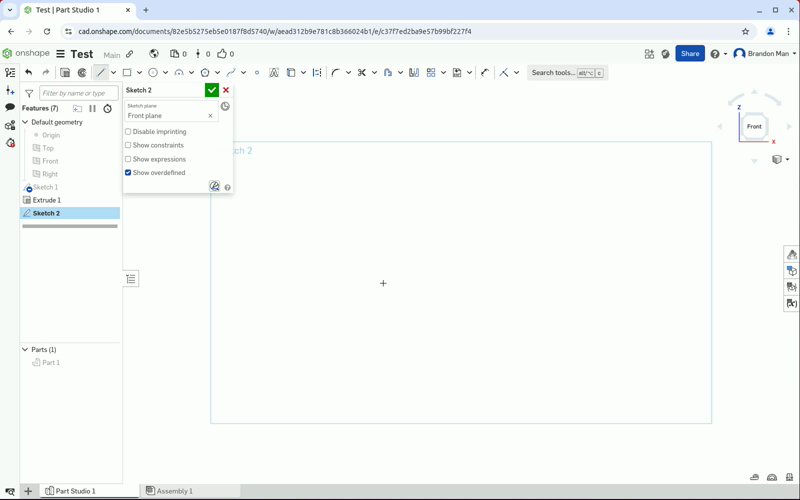
key_down(shift)
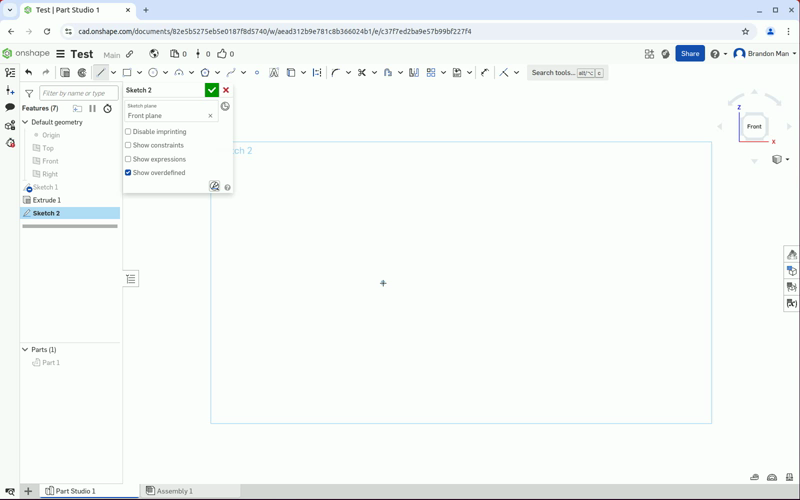
mouse_move(413, 282)
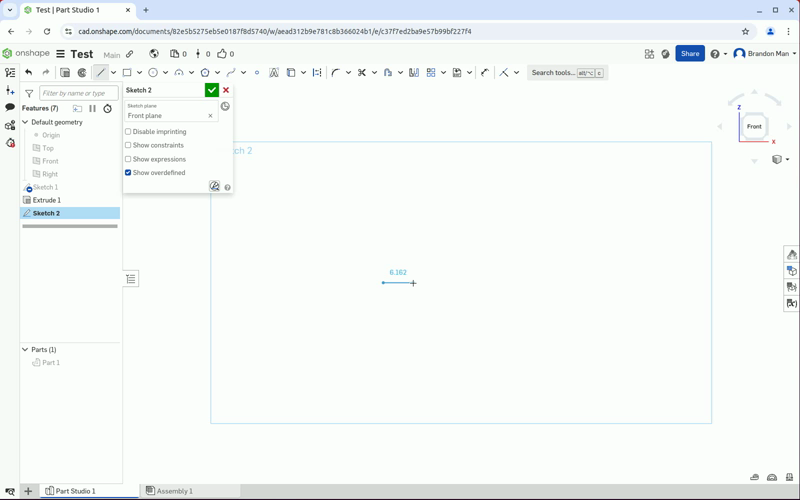
mouse_move(421, 282)
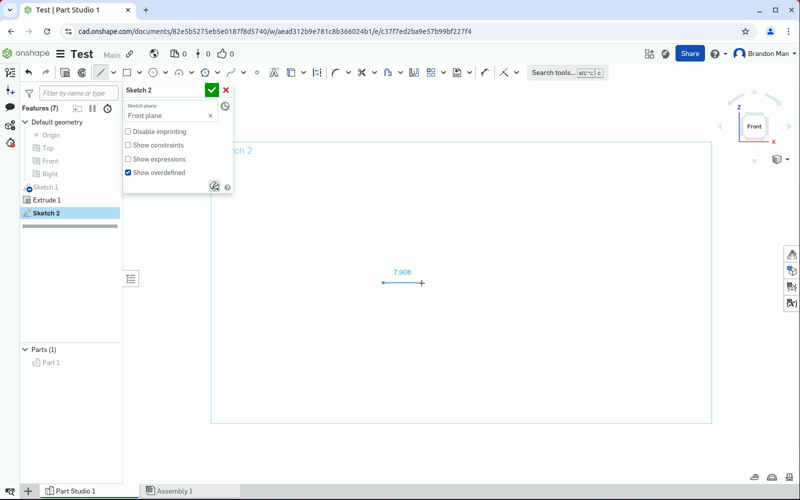
click(421, 282)
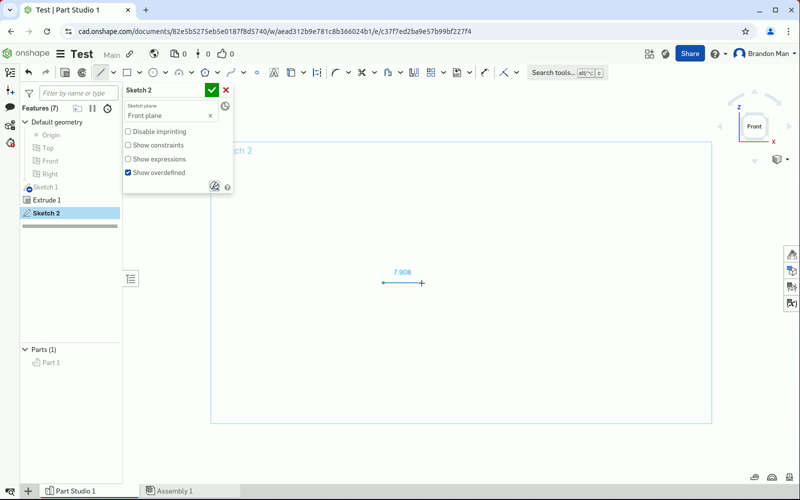
key_up(shift)
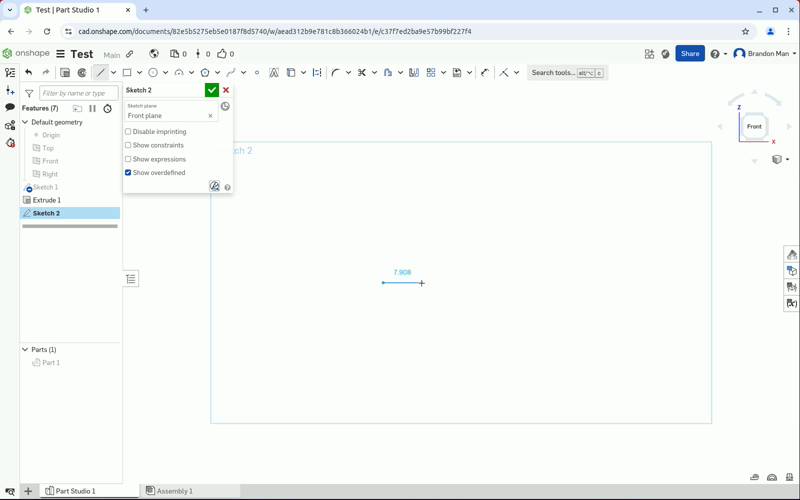
key_down(shift)
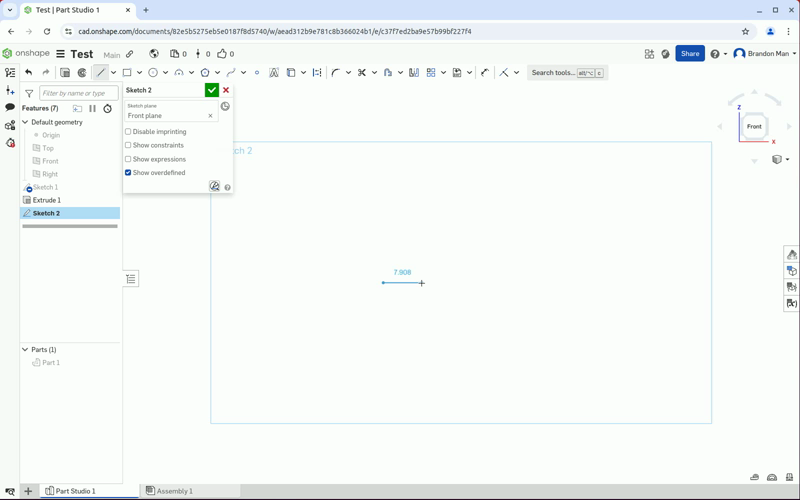
mouse_move(451, 282)
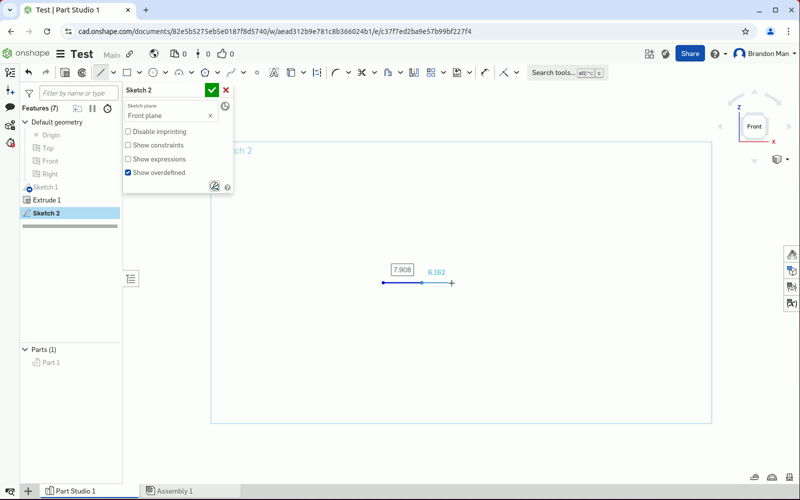
mouse_move(421, 244)
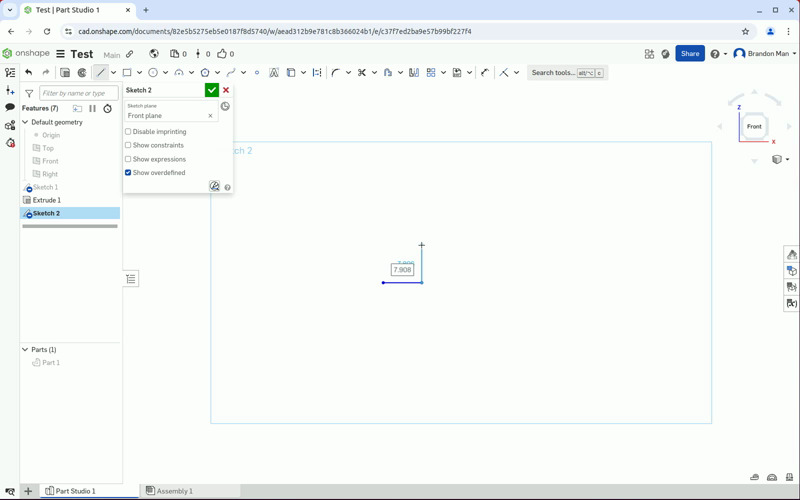
click(421, 244)
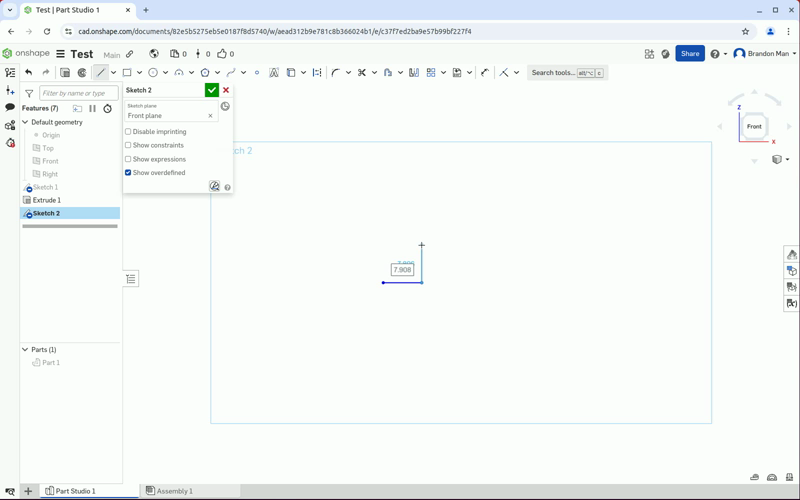
key_up(shift)
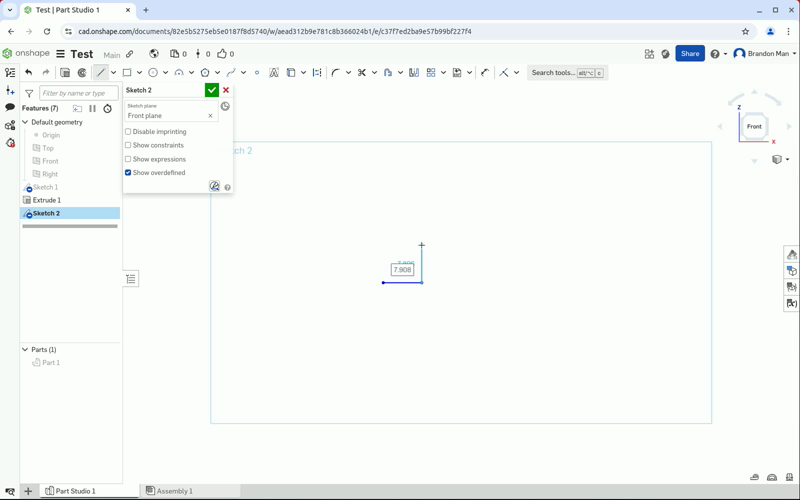
key_down(shift)
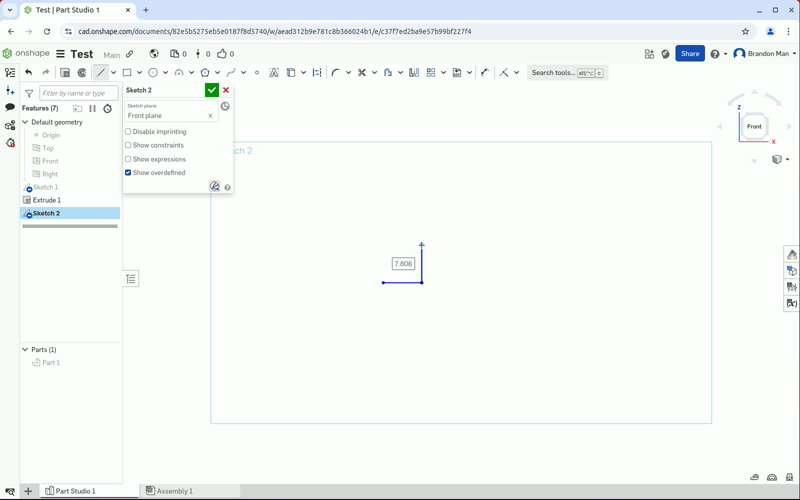
mouse_move(451, 244)
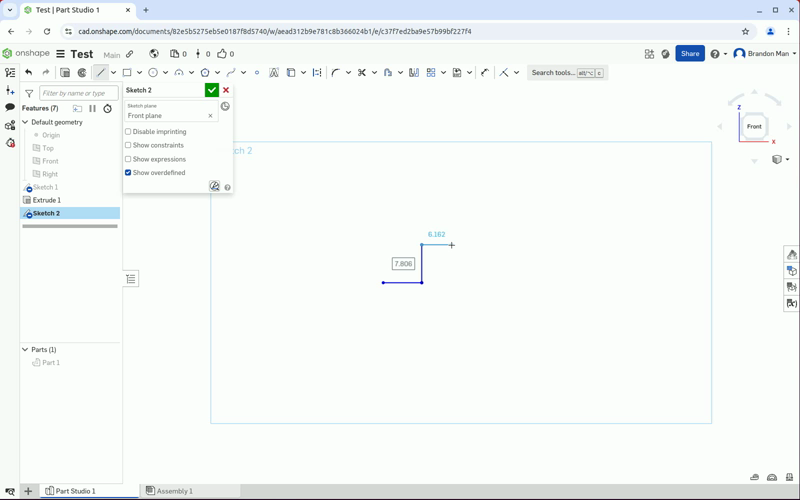
mouse_move(383, 244)
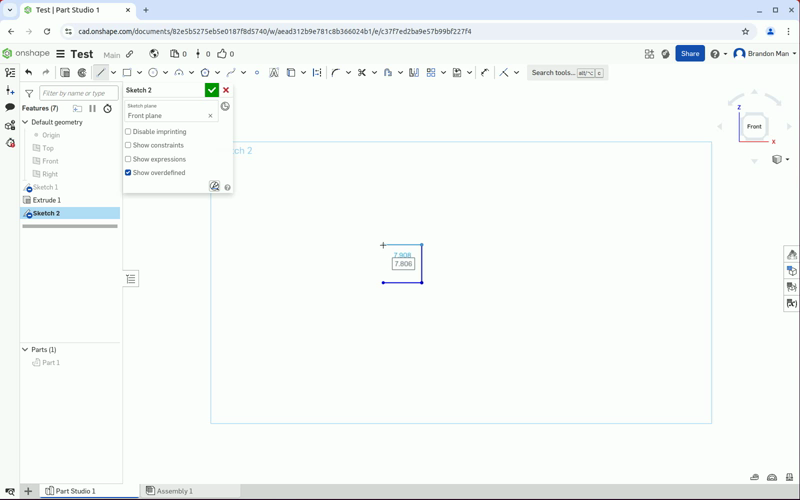
click(383, 244)
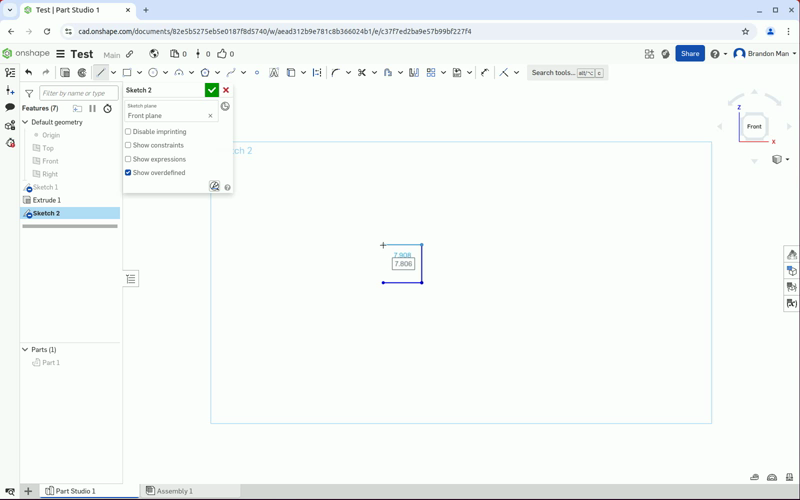
key_up(shift)
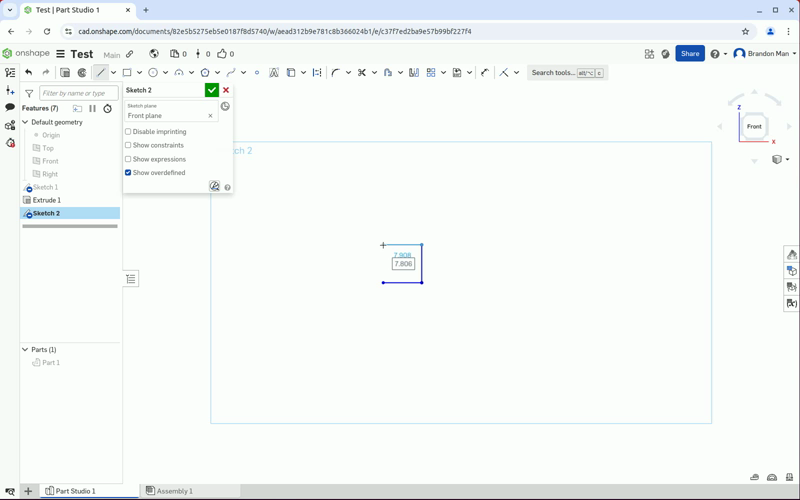
mouse_move(413, 244)
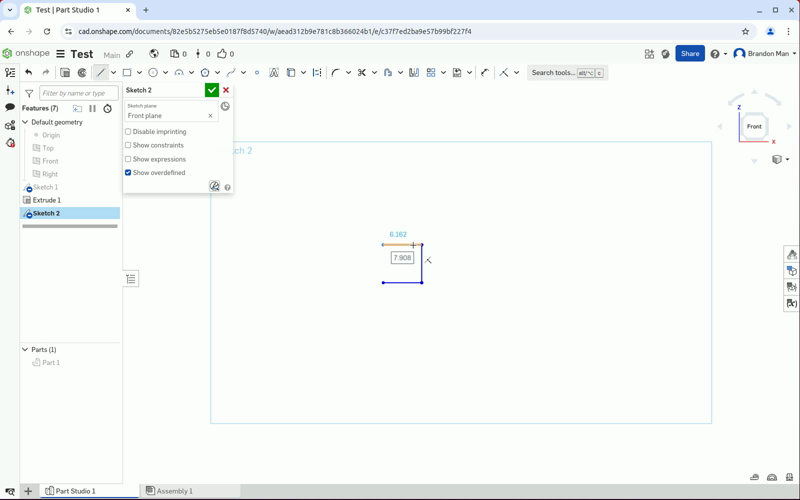
key_down(shift)
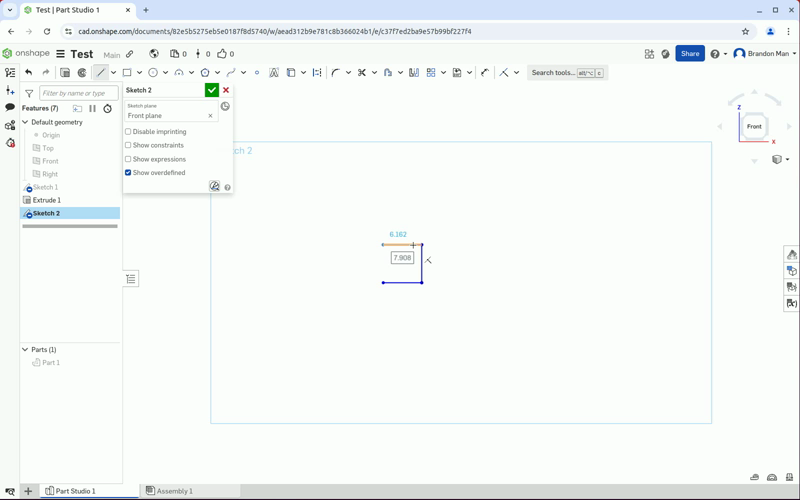
mouse_move(383, 282)
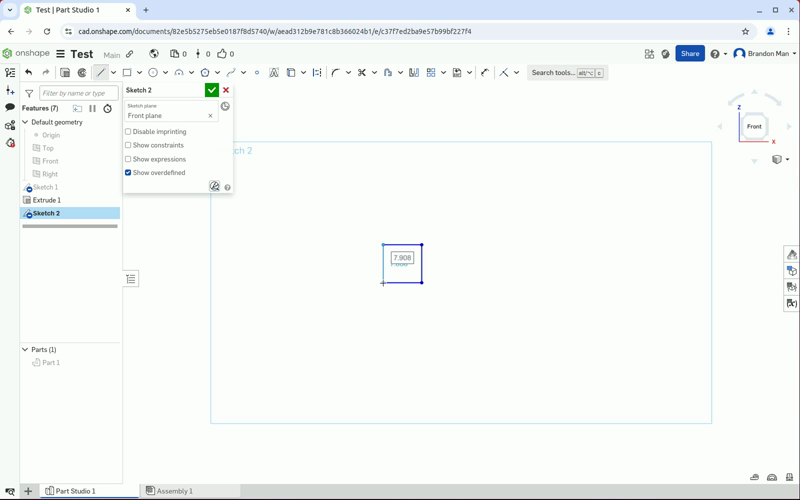
key_up(shift)
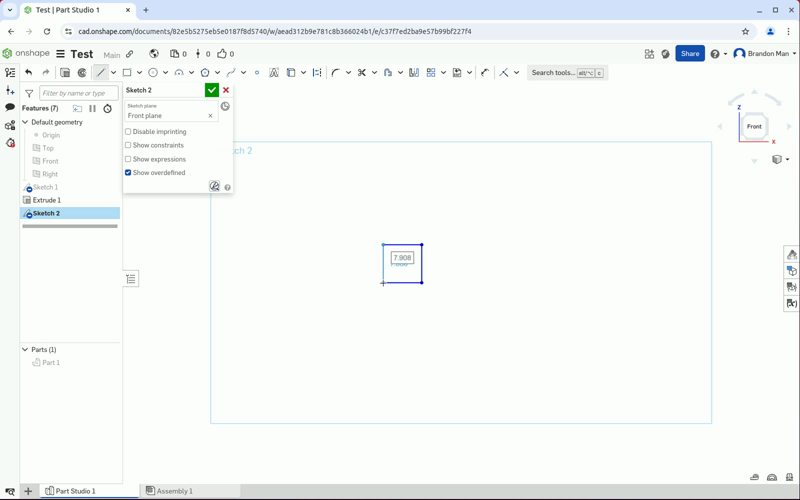
click(383, 282)
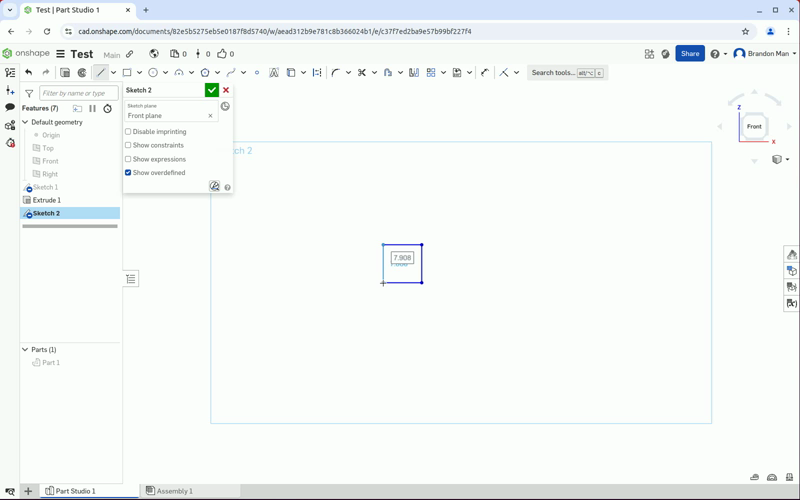
key(esc)
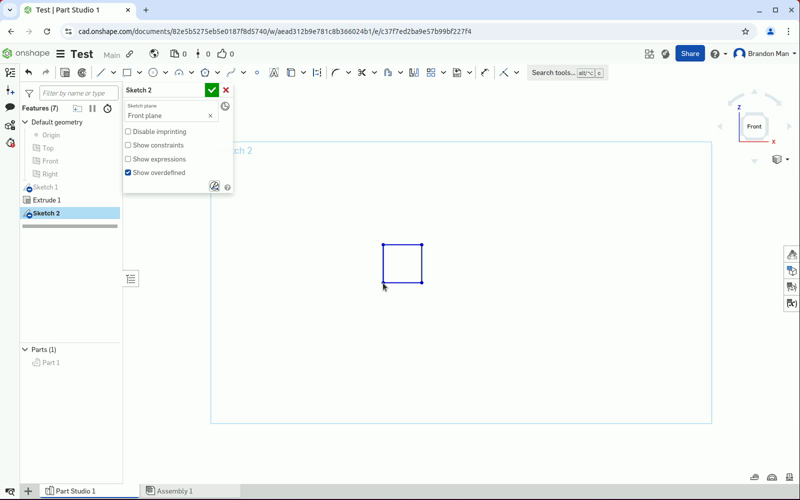
mouse_move(394, 256)
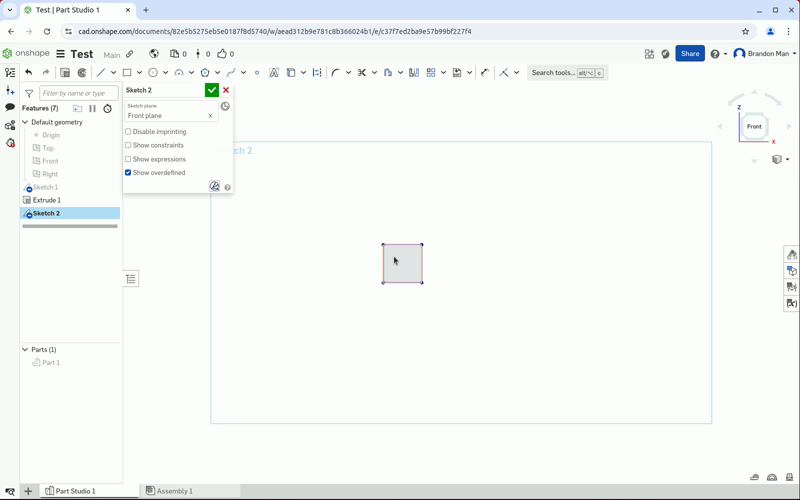
scroll(6)
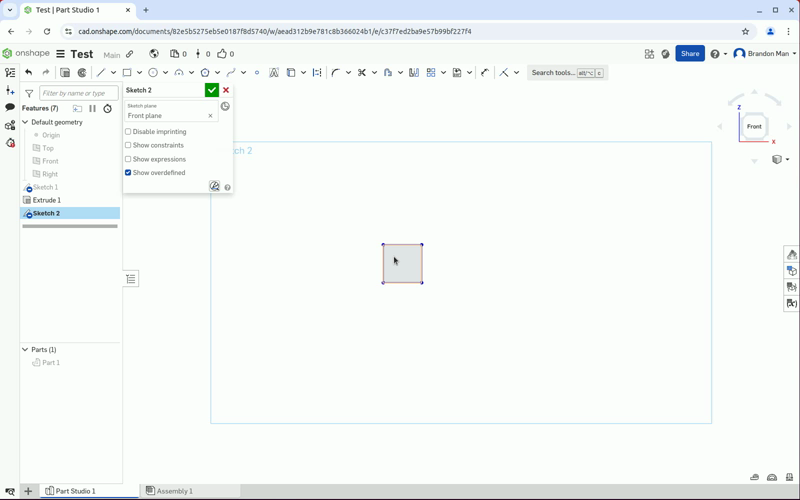
scroll(6)
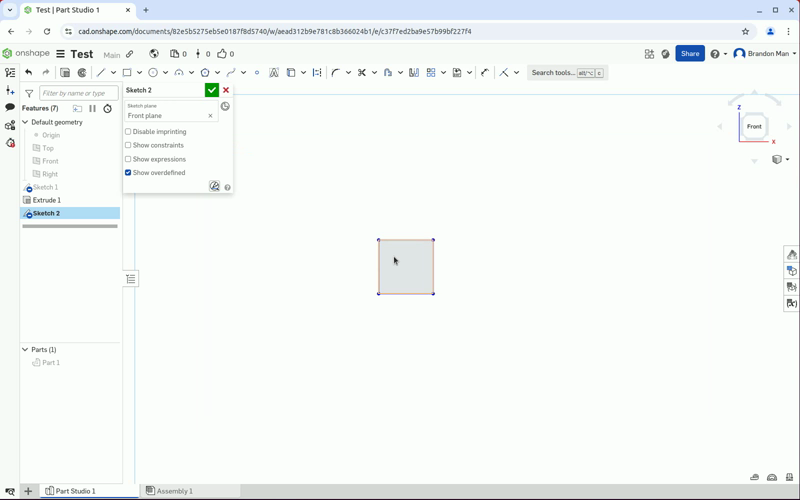
scroll(6)
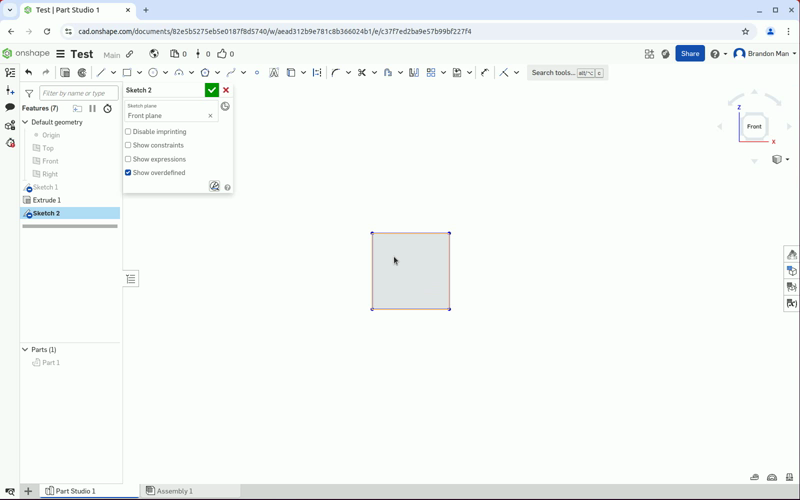
scroll(6)
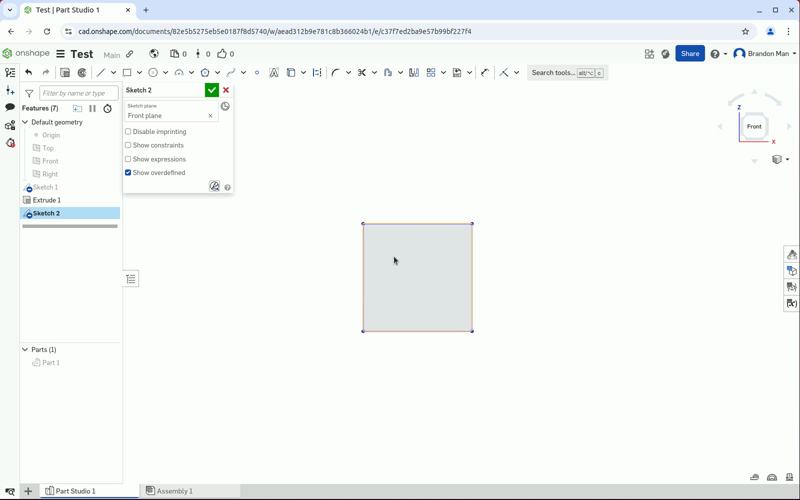
scroll(6)
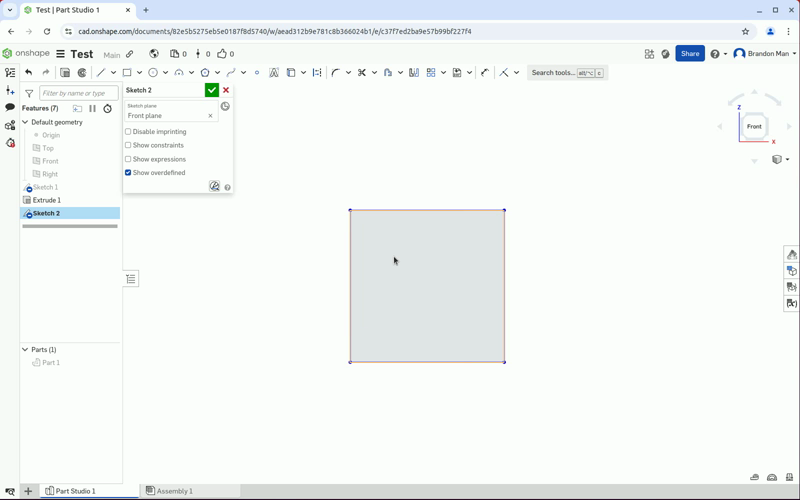
scroll(6)
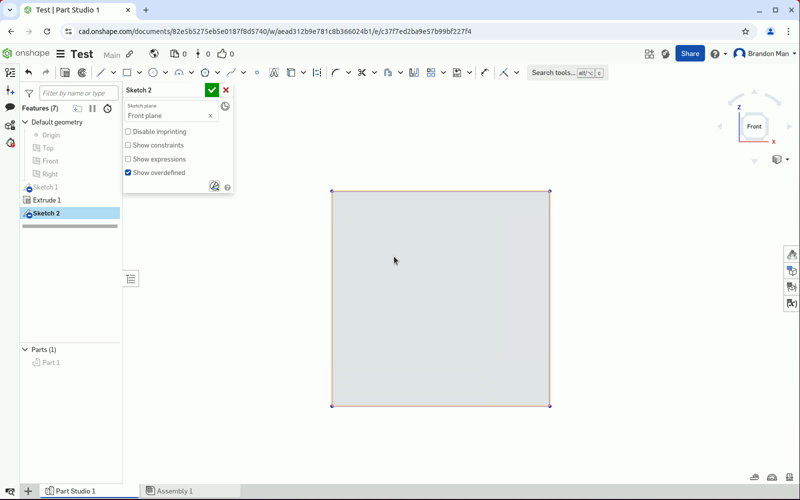
scroll(6)
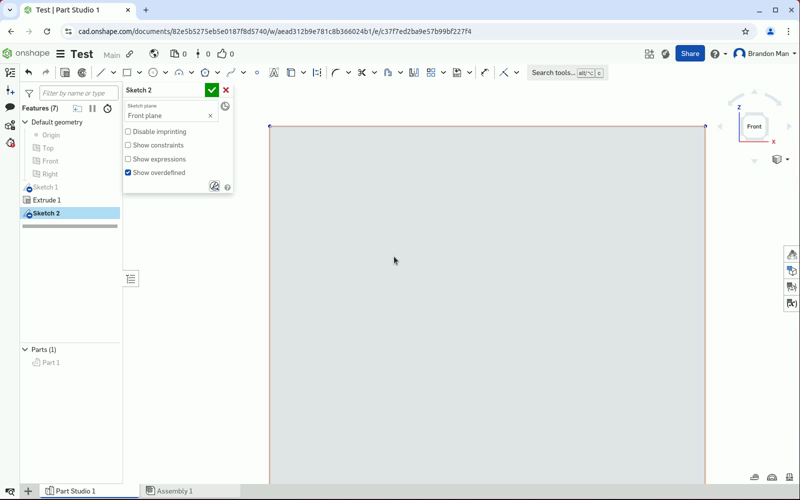
click(394, 256)
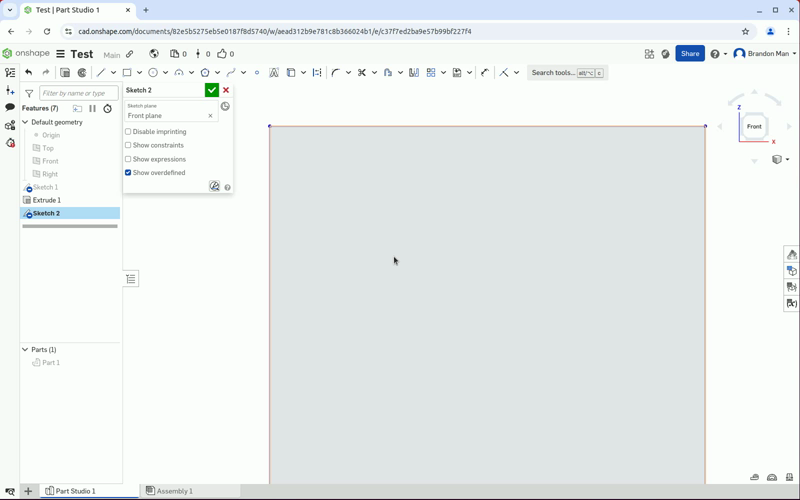
scroll(-6)
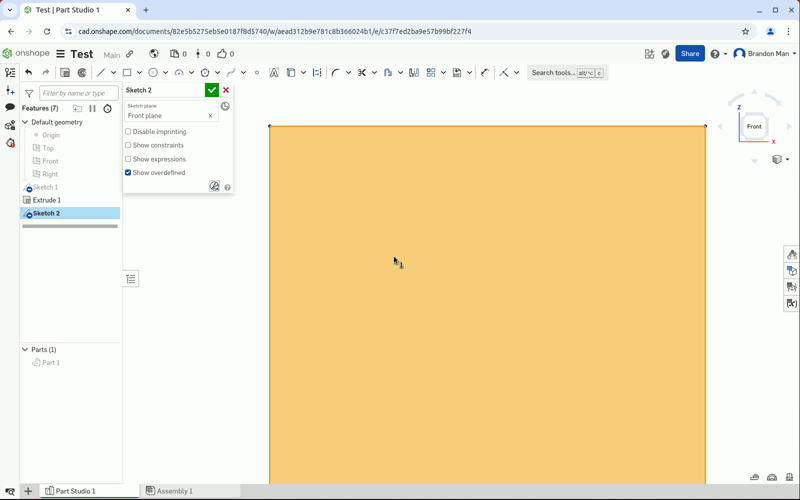
scroll(-6)
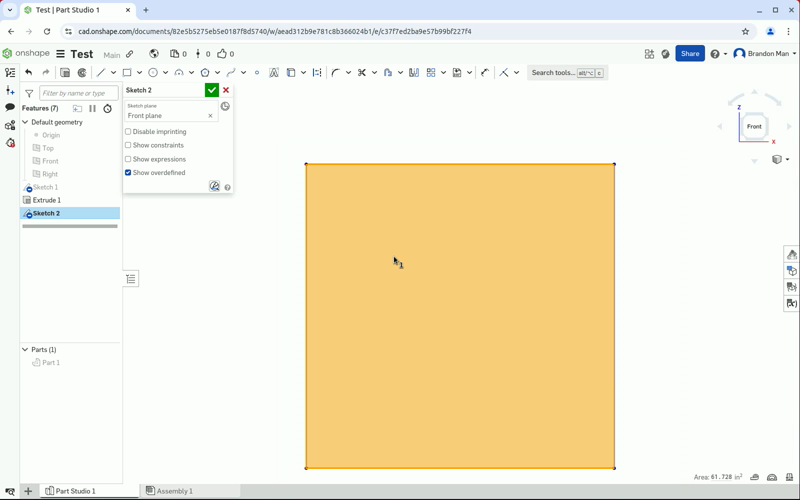
scroll(-6)
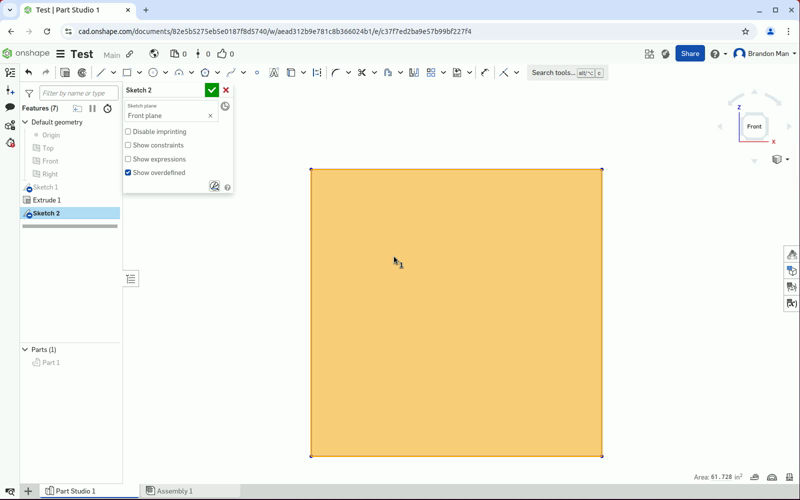
scroll(-6)
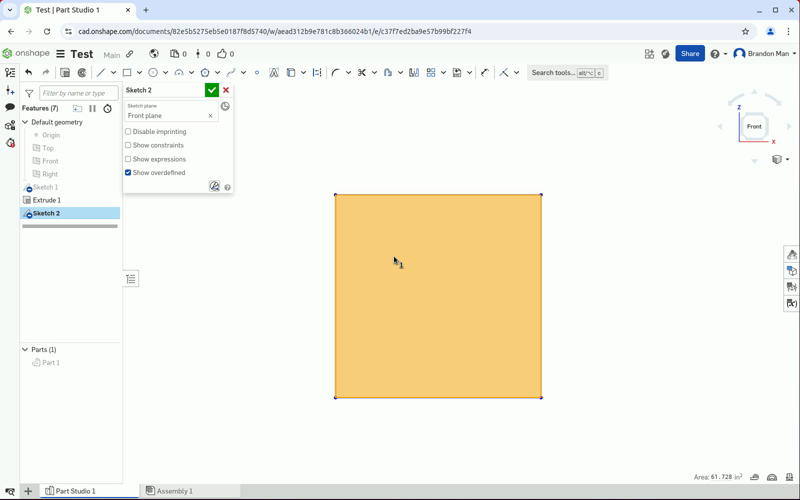
scroll(-6)
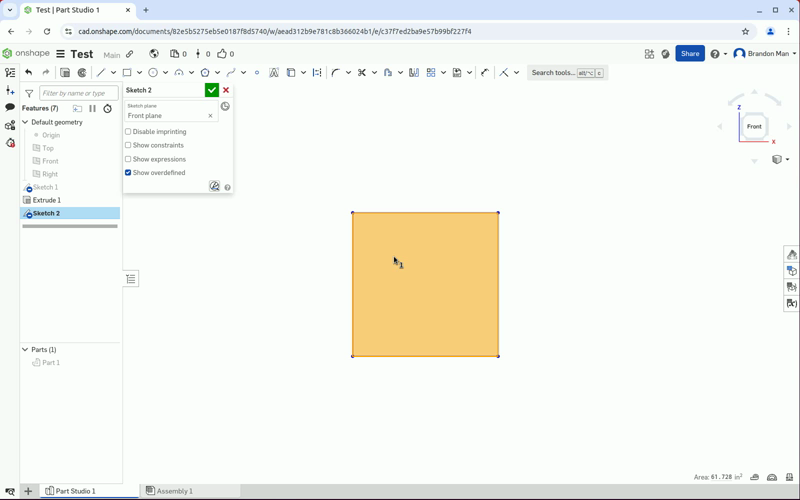
scroll(-6)
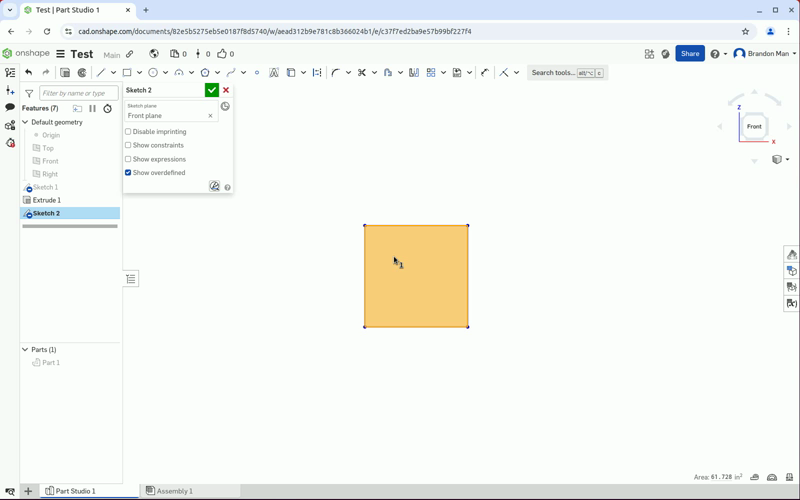
scroll(-6)
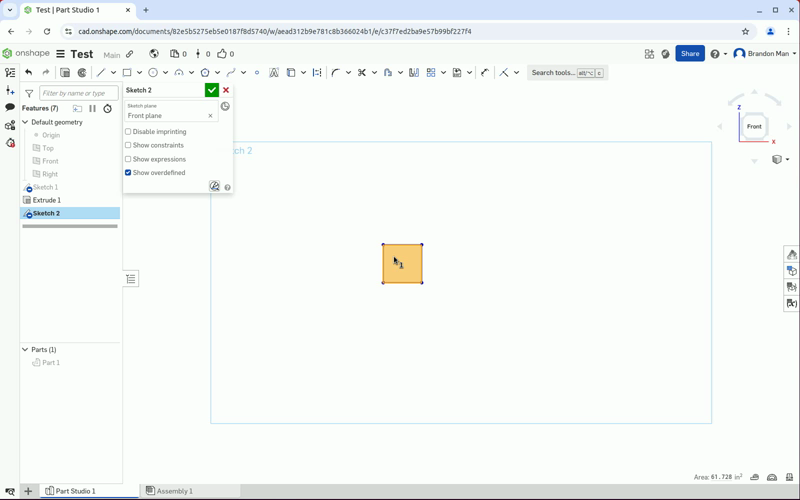
mouse_move(73, 352)
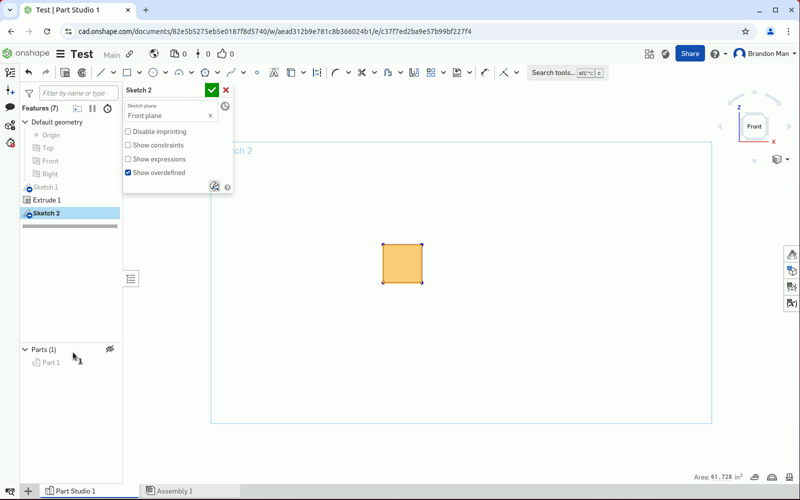
key(shift+y)
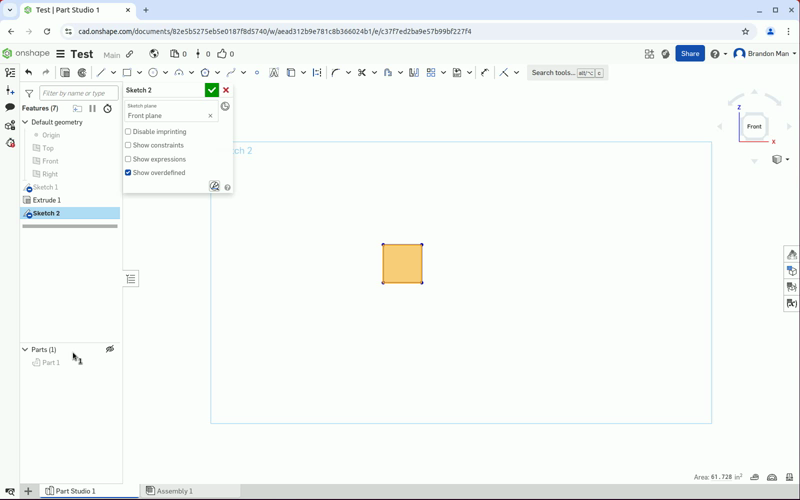
key(shift+e)
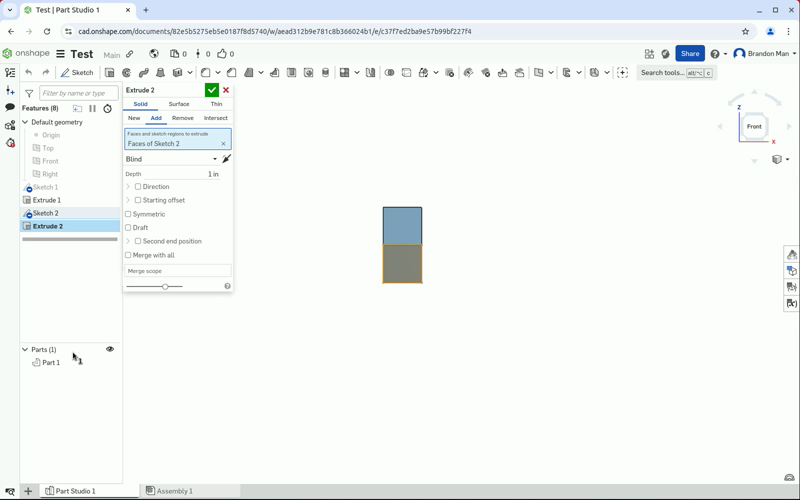
mouse_move(143, 106)
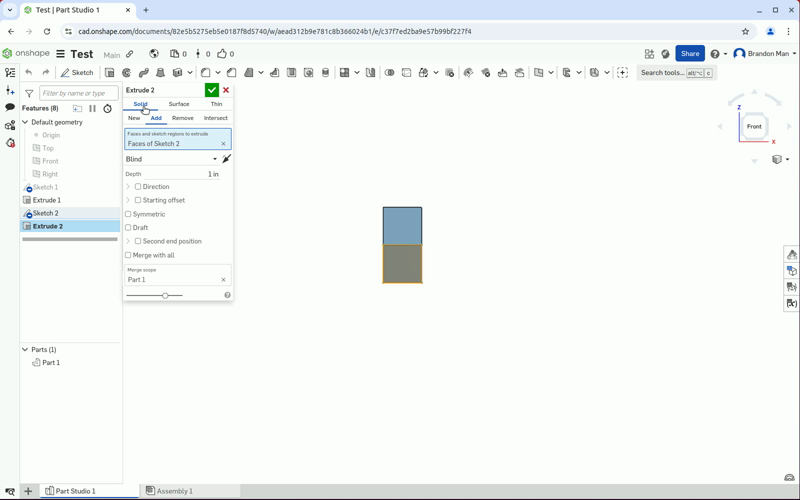
click(143, 106)
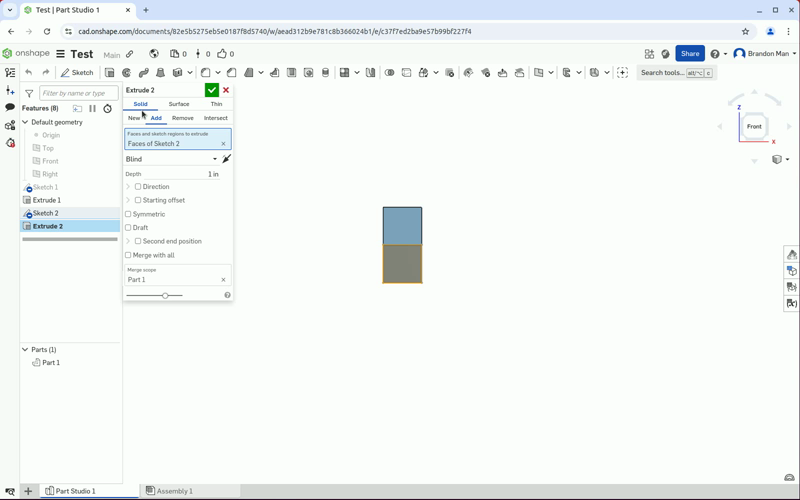
mouse_move(137, 120)
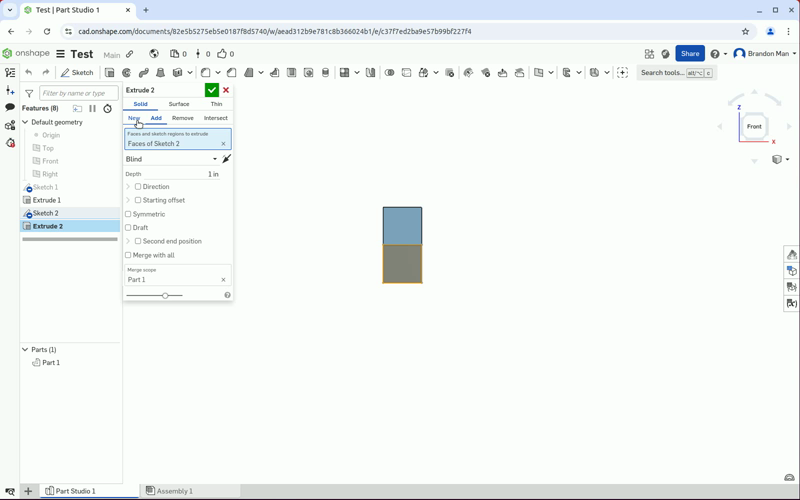
click(137, 120)
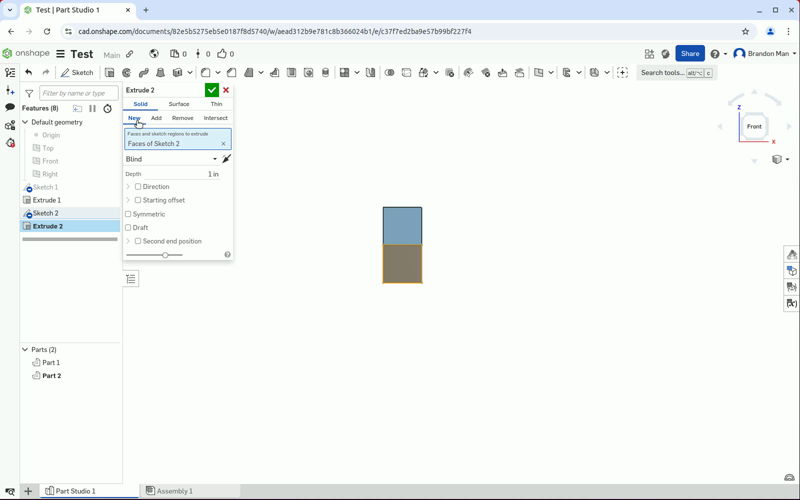
key(tab, 4)
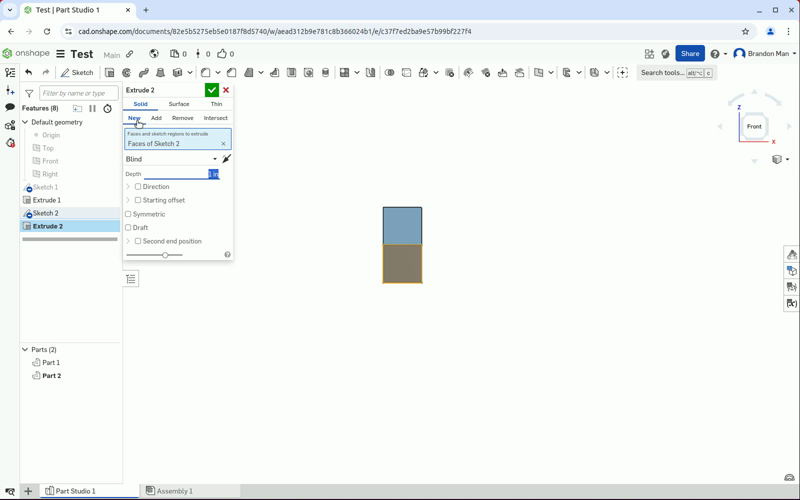
text(7.703)
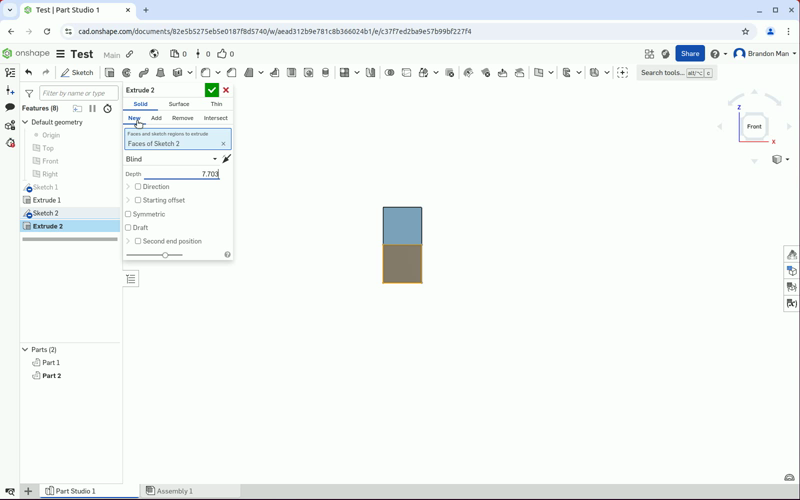
key(enter)
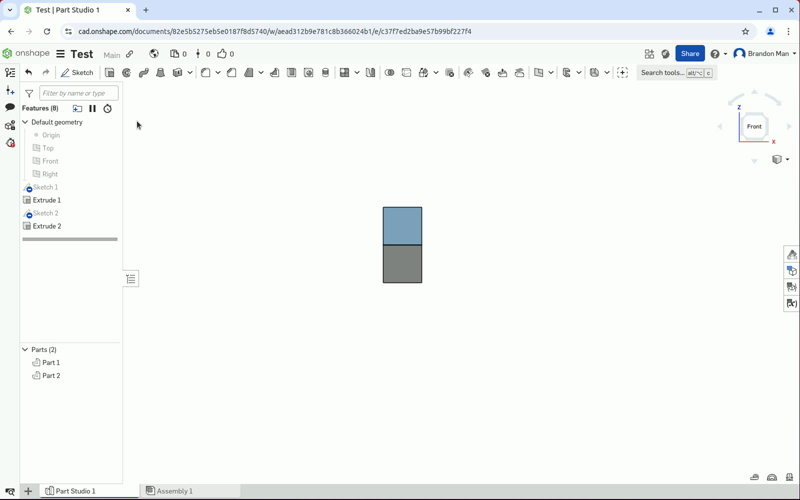
key(shift+h)
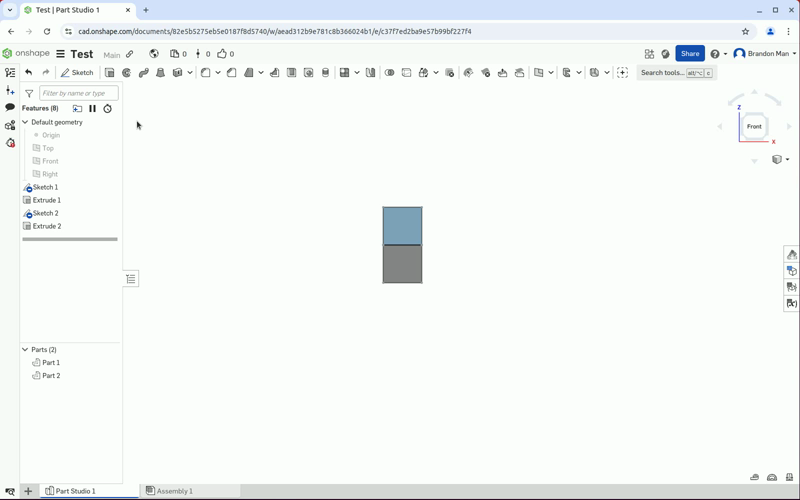
key(shift+h)
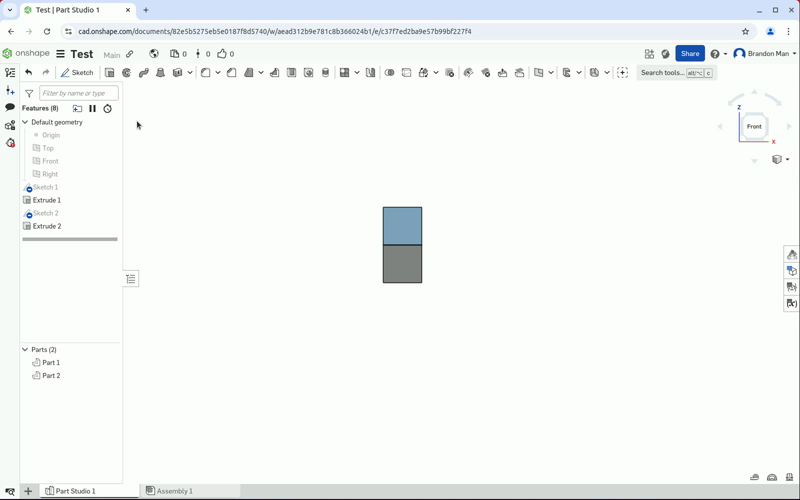
mouse_move(73, 189)
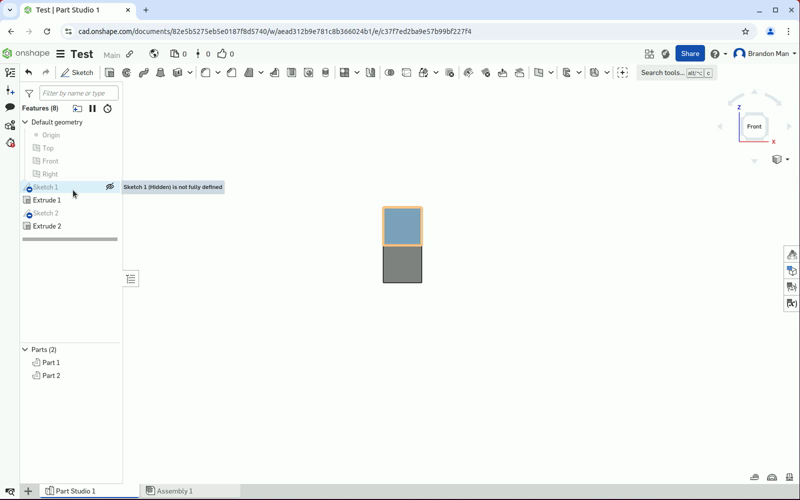
click(73, 189)
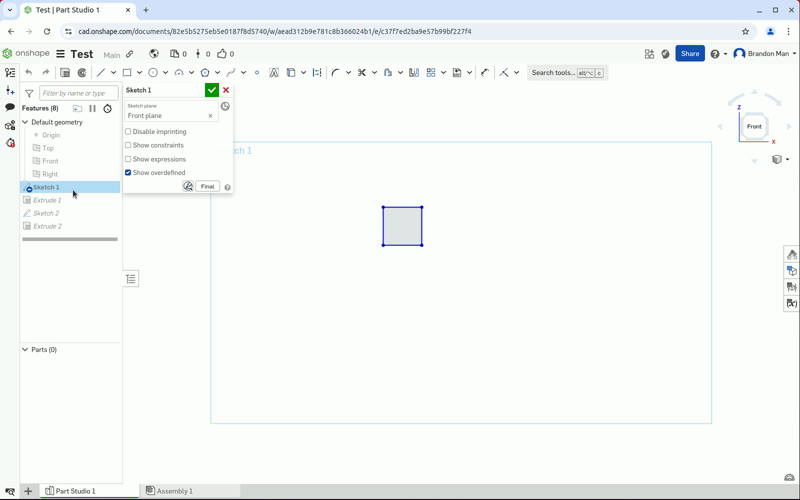
mouse_move(229, 92)
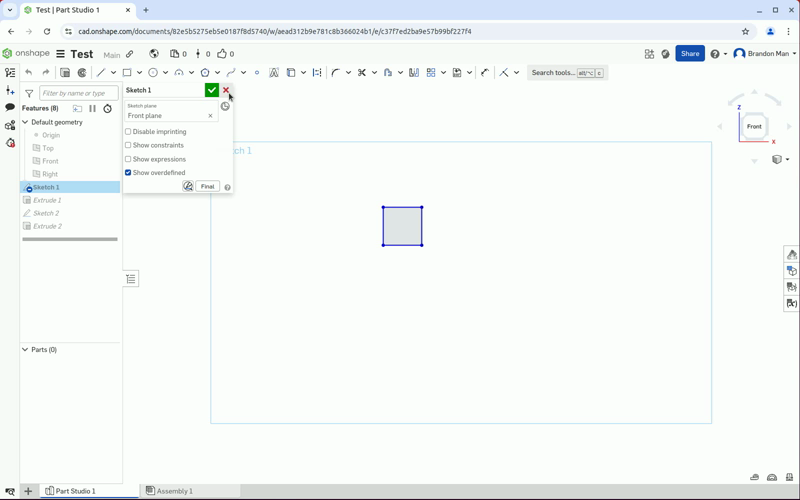
click(229, 92)
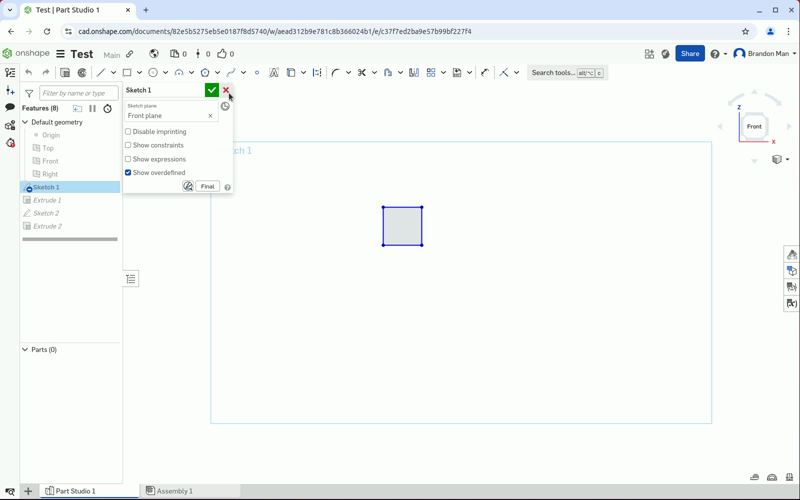
key(shift+s)
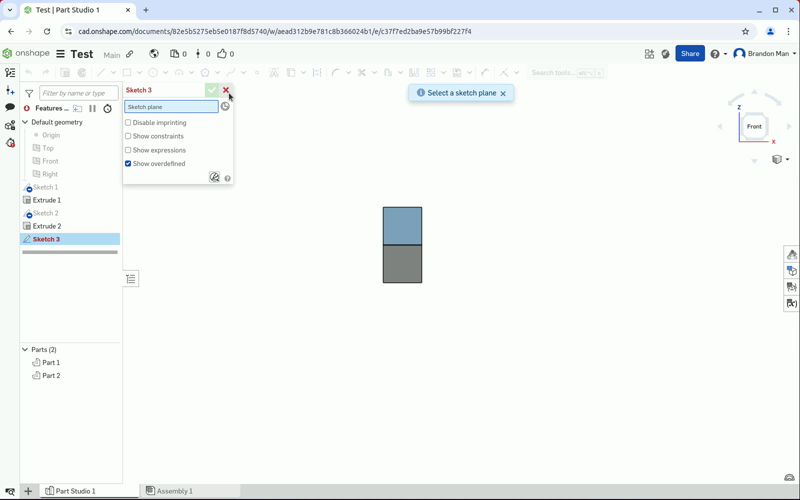
mouse_move(73, 163)
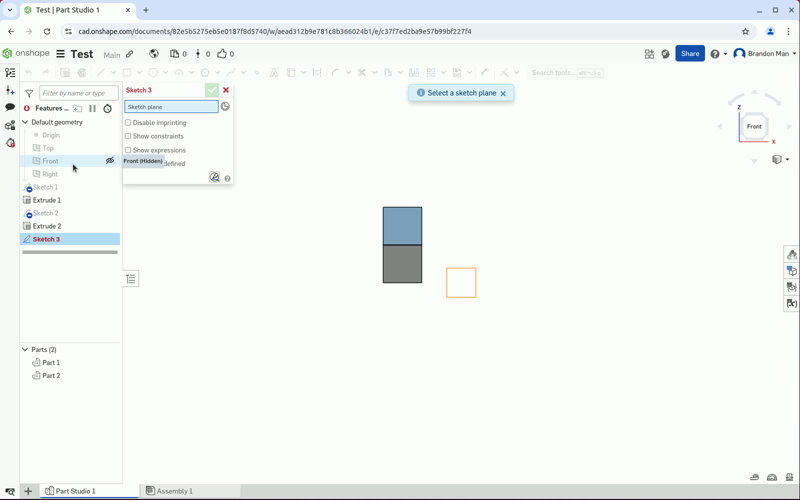
click(73, 163)
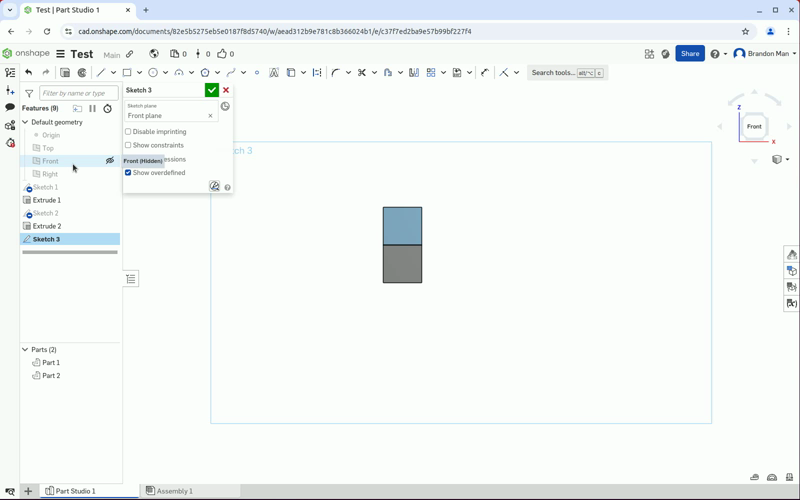
mouse_move(73, 352)
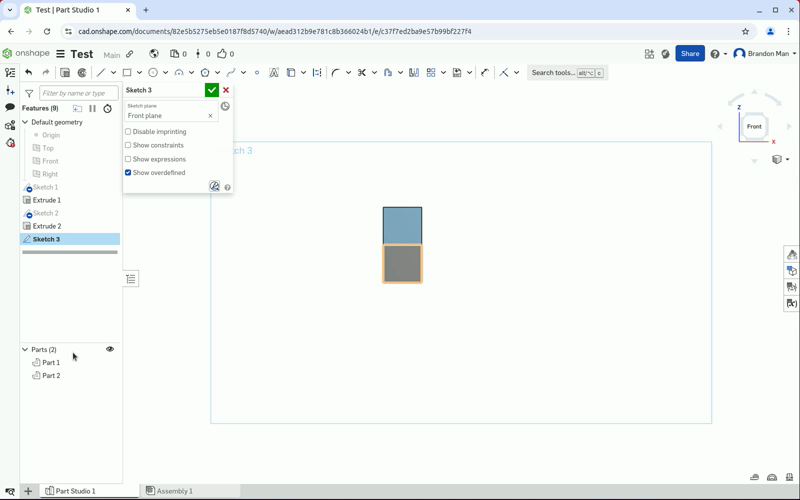
key(y)
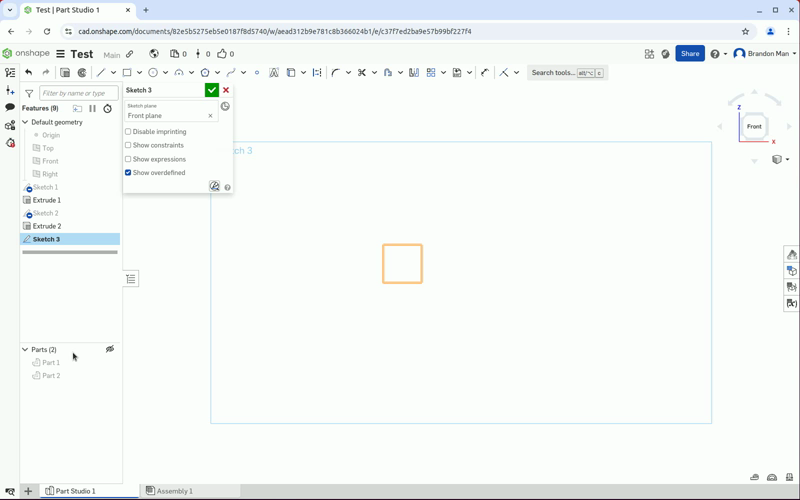
key(l)
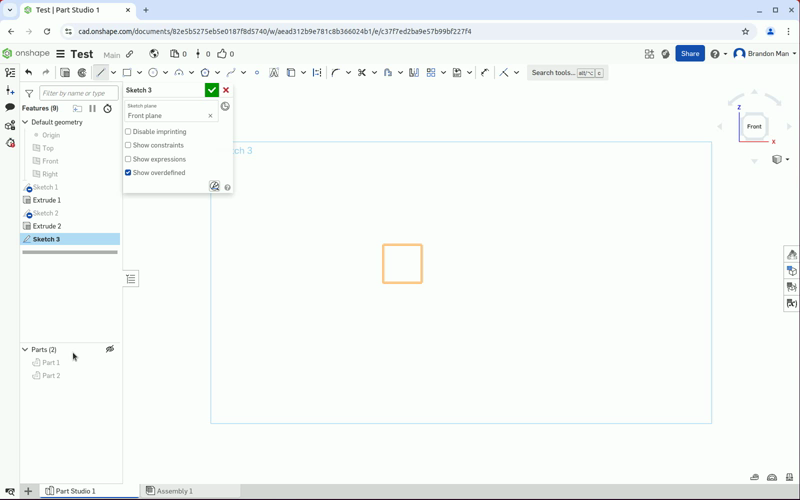
key_down(shift)
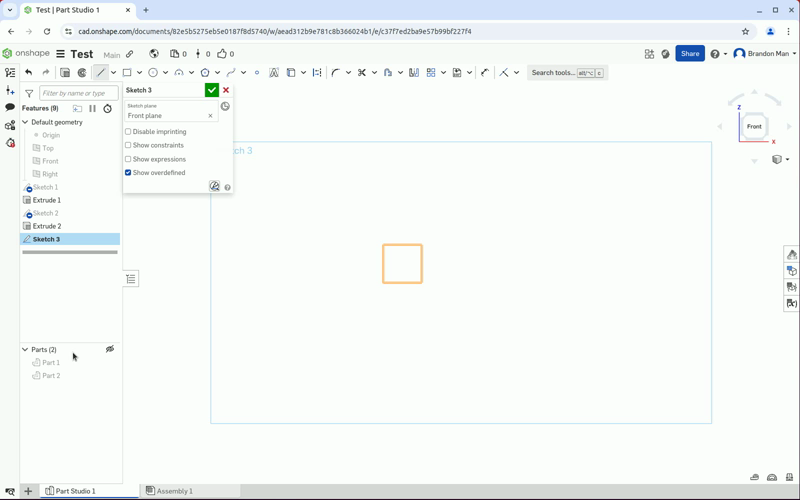
mouse_move(420, 282)
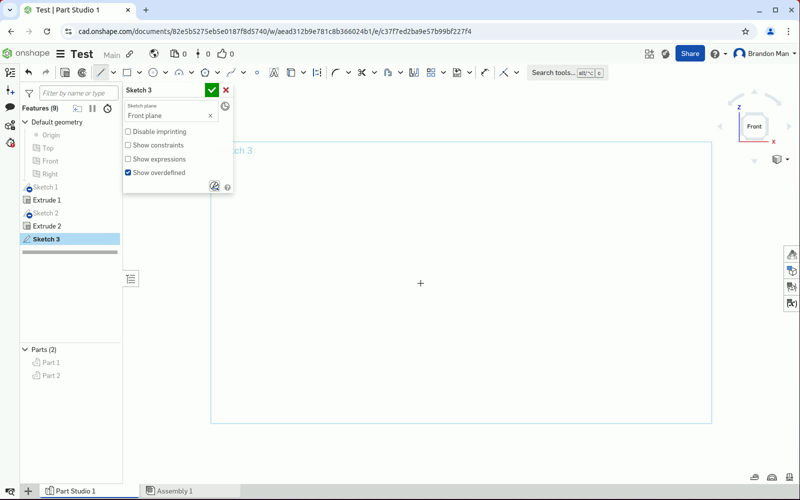
click(420, 282)
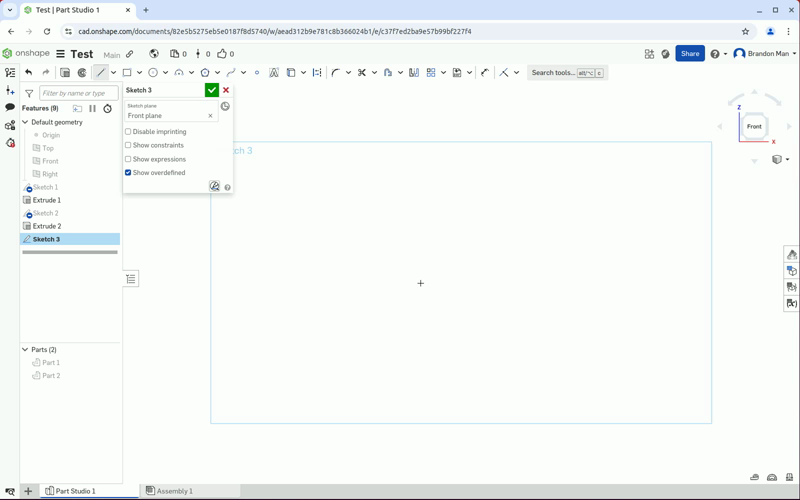
key_up(shift)
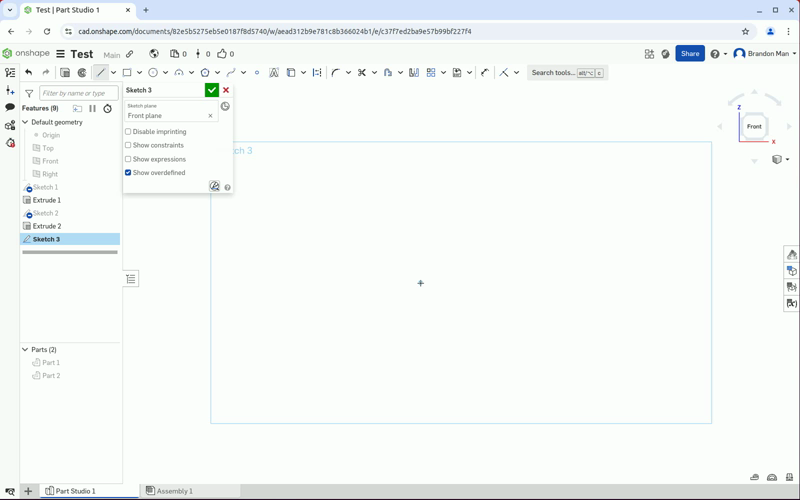
key_down(shift)
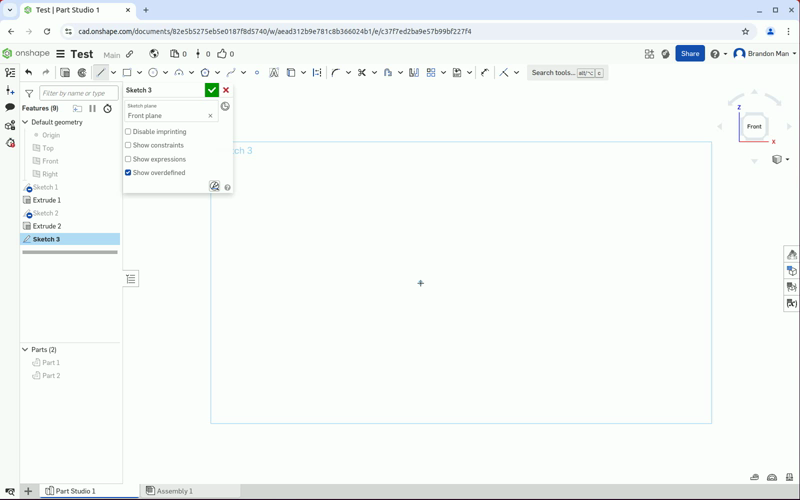
mouse_move(450, 282)
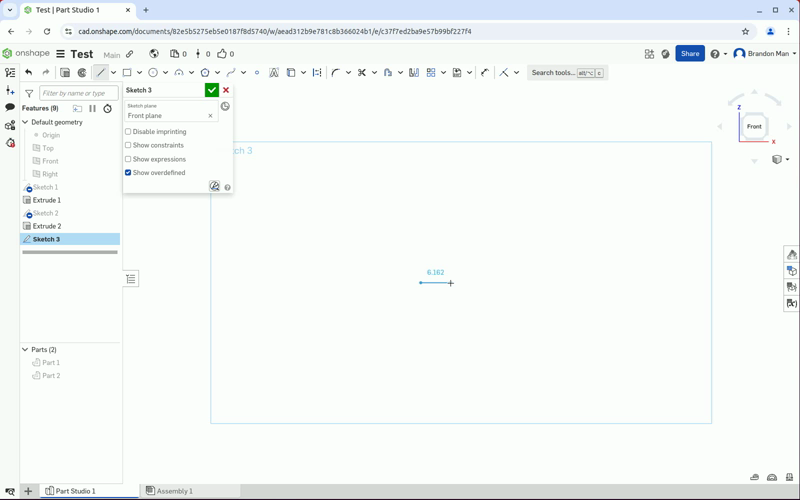
mouse_move(461, 282)
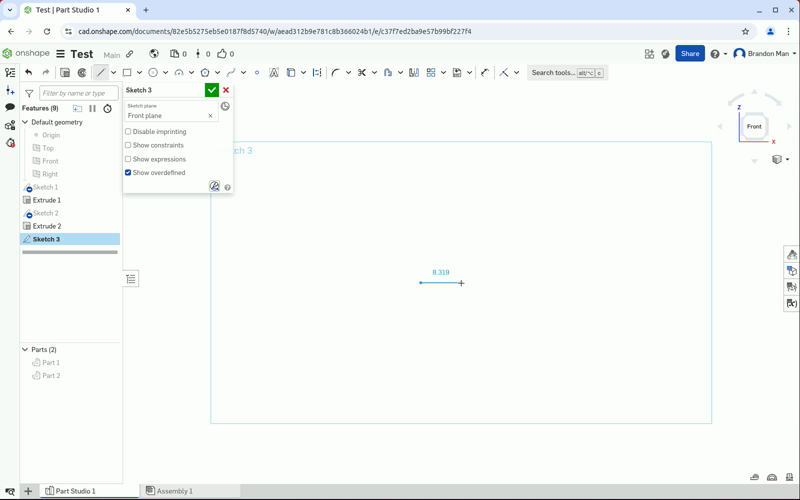
click(461, 282)
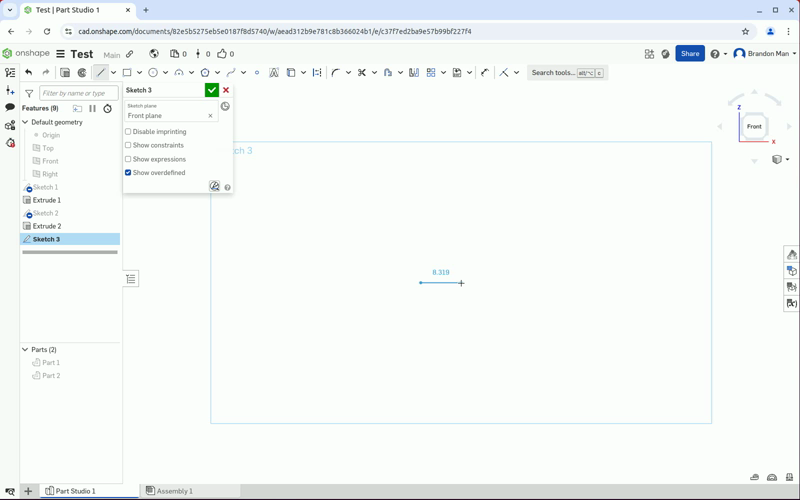
key_up(shift)
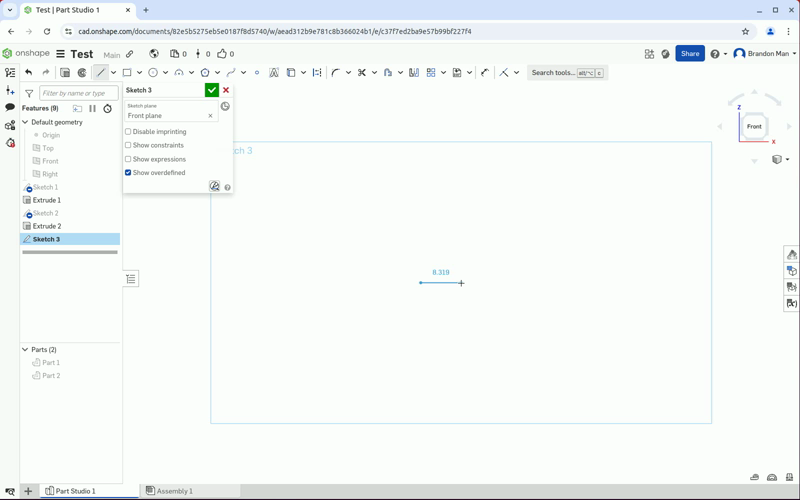
key_down(shift)
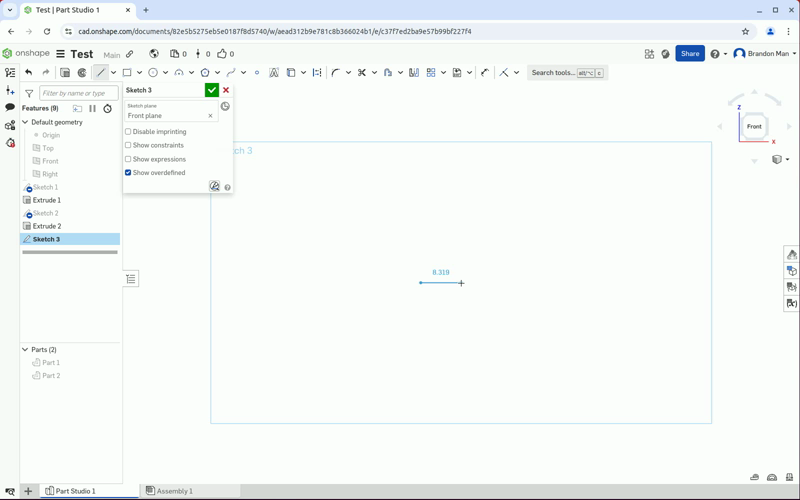
mouse_move(491, 282)
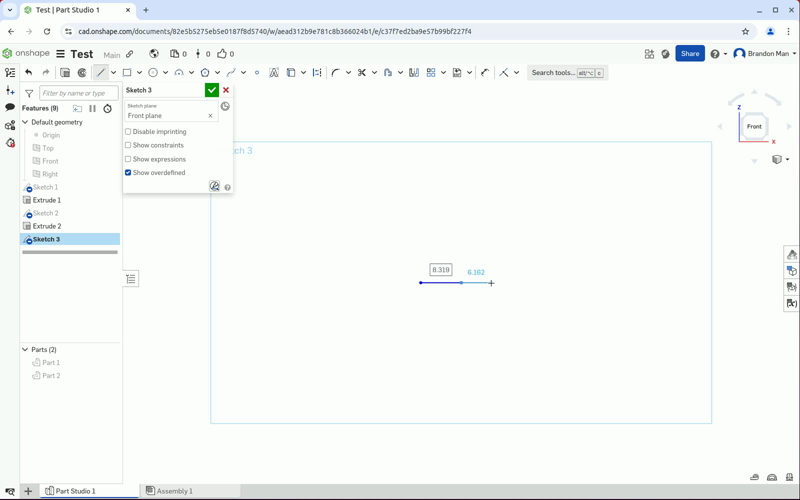
mouse_move(461, 243)
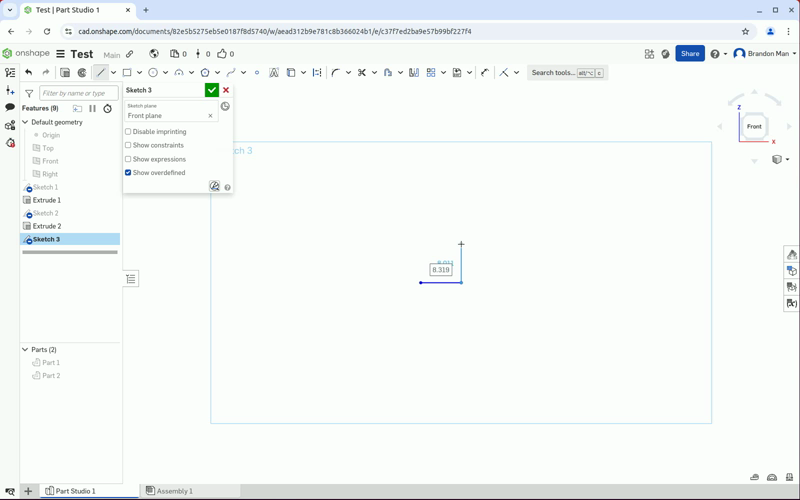
click(461, 243)
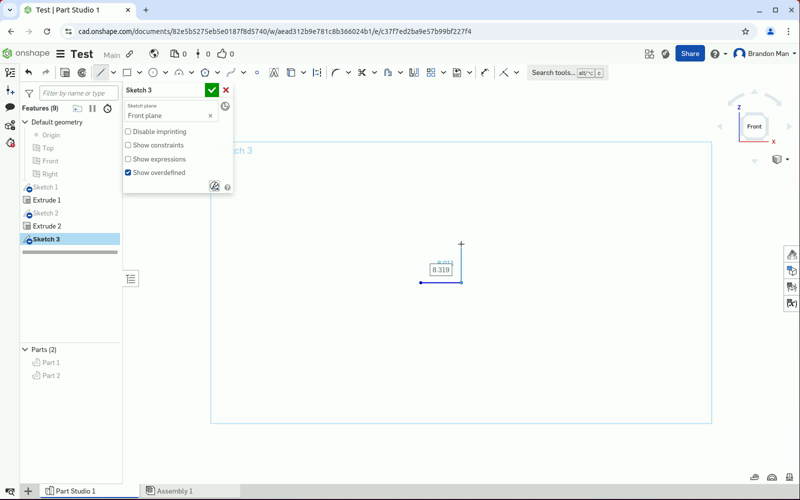
key_up(shift)
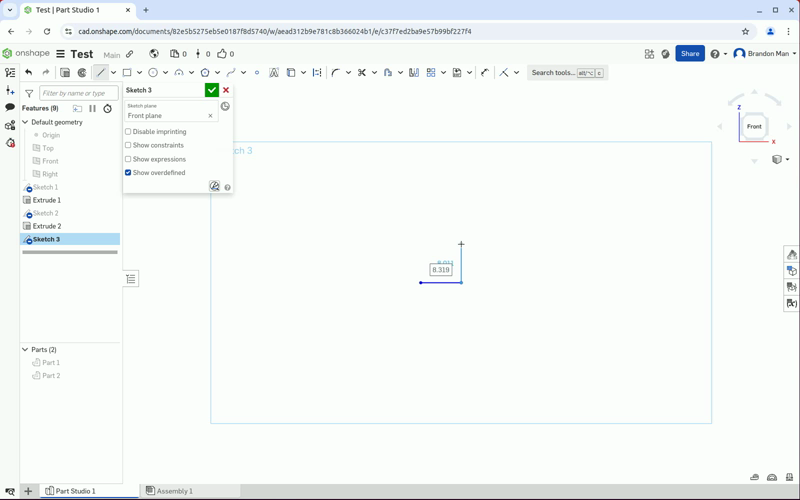
key_down(shift)
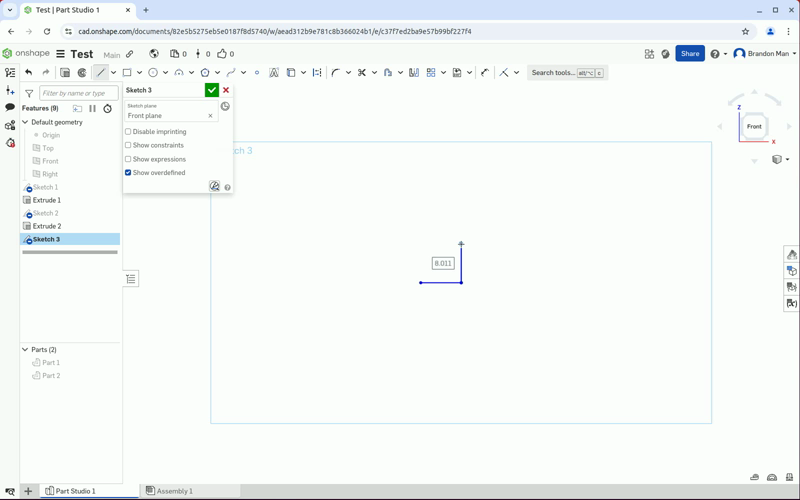
mouse_move(491, 243)
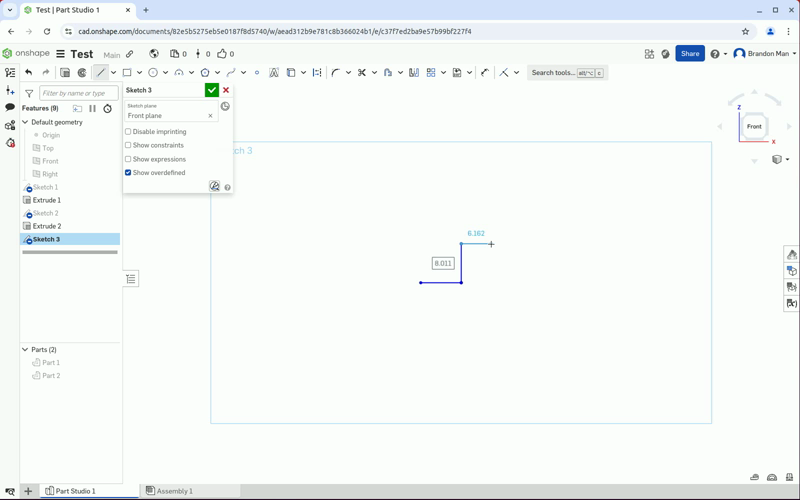
mouse_move(420, 243)
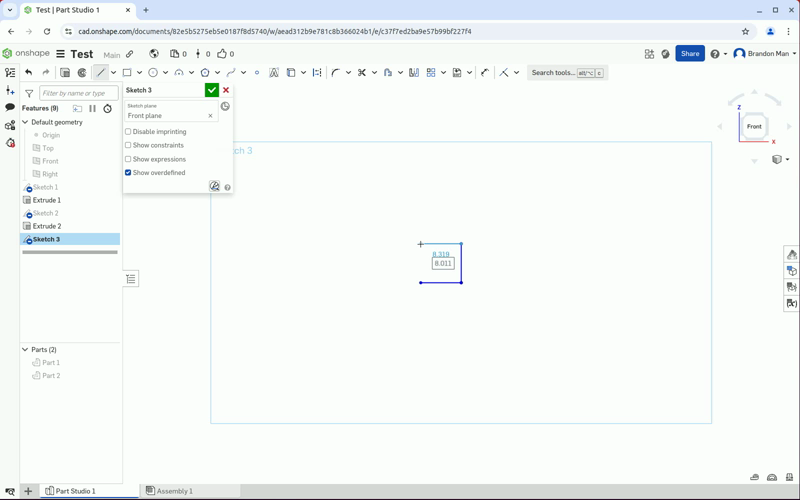
click(420, 243)
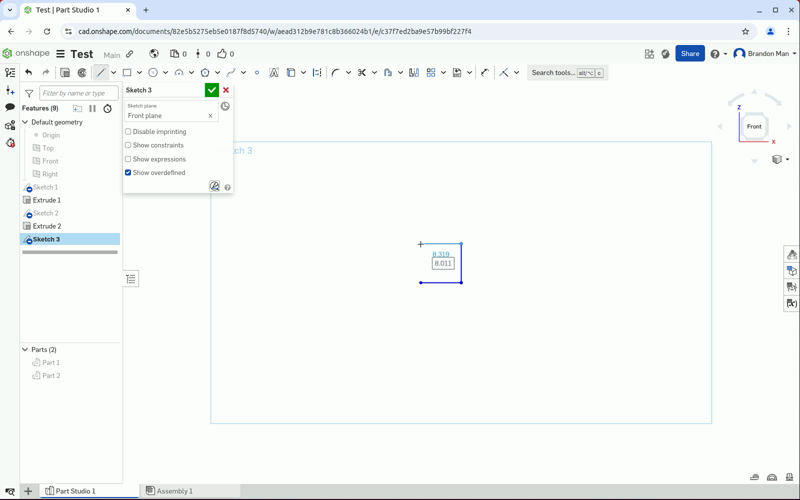
key_up(shift)
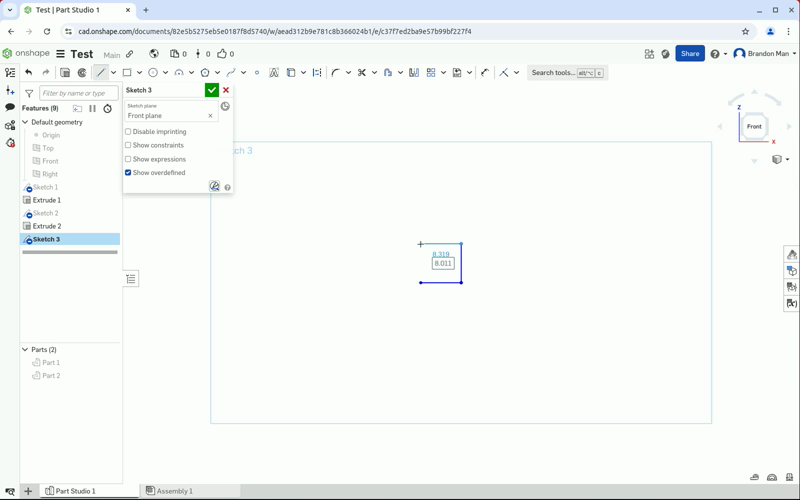
mouse_move(450, 243)
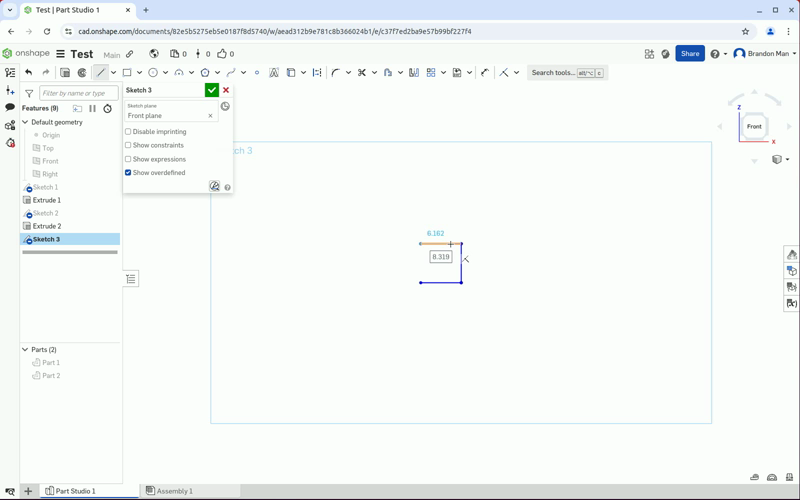
key_down(shift)
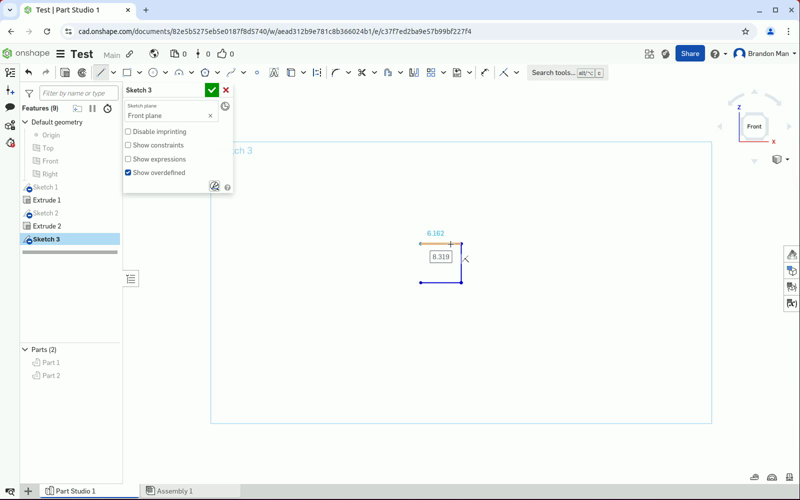
mouse_move(420, 282)
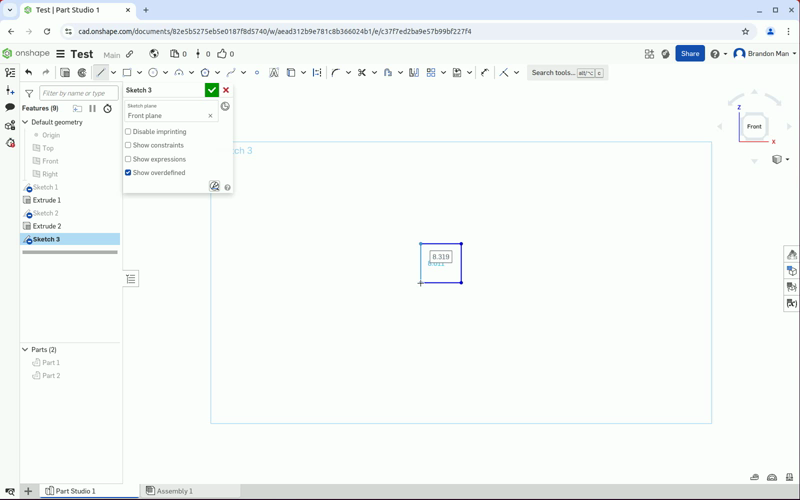
key_up(shift)
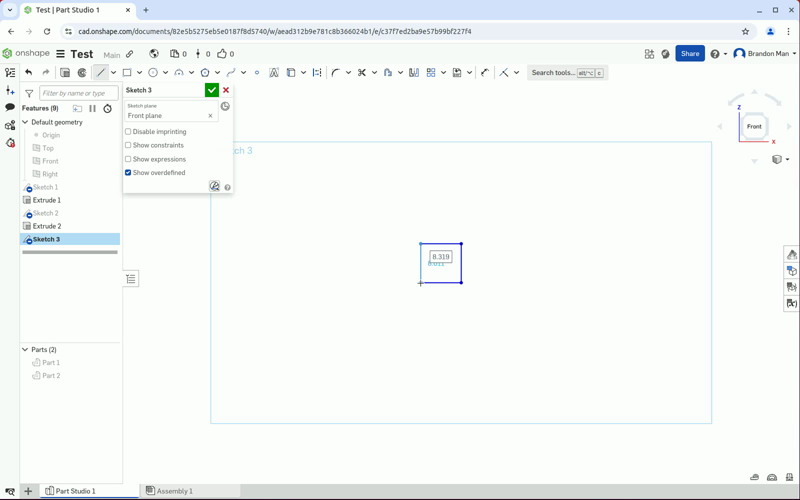
click(420, 282)
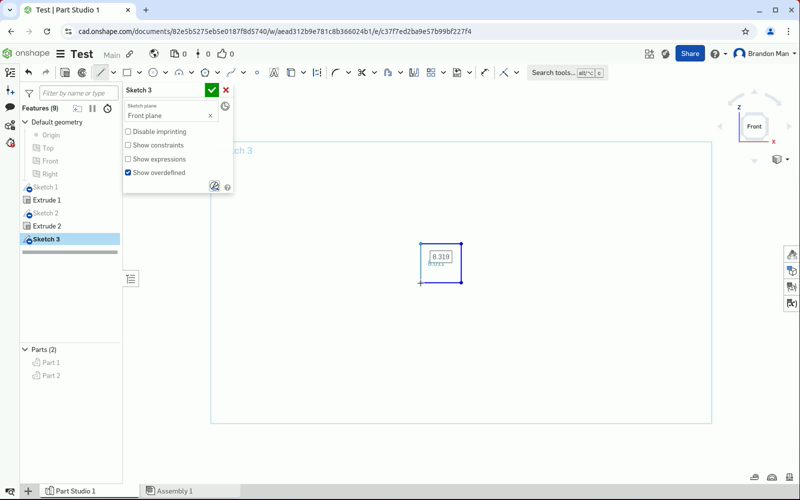
key(esc)
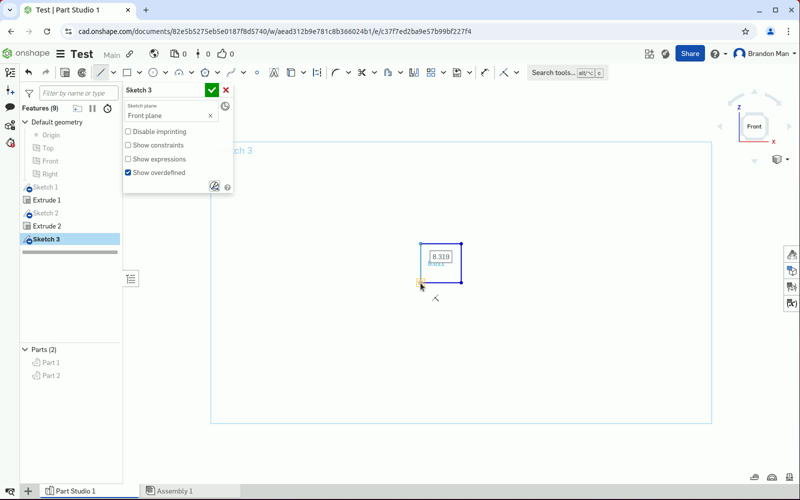
mouse_move(459, 246)
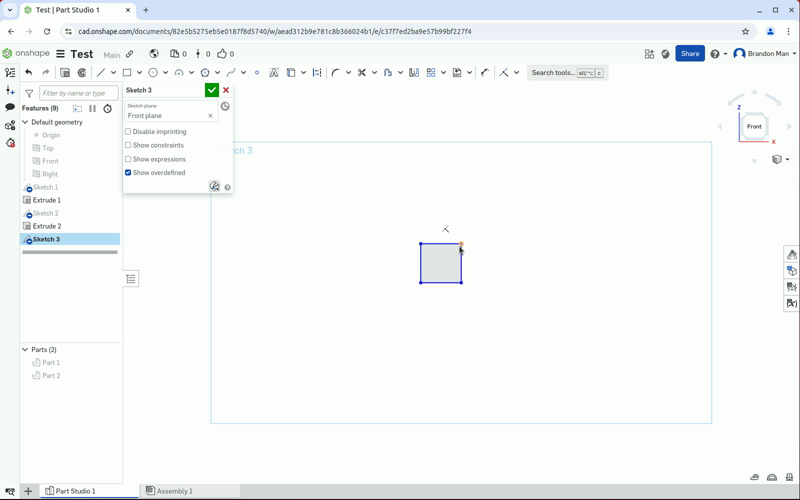
scroll(6)
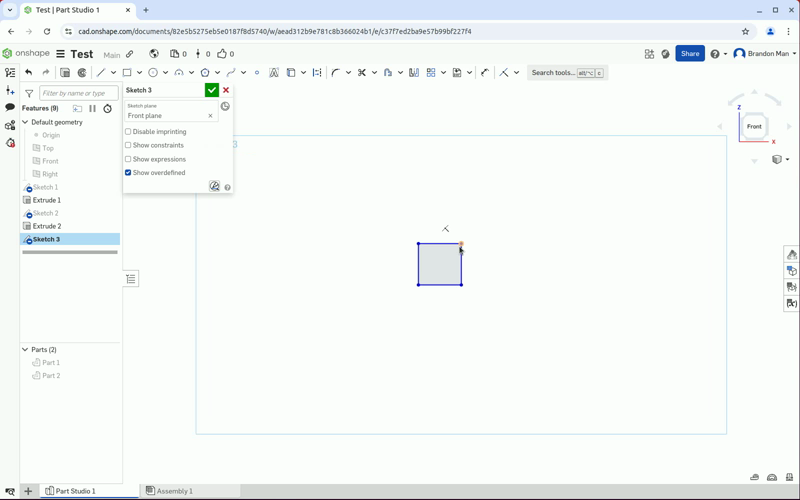
scroll(6)
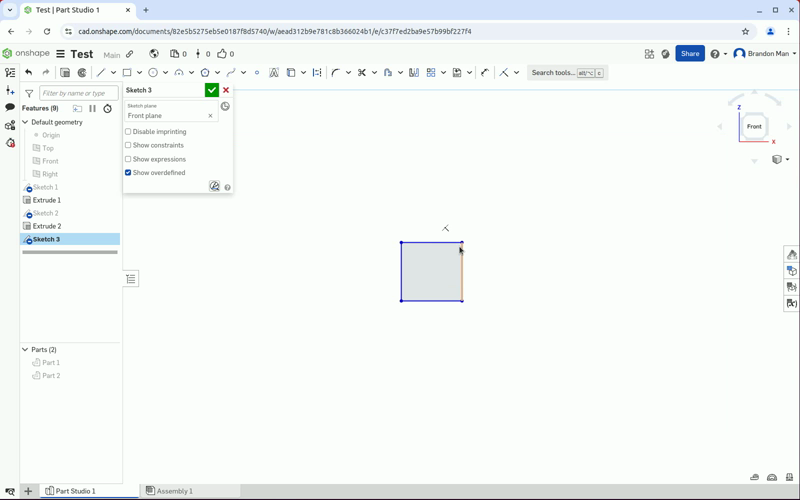
scroll(6)
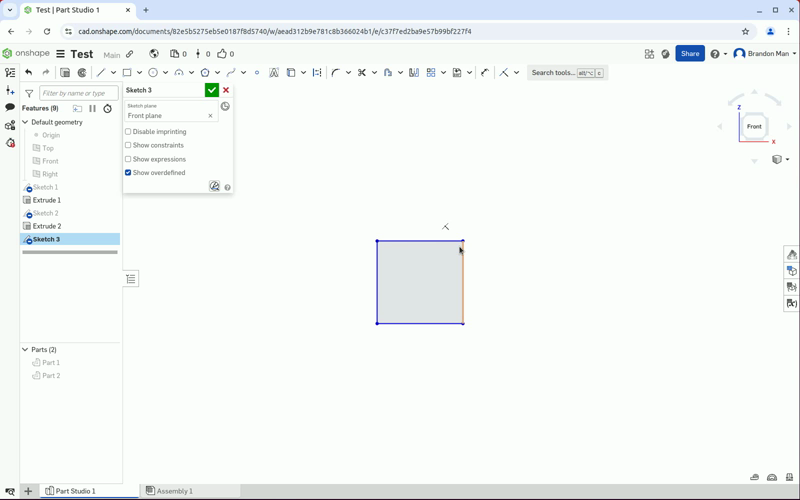
scroll(6)
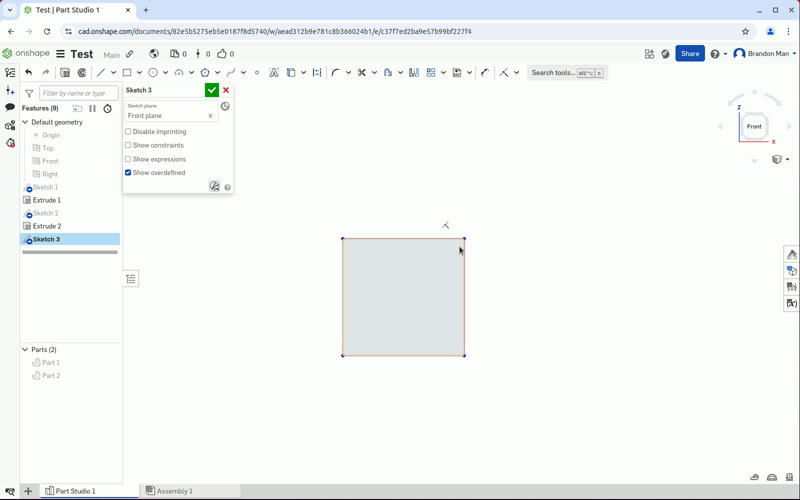
scroll(6)
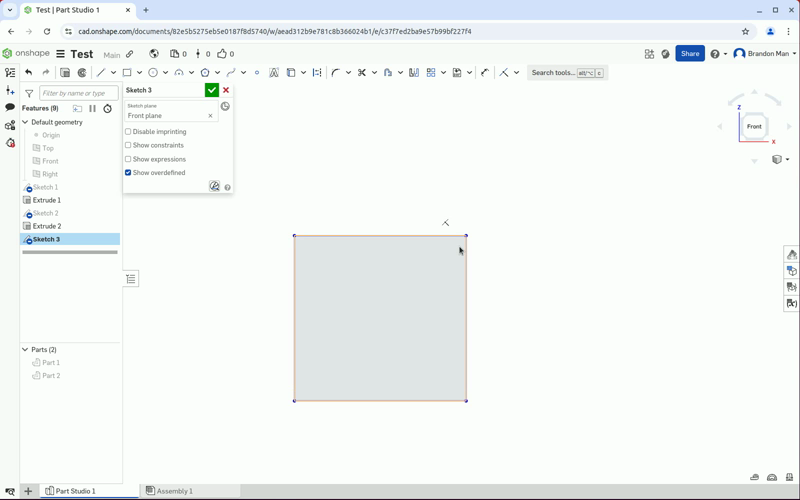
scroll(6)
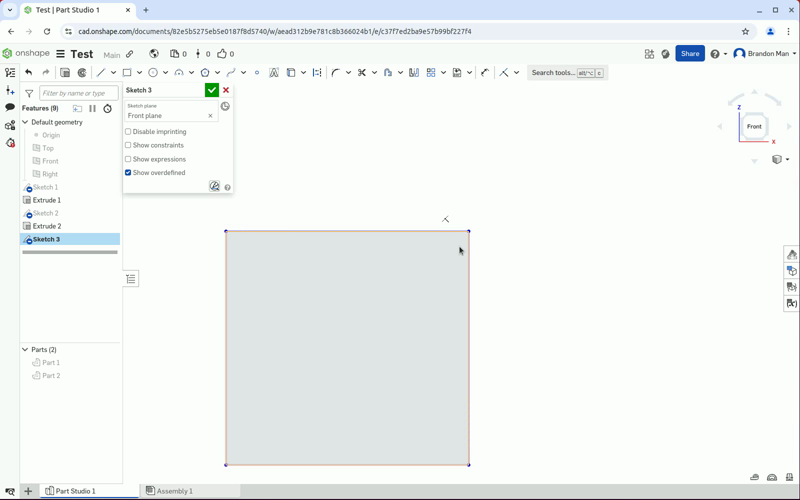
scroll(6)
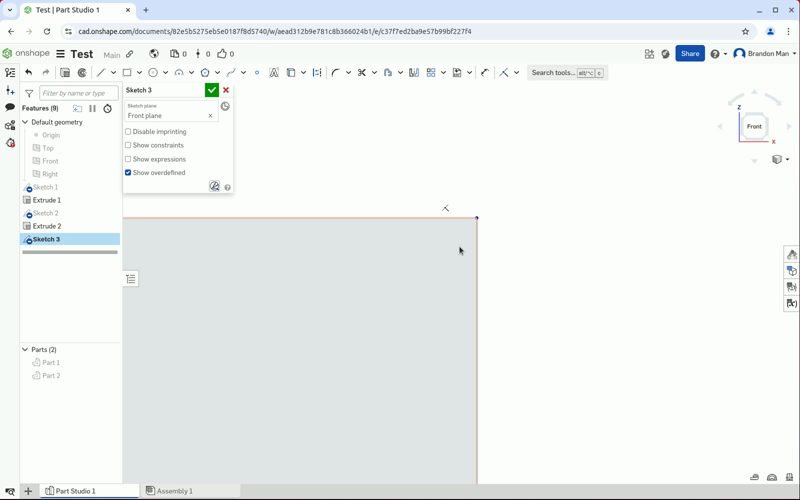
click(459, 246)
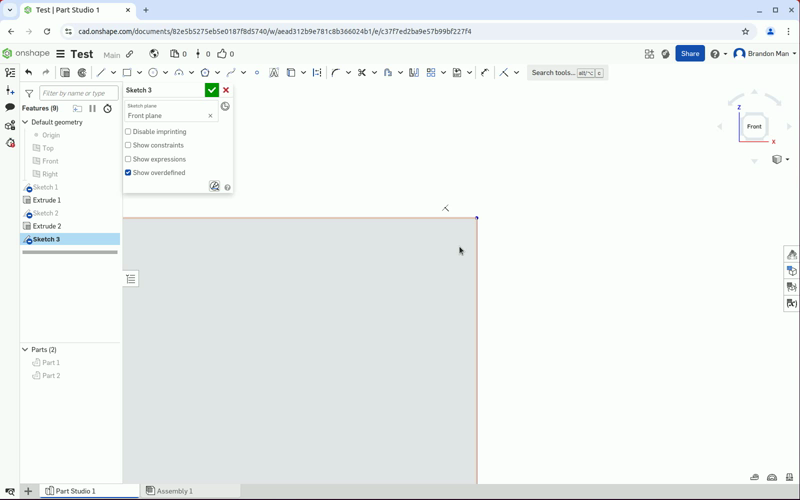
scroll(-6)
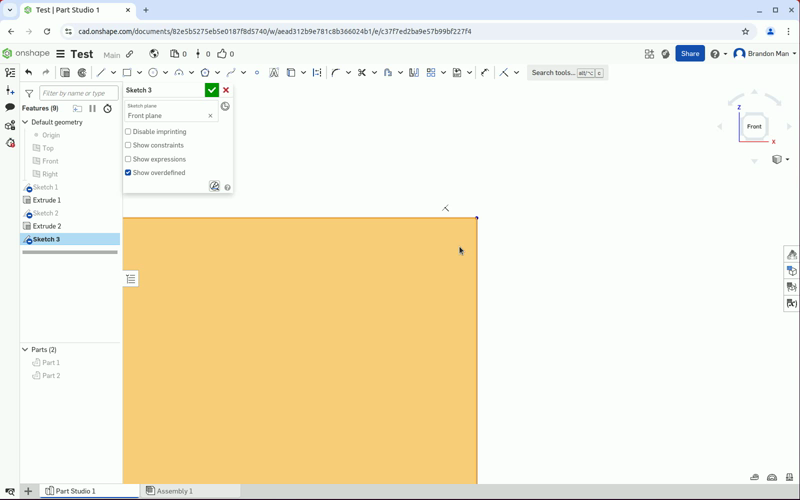
scroll(-6)
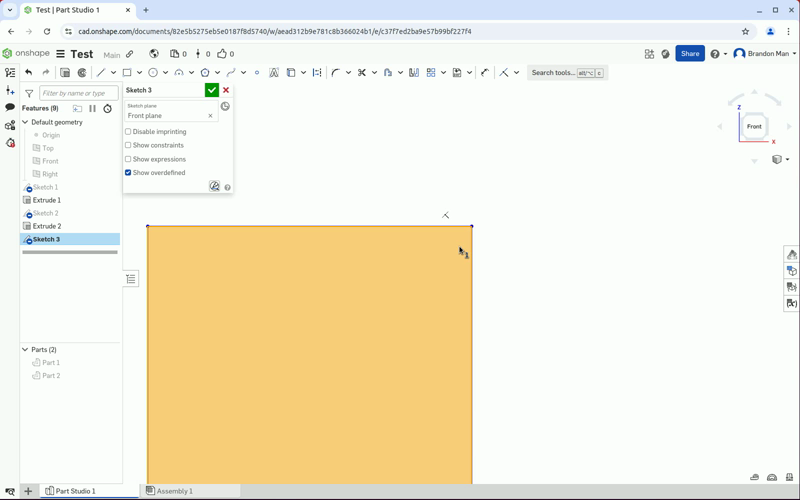
scroll(-6)
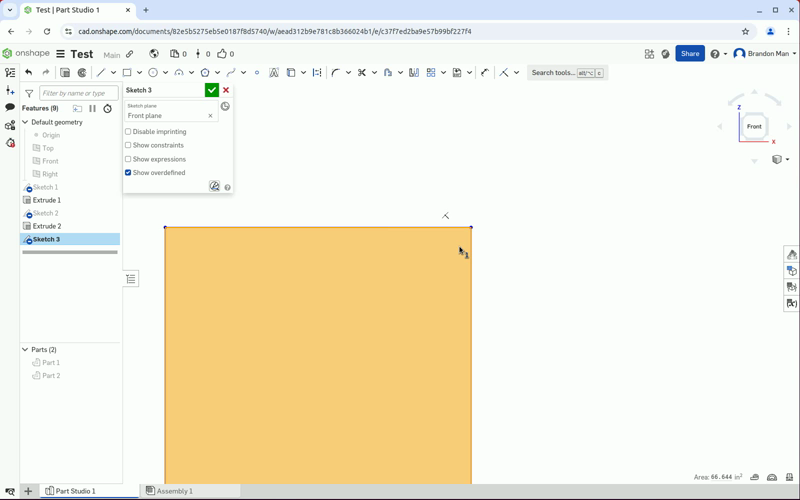
scroll(-6)
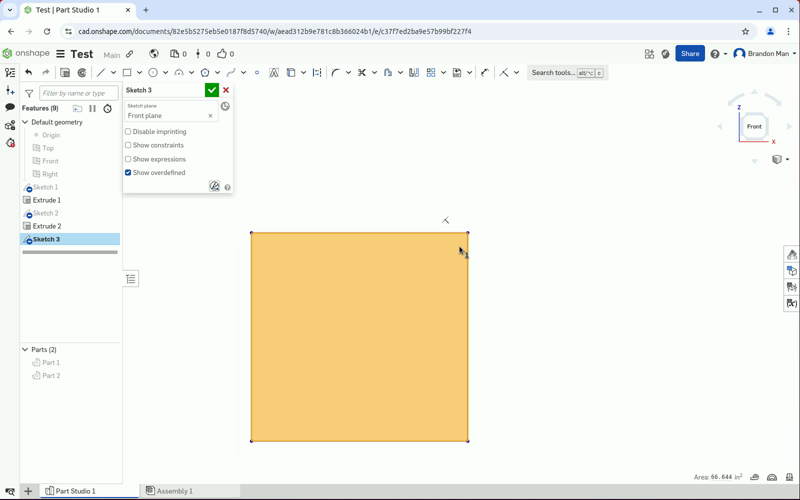
scroll(-6)
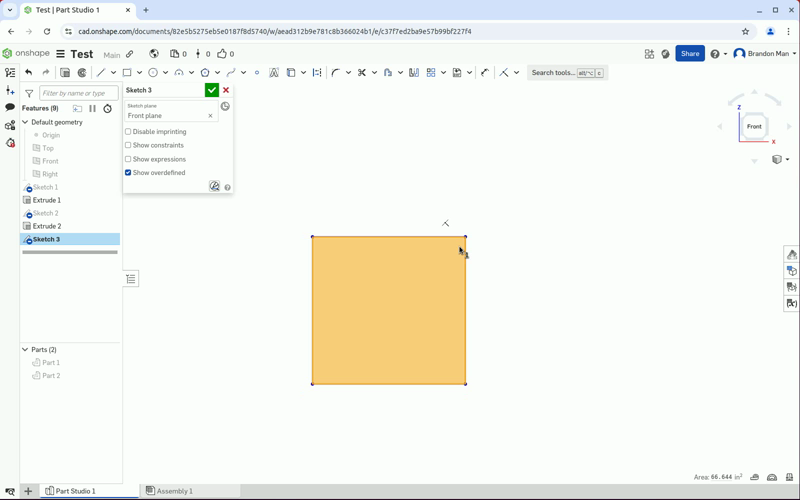
scroll(-6)
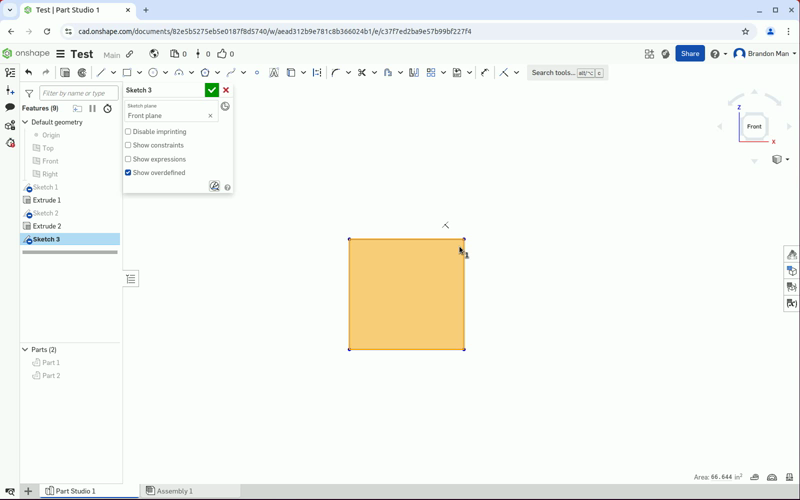
scroll(-6)
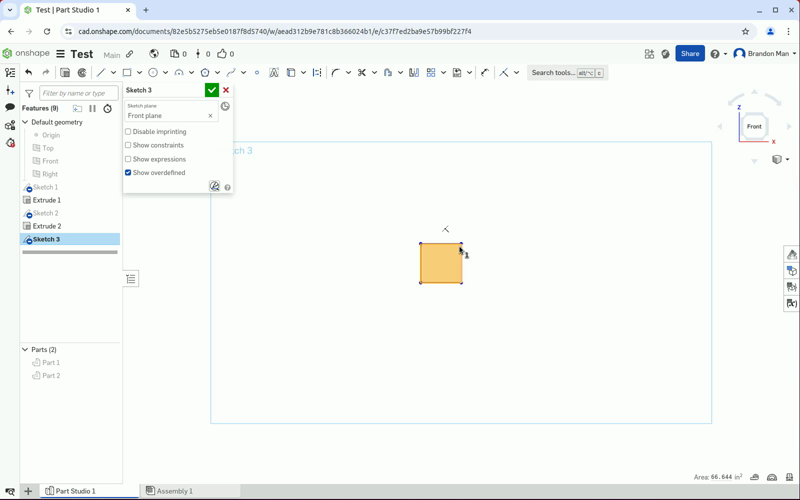
mouse_move(73, 352)
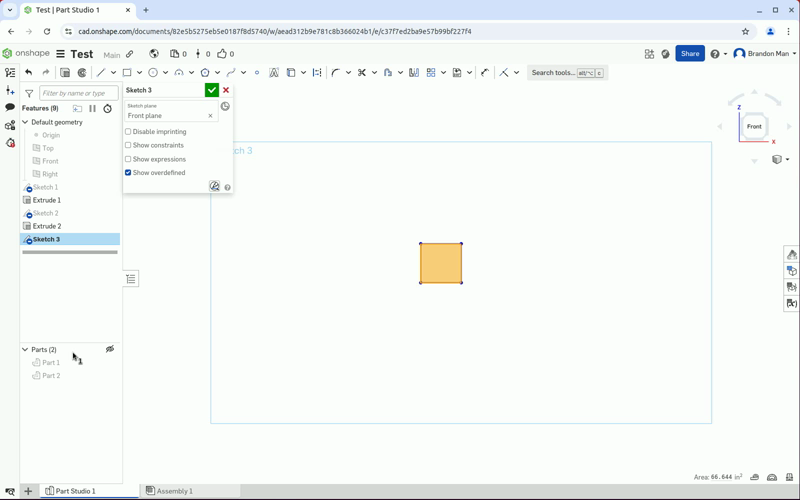
key(shift+y)
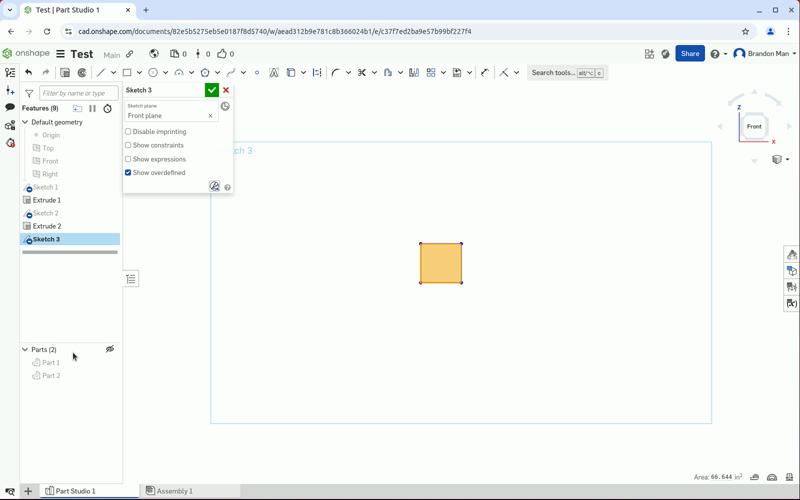
key(shift+e)
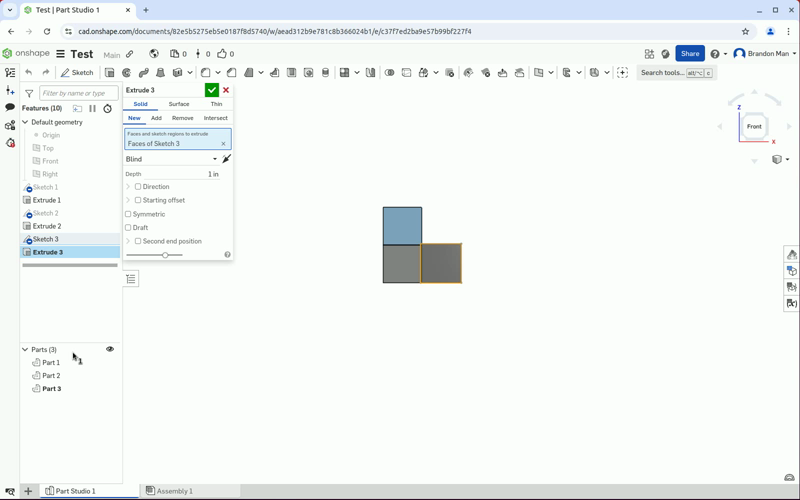
mouse_move(143, 106)
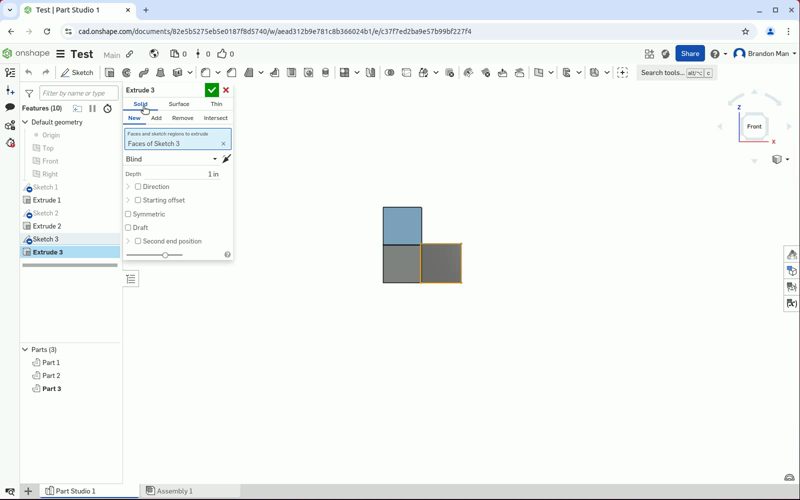
click(143, 106)
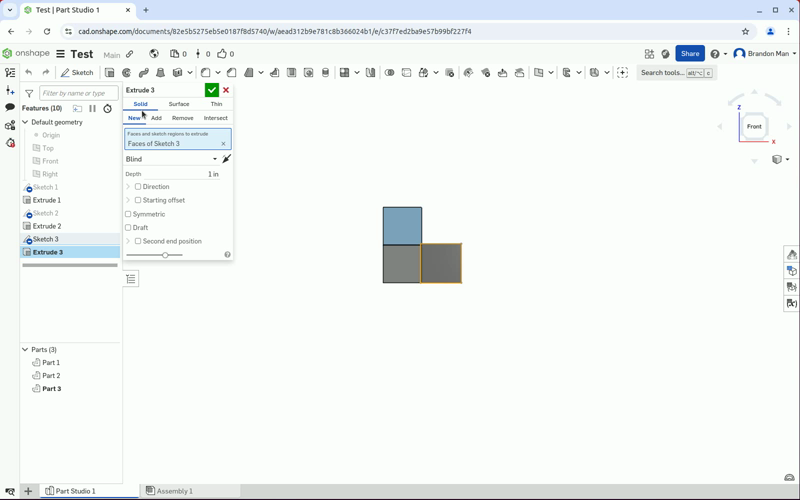
mouse_move(137, 120)
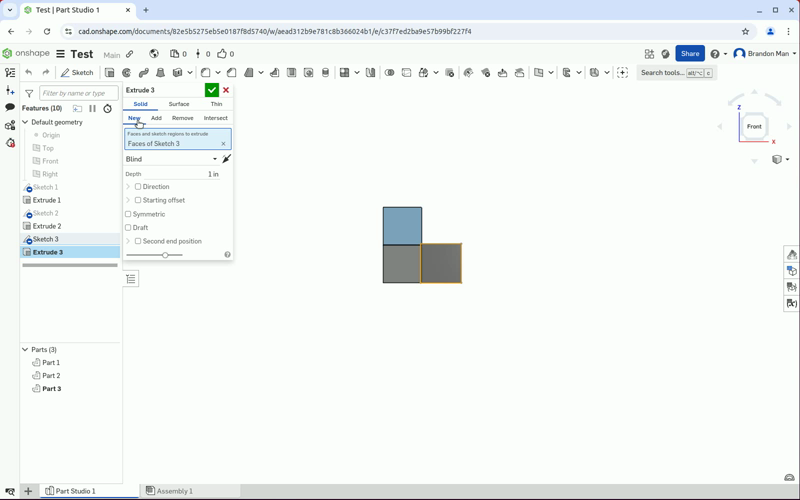
click(137, 120)
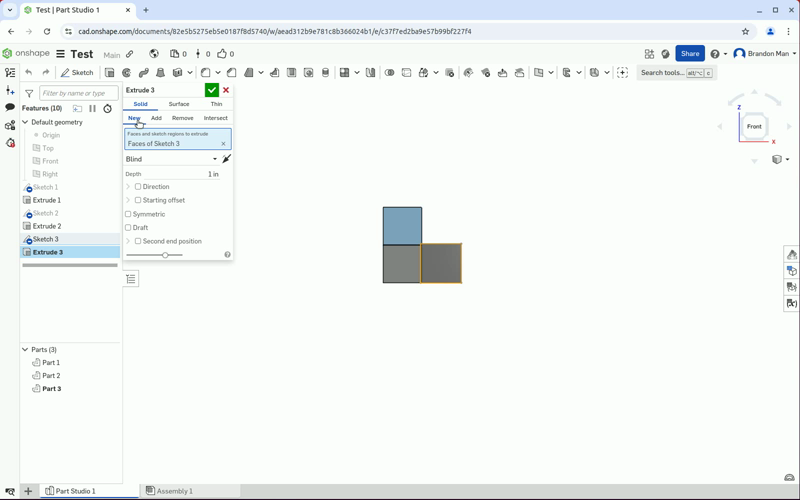
key(tab, 4)
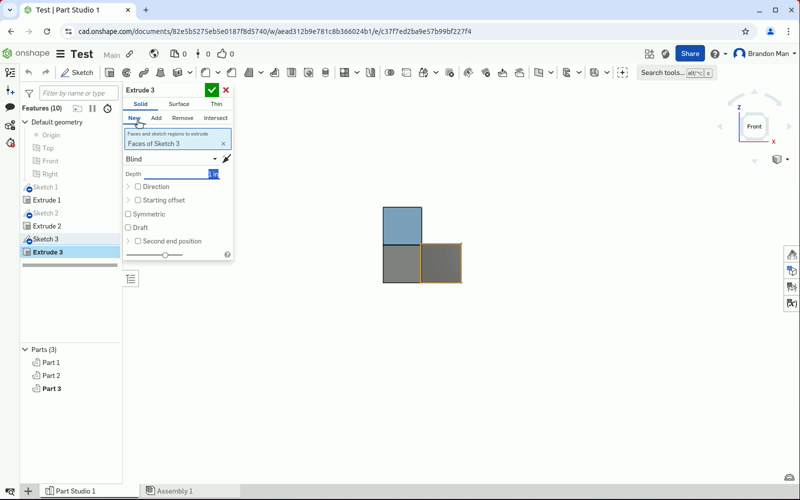
text(7.703)
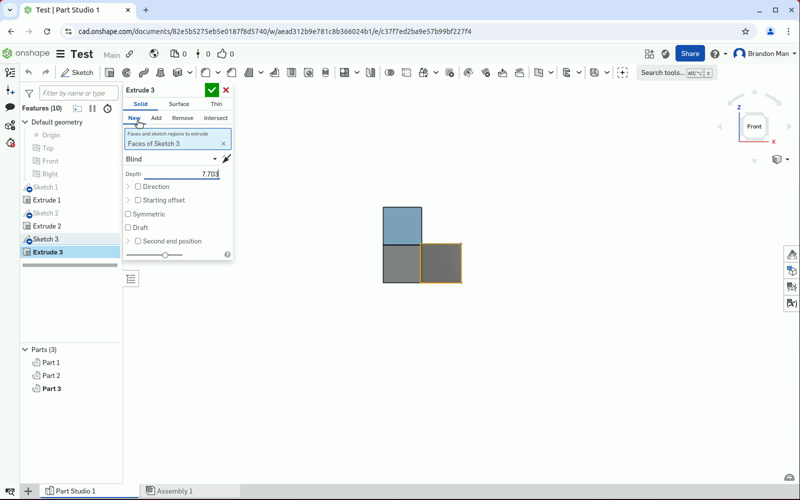
key(enter)
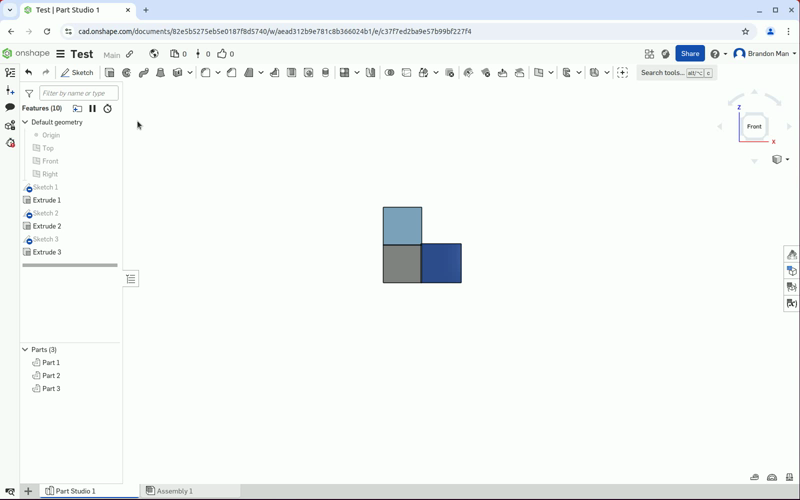
key(shift+h)
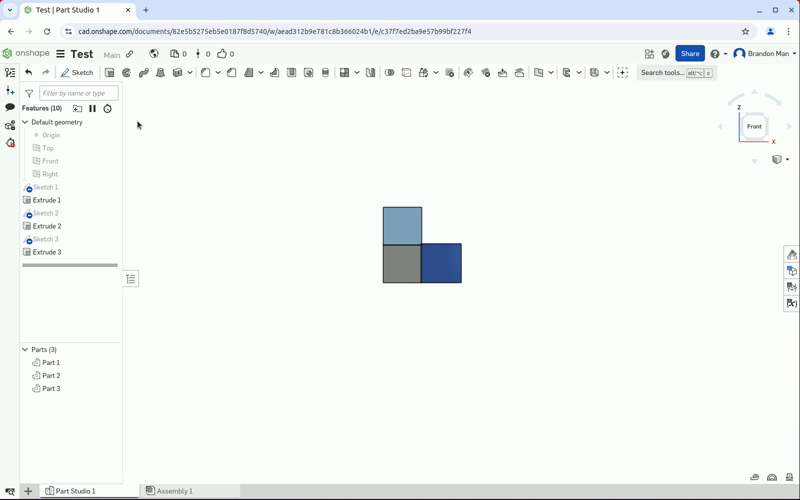
key(shift+h)
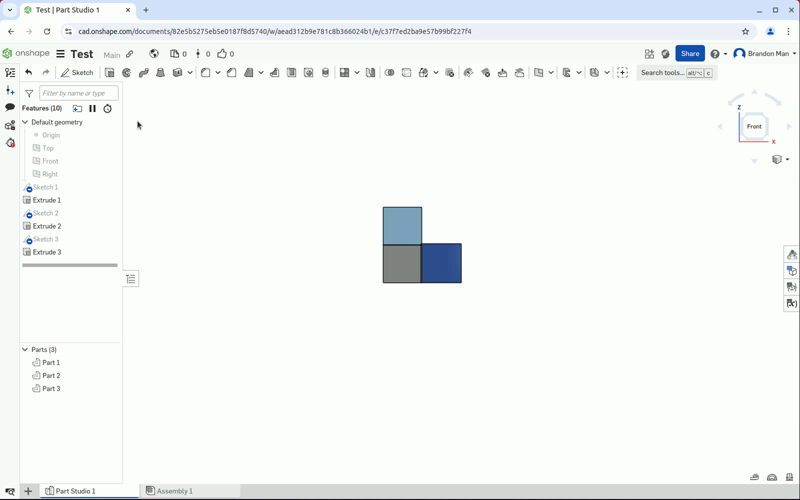
mouse_move(73, 189)
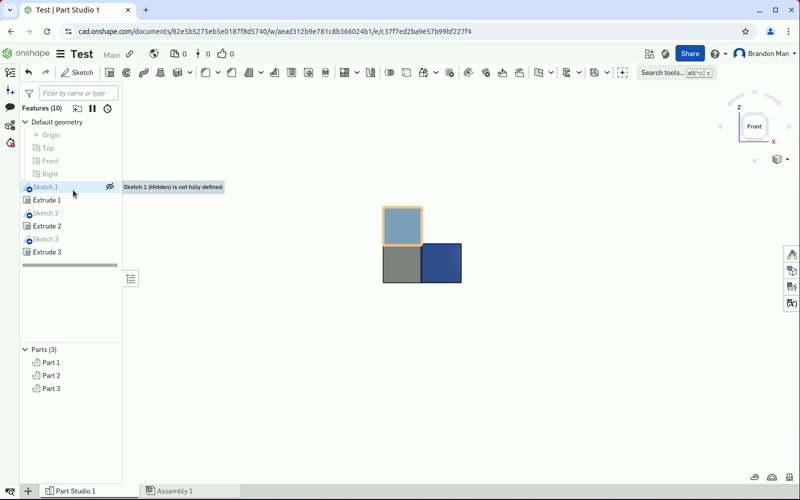
click(73, 189)
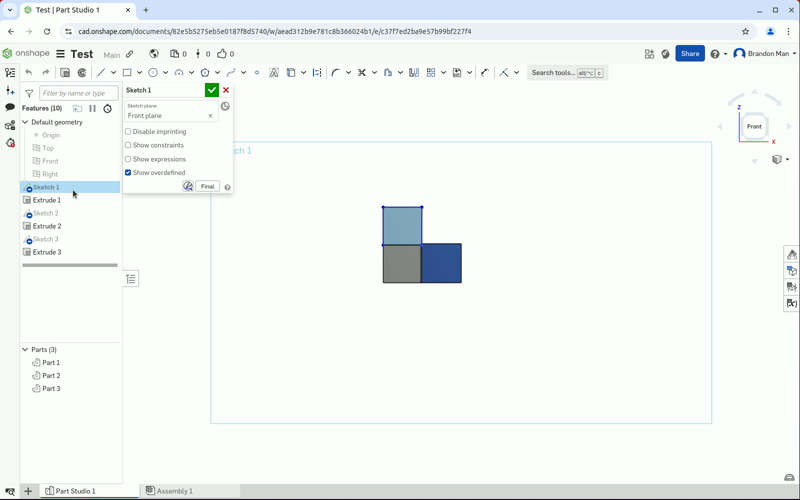
mouse_move(229, 92)
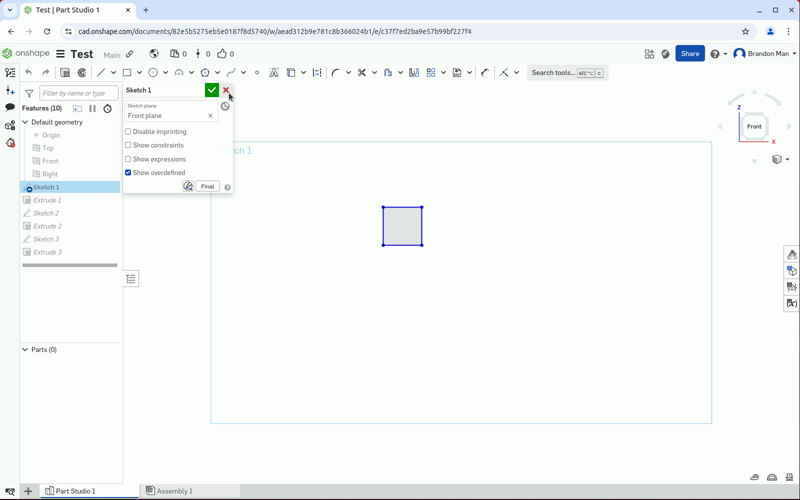
click(229, 92)
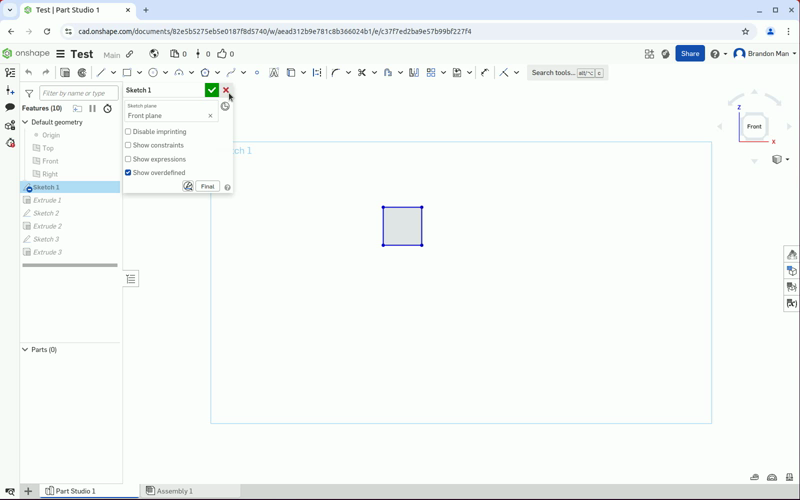
key(shift+s)
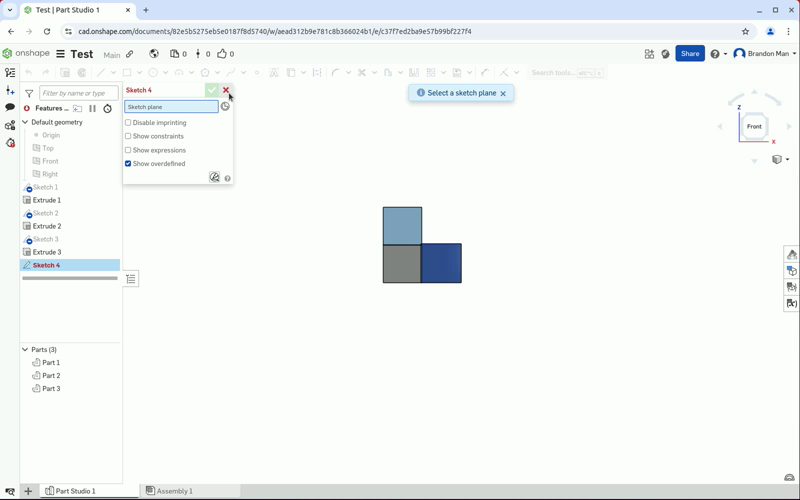
mouse_move(73, 163)
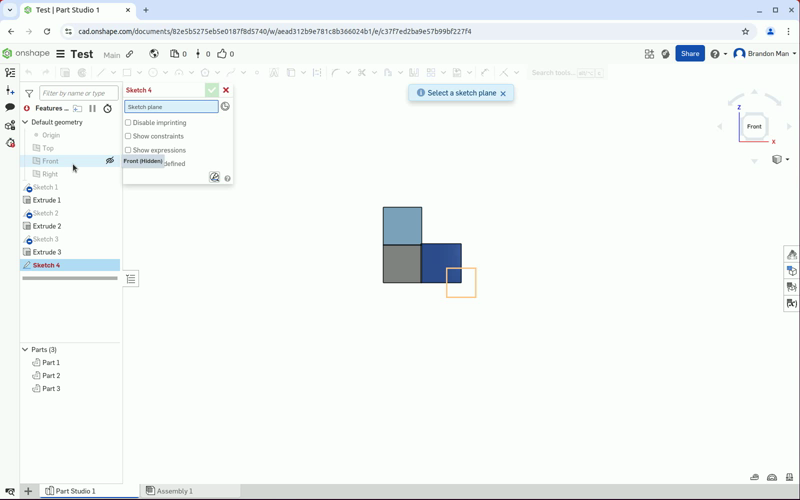
click(73, 163)
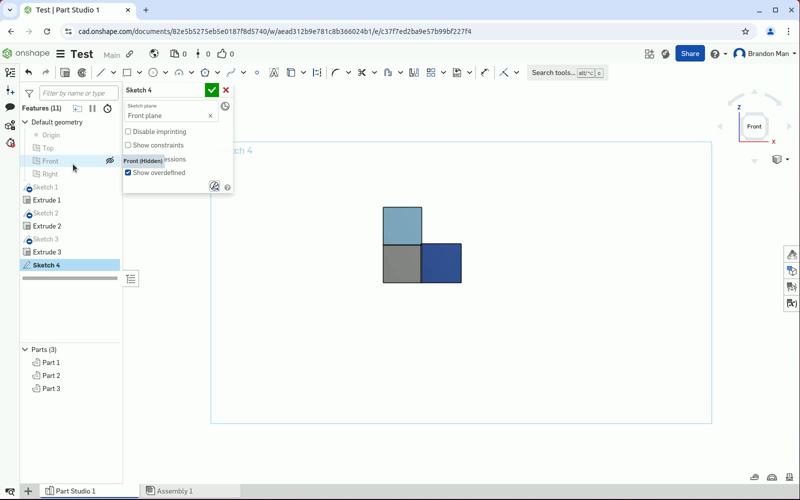
mouse_move(73, 352)
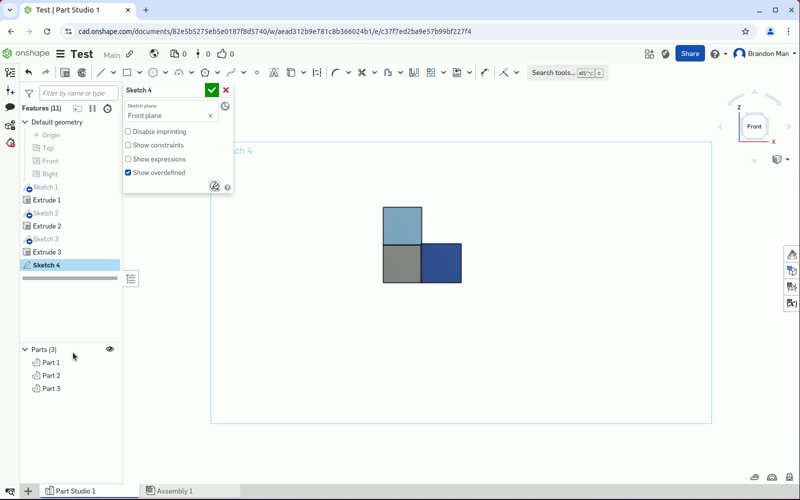
key(y)
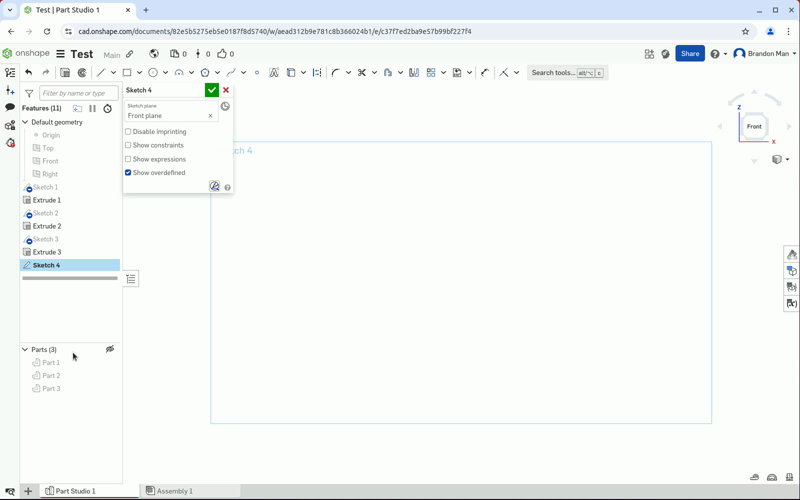
key(l)
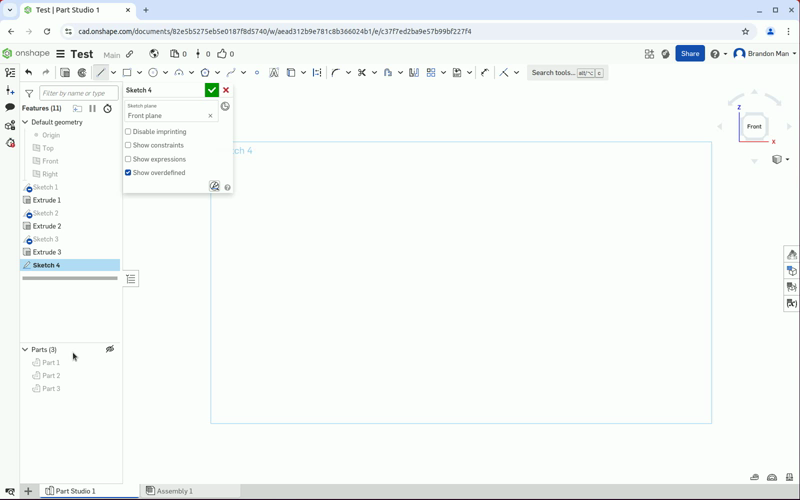
key_down(shift)
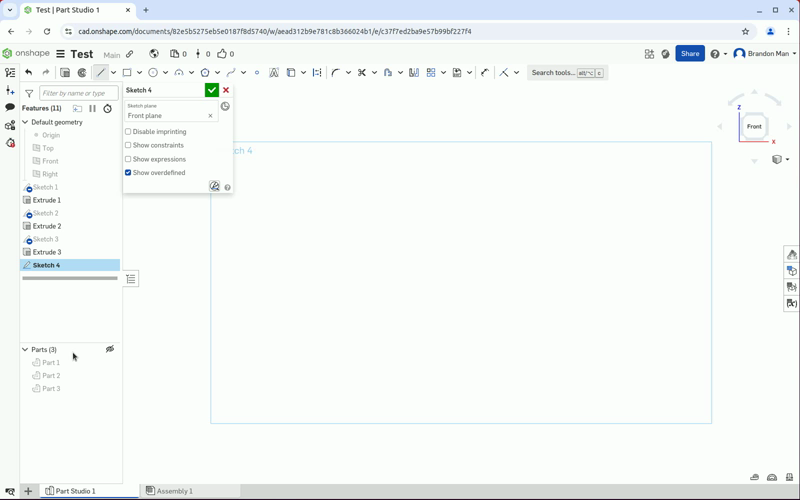
mouse_move(460, 207)
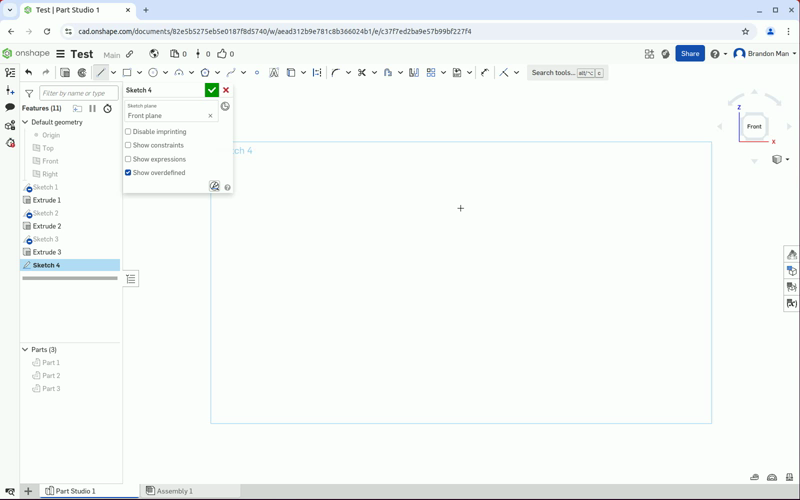
click(460, 207)
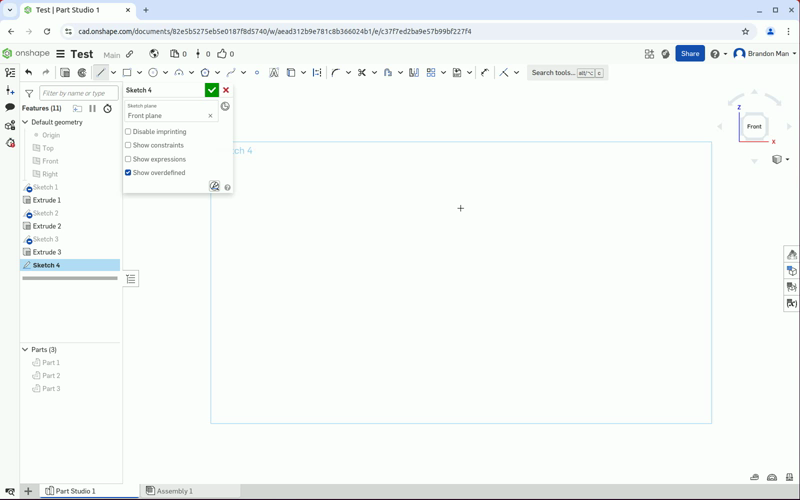
key_up(shift)
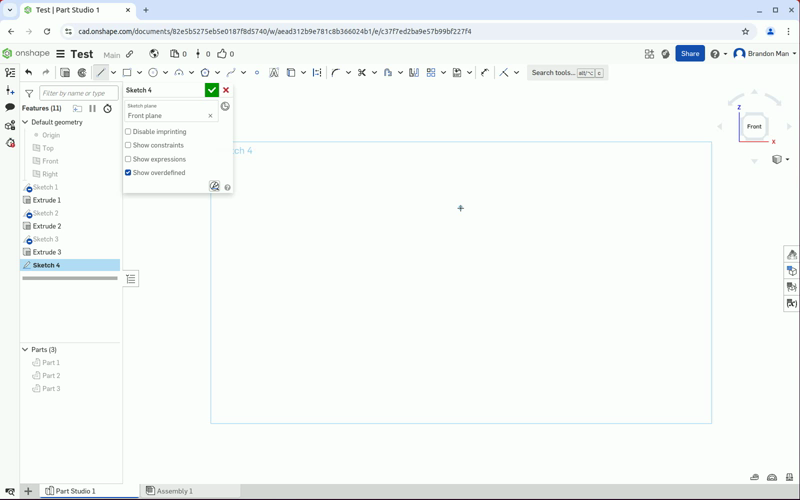
key_down(shift)
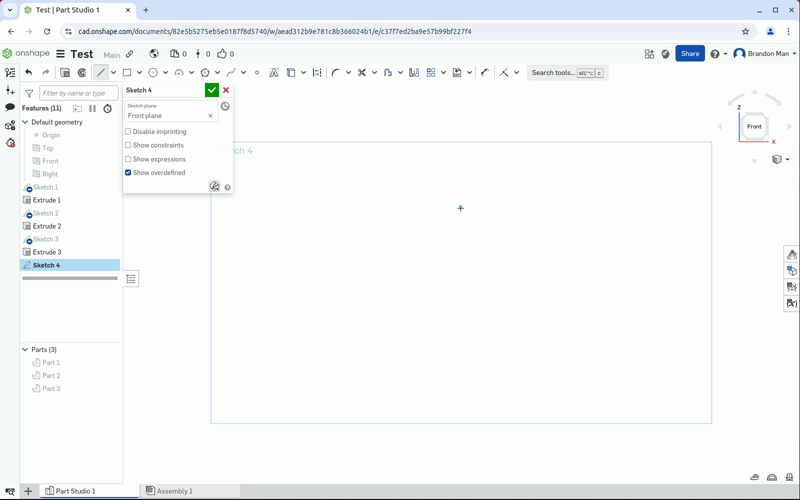
mouse_move(490, 207)
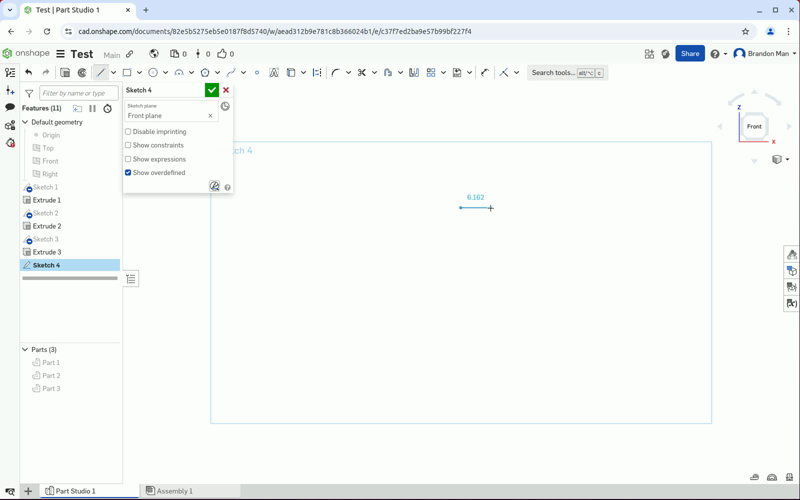
mouse_move(499, 207)
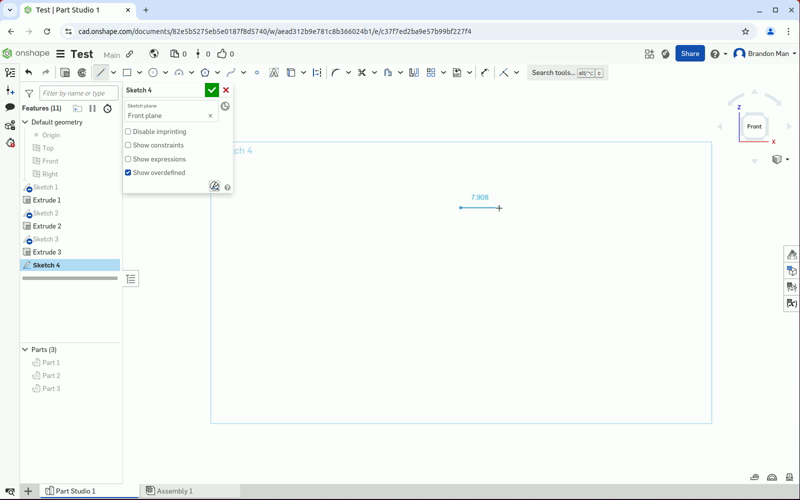
click(499, 207)
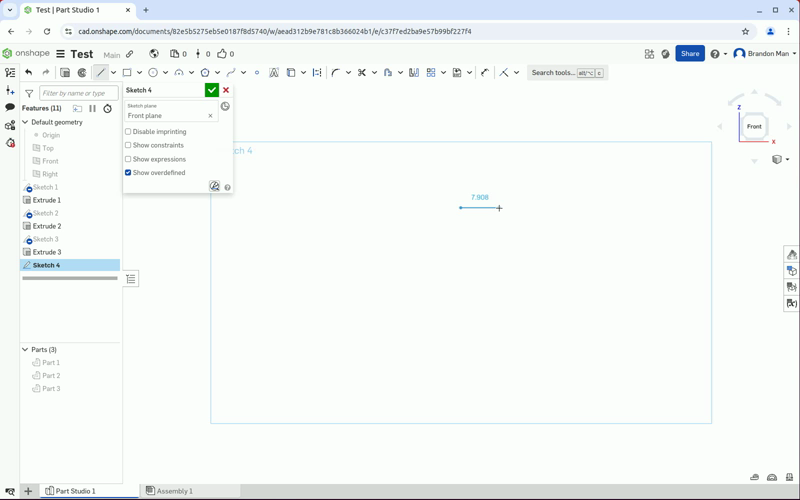
key_up(shift)
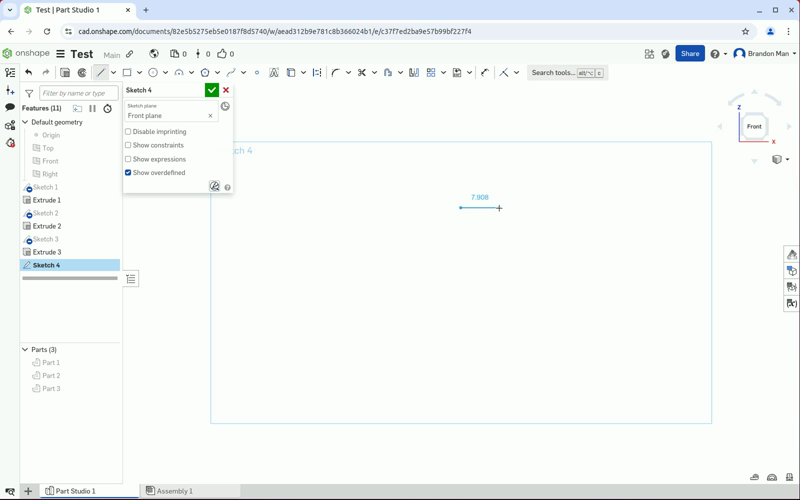
key_down(shift)
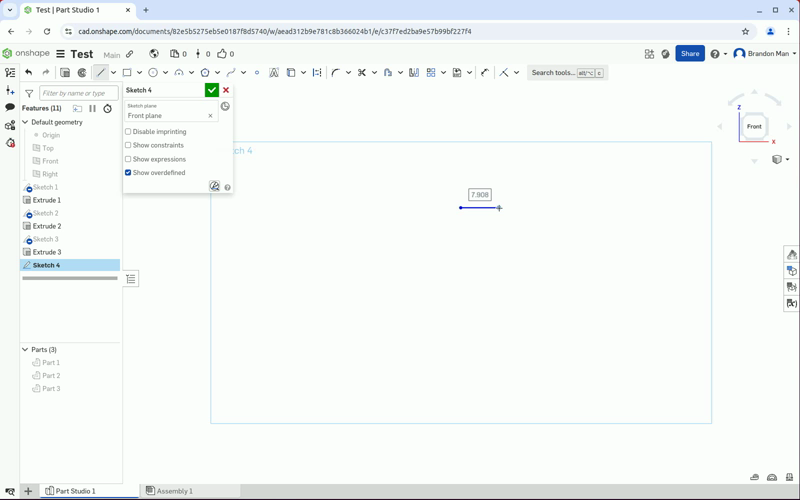
mouse_move(529, 207)
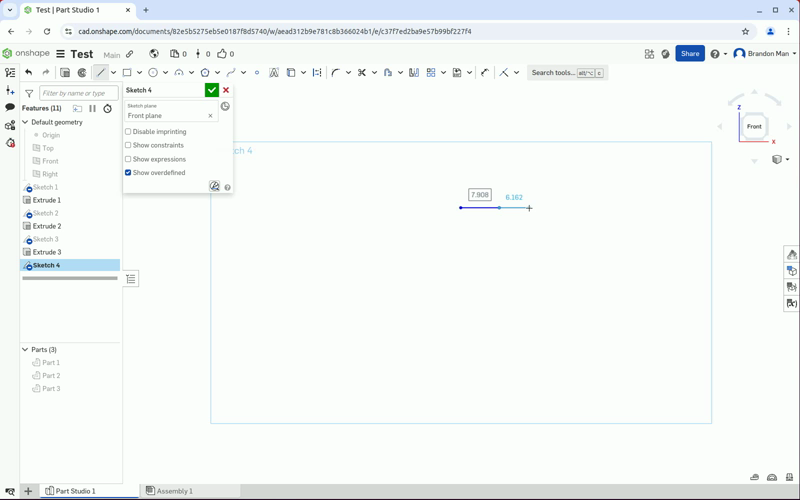
mouse_move(499, 169)
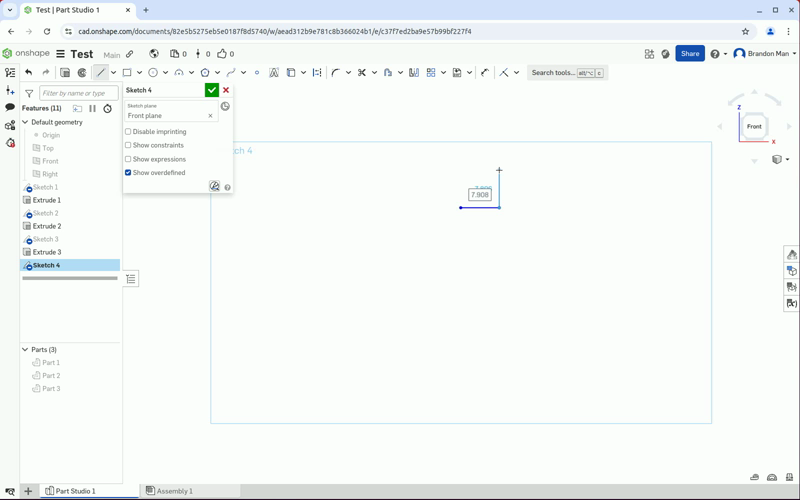
click(499, 169)
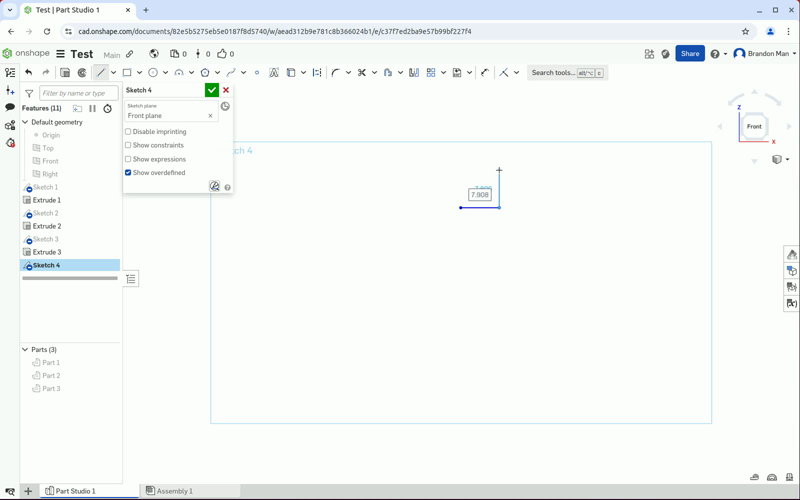
key_up(shift)
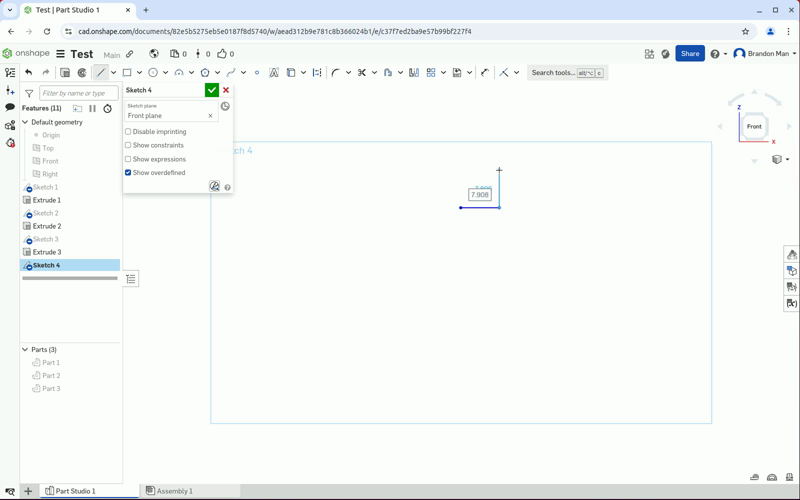
key_down(shift)
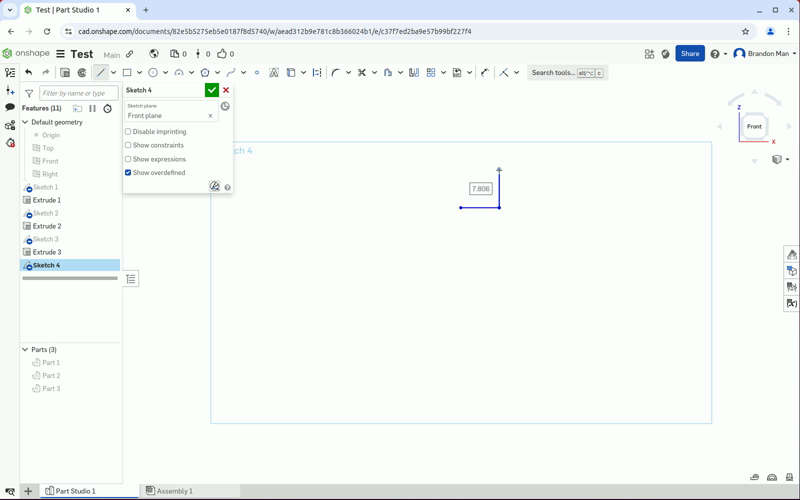
mouse_move(529, 169)
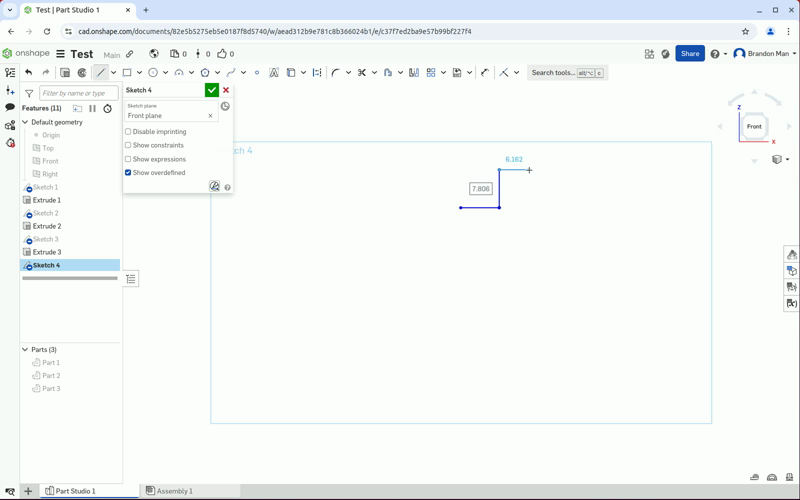
mouse_move(460, 169)
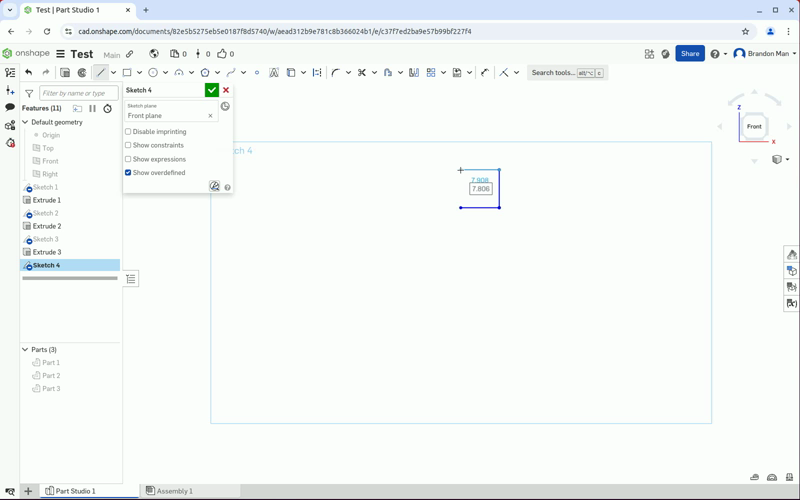
click(460, 169)
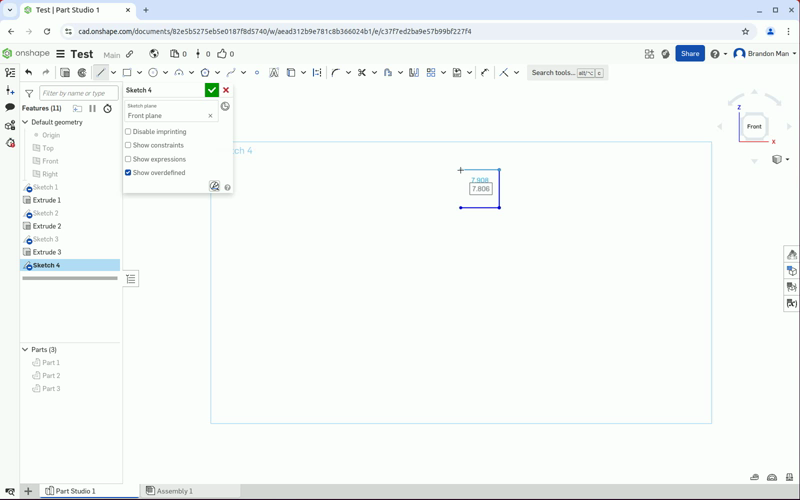
key_up(shift)
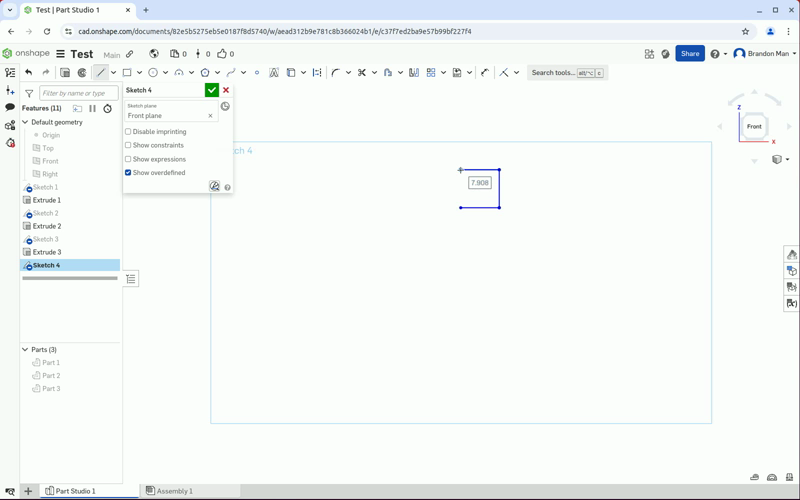
mouse_move(490, 169)
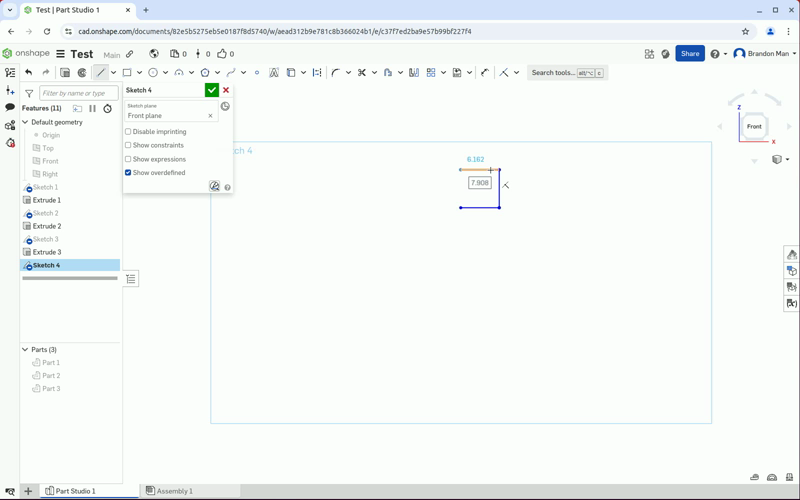
key_down(shift)
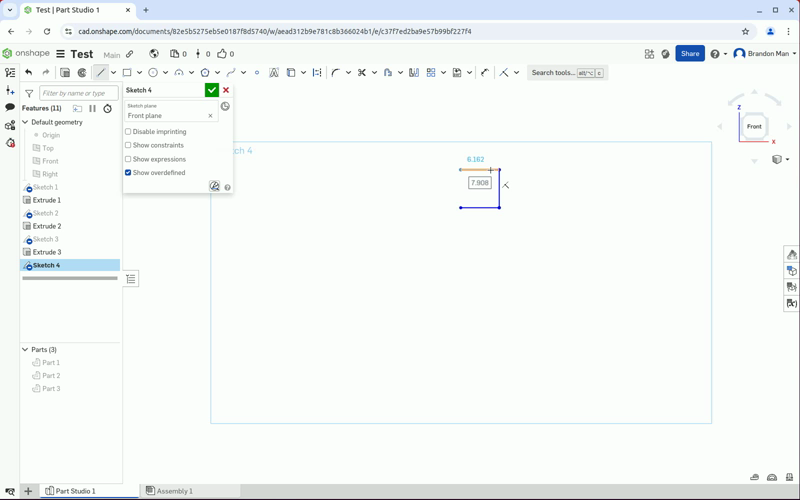
mouse_move(460, 207)
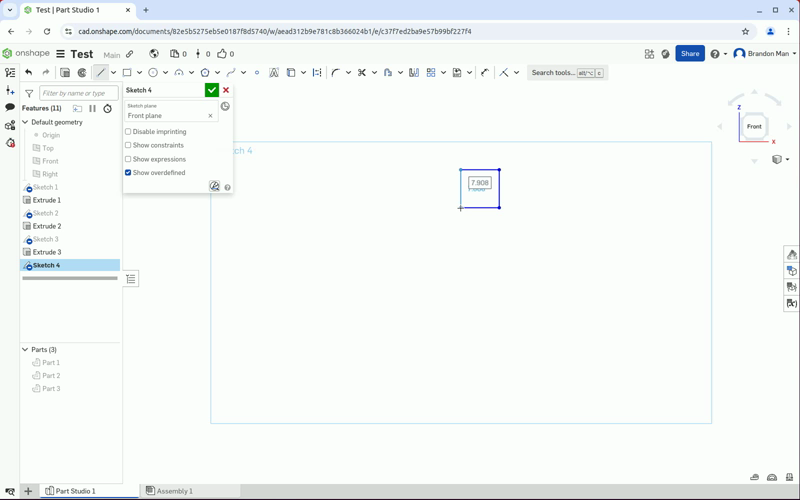
key_up(shift)
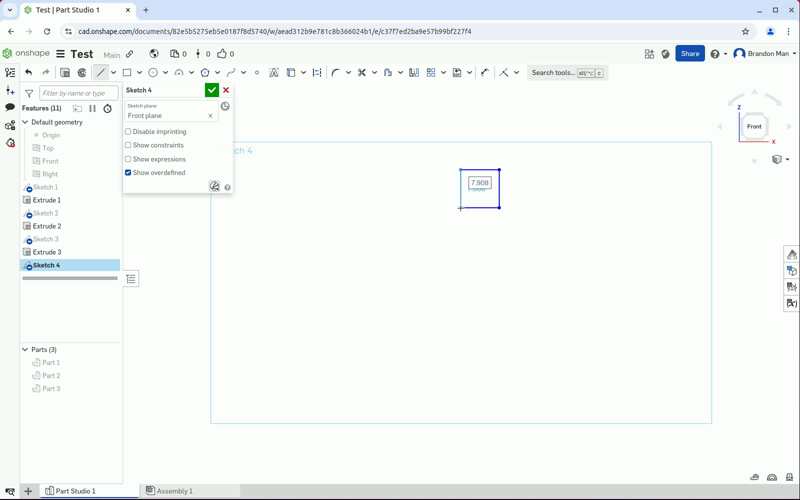
click(460, 207)
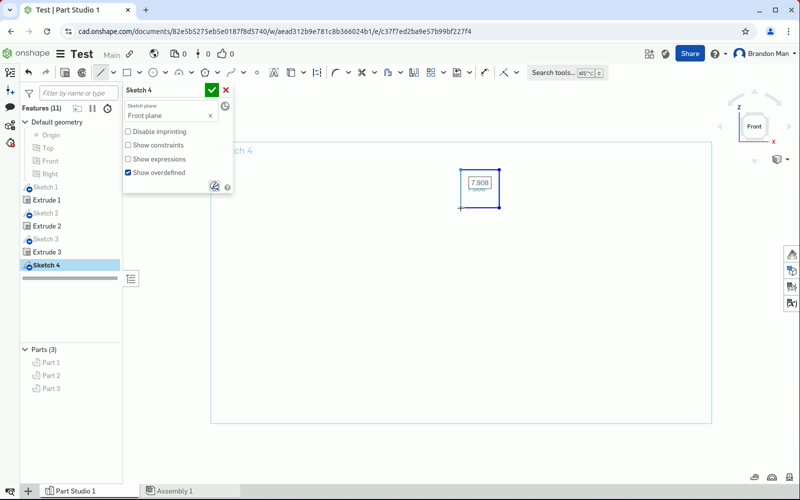
key(esc)
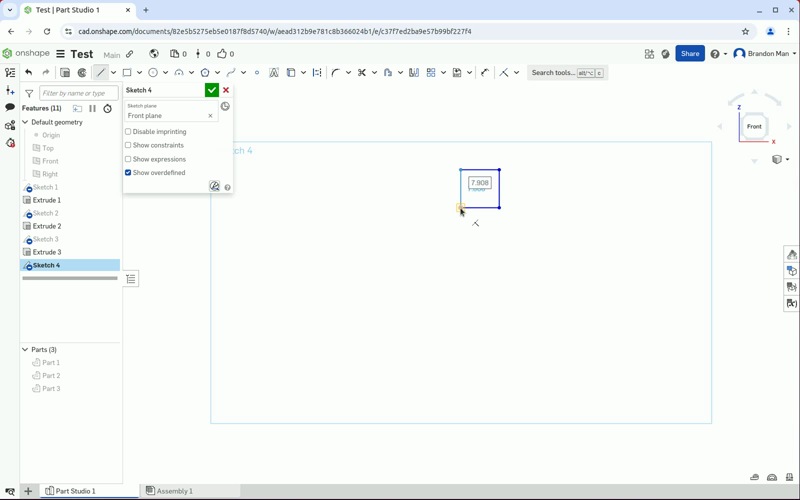
mouse_move(467, 180)
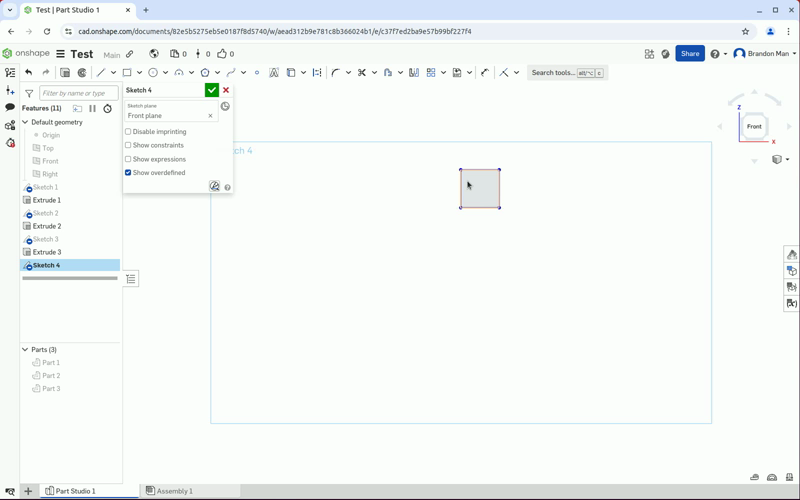
scroll(6)
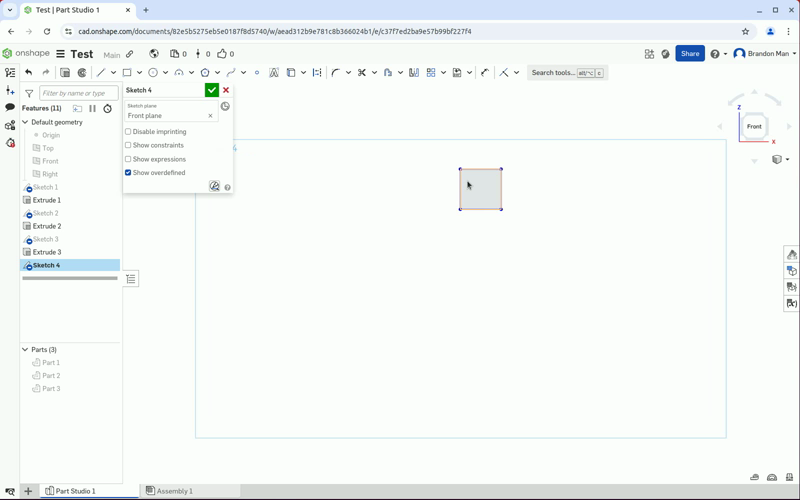
scroll(6)
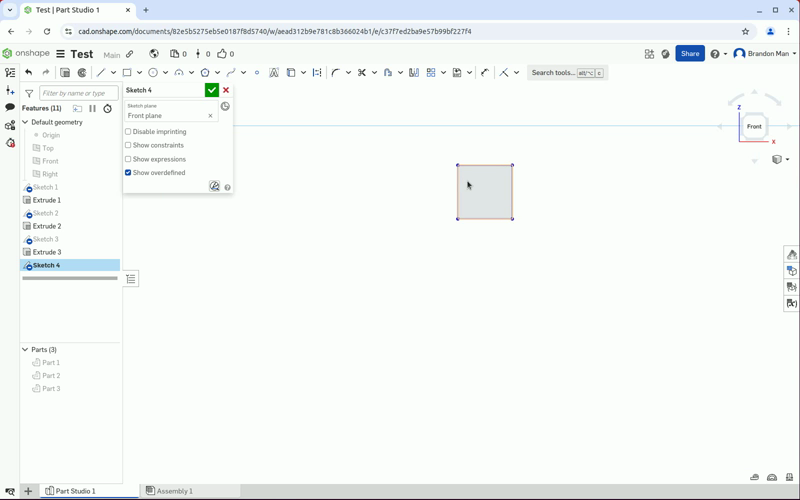
scroll(6)
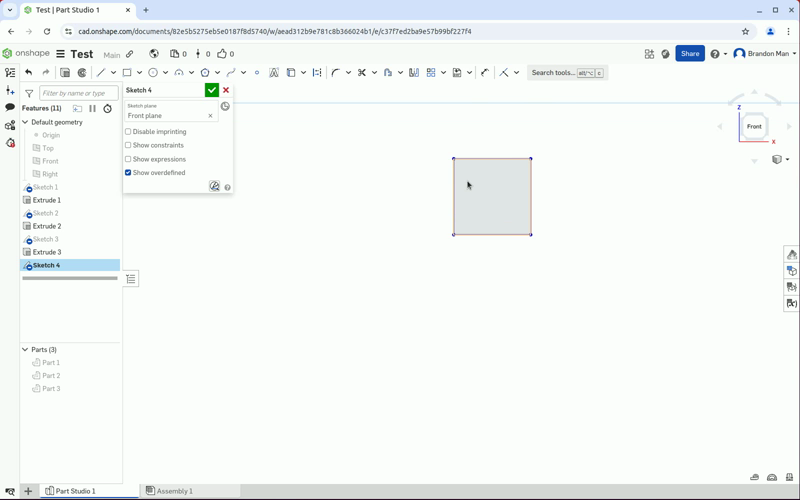
scroll(6)
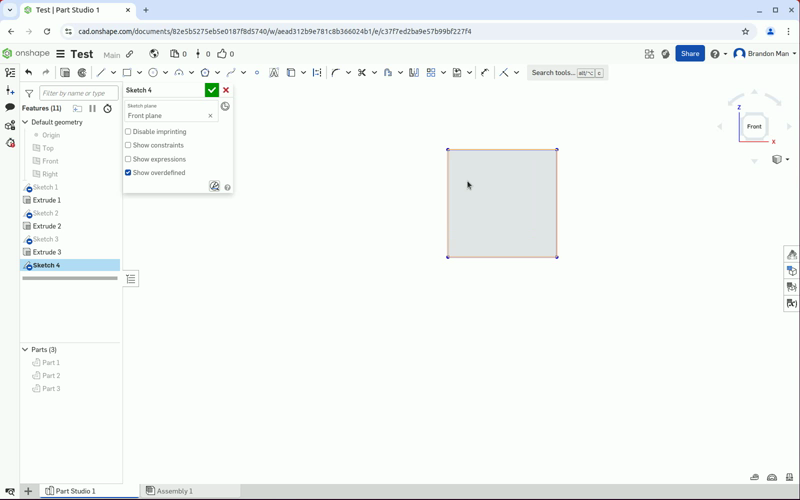
scroll(6)
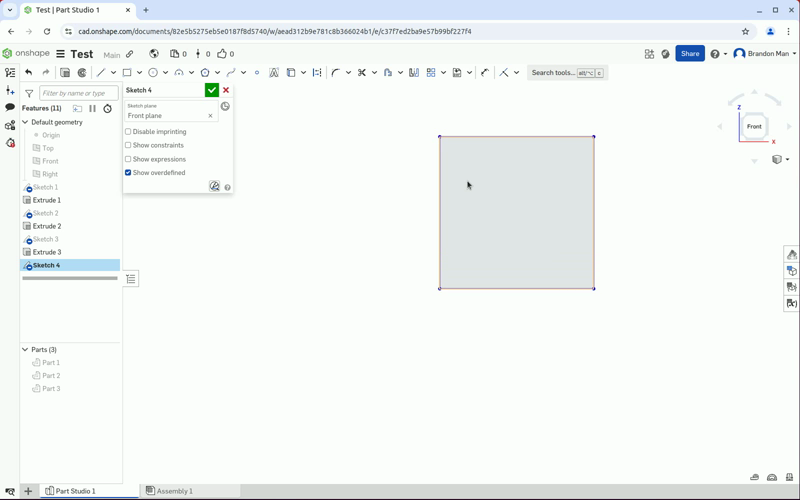
scroll(6)
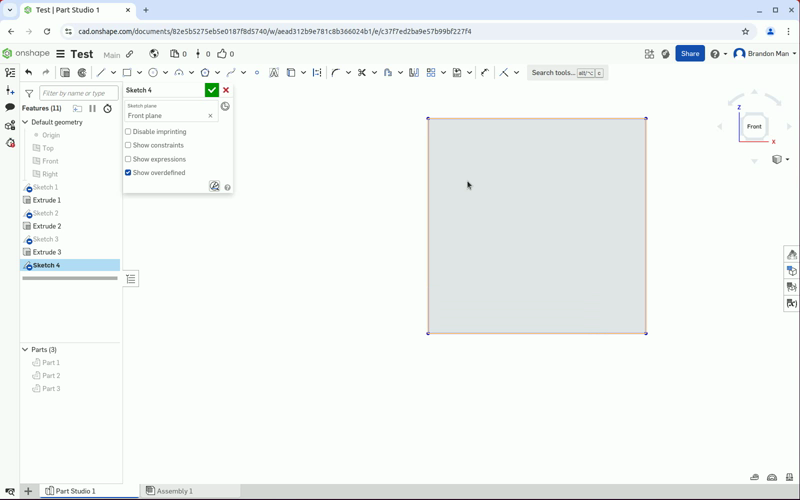
scroll(6)
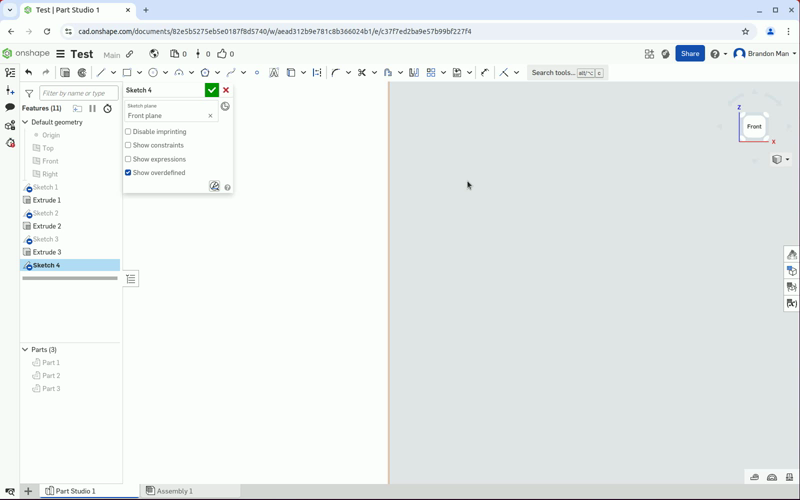
click(467, 180)
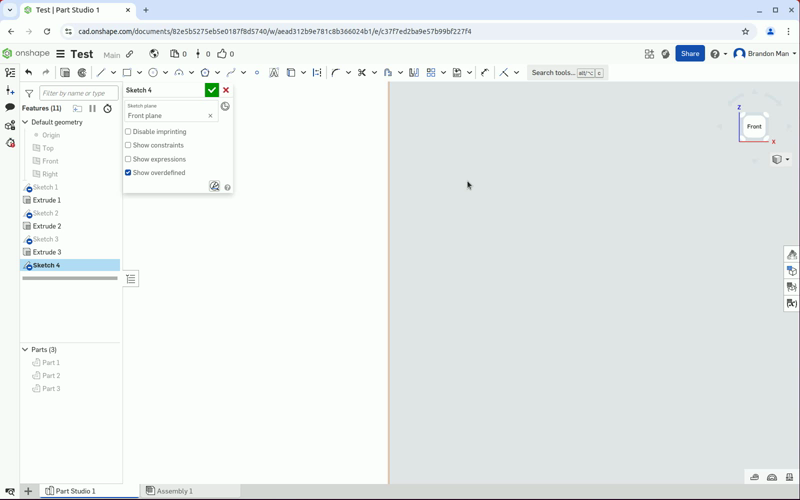
scroll(-6)
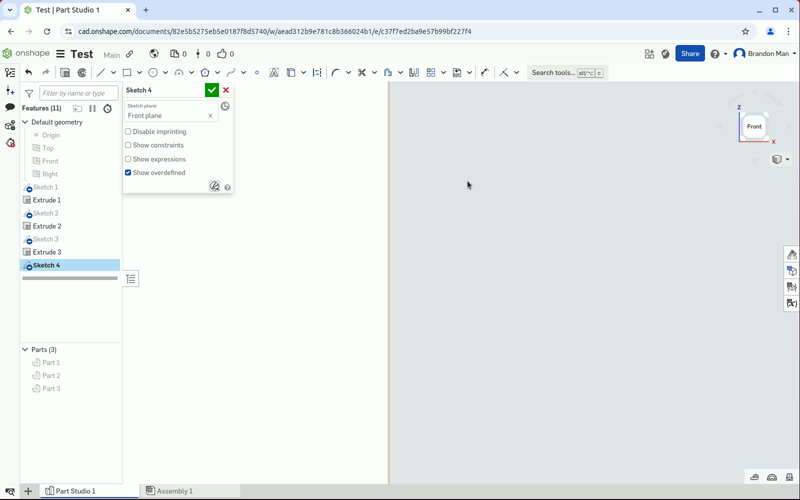
scroll(-6)
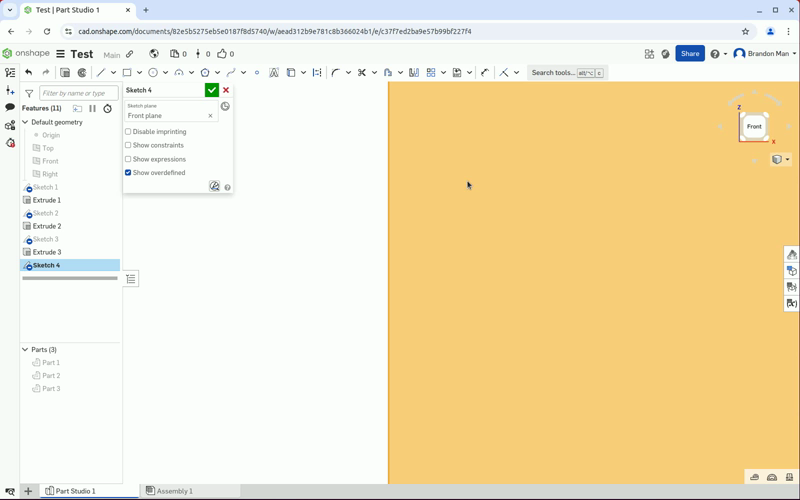
scroll(-6)
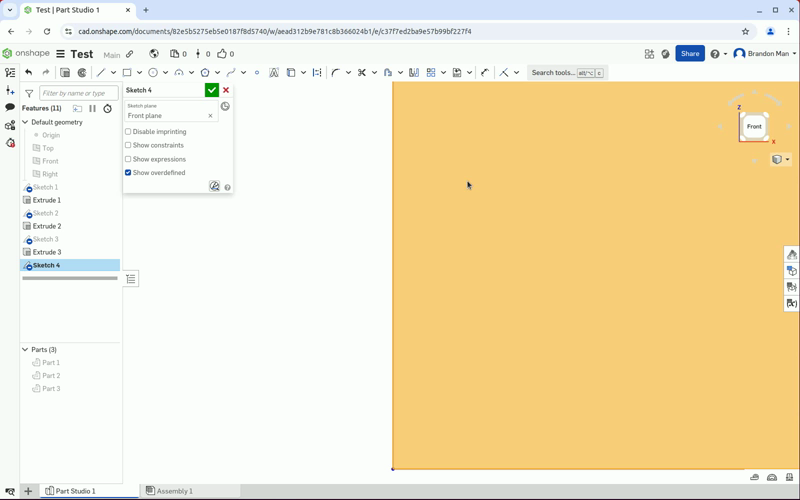
scroll(-6)
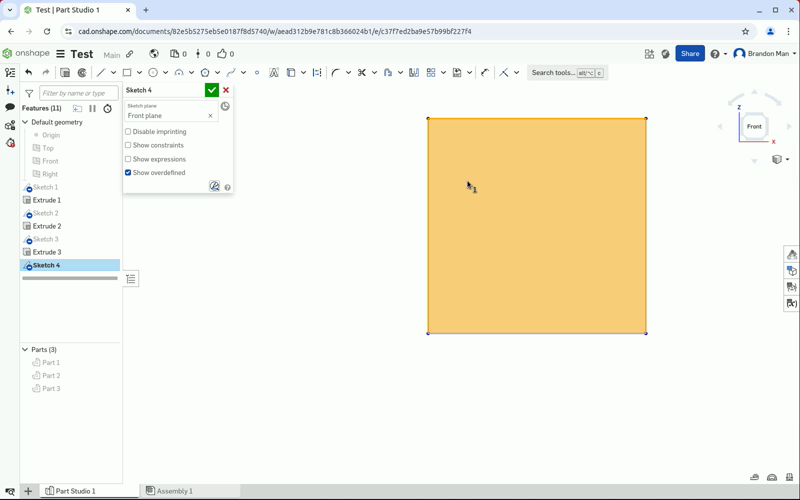
scroll(-6)
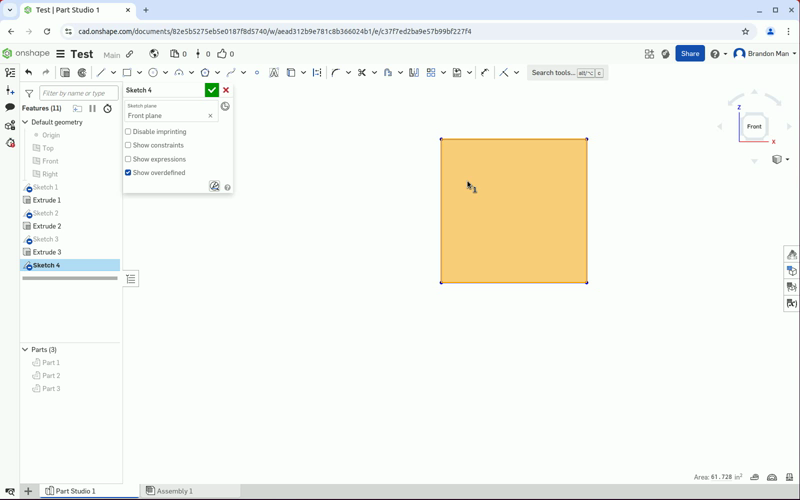
scroll(-6)
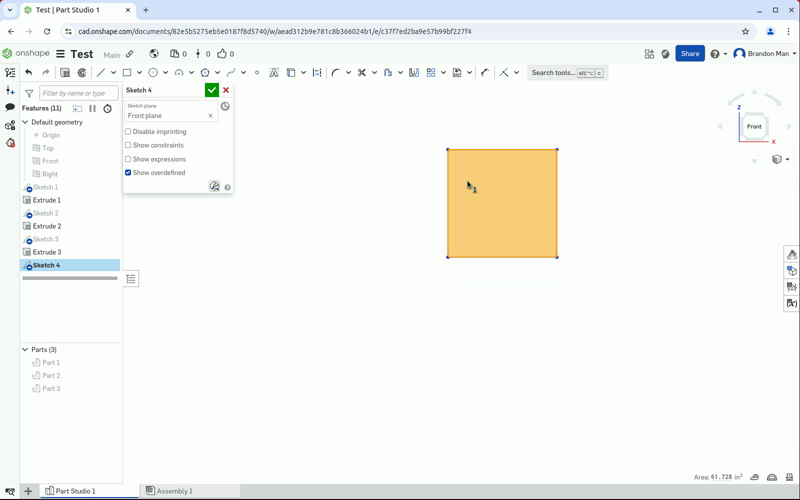
scroll(-6)
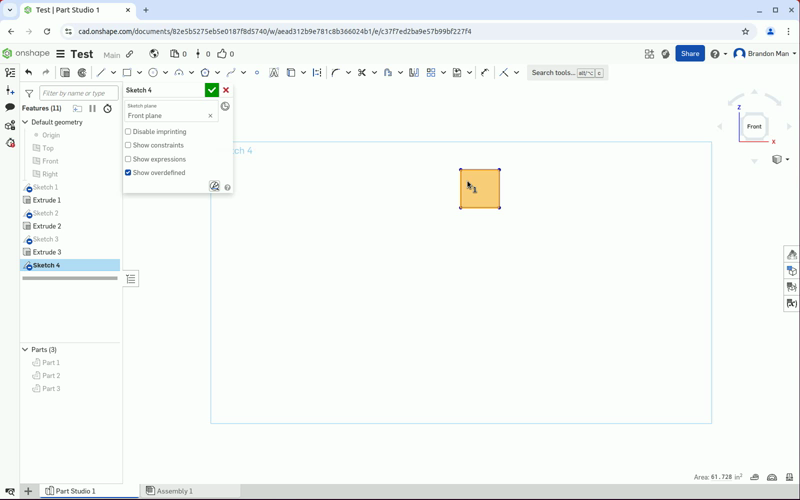
mouse_move(73, 352)
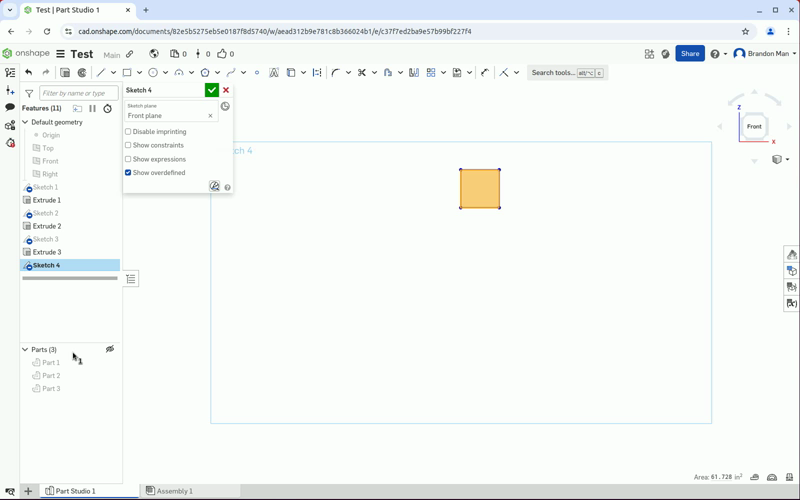
key(shift+y)
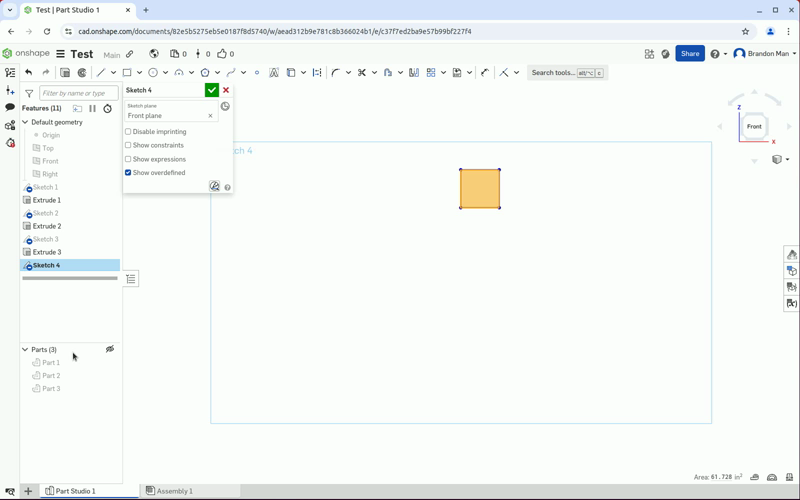
key(shift+e)
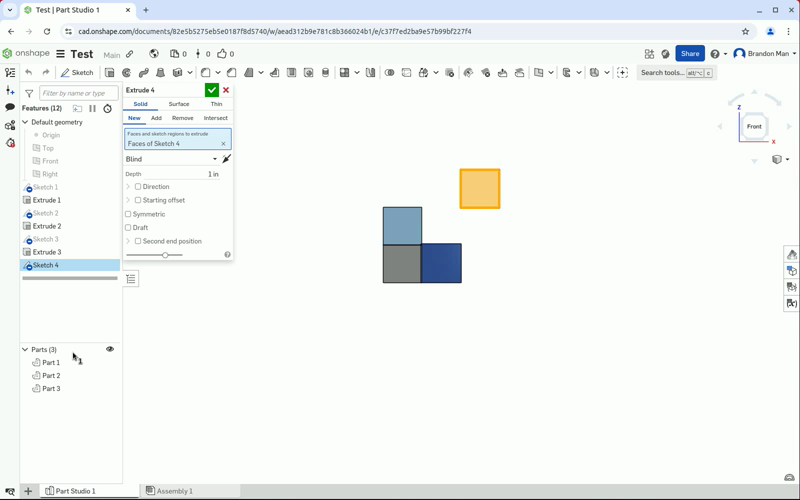
mouse_move(143, 106)
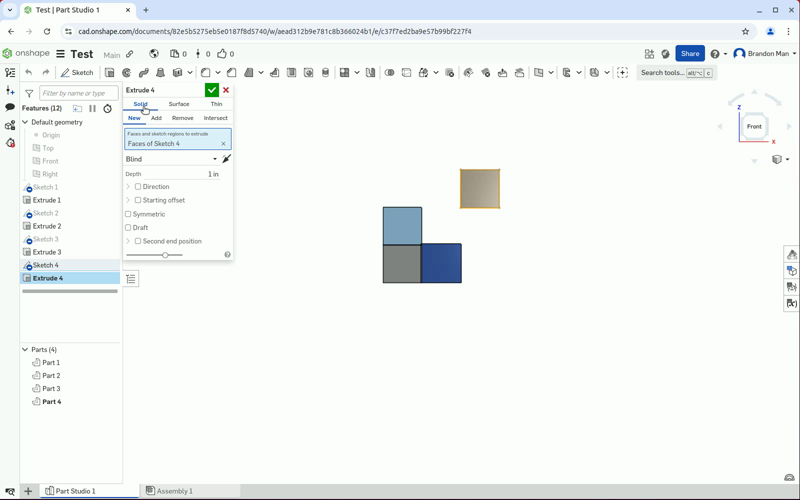
click(143, 106)
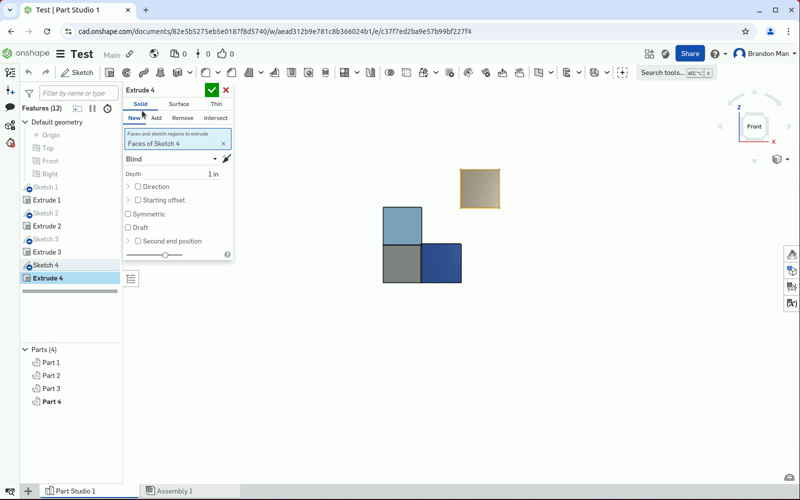
mouse_move(137, 120)
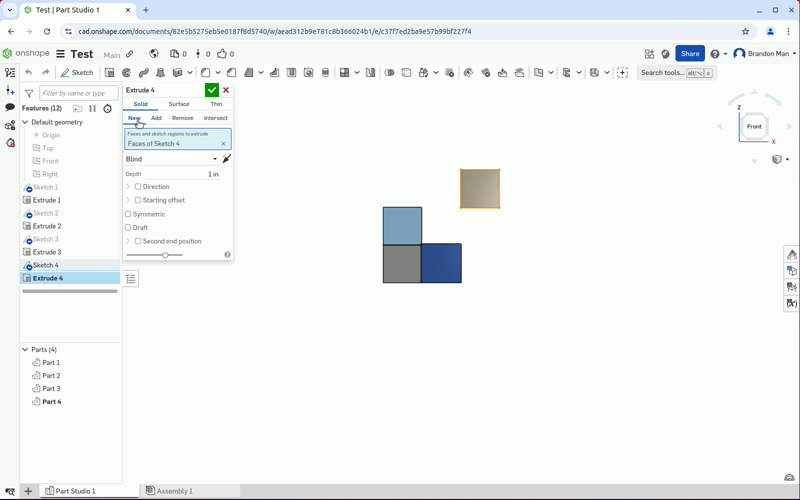
click(137, 120)
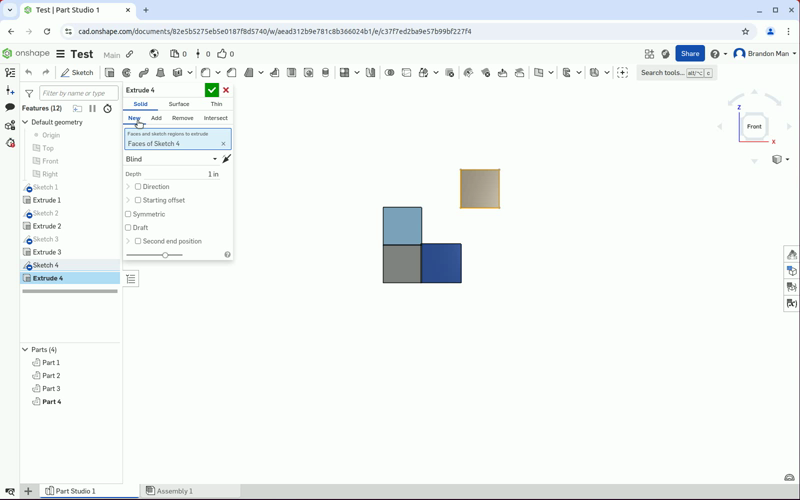
key(tab, 4)
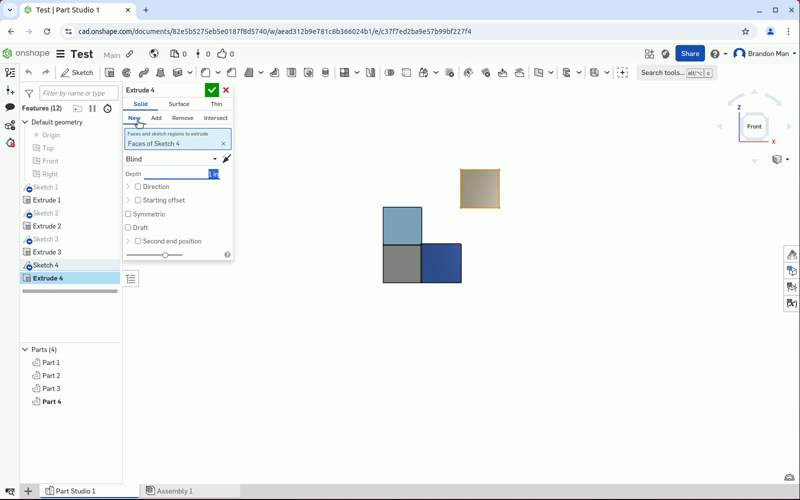
text(7.703)
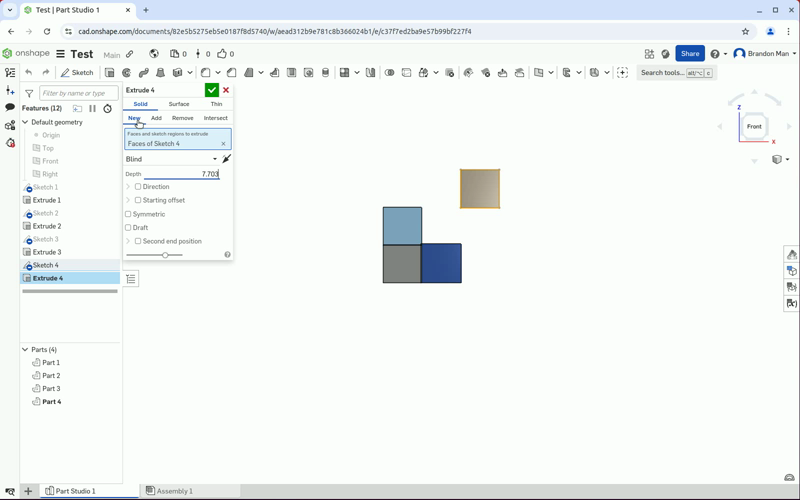
key(enter)
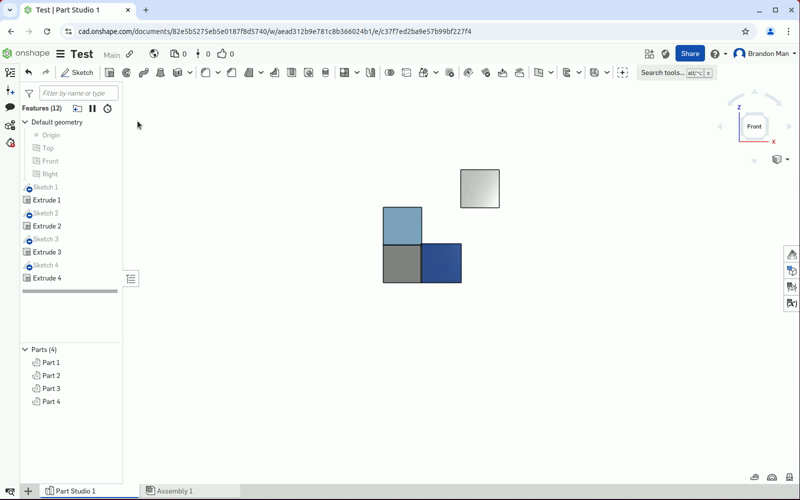
key(shift+h)
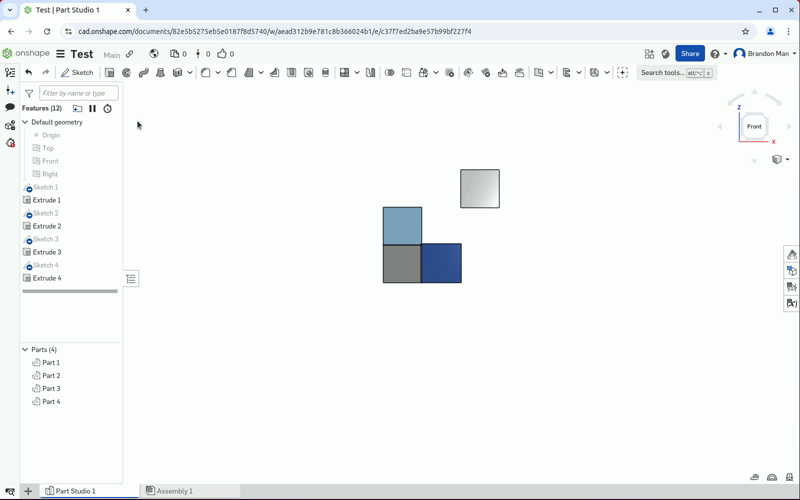
key(shift+h)
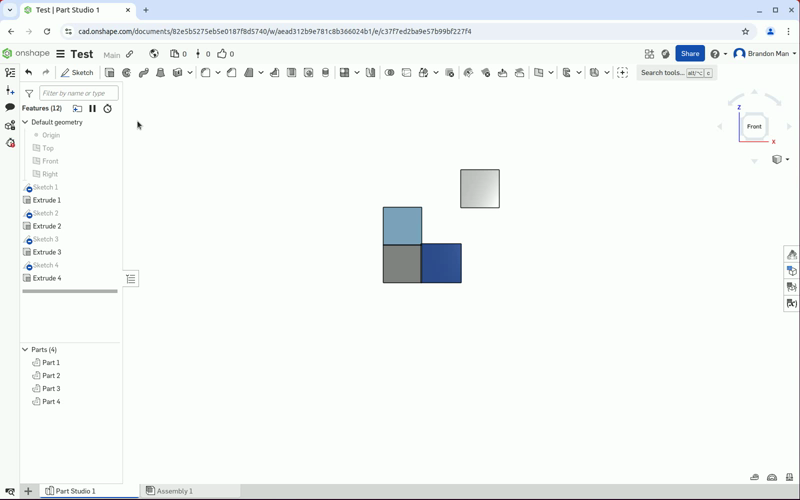
mouse_move(73, 189)
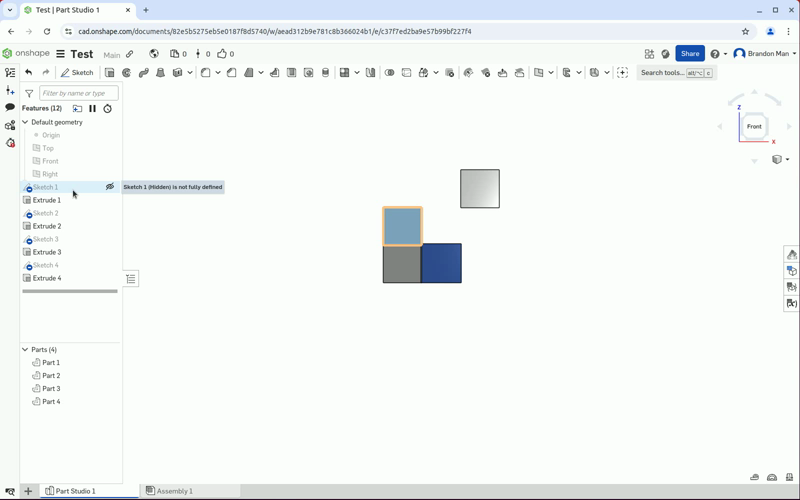
click(73, 189)
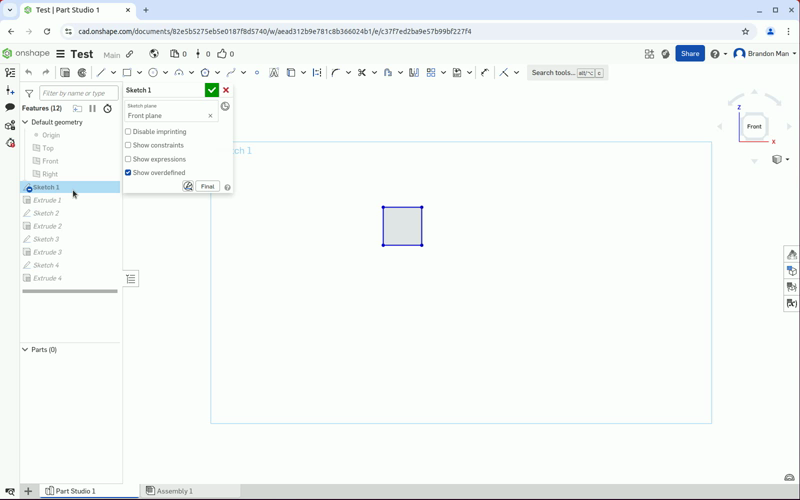
mouse_move(229, 92)
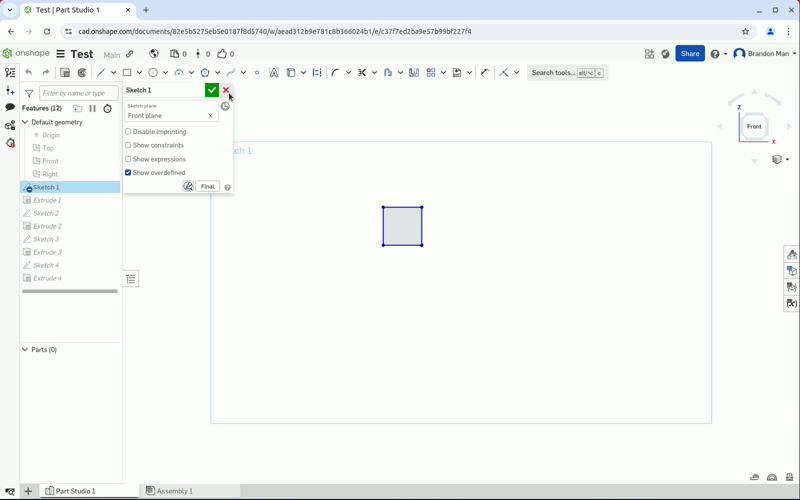
click(229, 92)
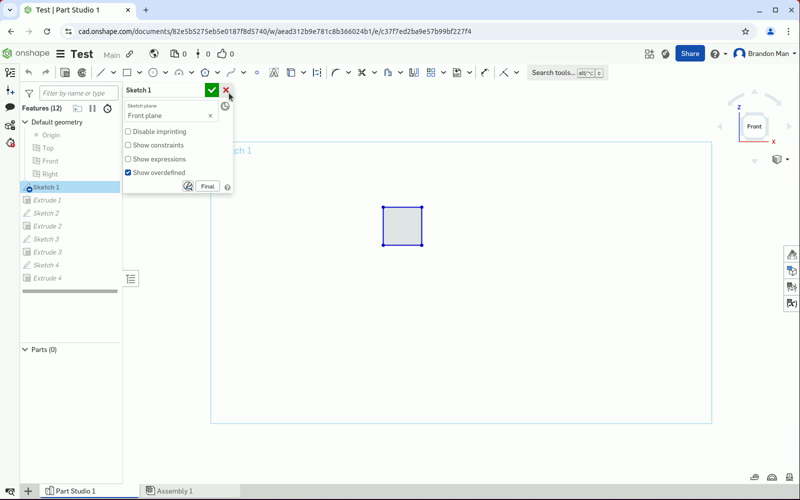
key(shift+s)
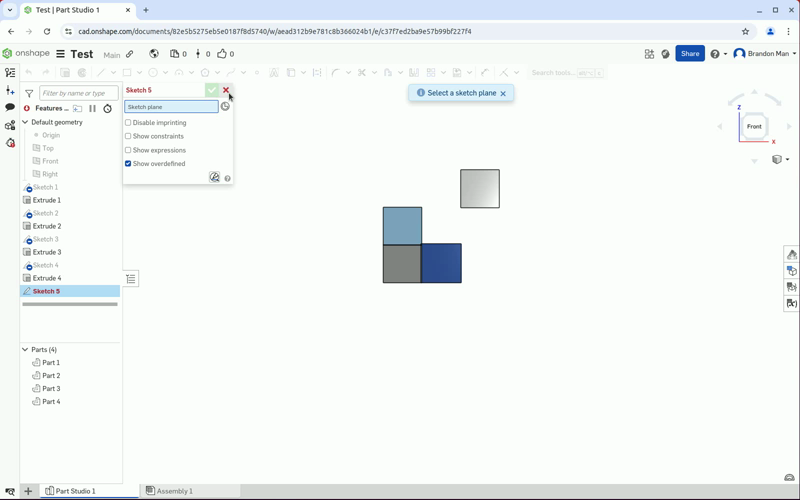
mouse_move(73, 163)
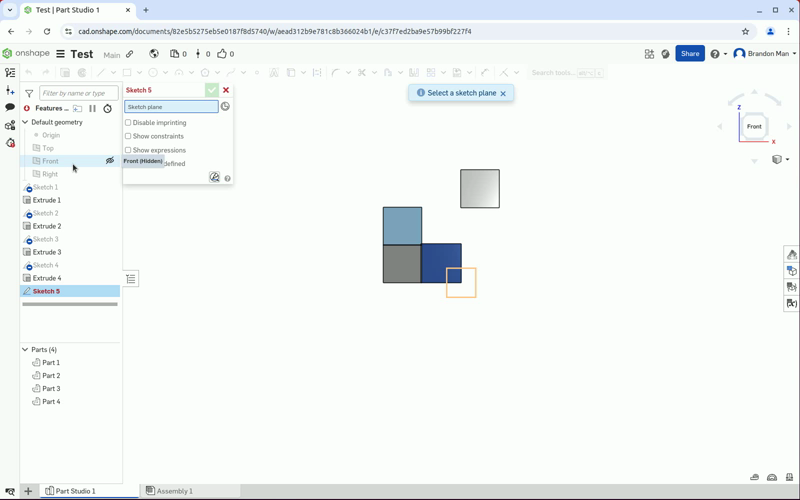
click(73, 163)
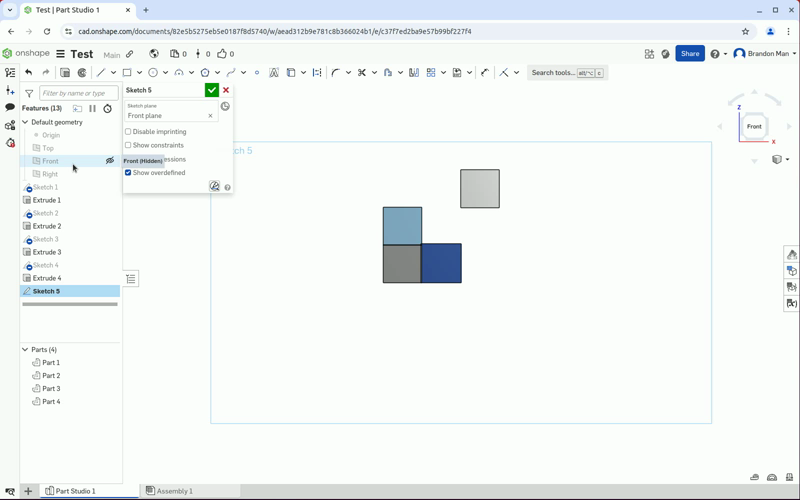
mouse_move(73, 352)
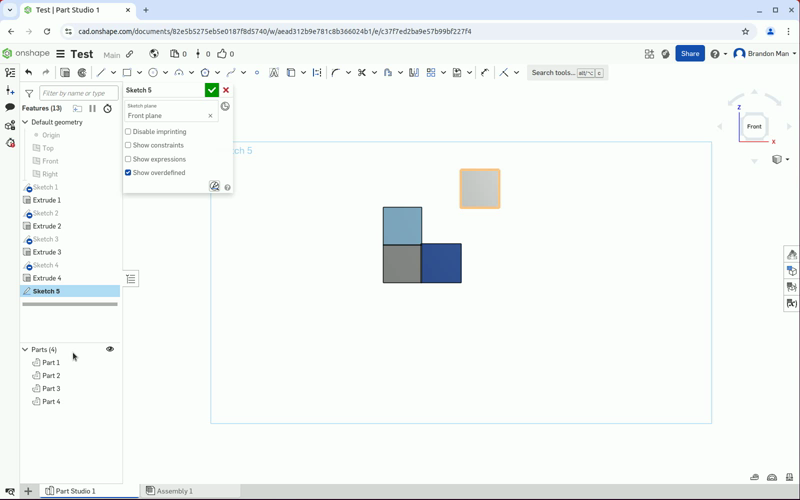
key(y)
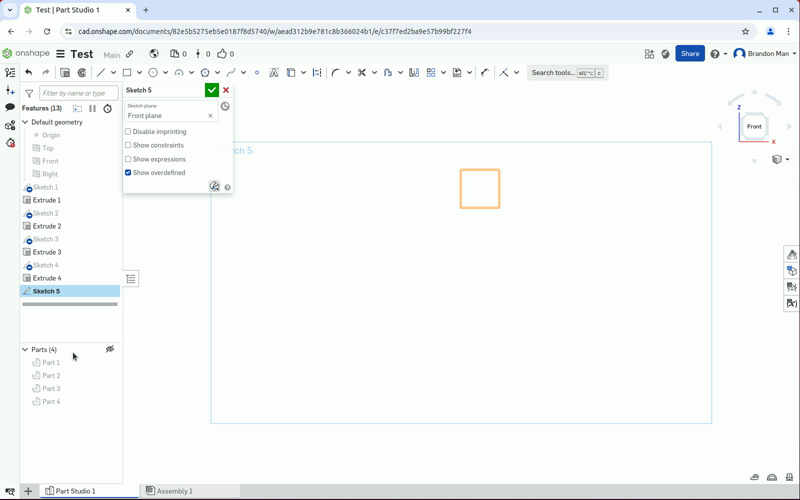
key(l)
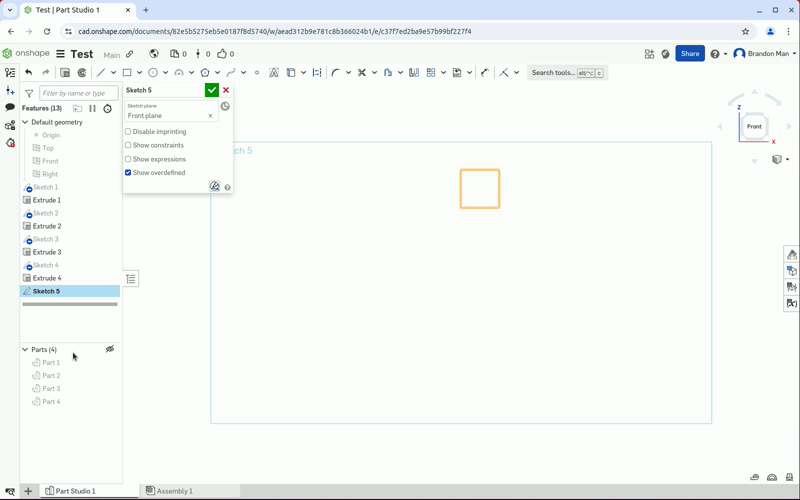
key_down(shift)
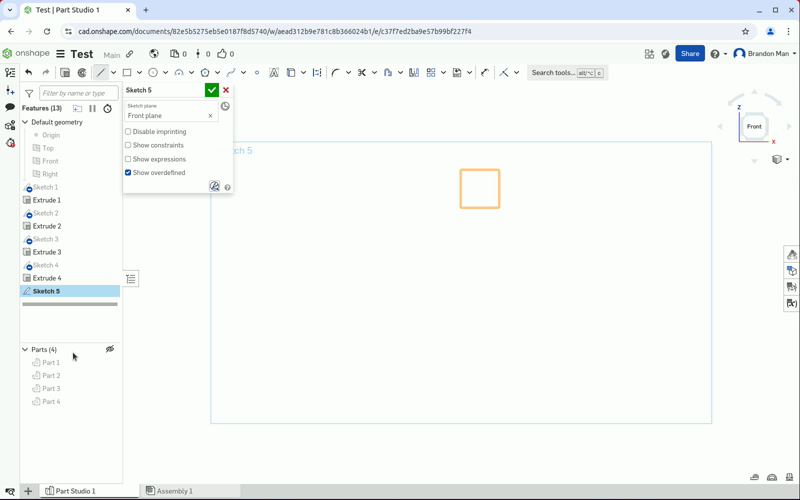
mouse_move(460, 245)
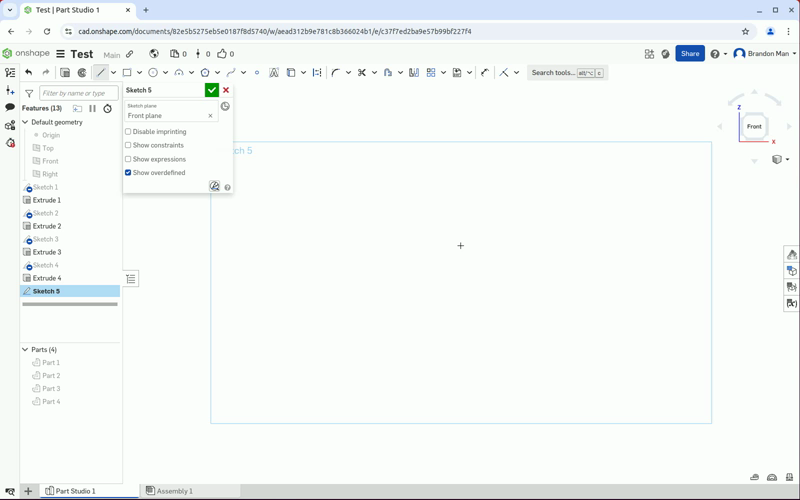
click(460, 245)
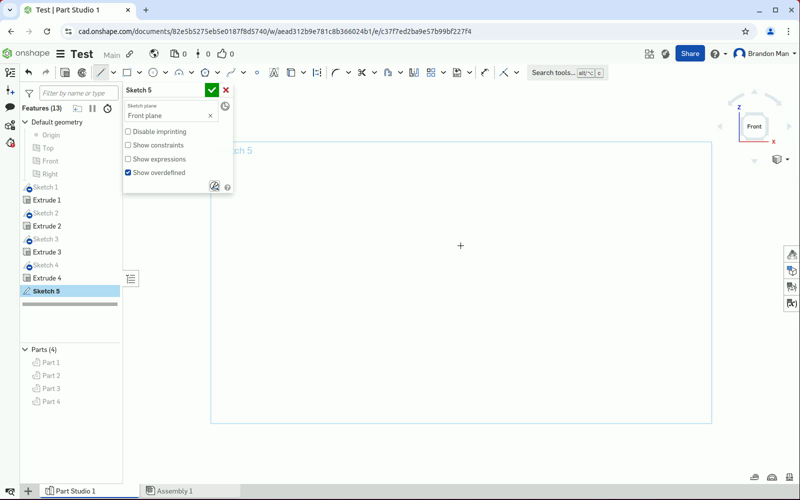
key_up(shift)
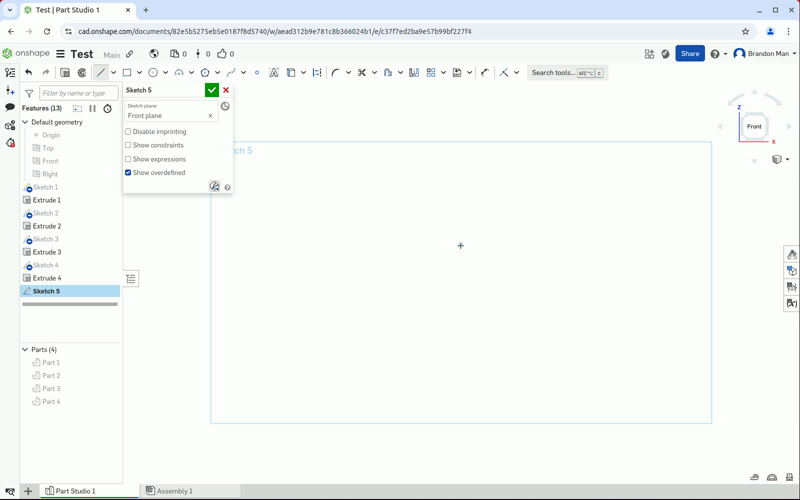
key_down(shift)
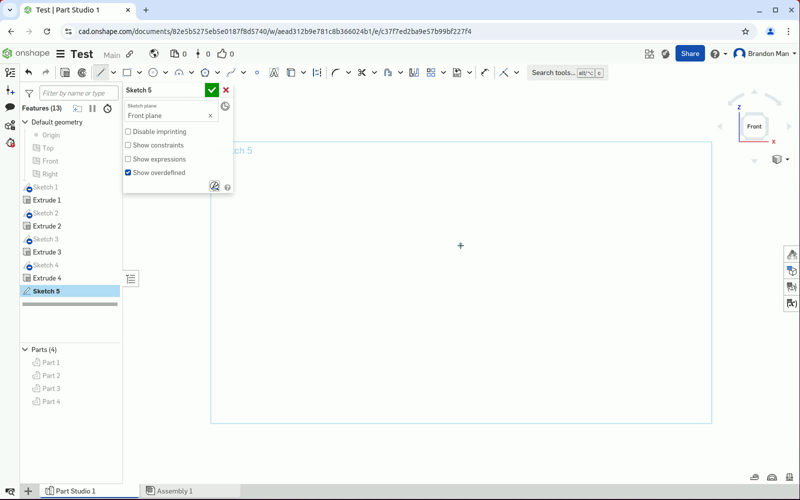
mouse_move(490, 245)
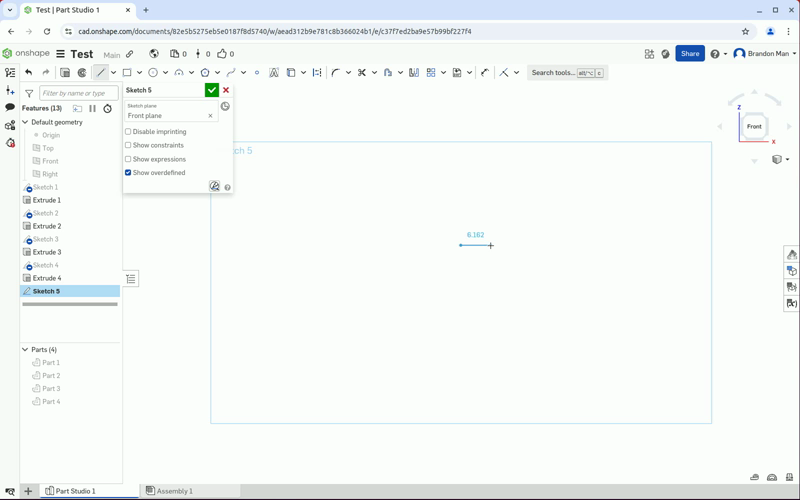
mouse_move(499, 245)
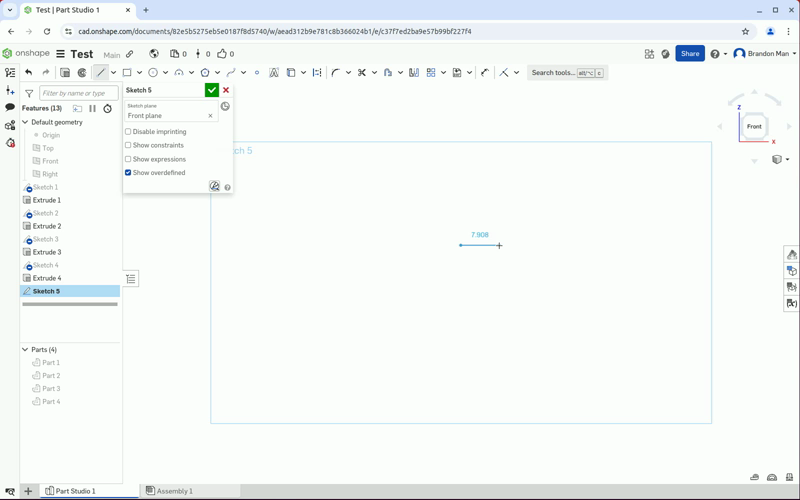
click(499, 245)
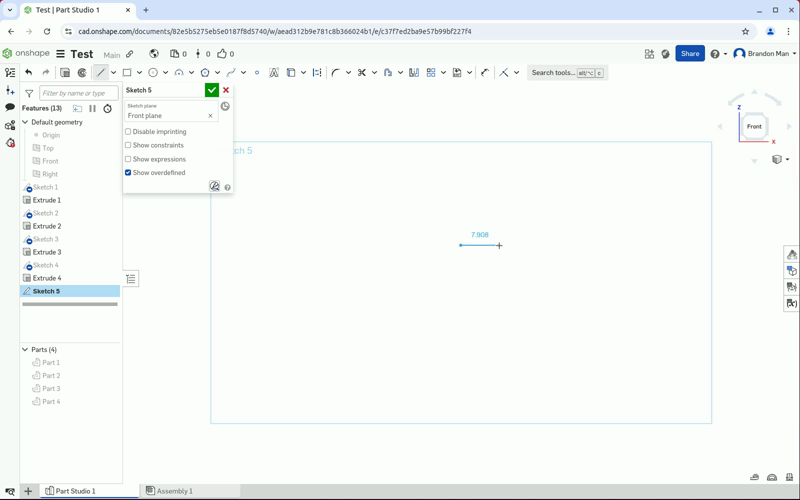
key_up(shift)
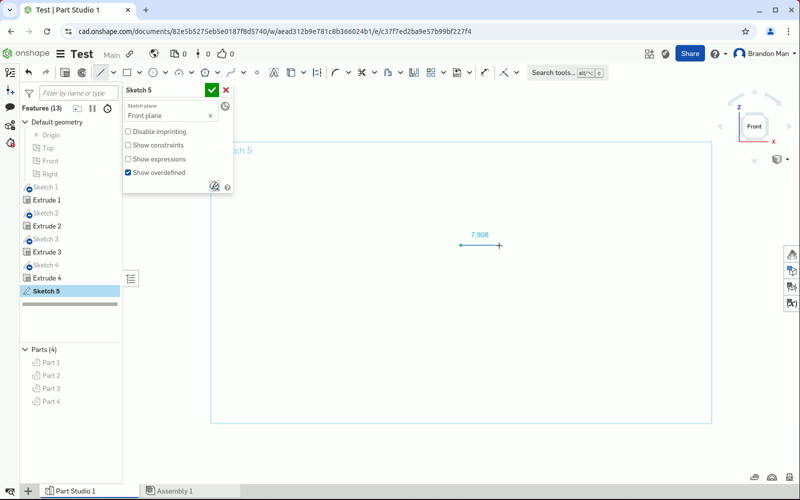
key_down(shift)
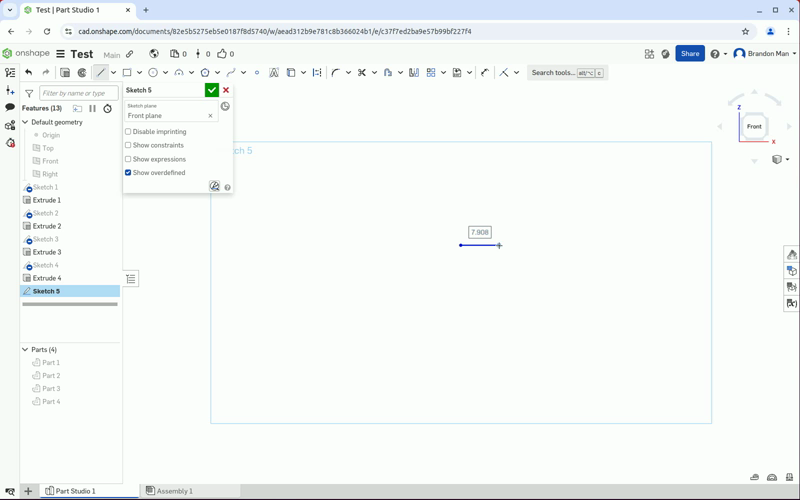
mouse_move(529, 245)
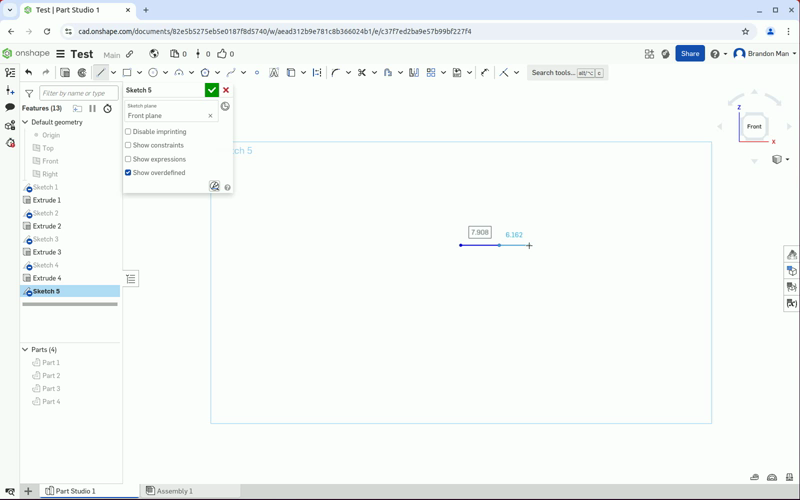
mouse_move(499, 207)
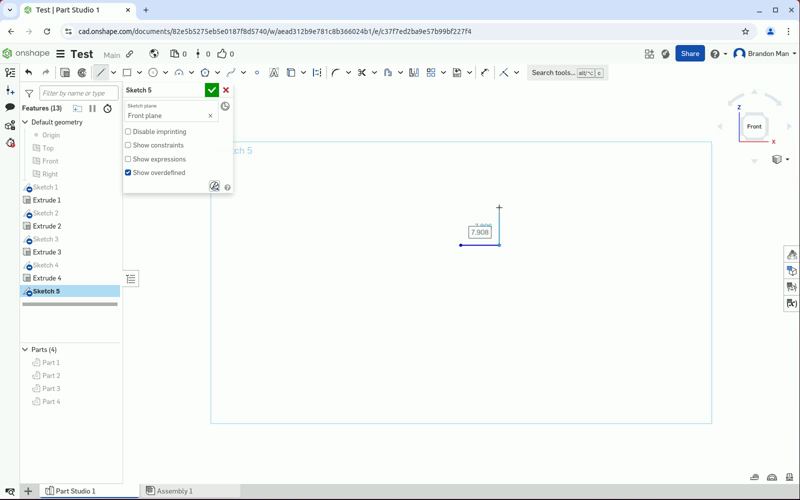
click(499, 207)
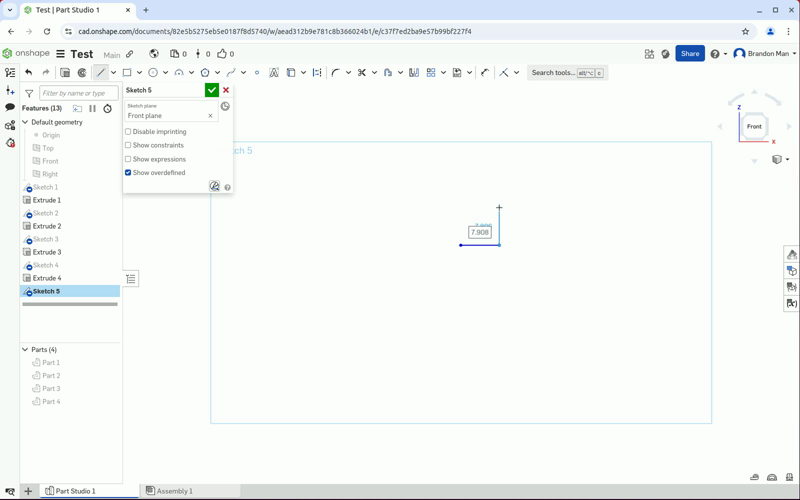
key_up(shift)
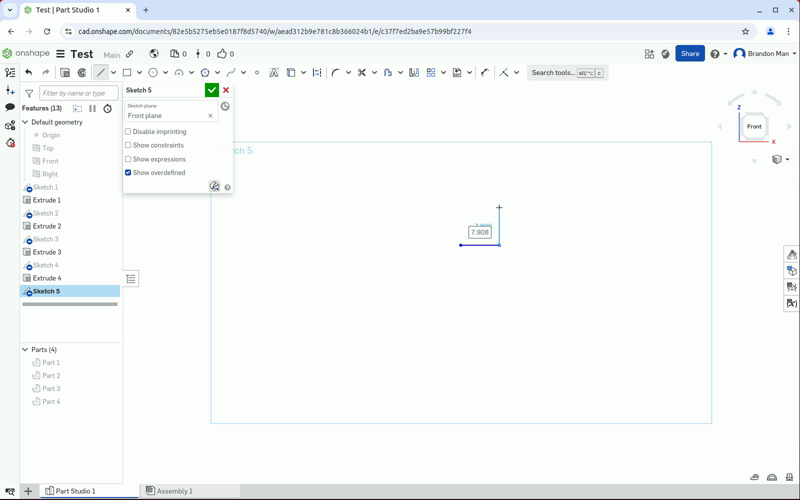
key_down(shift)
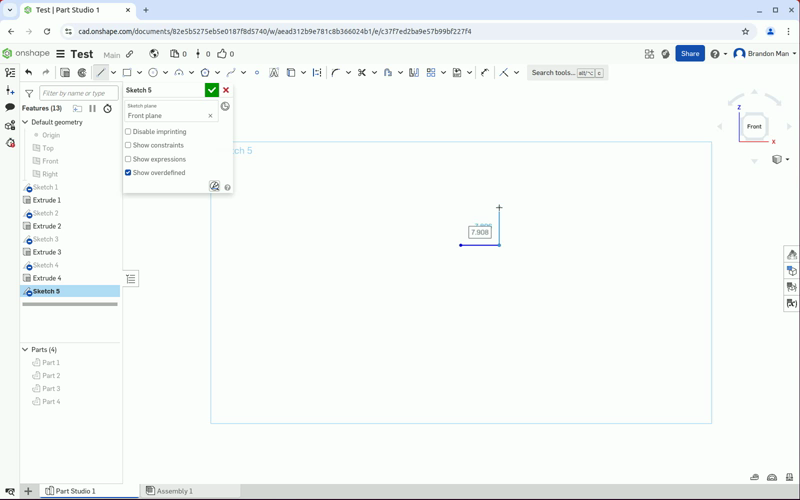
mouse_move(529, 207)
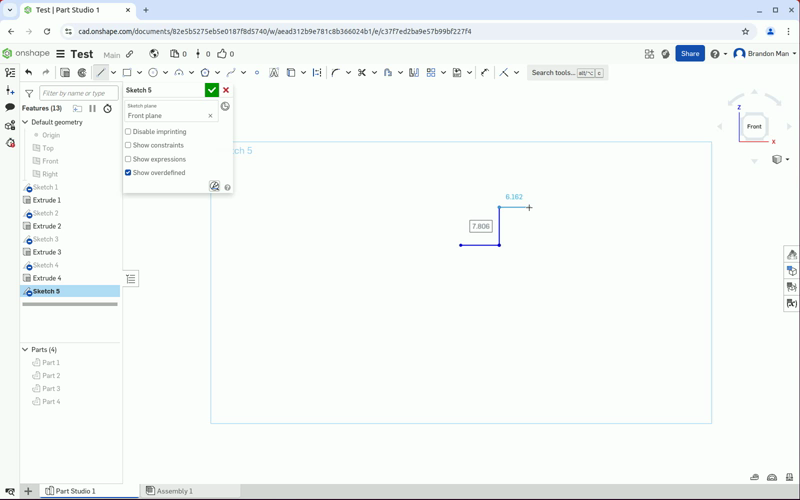
mouse_move(460, 207)
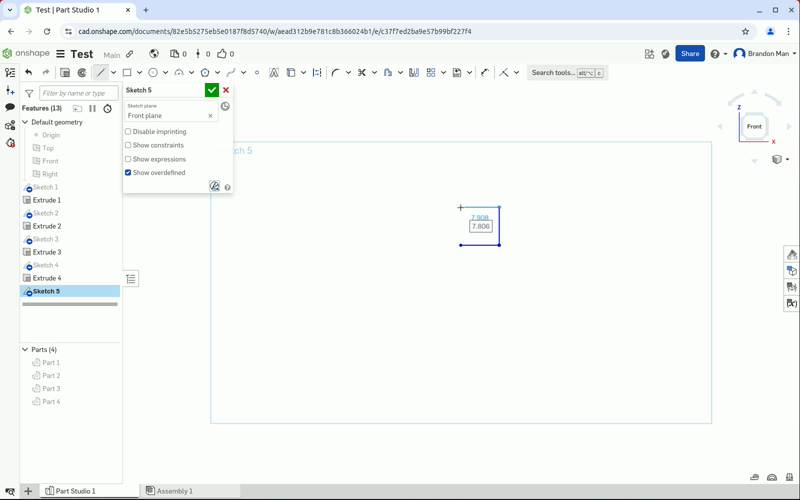
click(460, 207)
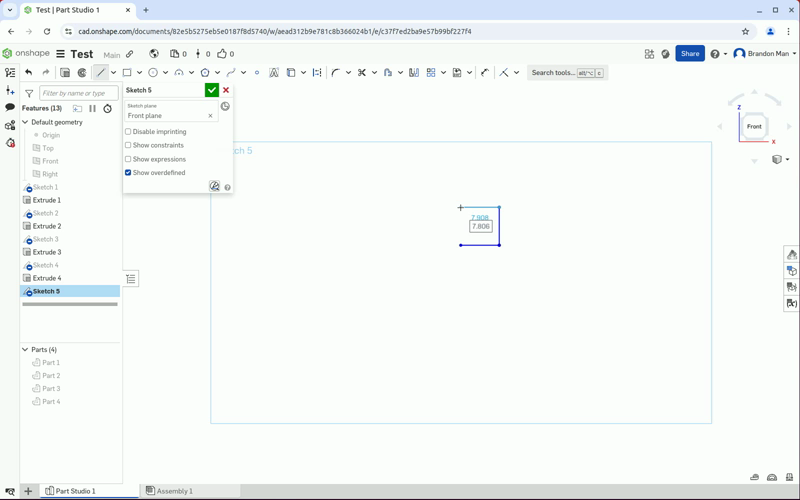
key_up(shift)
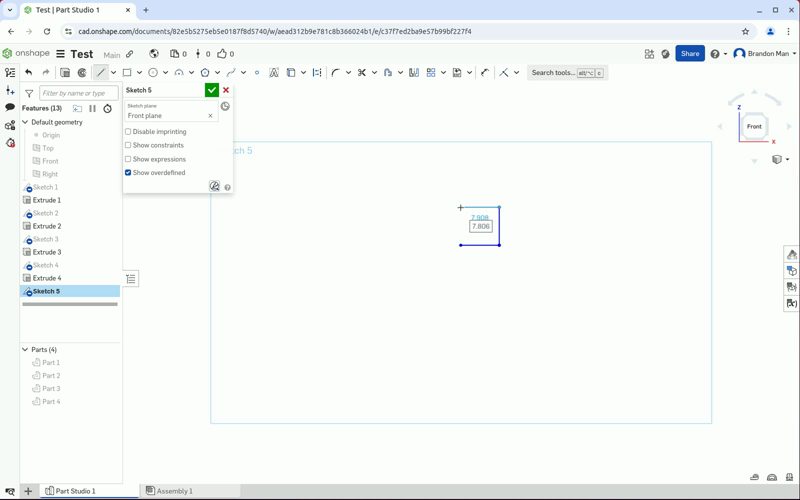
mouse_move(490, 207)
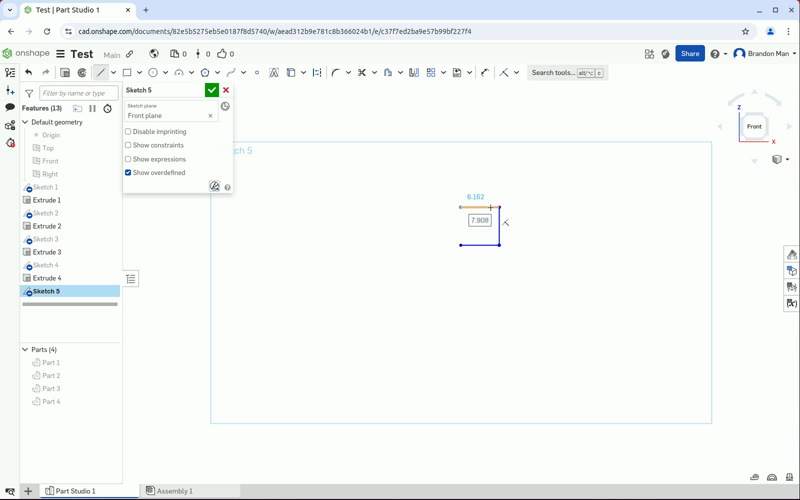
key_down(shift)
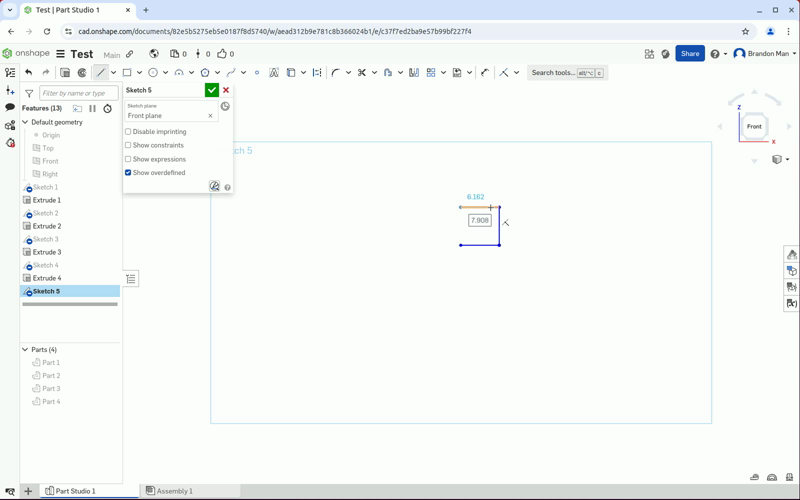
mouse_move(460, 245)
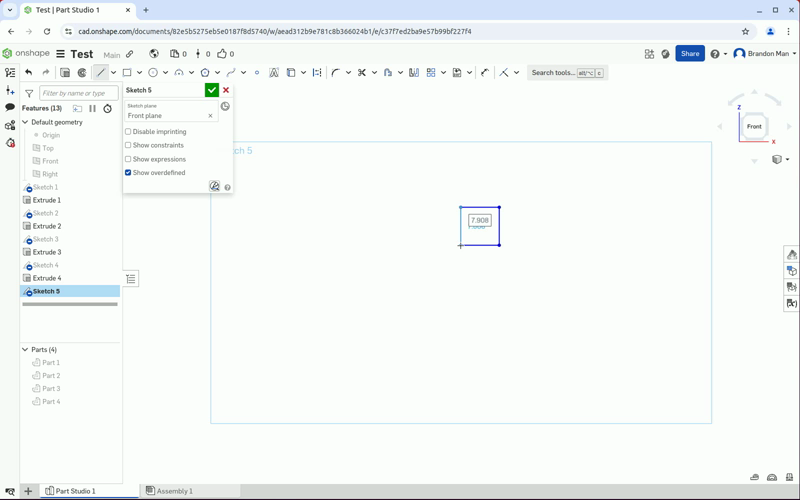
key_up(shift)
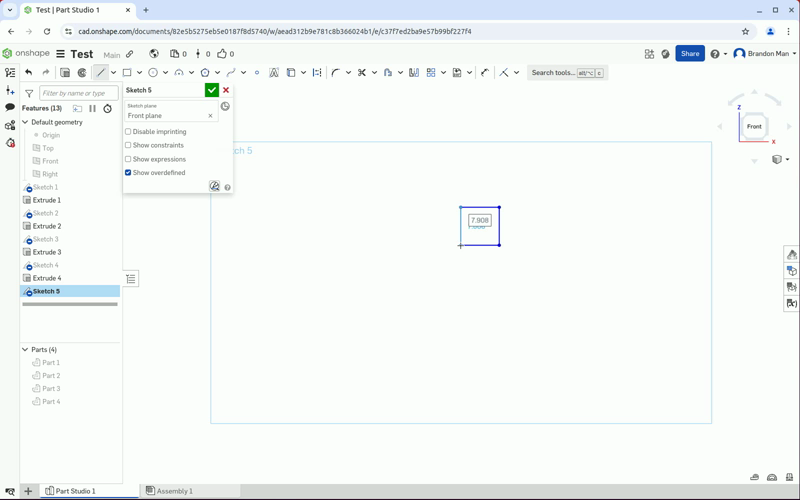
click(460, 245)
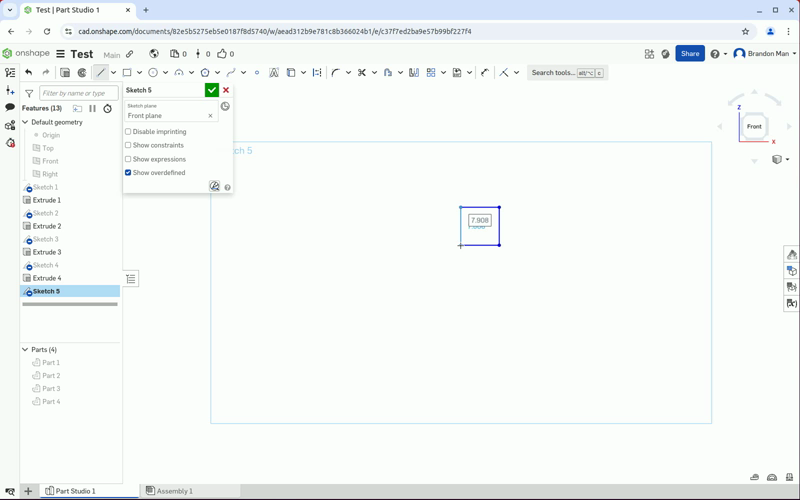
key(esc)
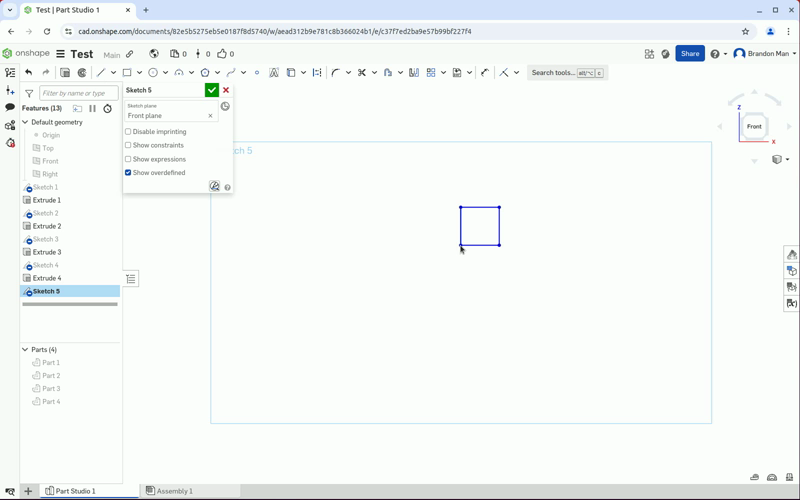
mouse_move(469, 224)
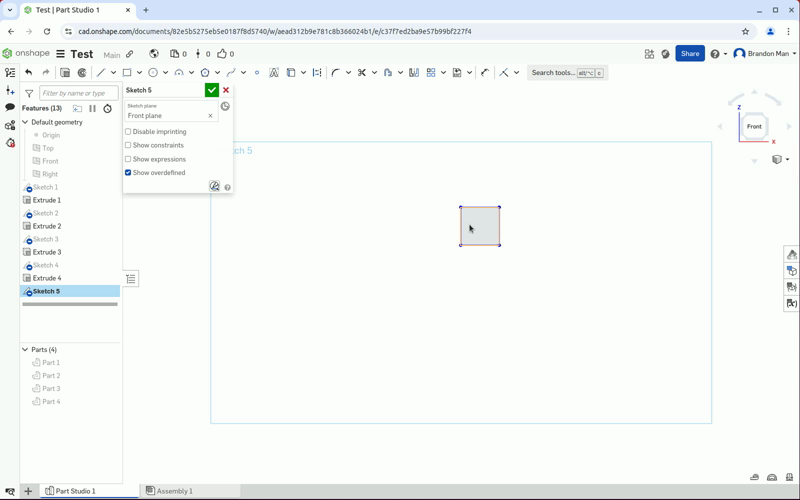
scroll(6)
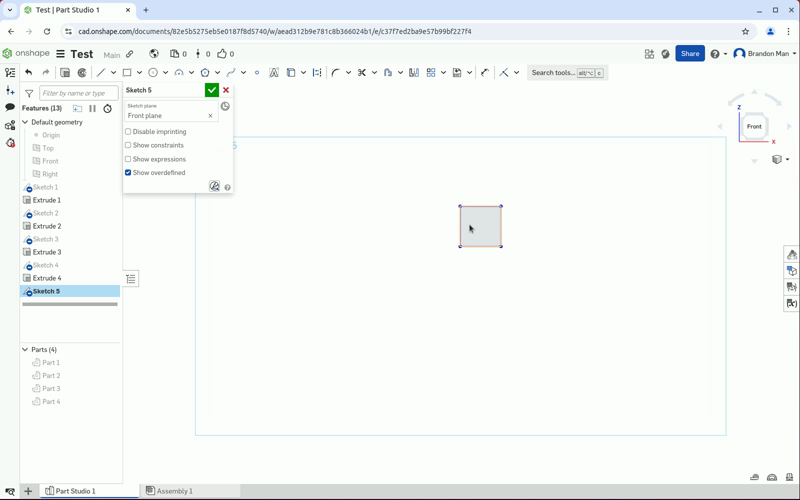
scroll(6)
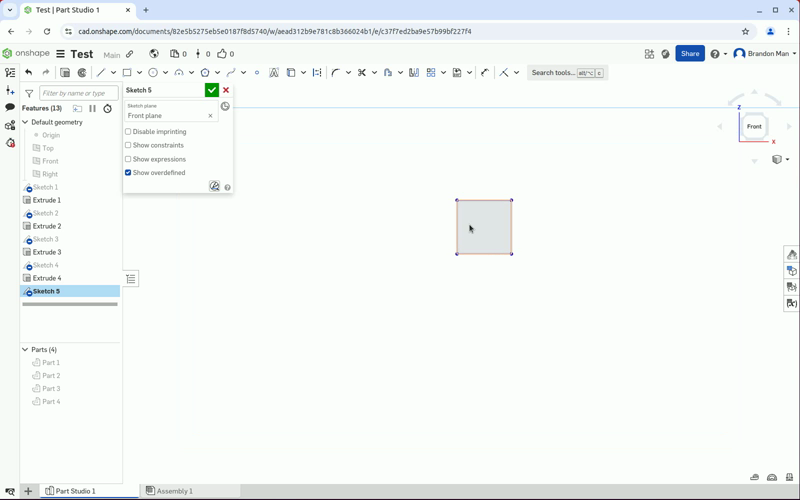
scroll(6)
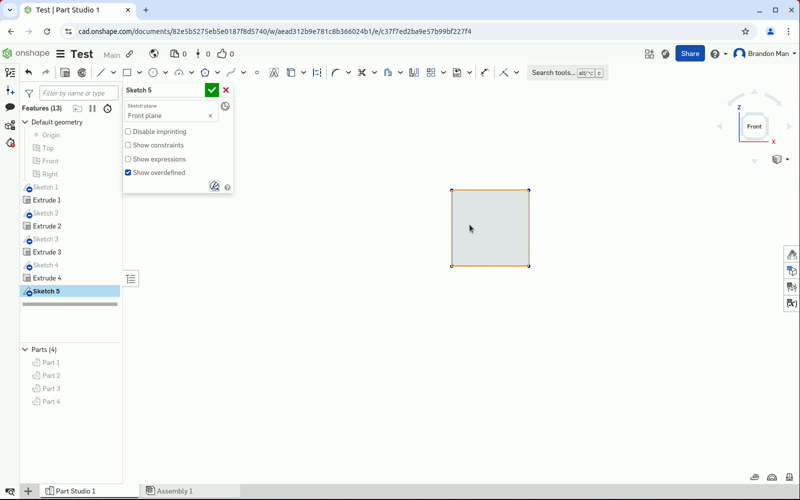
scroll(6)
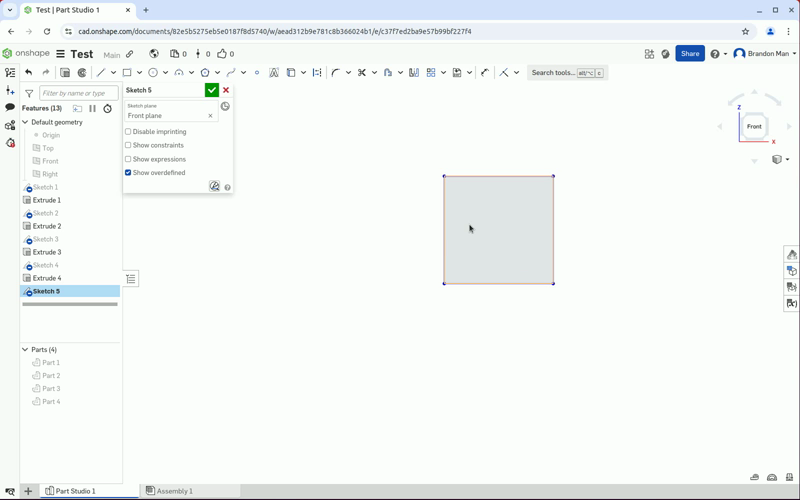
scroll(6)
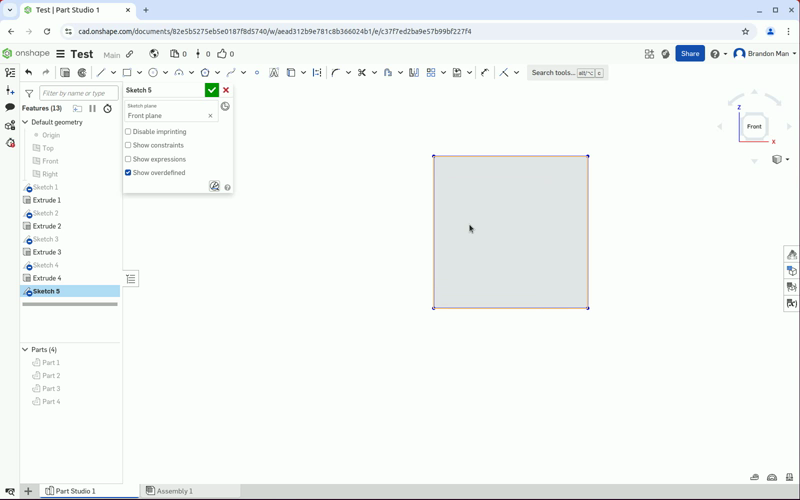
scroll(6)
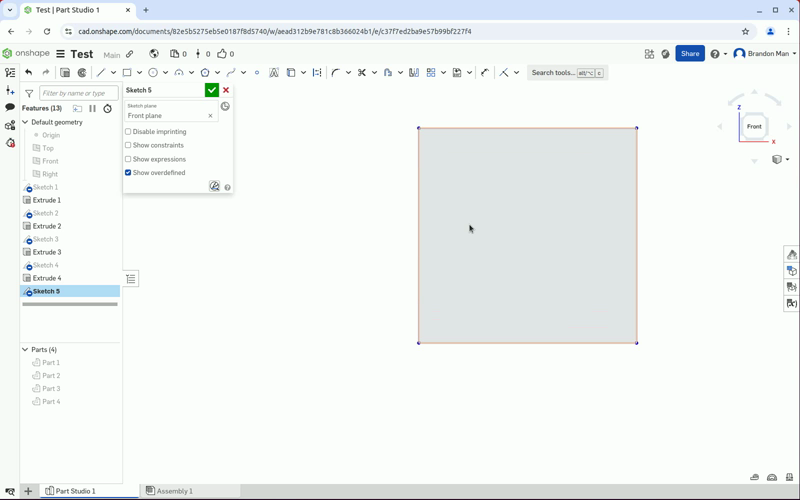
scroll(6)
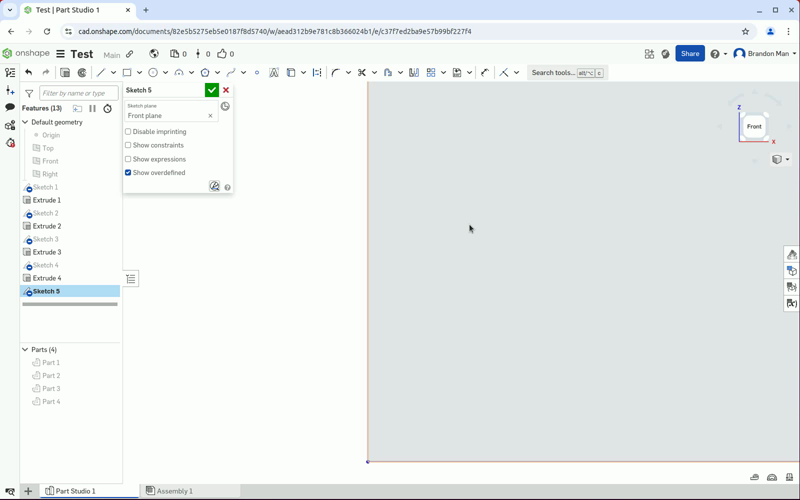
click(469, 224)
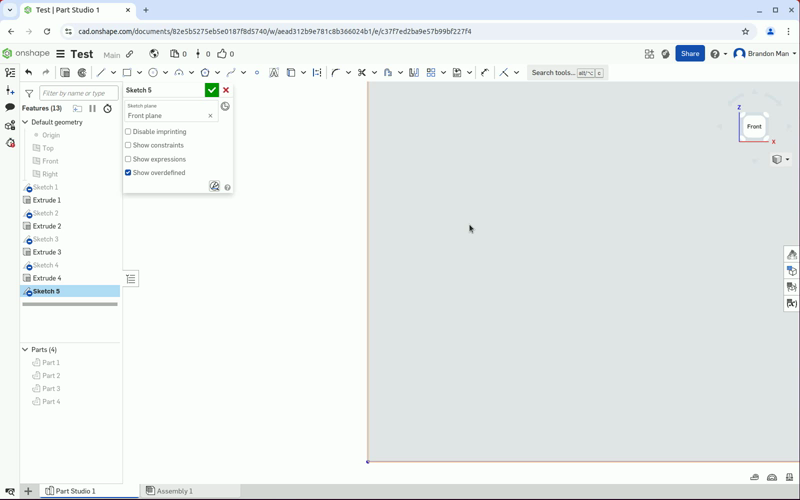
scroll(-6)
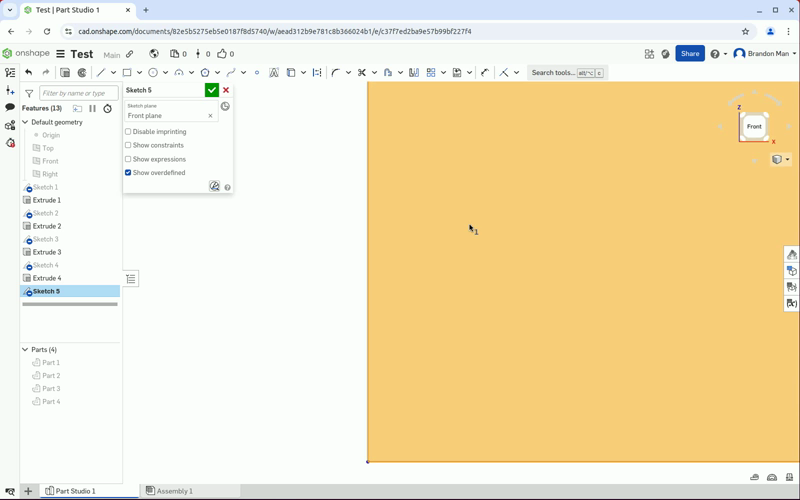
scroll(-6)
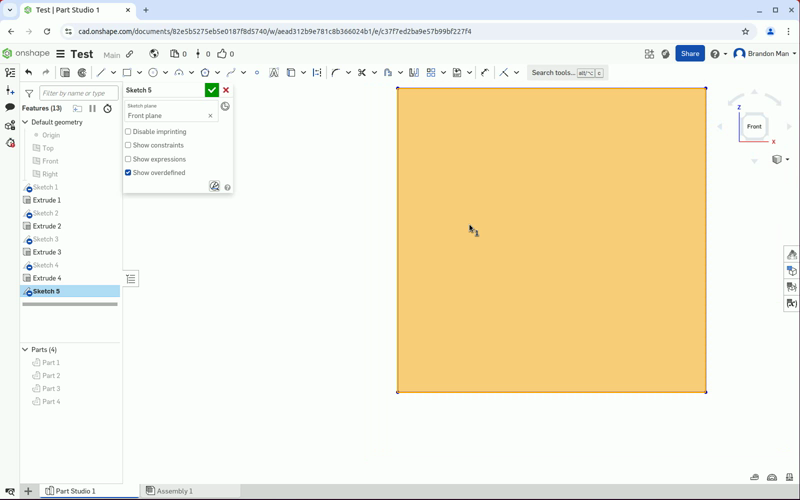
scroll(-6)
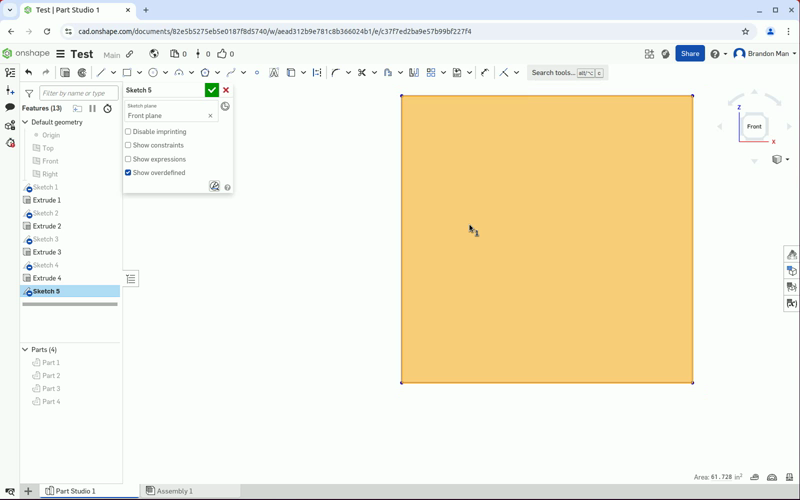
scroll(-6)
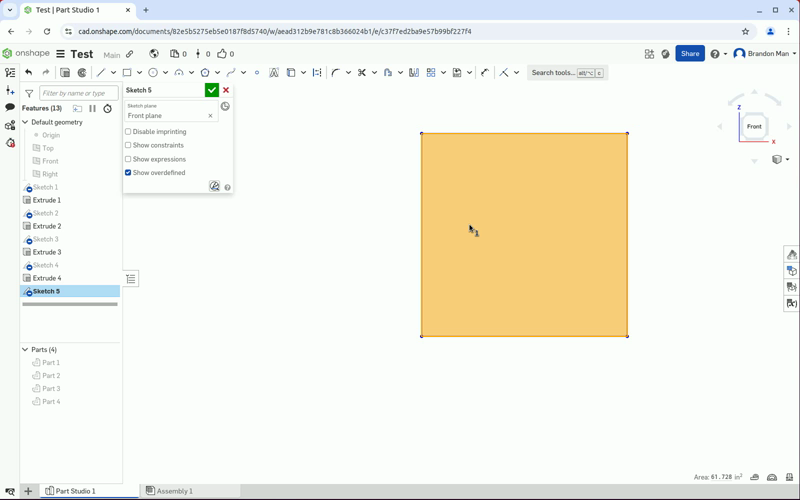
scroll(-6)
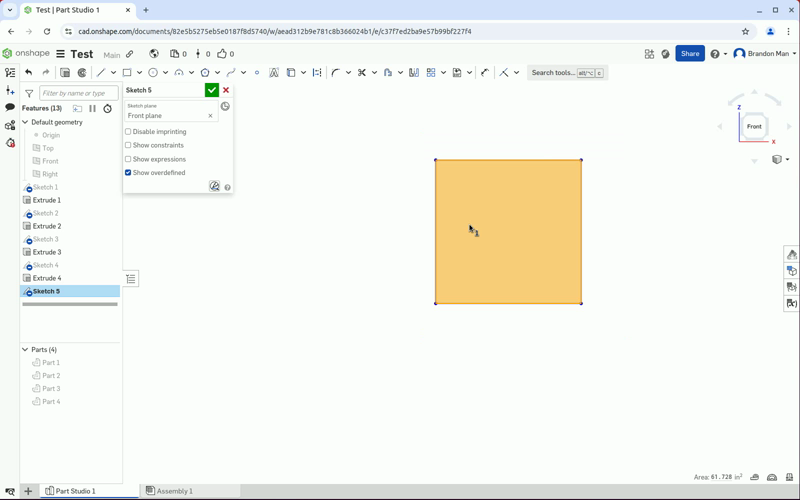
scroll(-6)
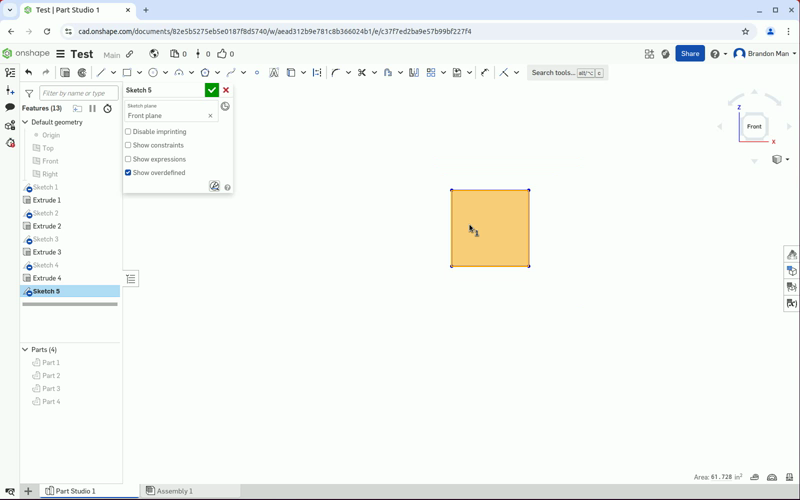
scroll(-6)
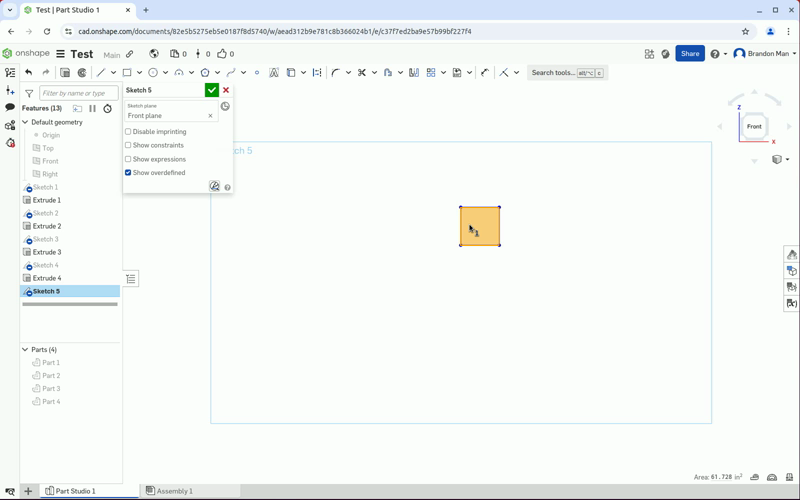
mouse_move(73, 352)
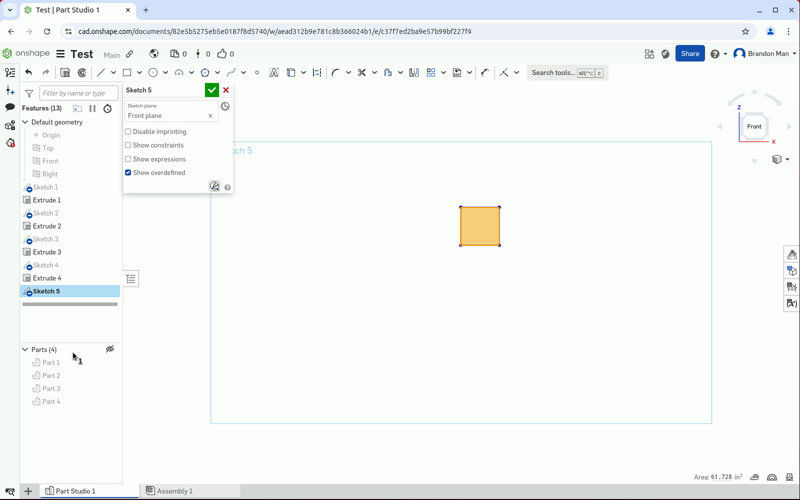
key(shift+y)
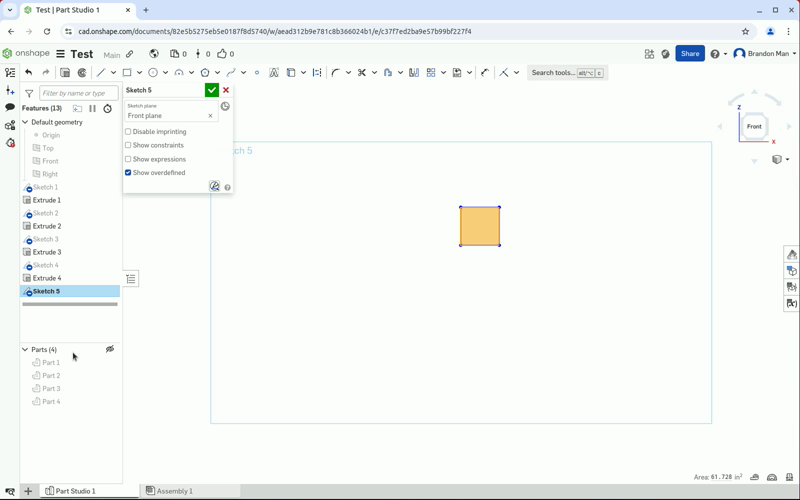
key(shift+e)
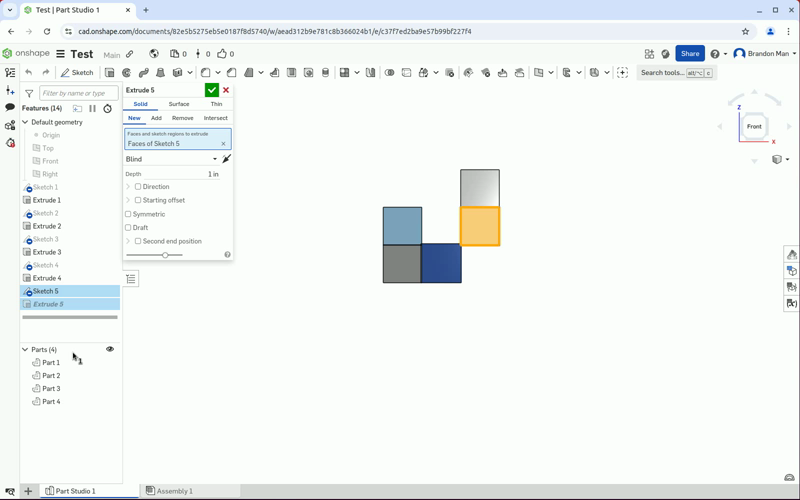
mouse_move(143, 106)
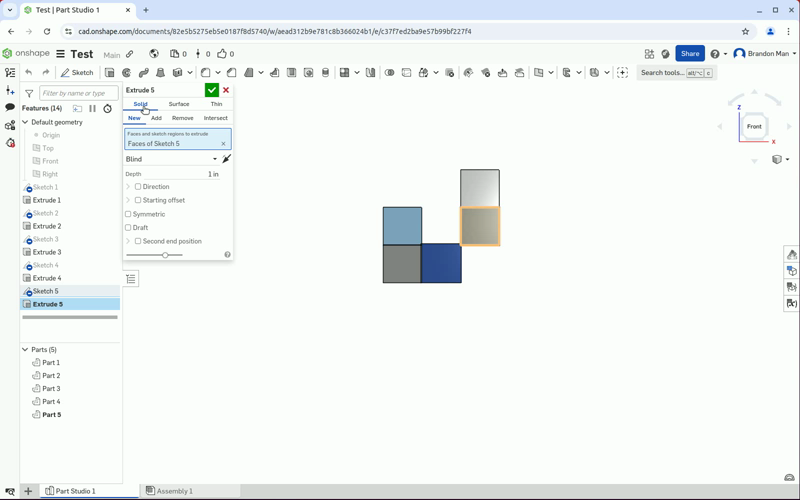
click(143, 106)
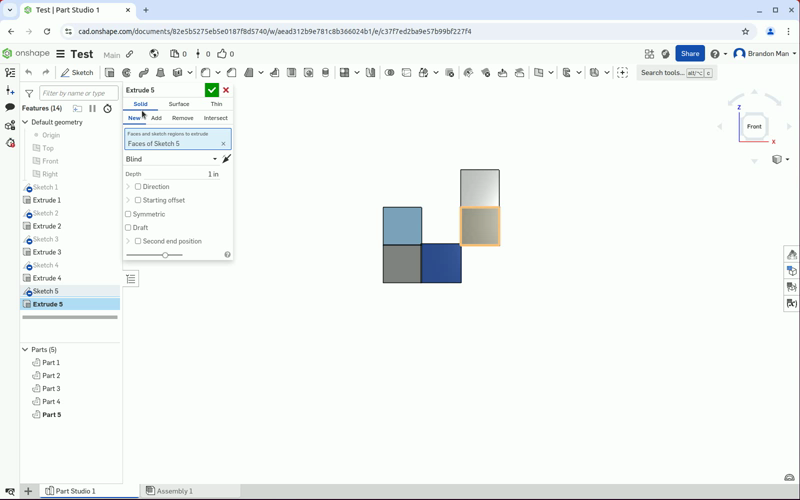
mouse_move(137, 120)
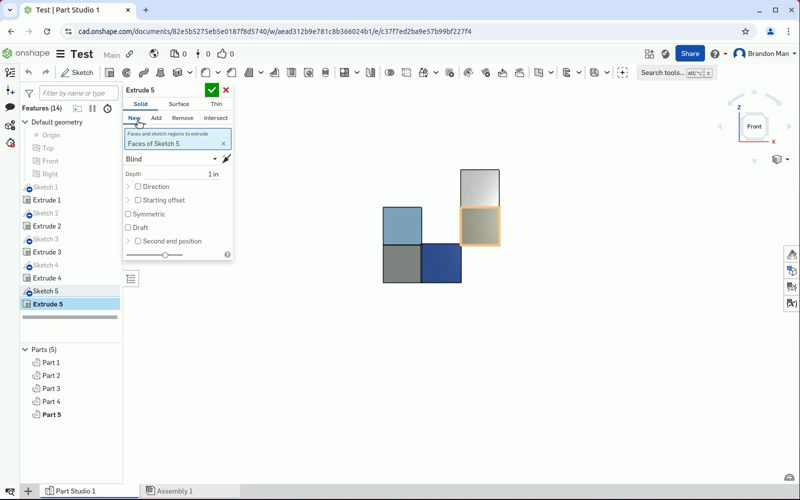
click(137, 120)
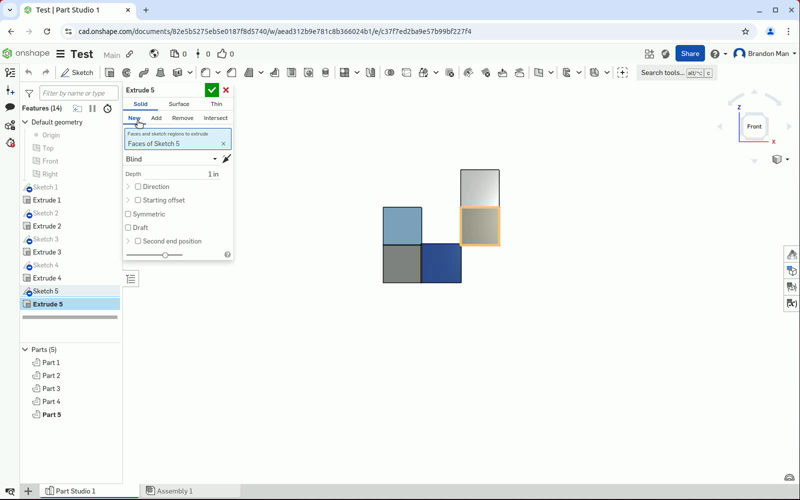
key(tab, 4)
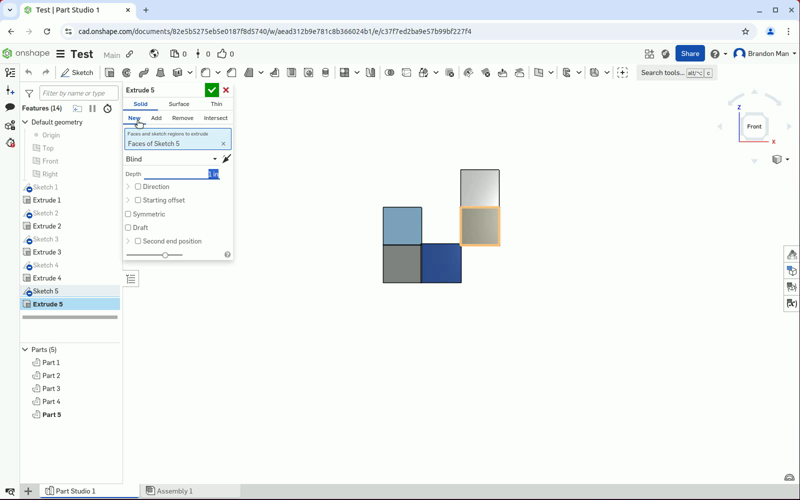
text(7.703)
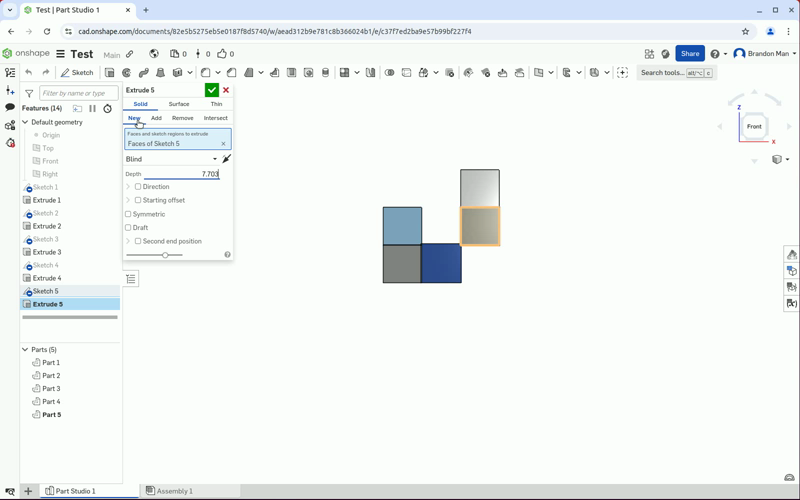
key(enter)
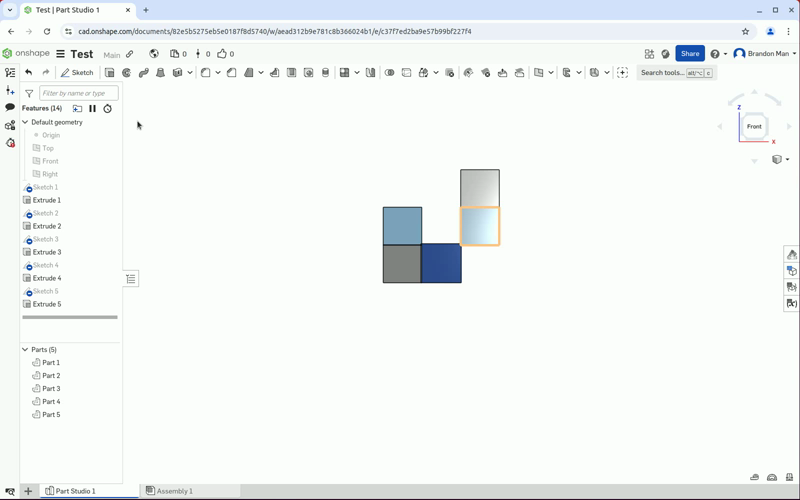
key(shift+h)
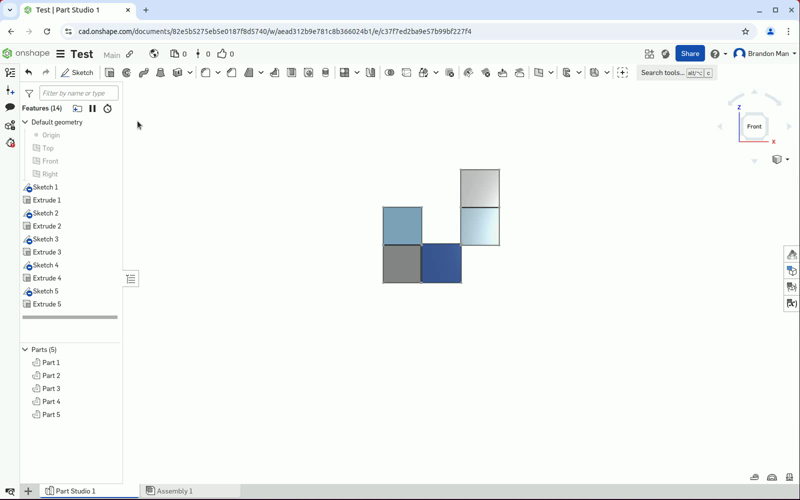
key(shift+h)
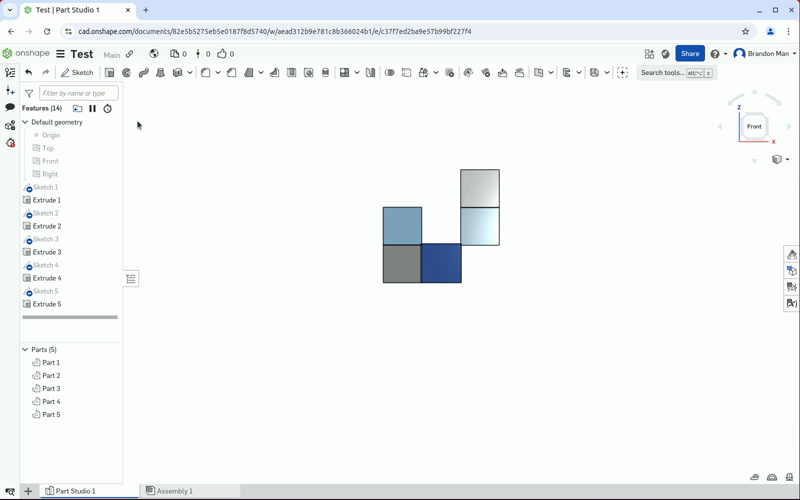
mouse_move(73, 189)
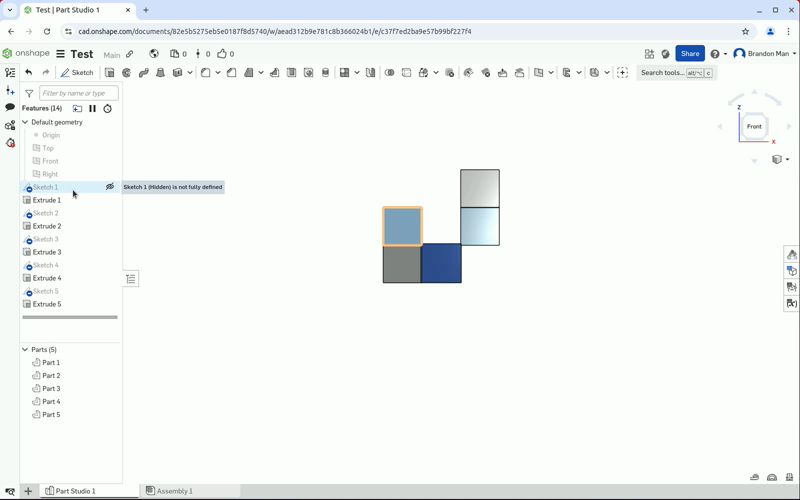
click(73, 189)
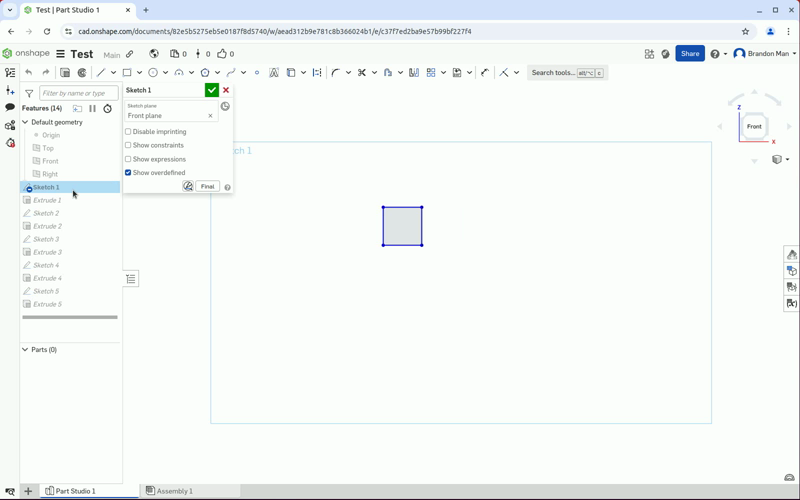
mouse_move(229, 92)
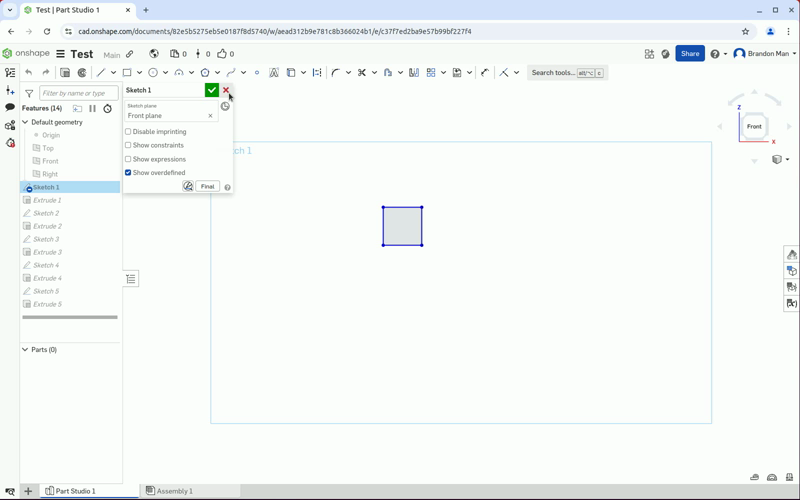
click(229, 92)
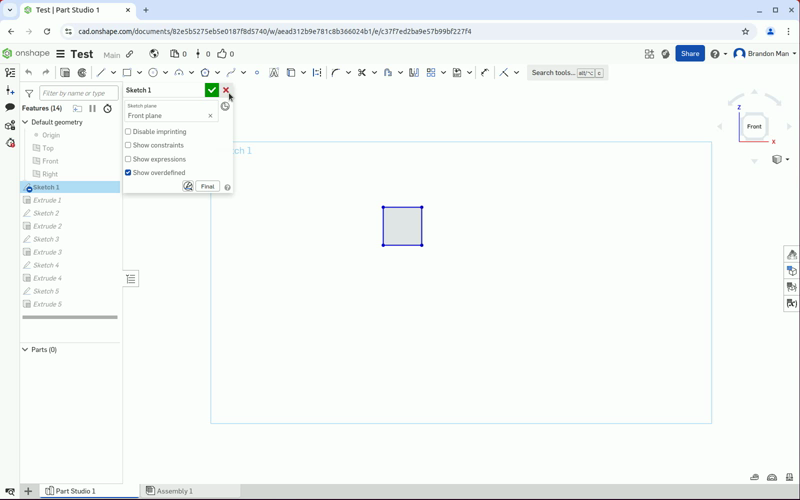
key(shift+s)
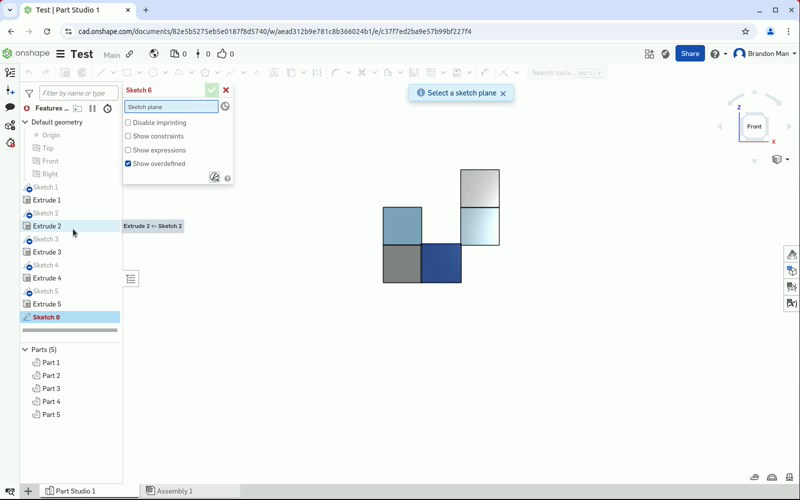
scroll(3)
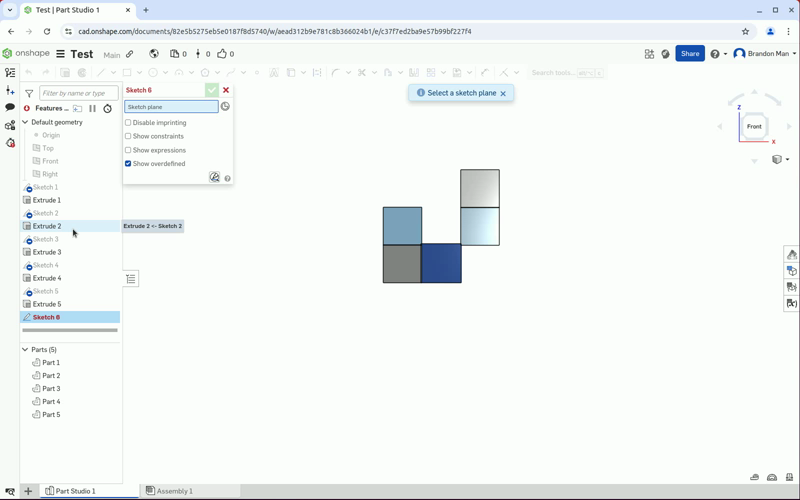
mouse_move(73, 163)
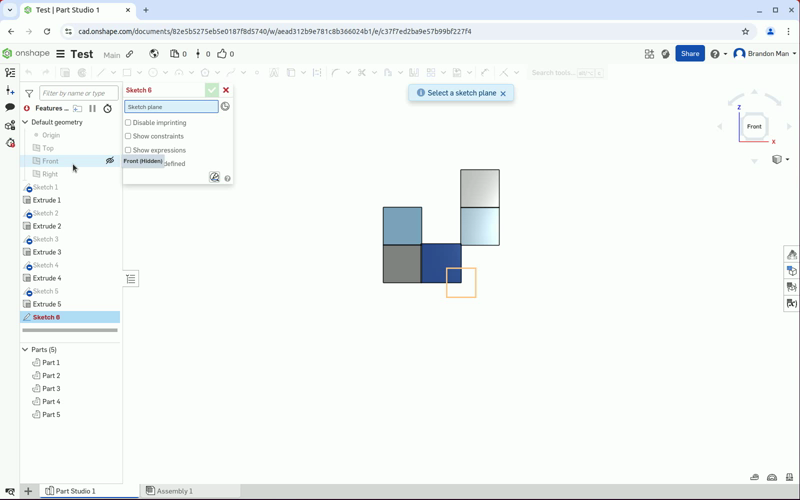
click(73, 163)
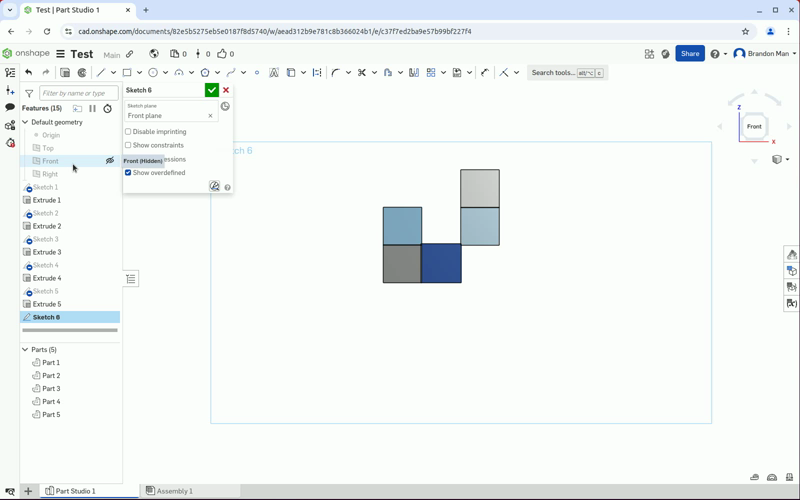
mouse_move(73, 352)
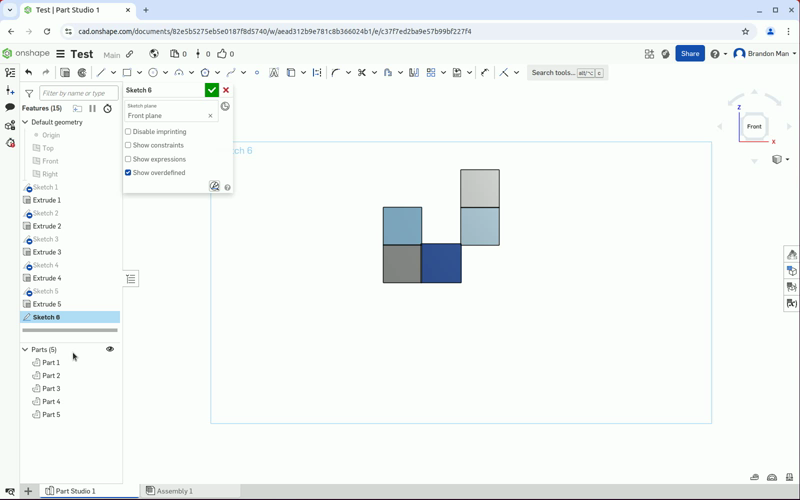
key(y)
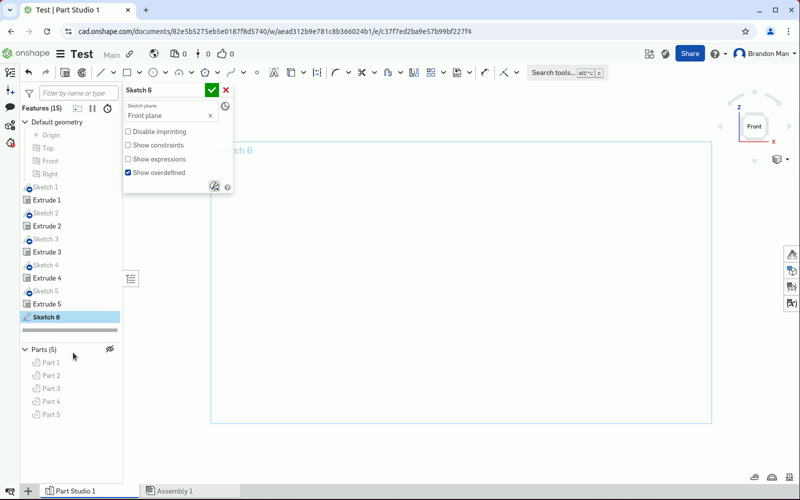
key(l)
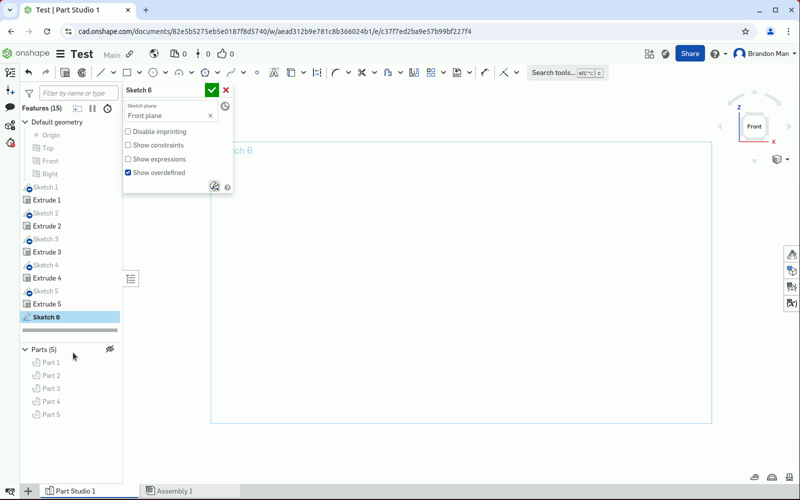
key_down(shift)
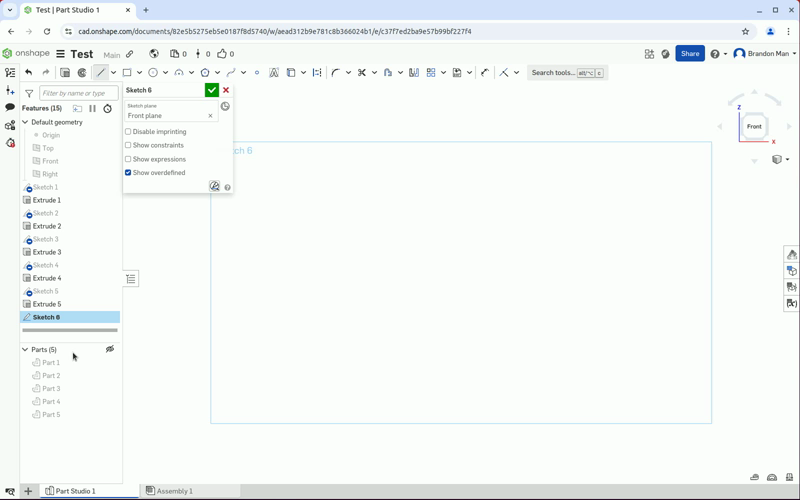
mouse_move(460, 282)
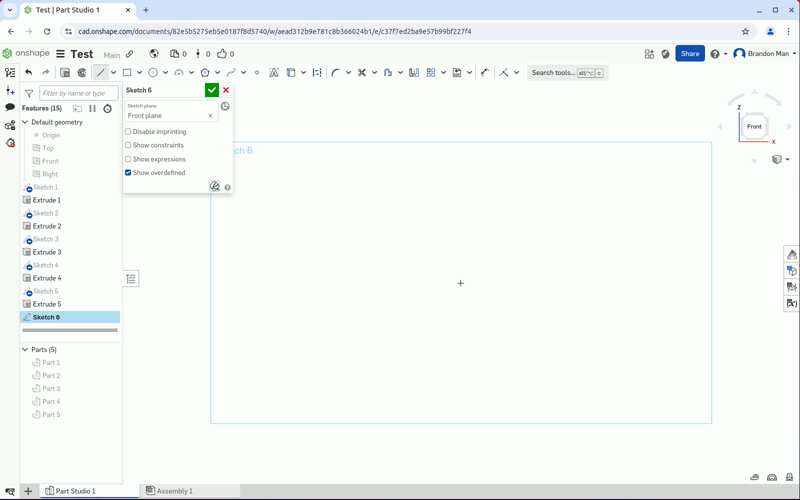
click(460, 282)
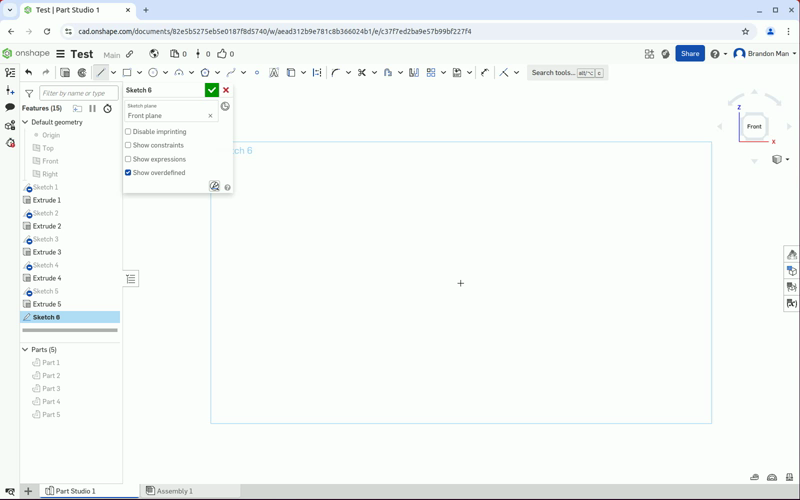
key_up(shift)
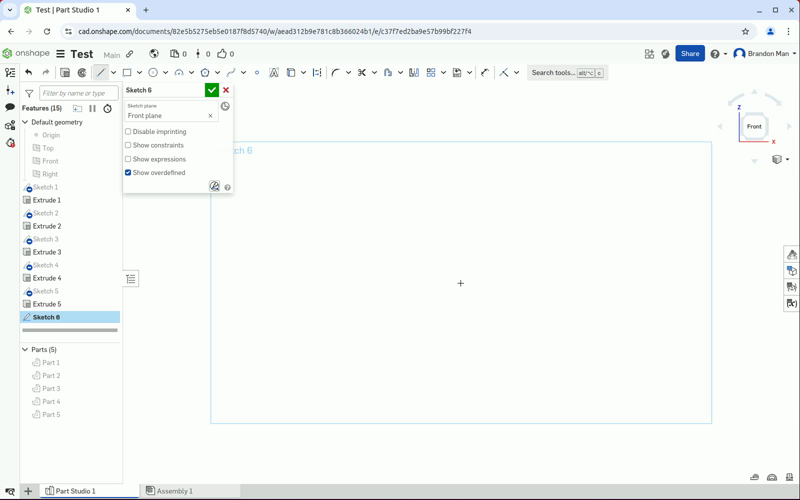
key_down(shift)
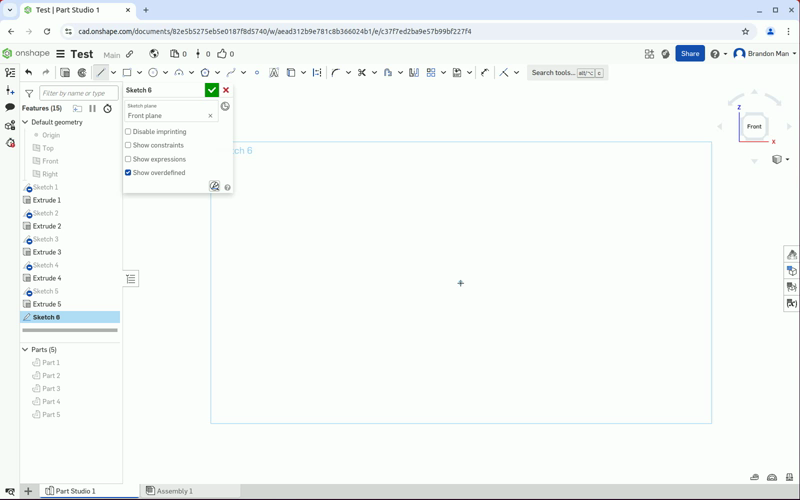
mouse_move(490, 282)
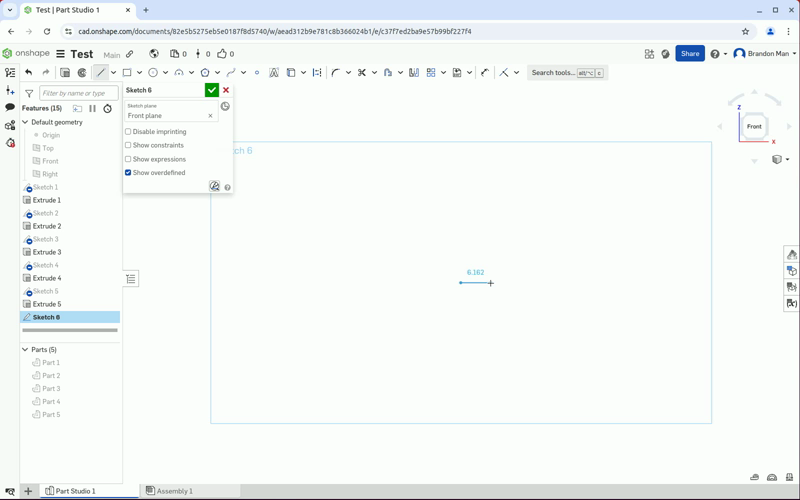
mouse_move(499, 282)
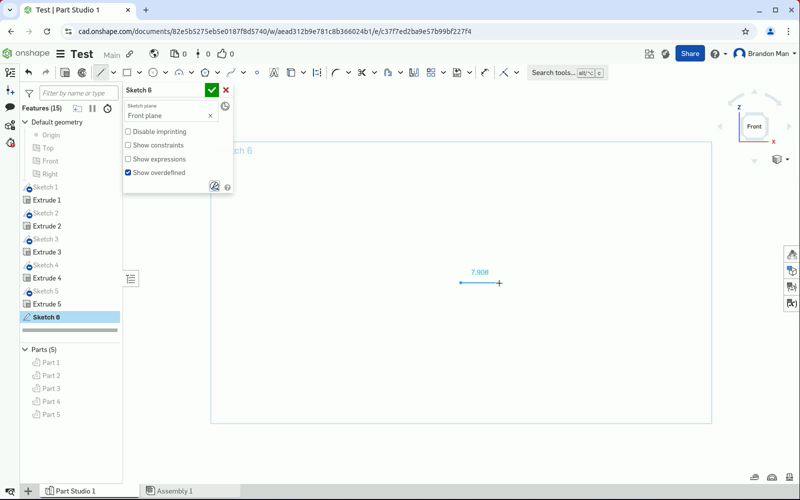
click(499, 282)
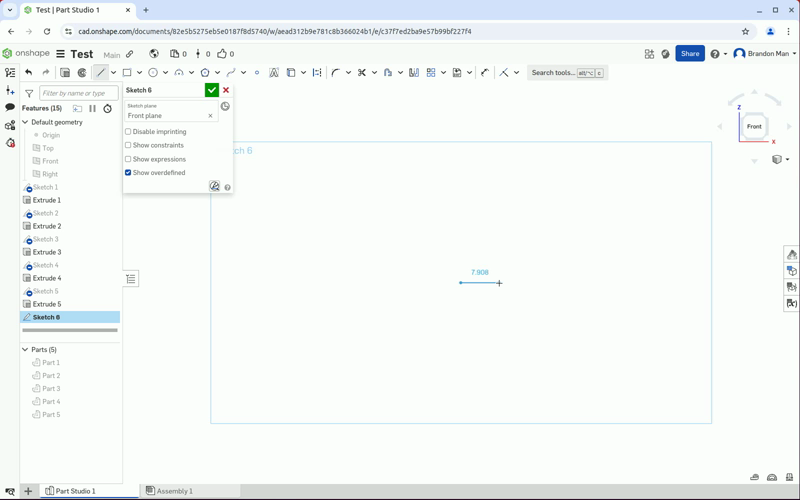
key_up(shift)
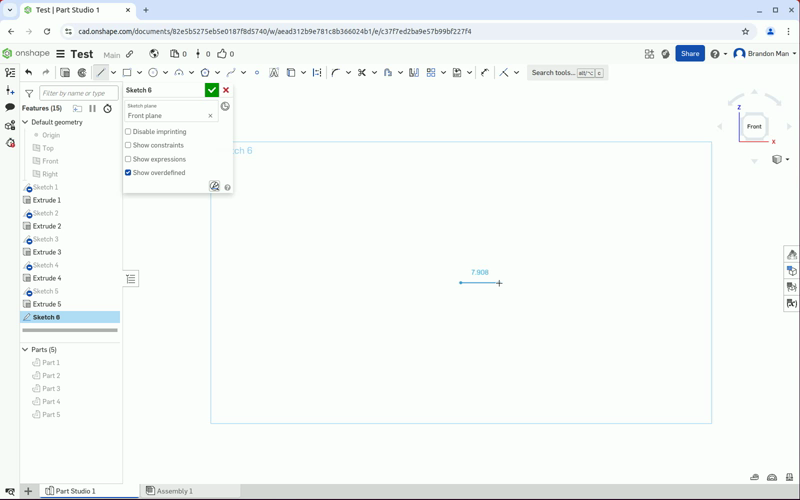
key_down(shift)
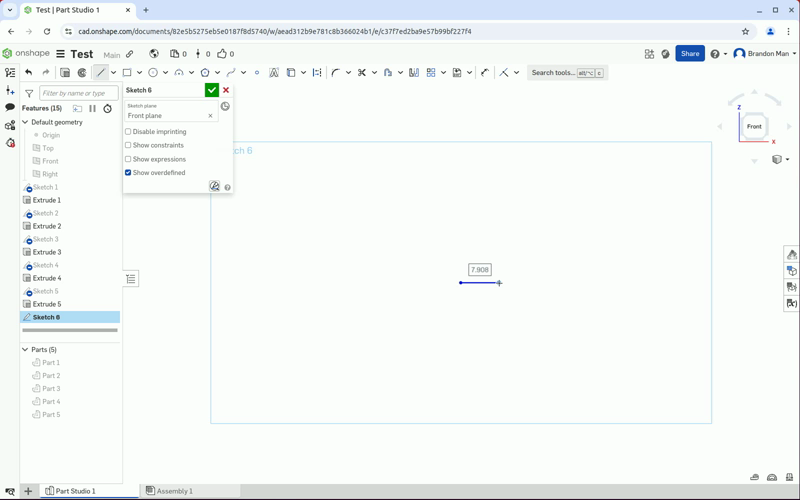
mouse_move(529, 282)
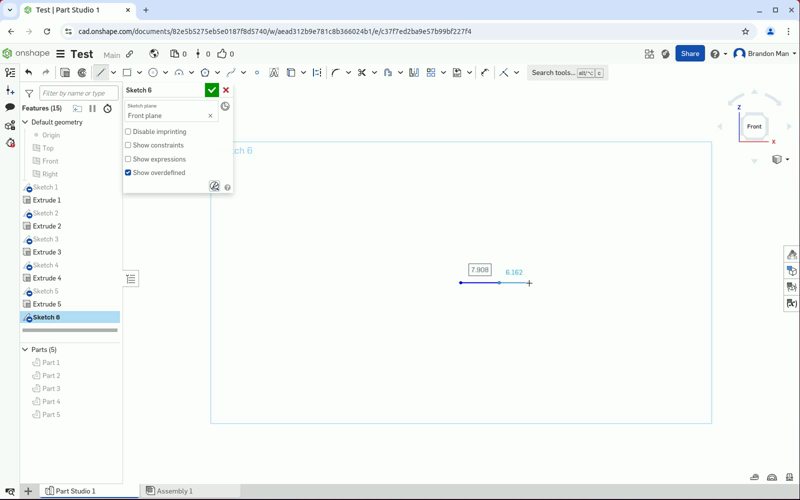
mouse_move(499, 244)
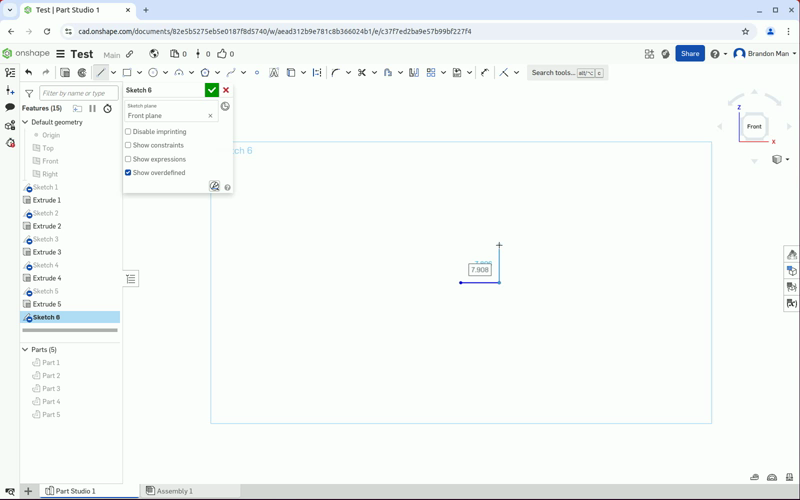
click(499, 244)
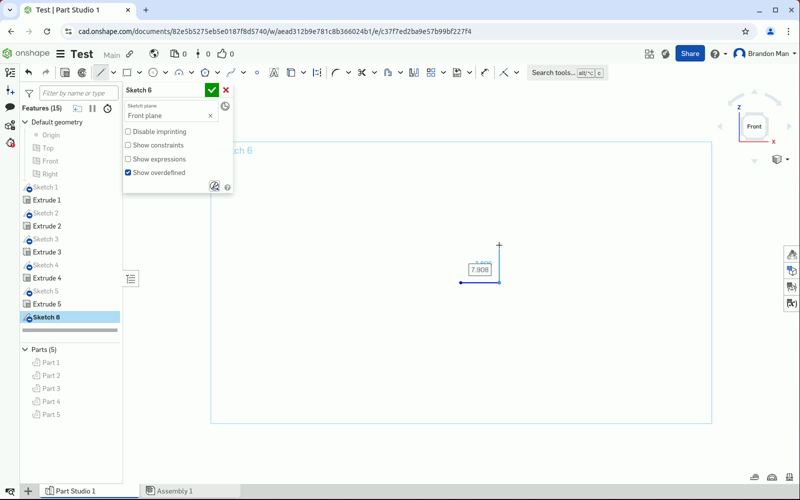
key_up(shift)
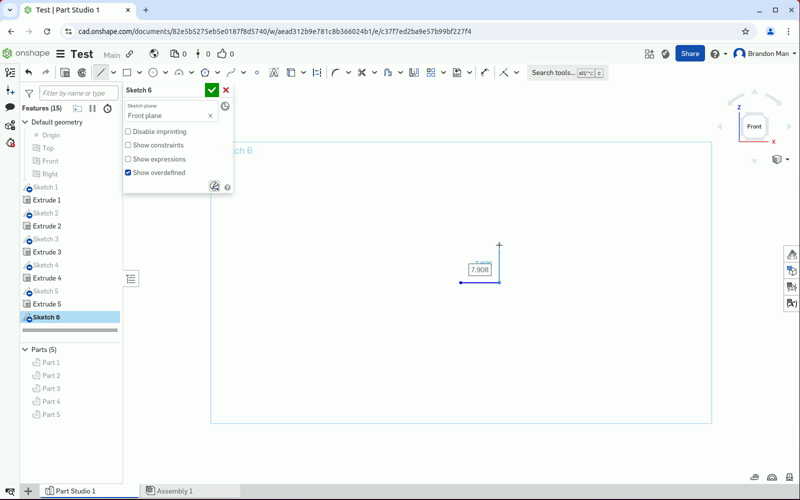
key_down(shift)
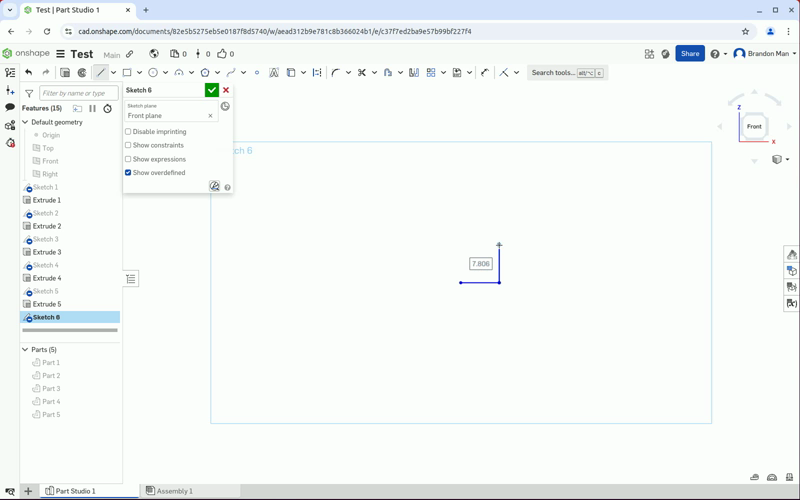
mouse_move(529, 244)
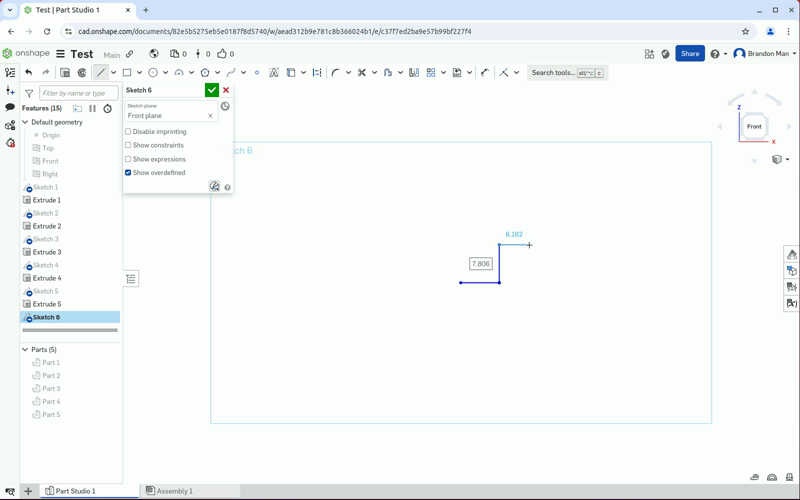
mouse_move(460, 244)
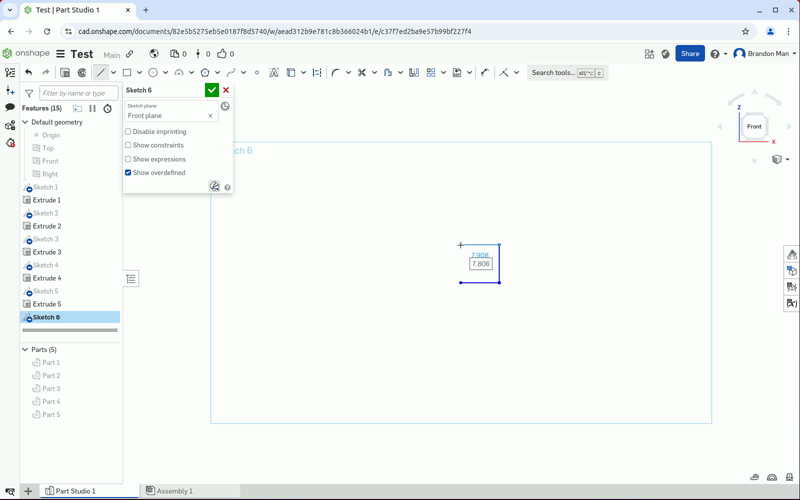
click(460, 244)
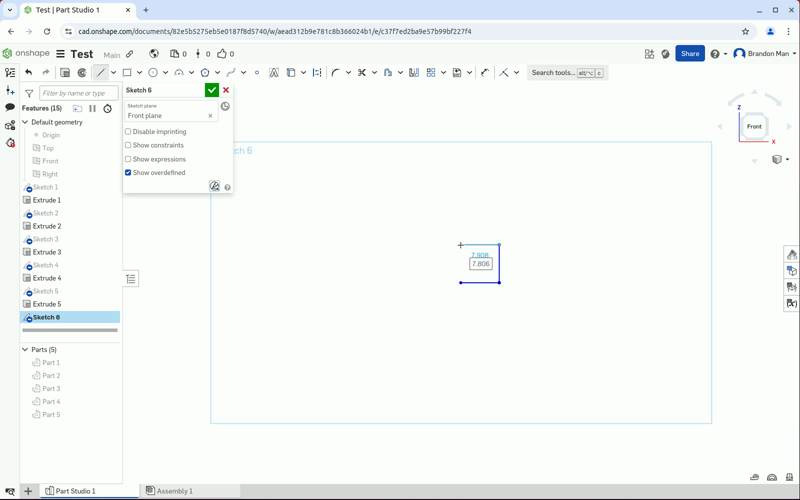
key_up(shift)
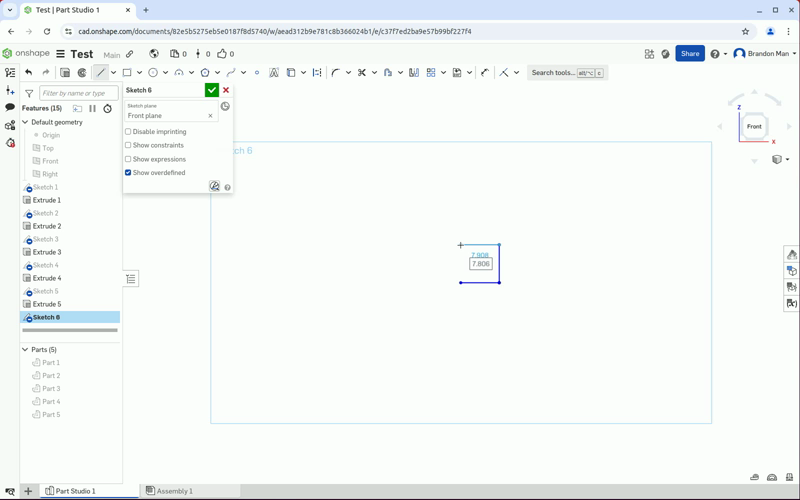
mouse_move(490, 244)
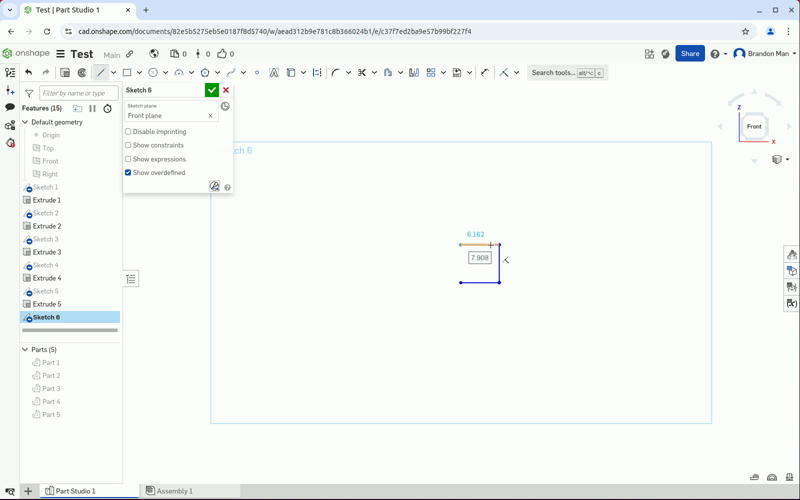
key_down(shift)
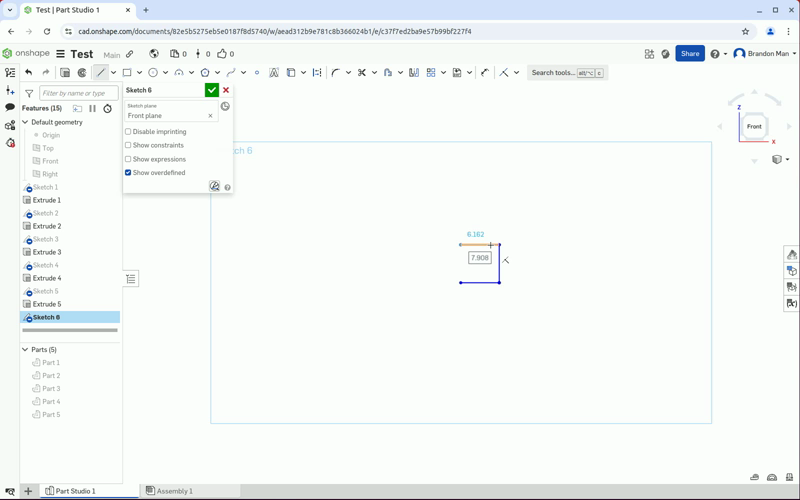
mouse_move(460, 282)
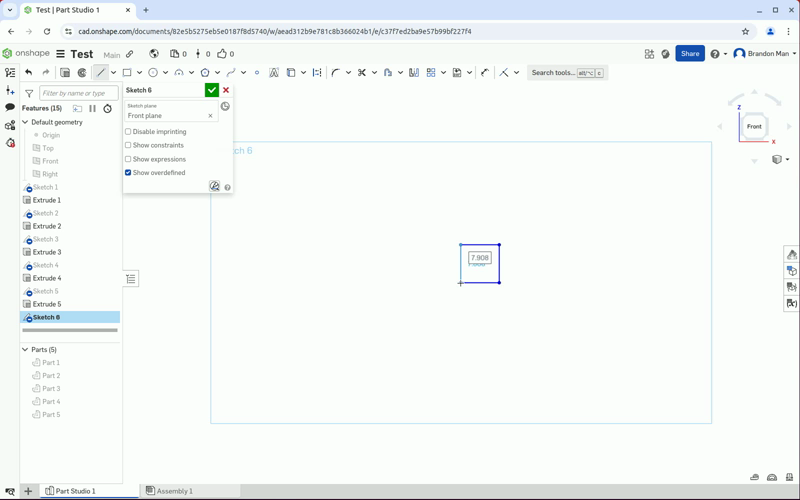
key_up(shift)
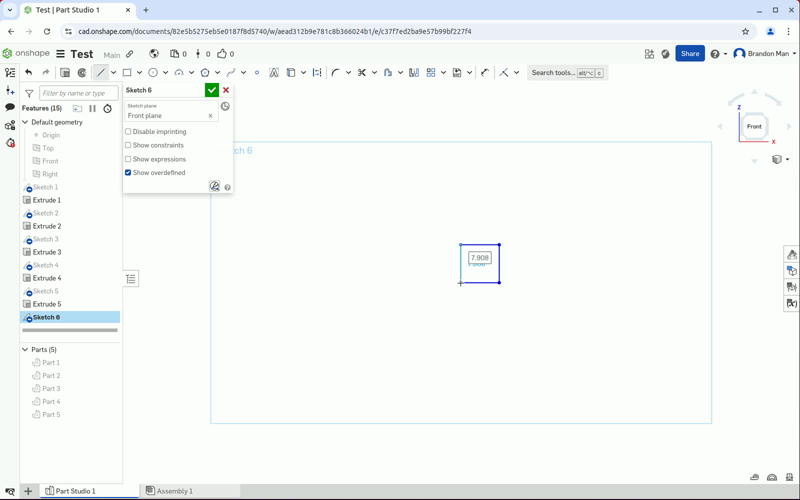
click(460, 282)
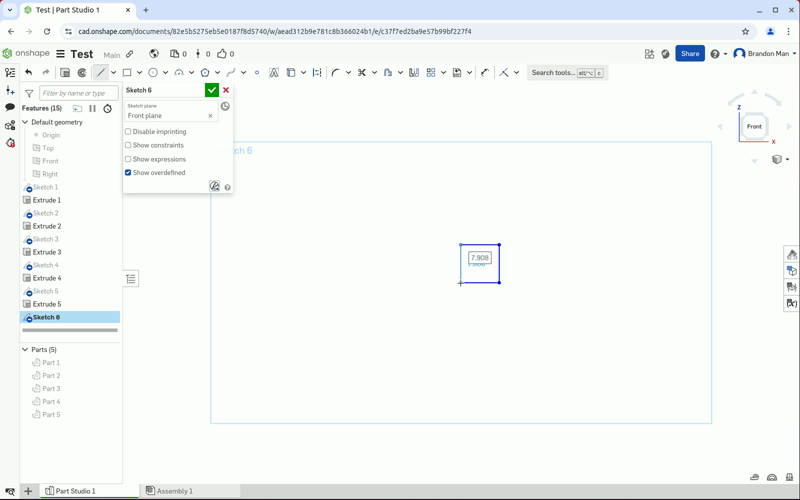
key(esc)
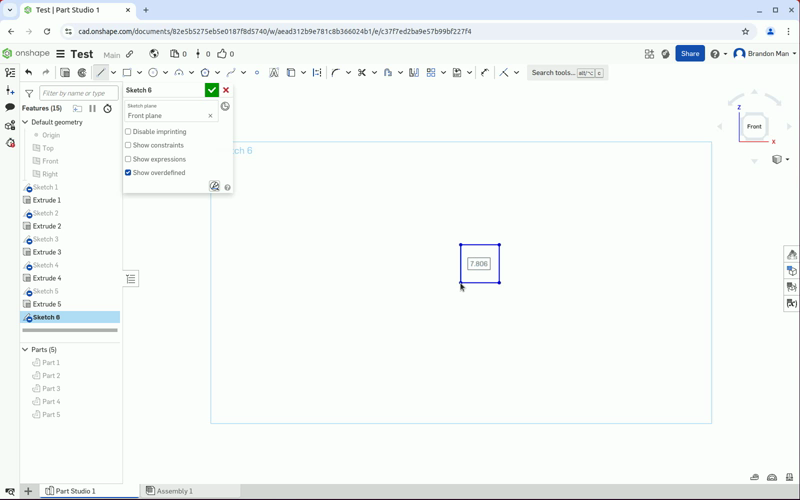
mouse_move(490, 257)
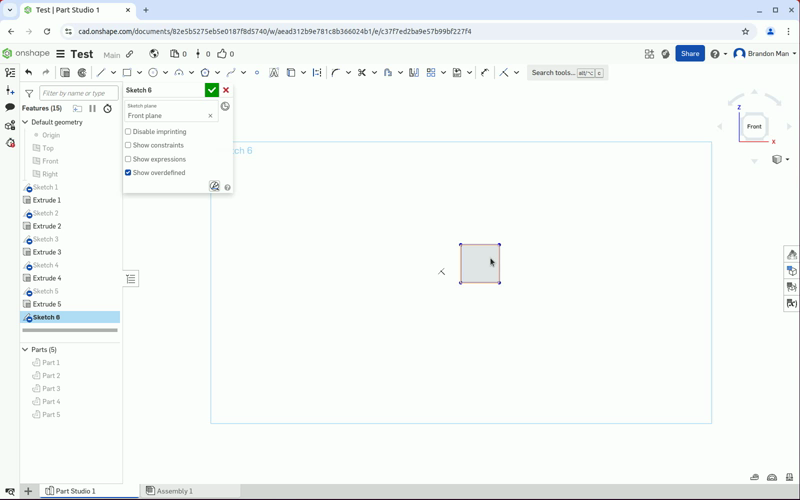
scroll(6)
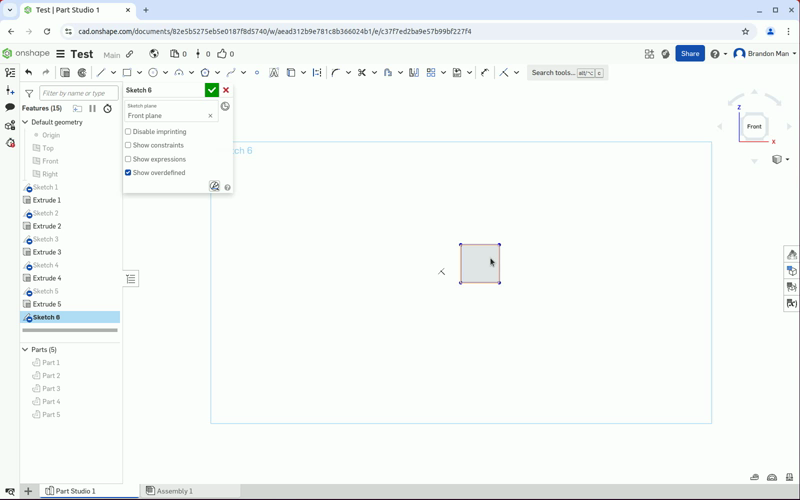
scroll(6)
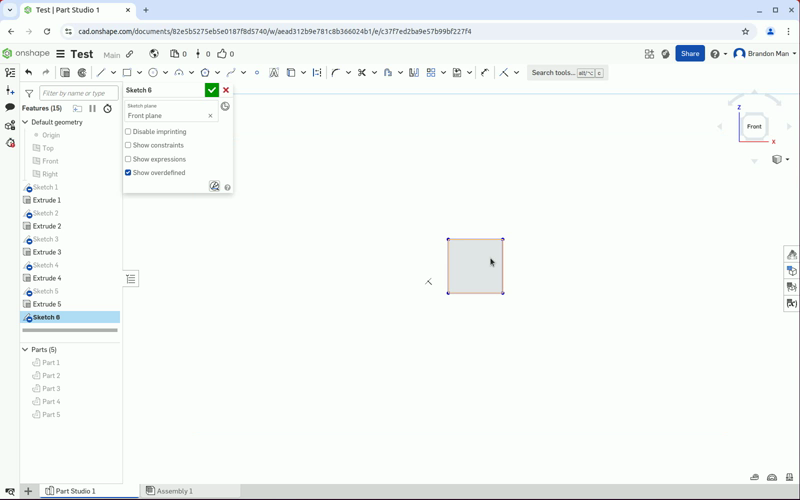
scroll(6)
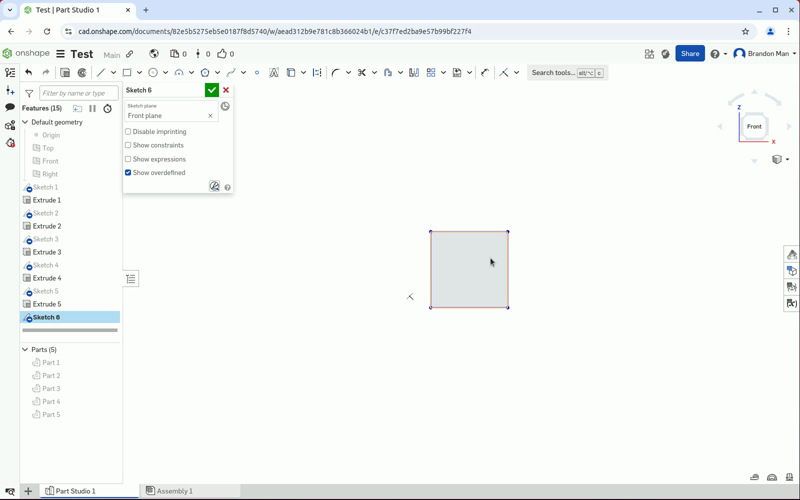
scroll(6)
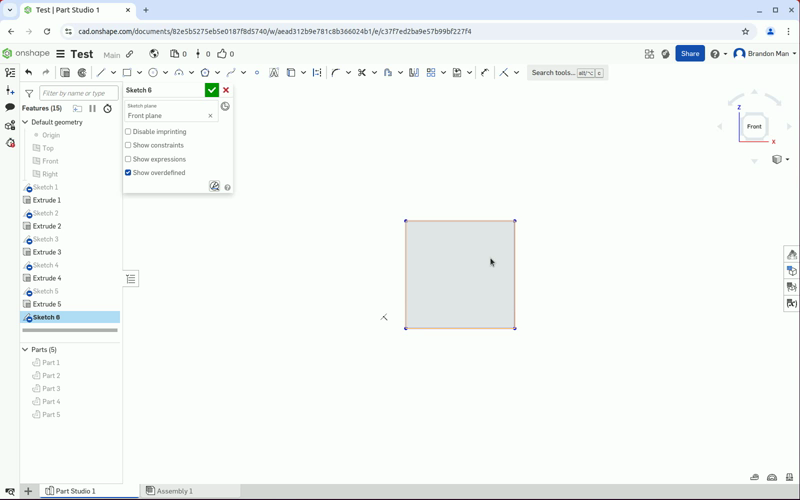
scroll(6)
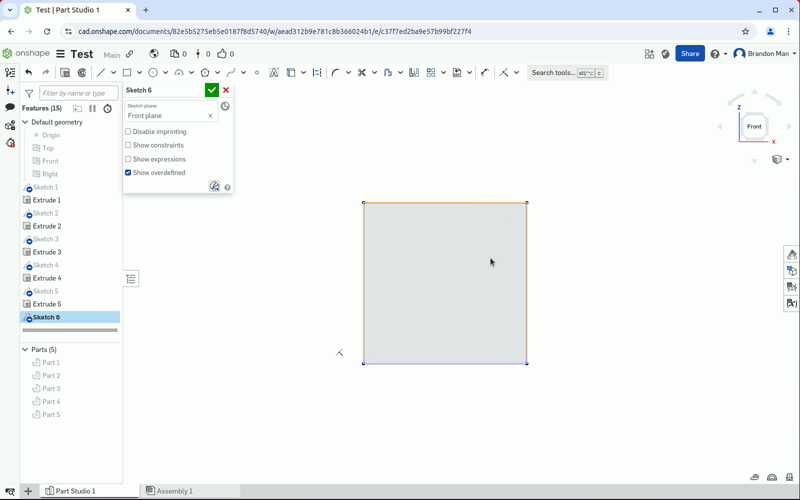
scroll(6)
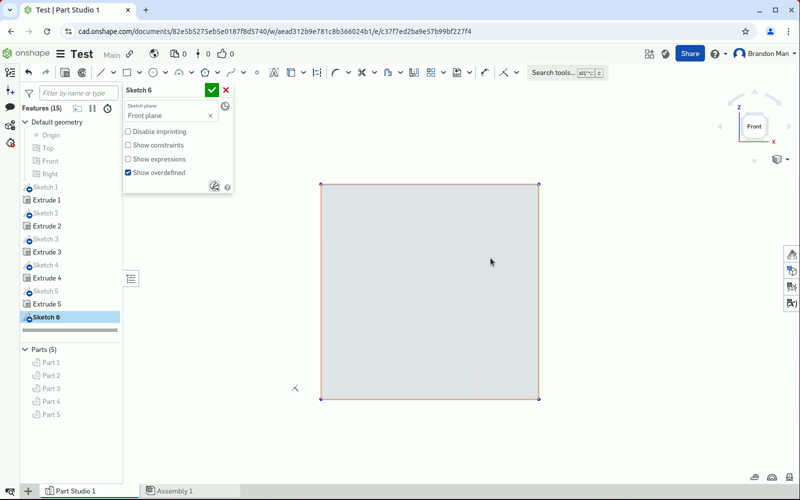
scroll(6)
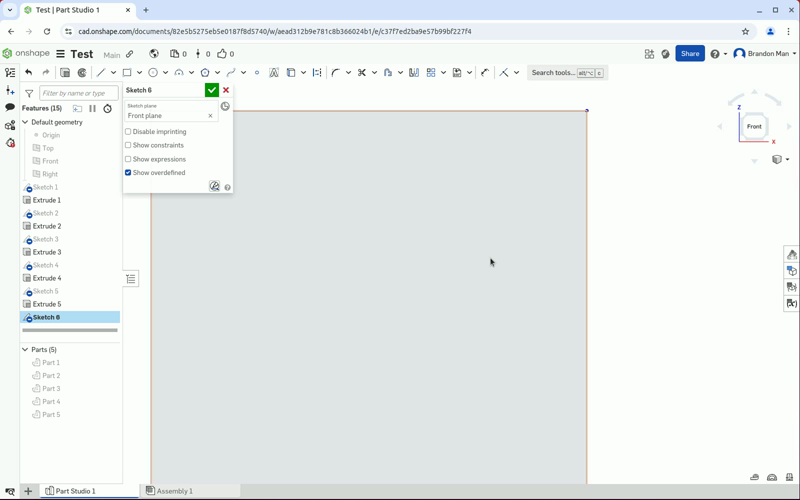
click(490, 257)
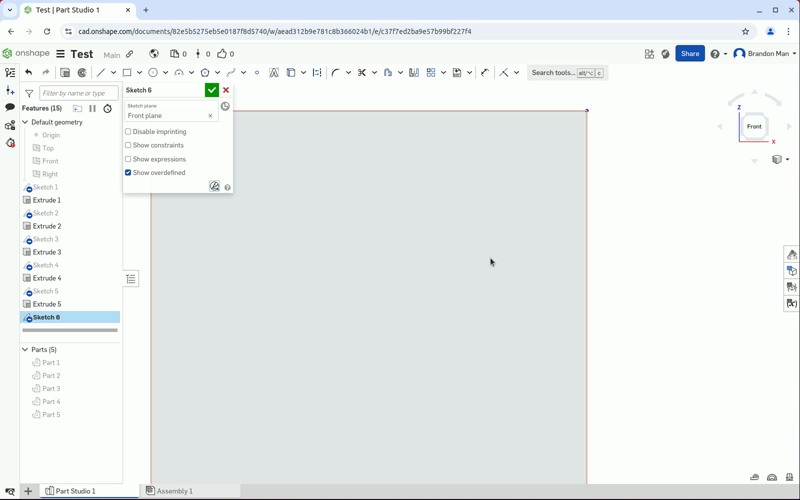
scroll(-6)
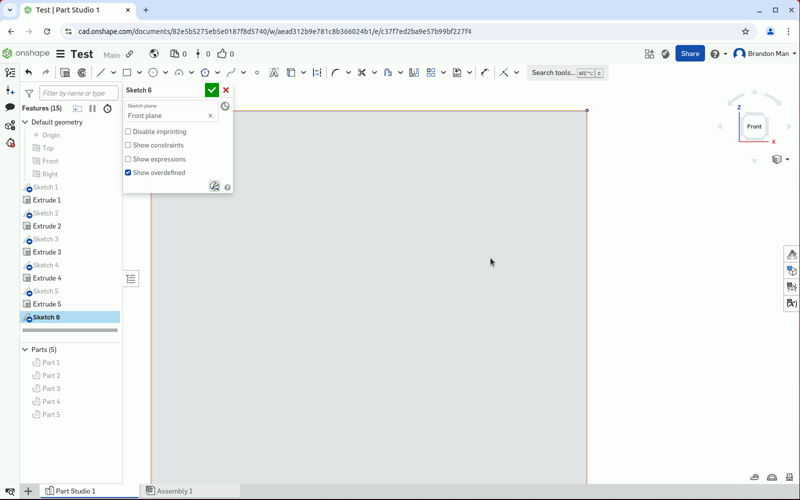
scroll(-6)
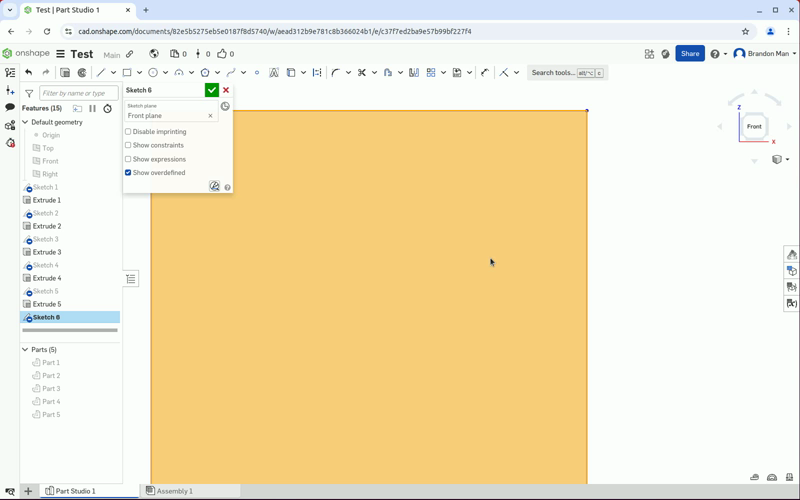
scroll(-6)
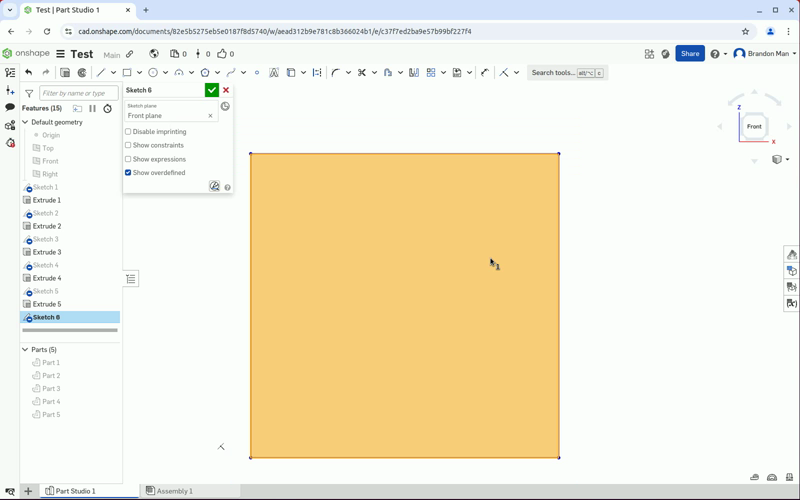
scroll(-6)
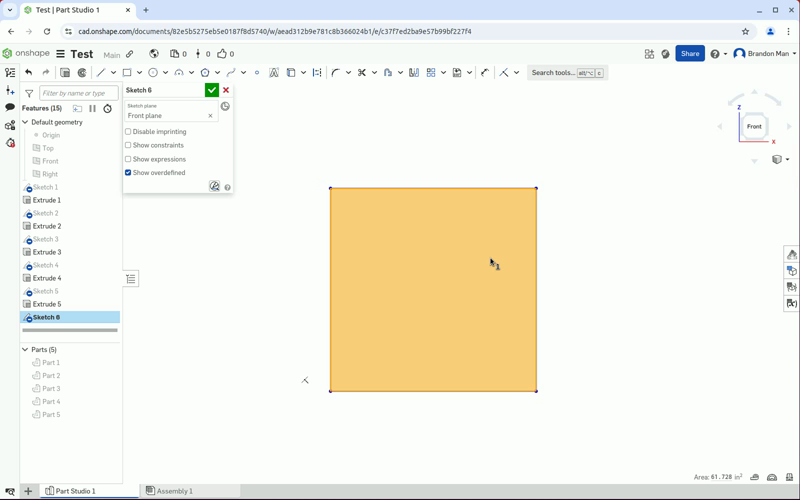
scroll(-6)
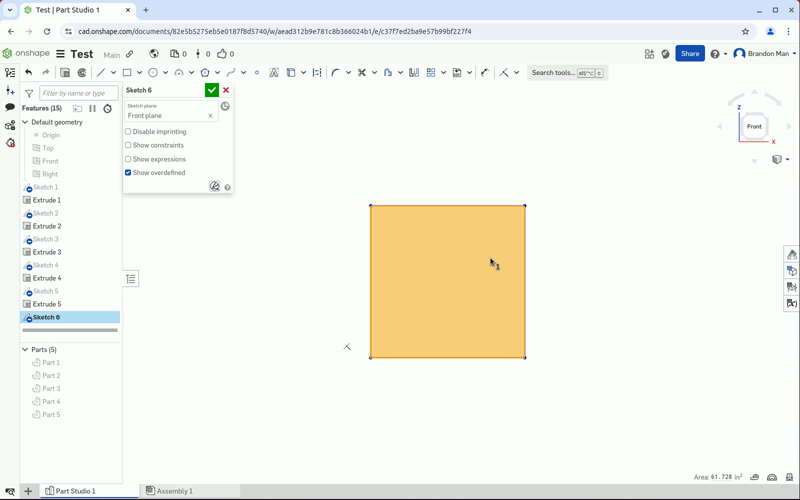
scroll(-6)
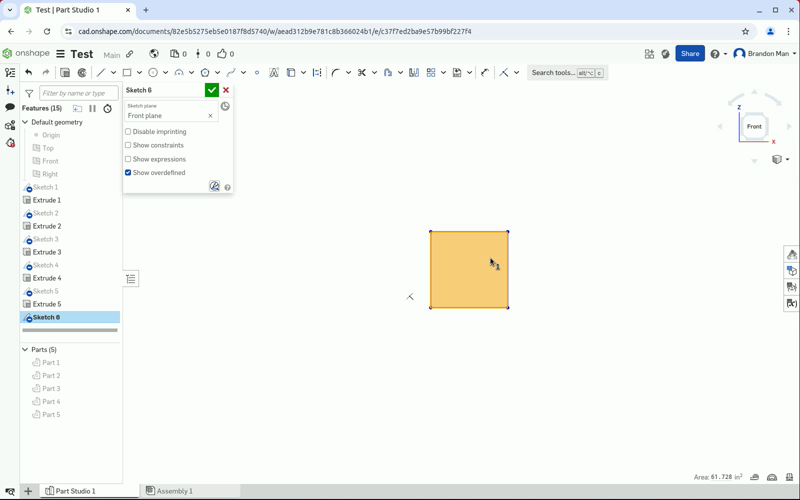
scroll(-6)
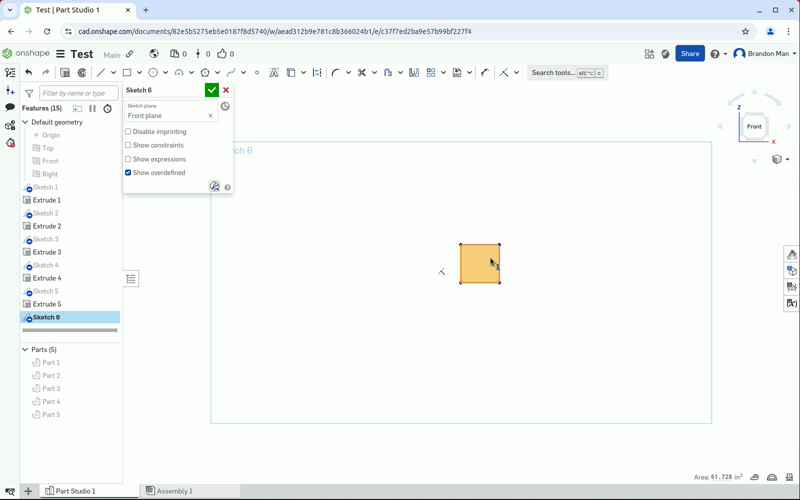
mouse_move(73, 352)
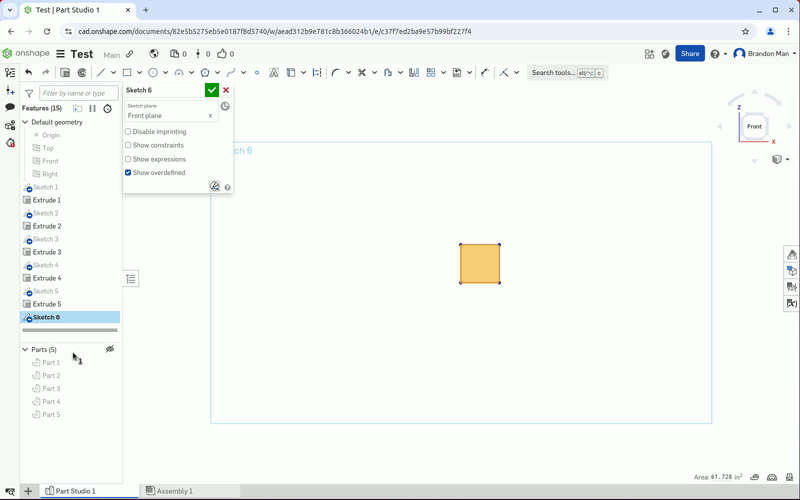
key(shift+y)
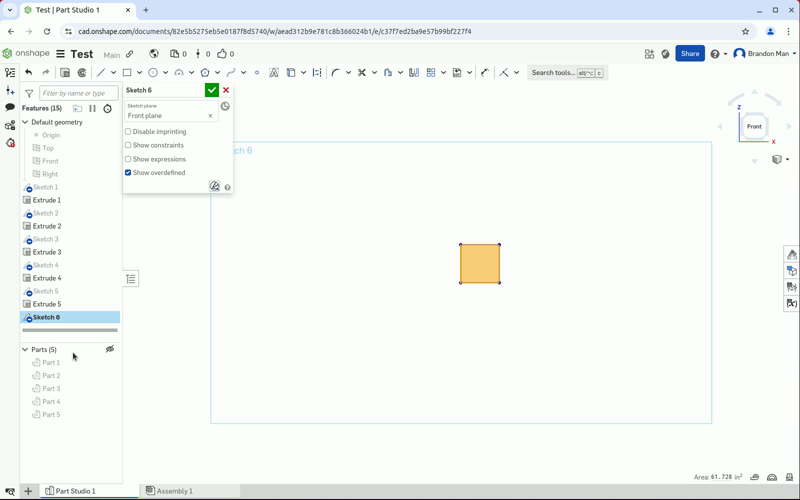
key(shift+e)
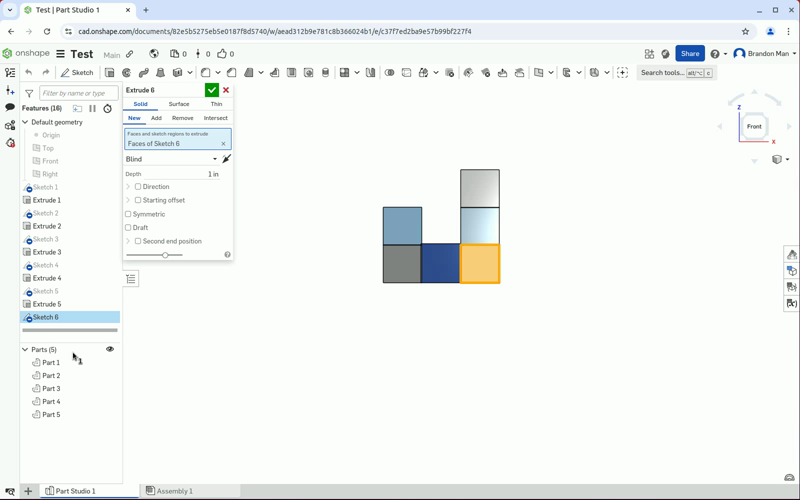
mouse_move(143, 106)
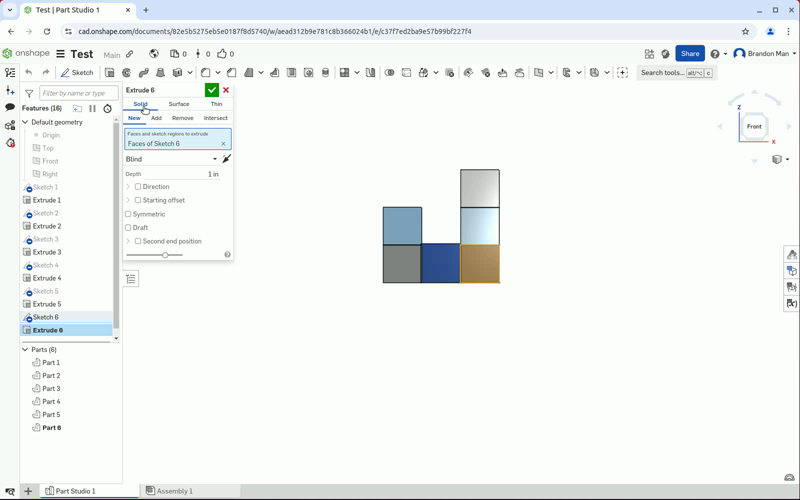
click(143, 106)
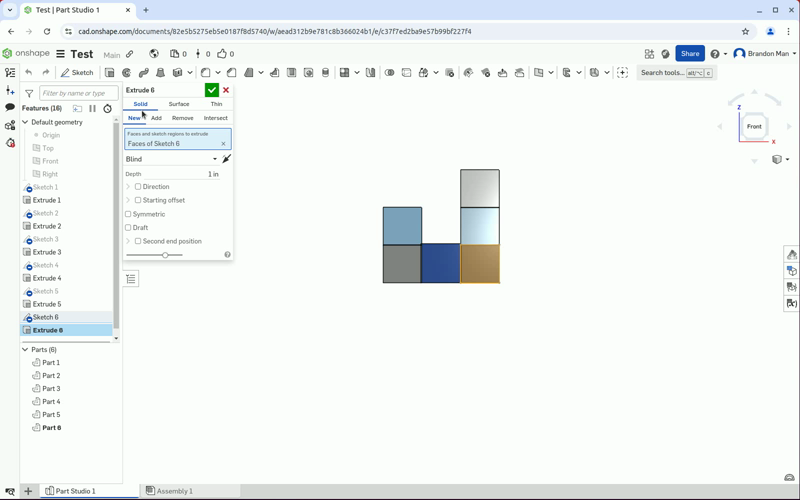
mouse_move(137, 120)
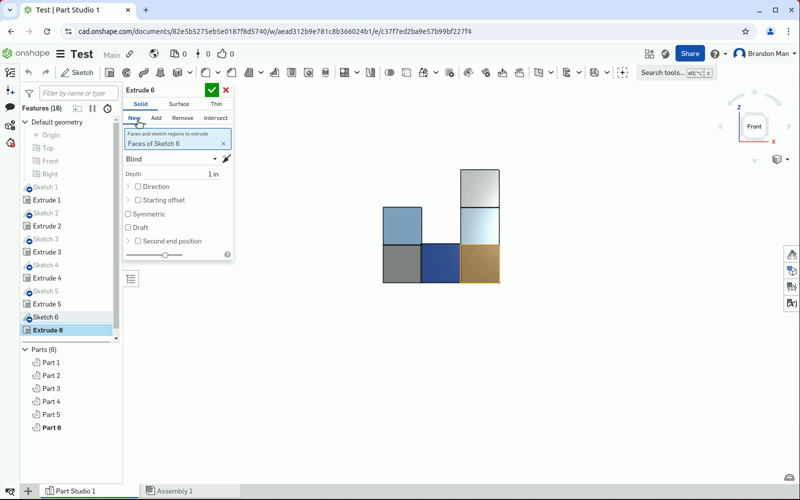
click(137, 120)
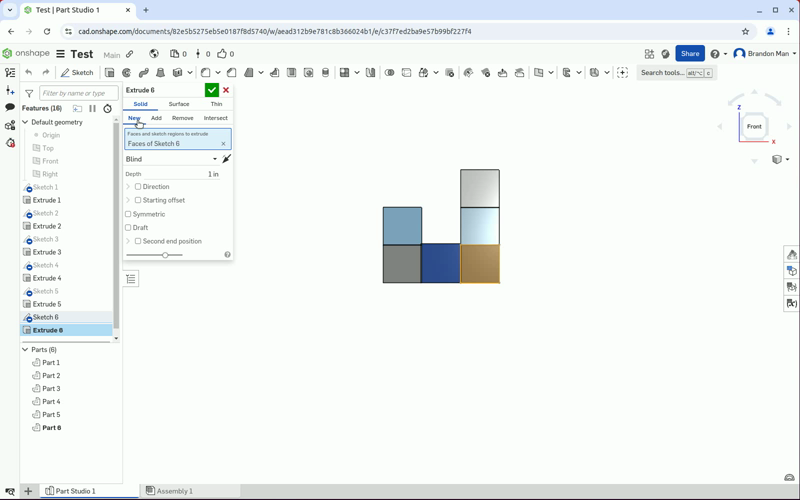
key(tab, 4)
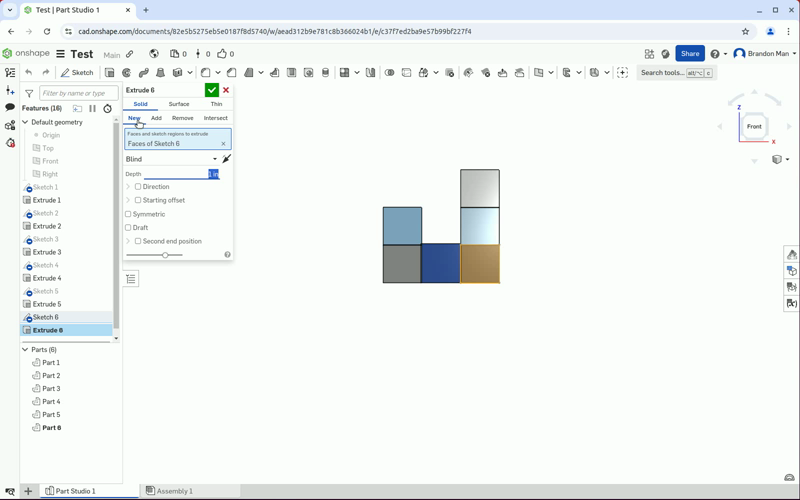
text(7.703)
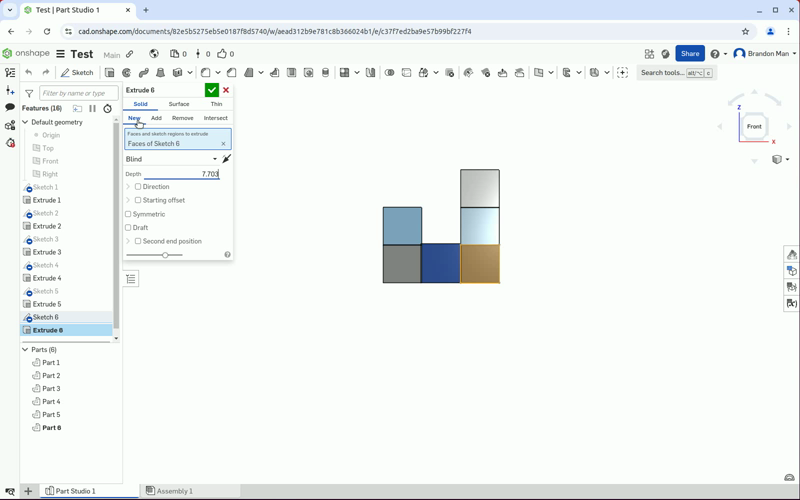
key(enter)
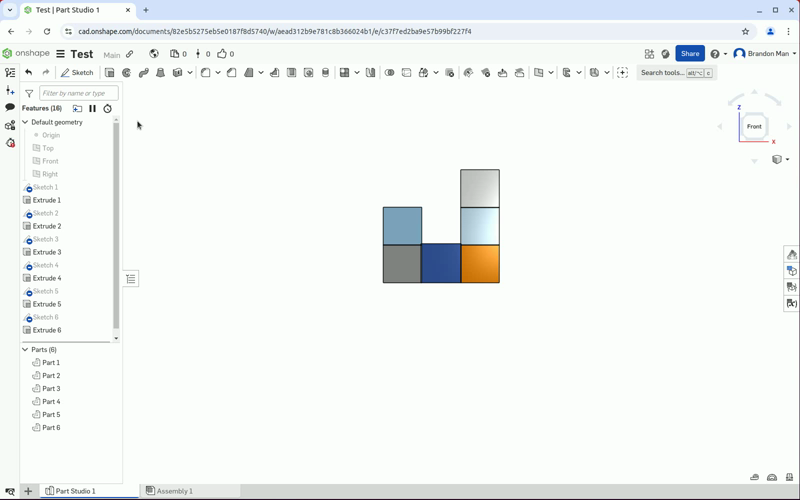
key(shift+h)
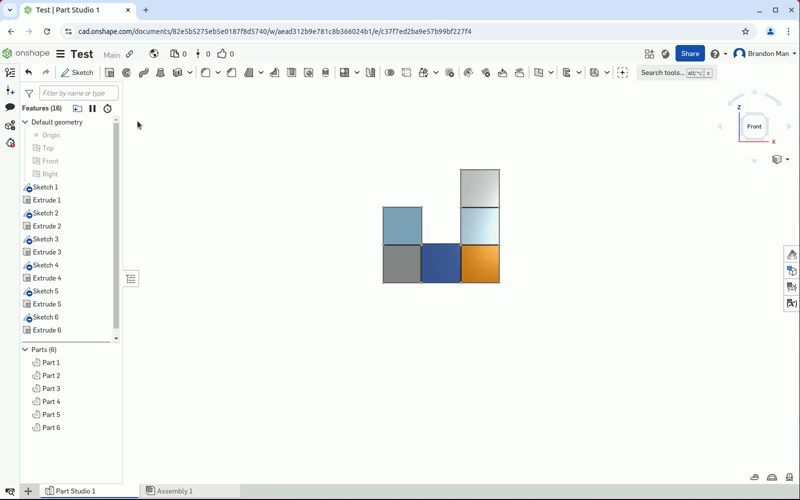
key(shift+h)
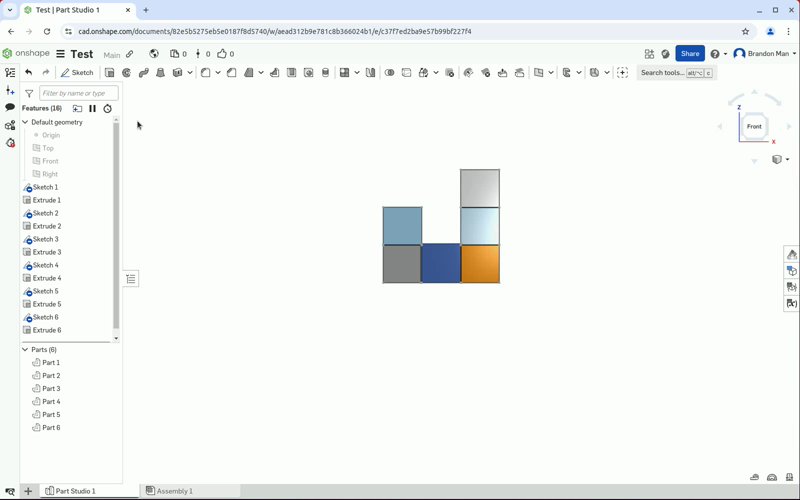
key(shift+7)
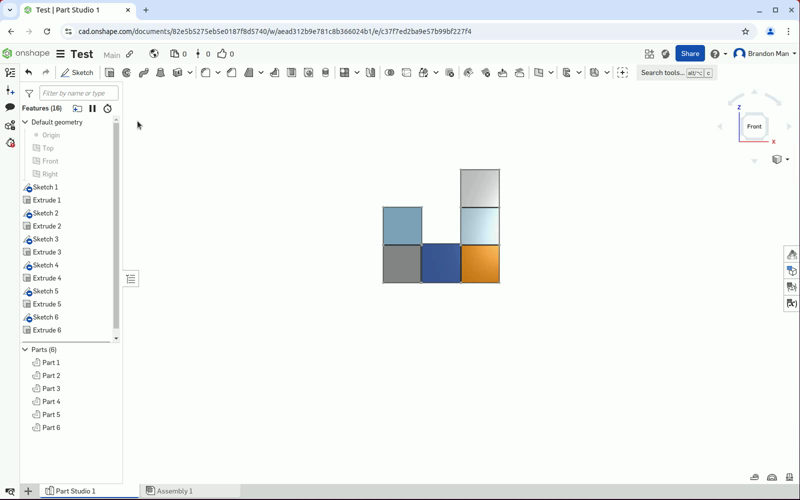
key(left, 2)
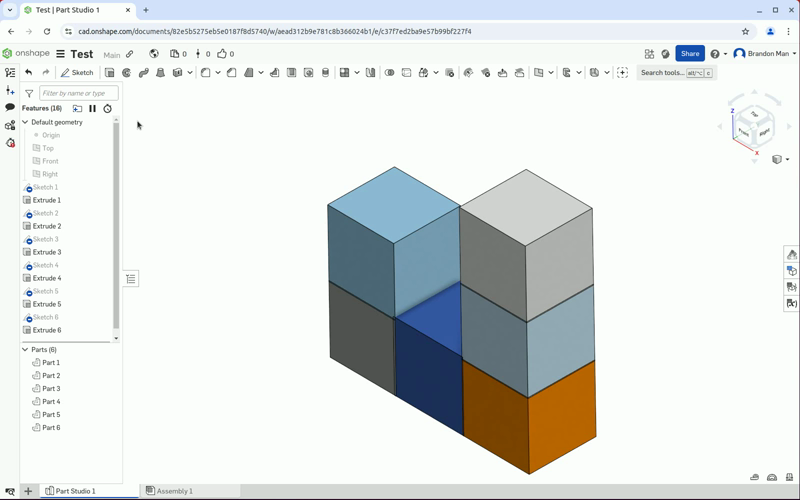
key(down, 2)
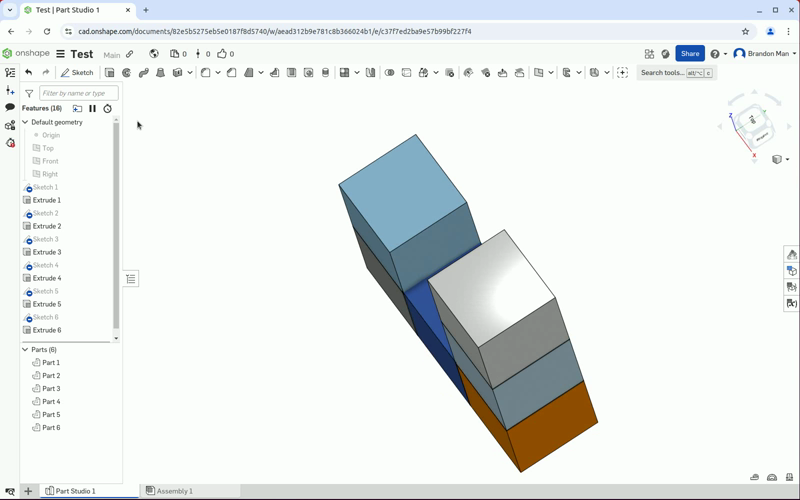
key(up, 2)
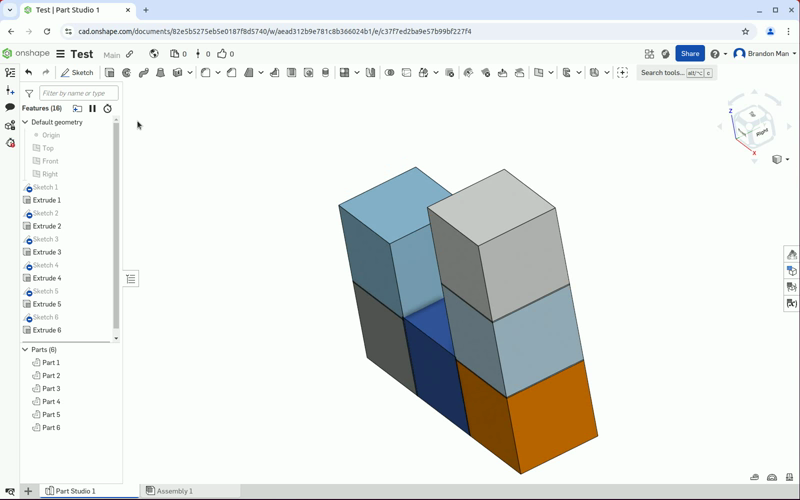
key(right, 2)
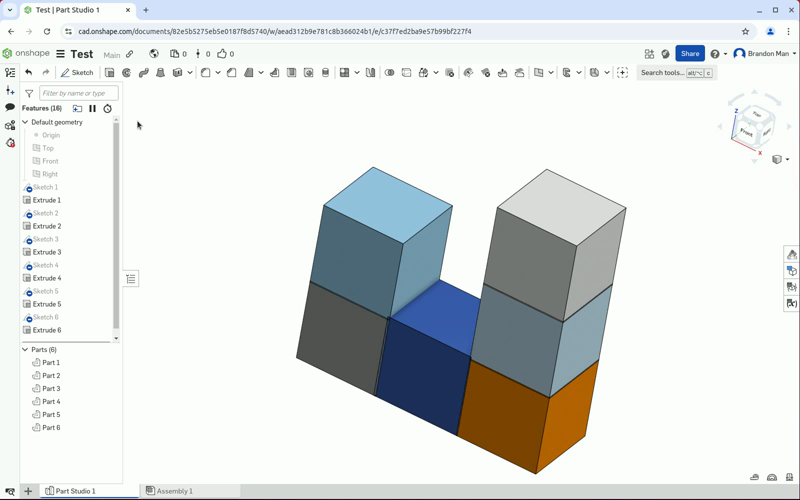
mouse_move(69, 189)
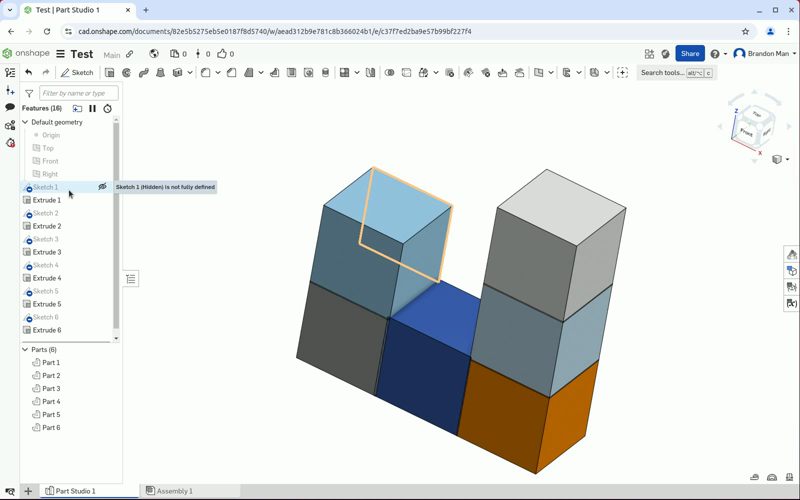
click(69, 189)